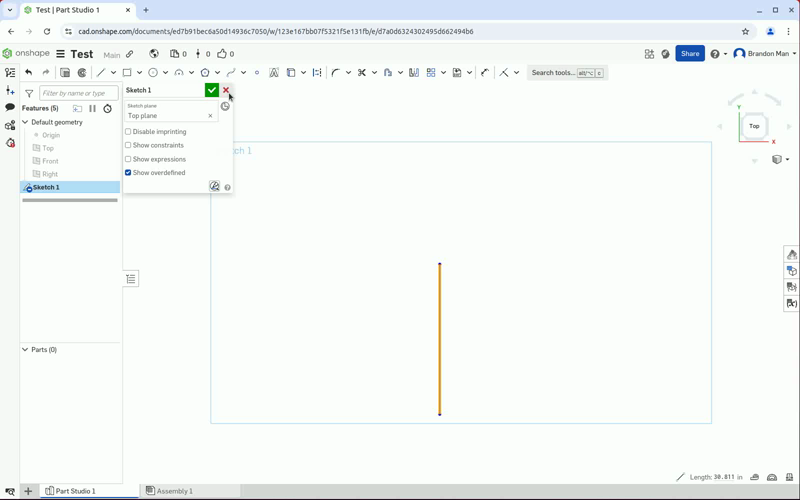
key(shift+h)
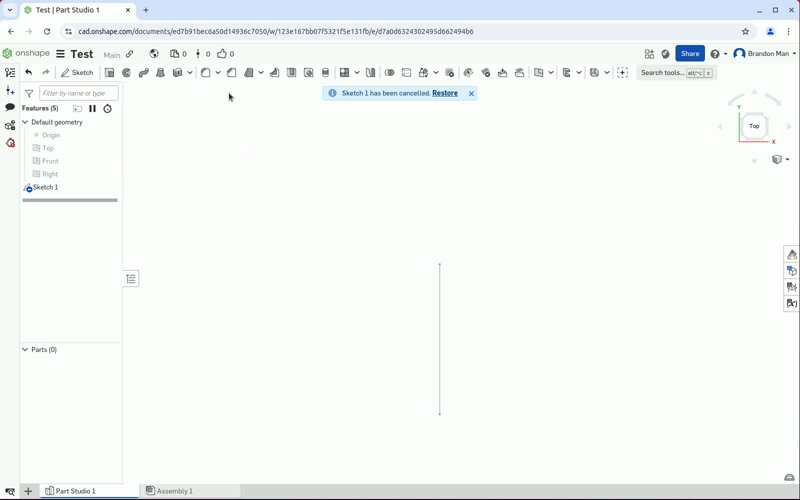
key(shift+s)
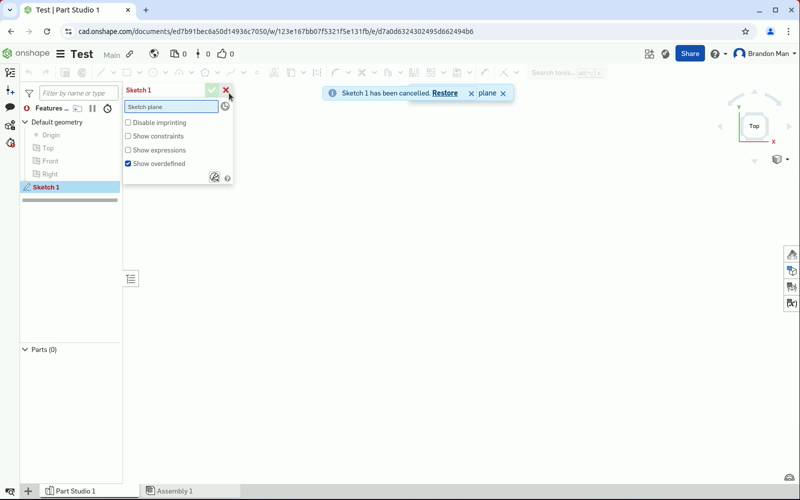
mouse_move(73, 150)
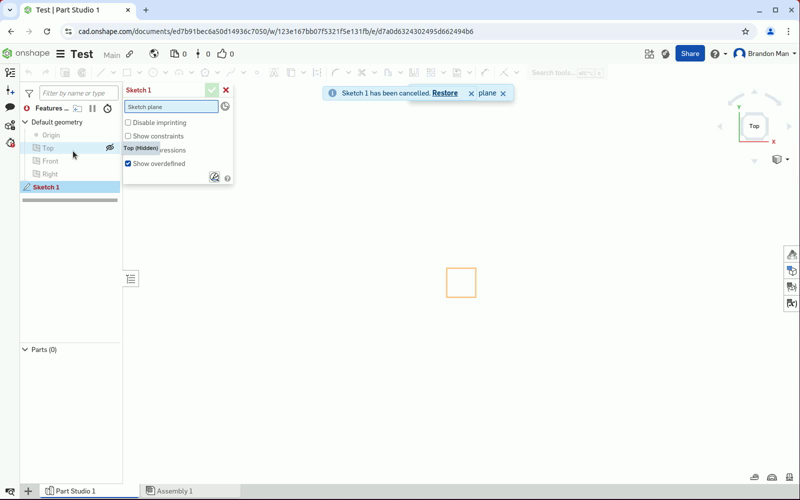
click(73, 150)
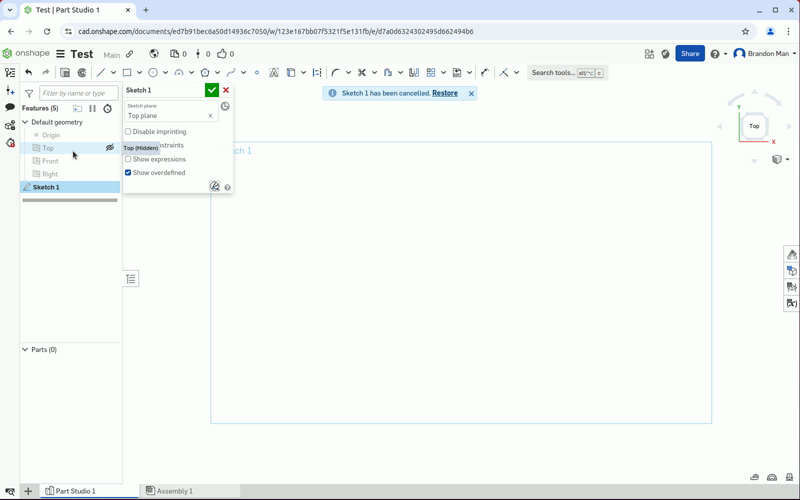
mouse_move(73, 352)
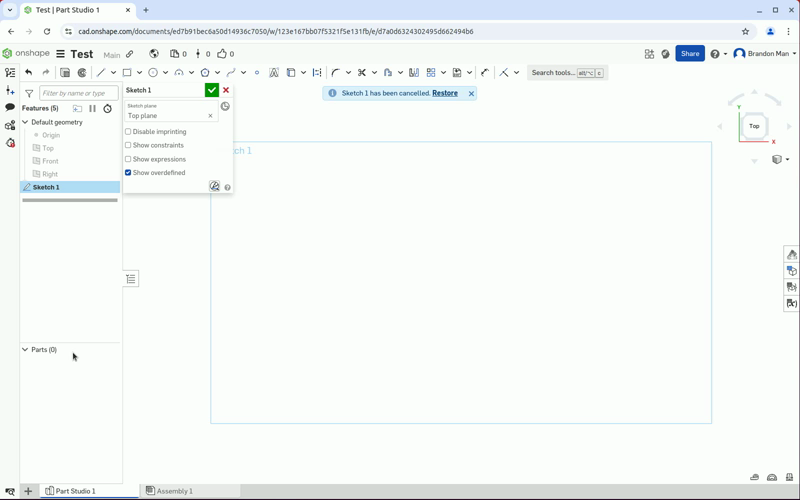
key(y)
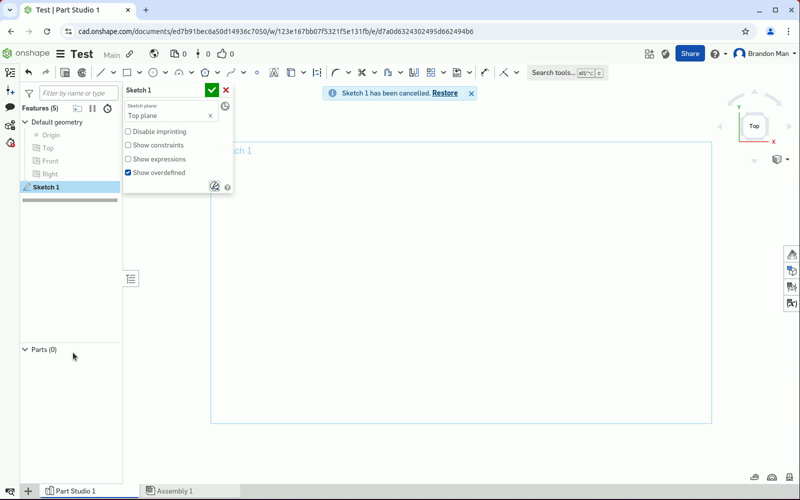
key(l)
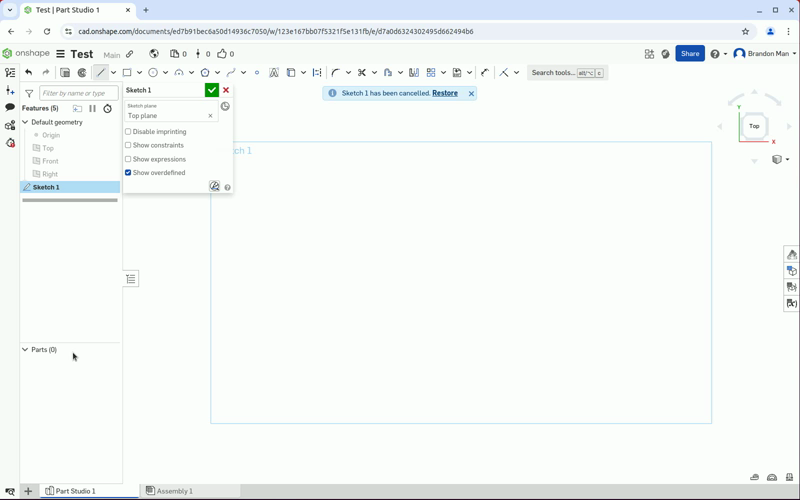
key_down(shift)
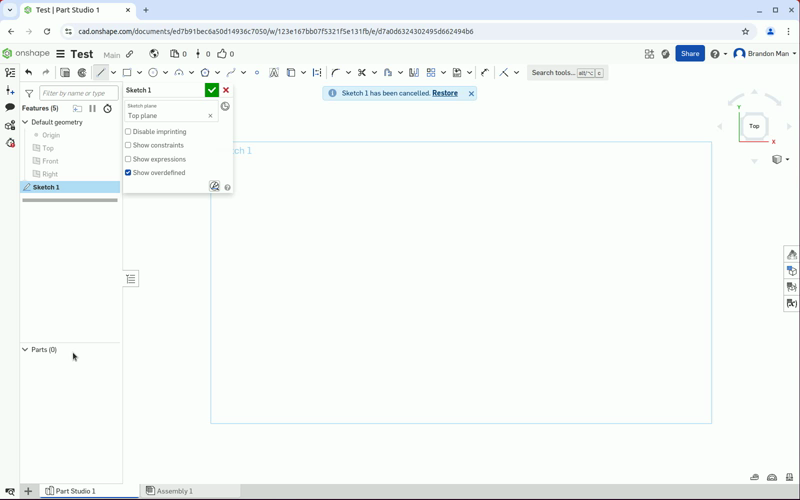
mouse_move(351, 335)
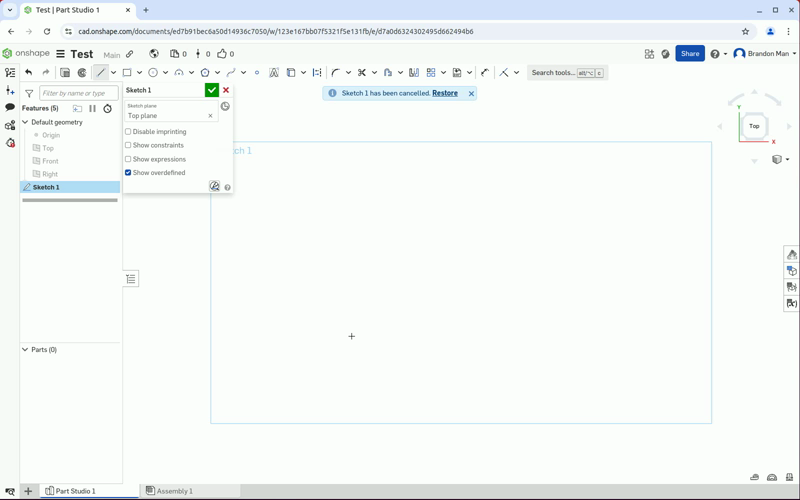
click(351, 335)
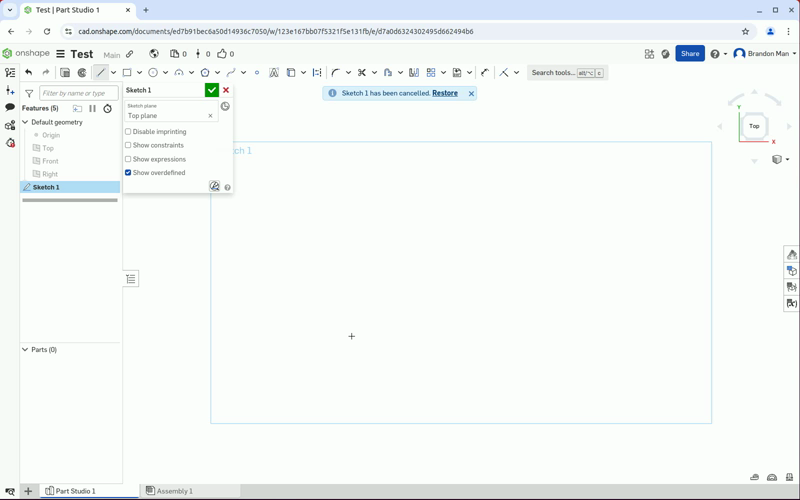
key_up(shift)
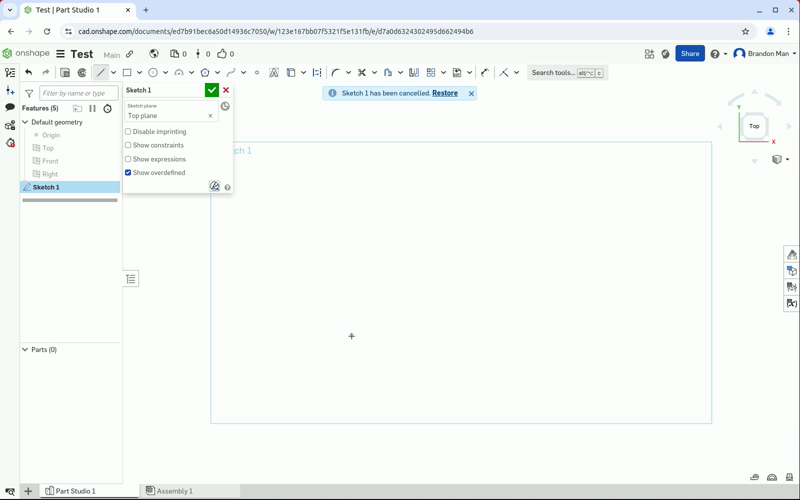
key_down(shift)
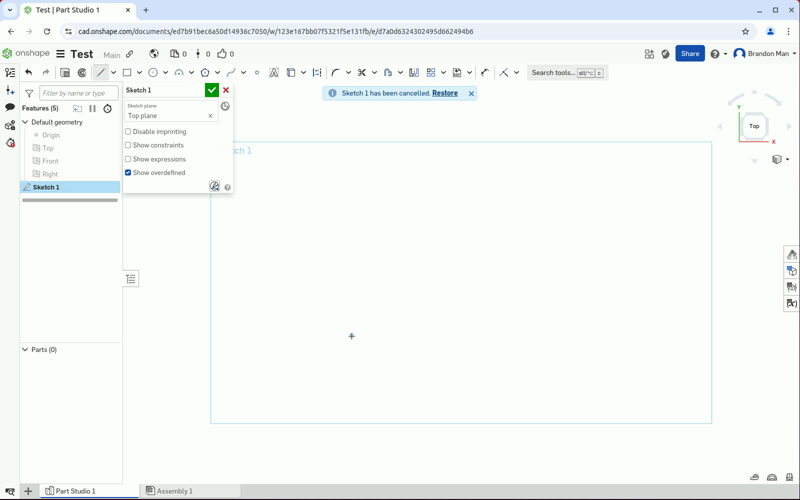
mouse_move(569, 335)
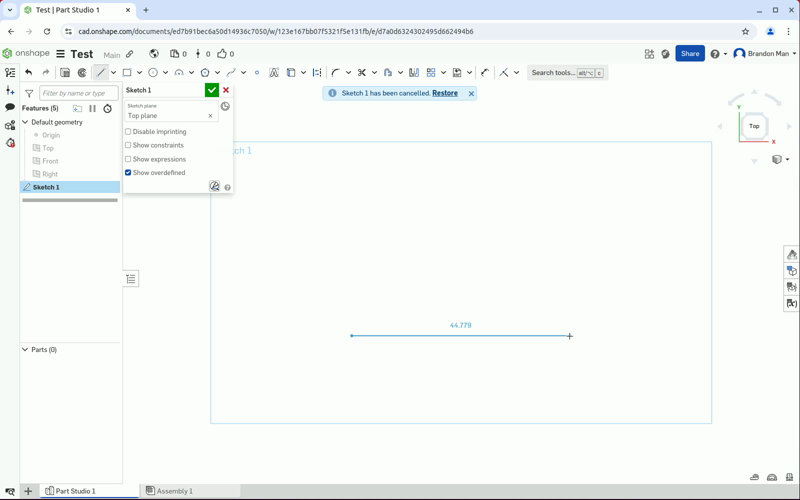
click(569, 335)
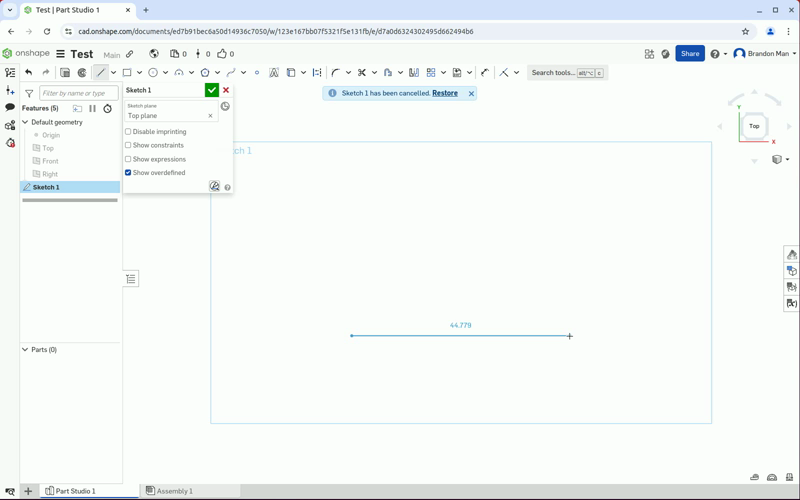
key_up(shift)
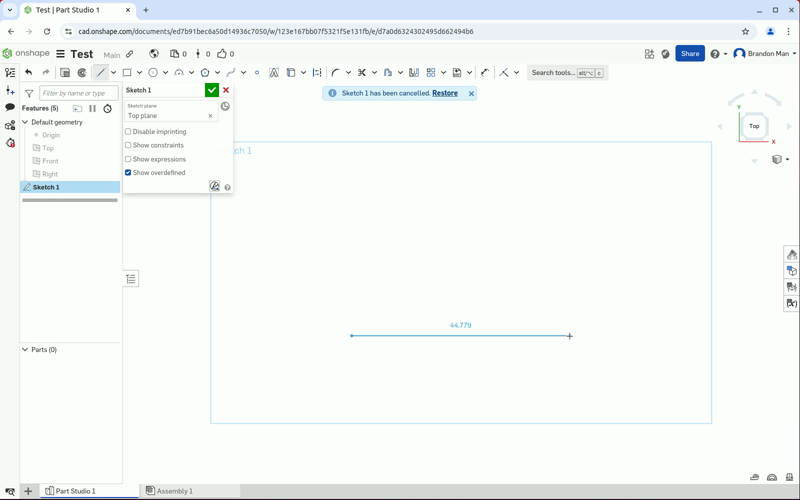
key_down(shift)
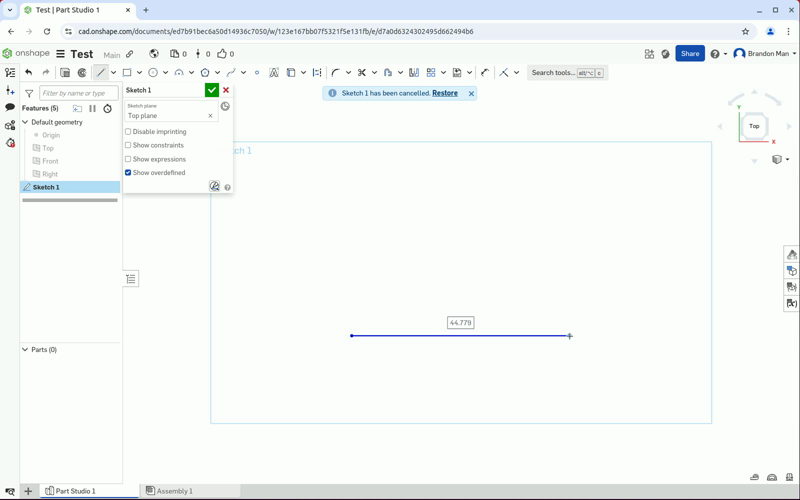
mouse_move(569, 230)
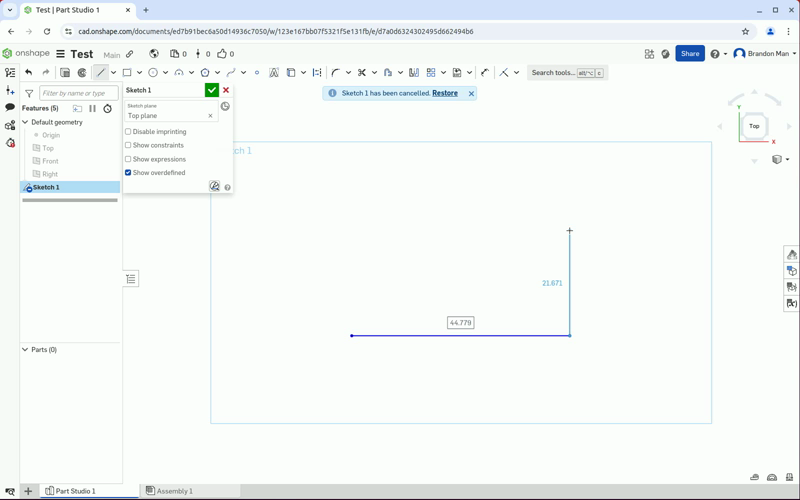
click(569, 230)
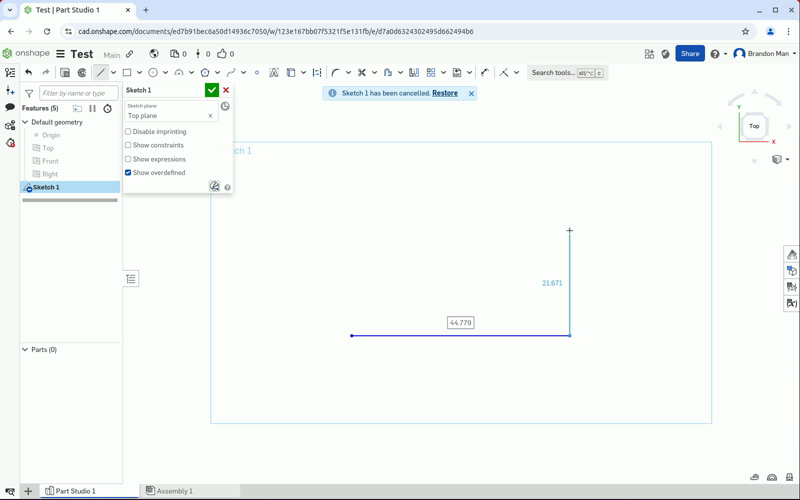
key_up(shift)
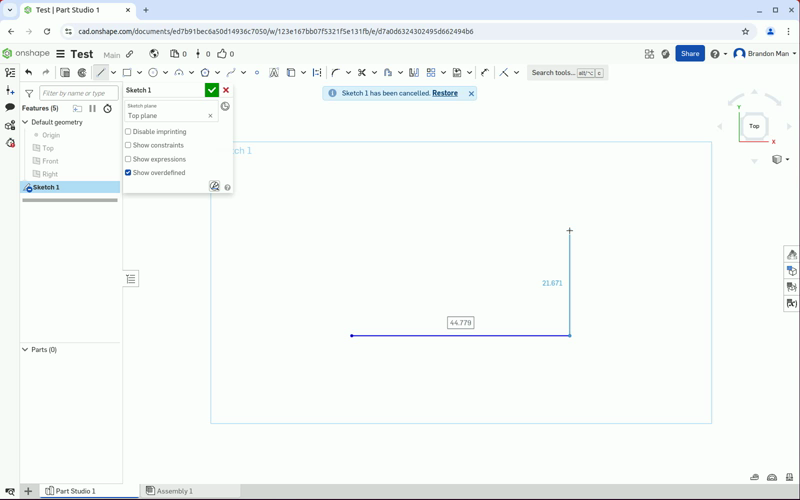
key_down(shift)
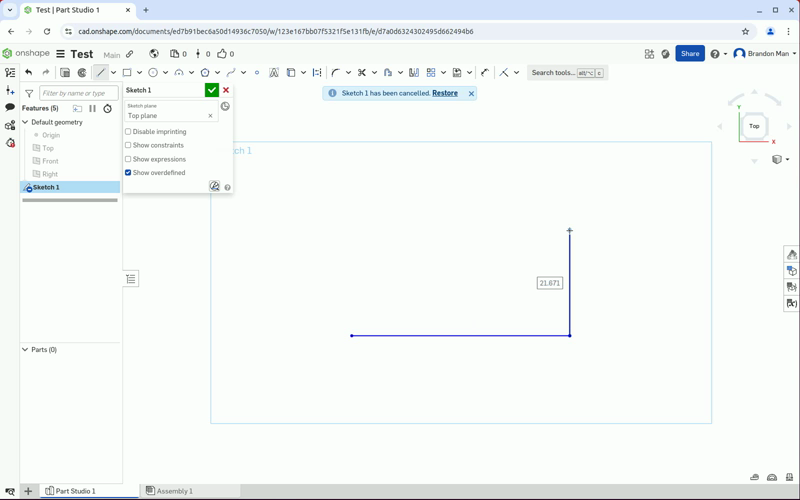
mouse_move(351, 230)
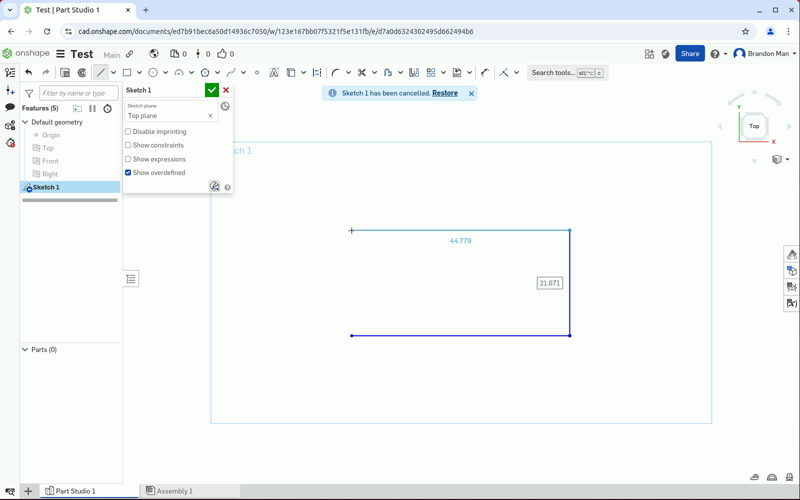
click(351, 230)
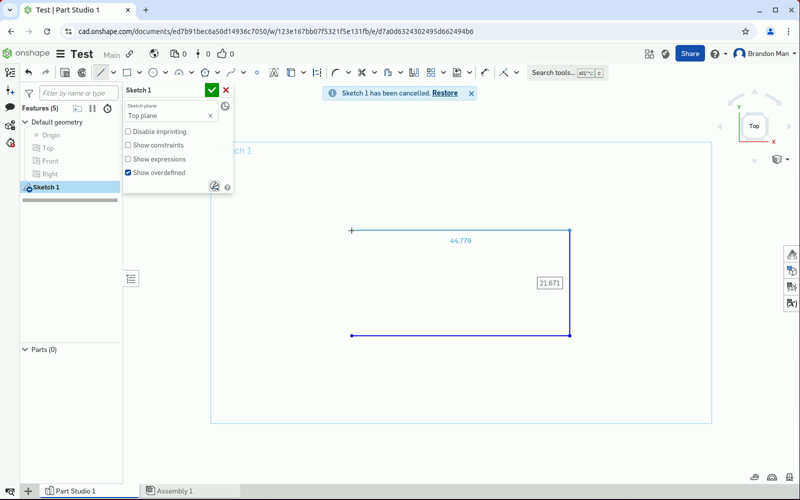
key_up(shift)
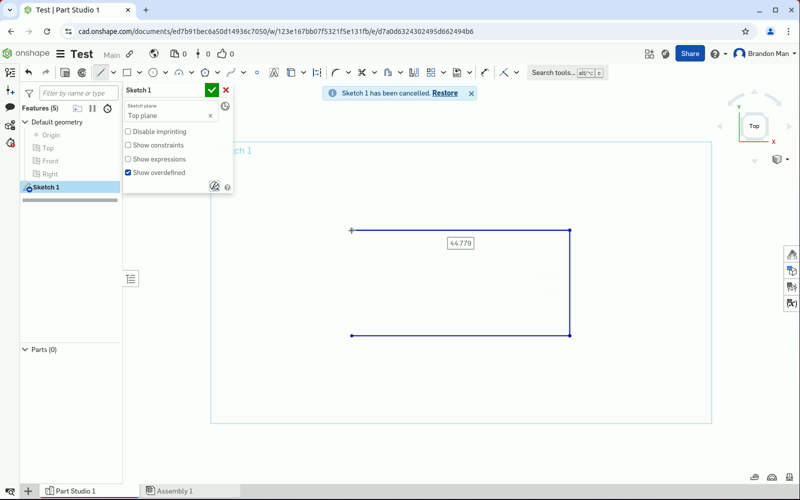
key_down(shift)
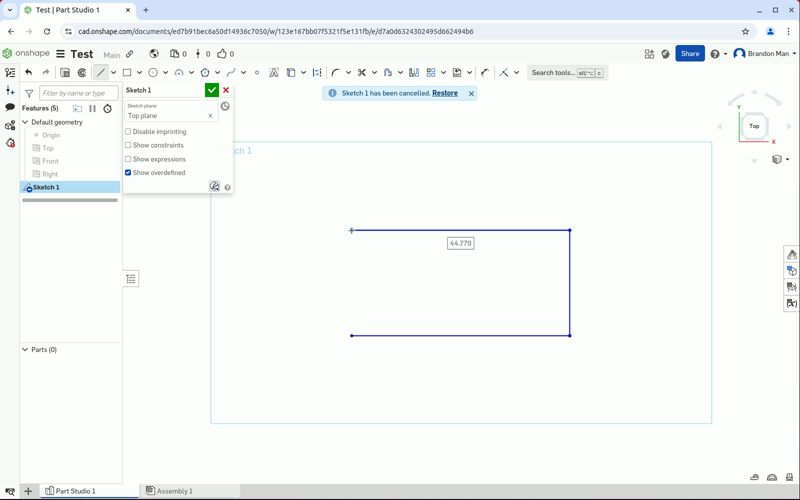
mouse_move(351, 335)
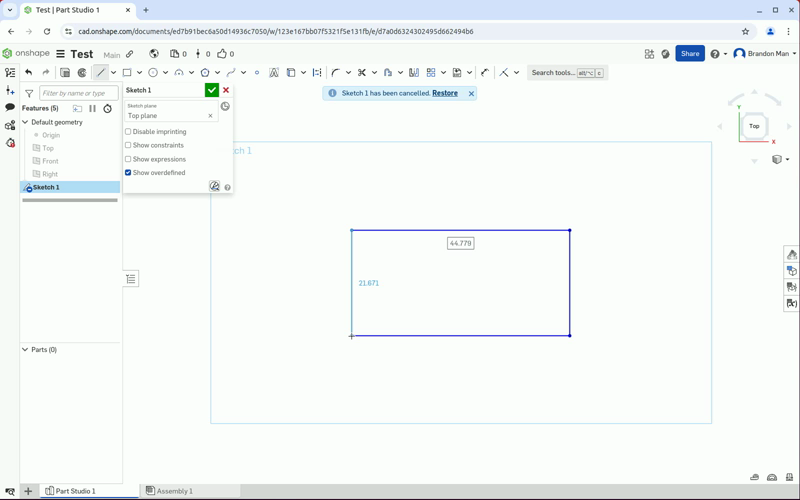
key_up(shift)
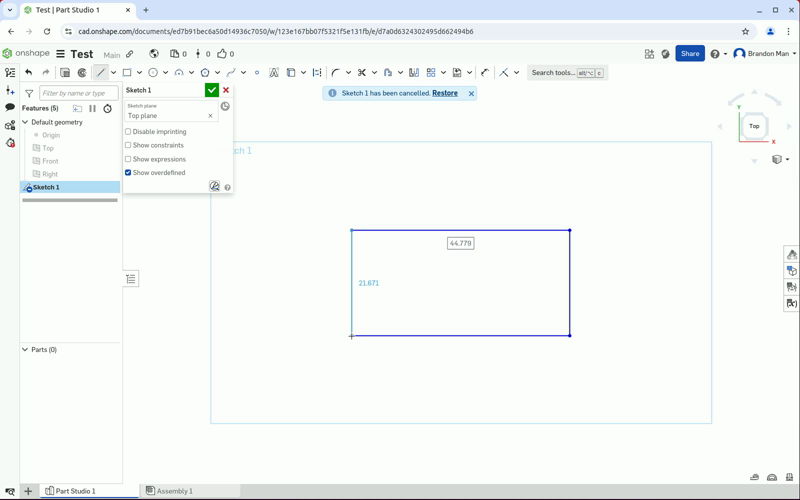
click(351, 335)
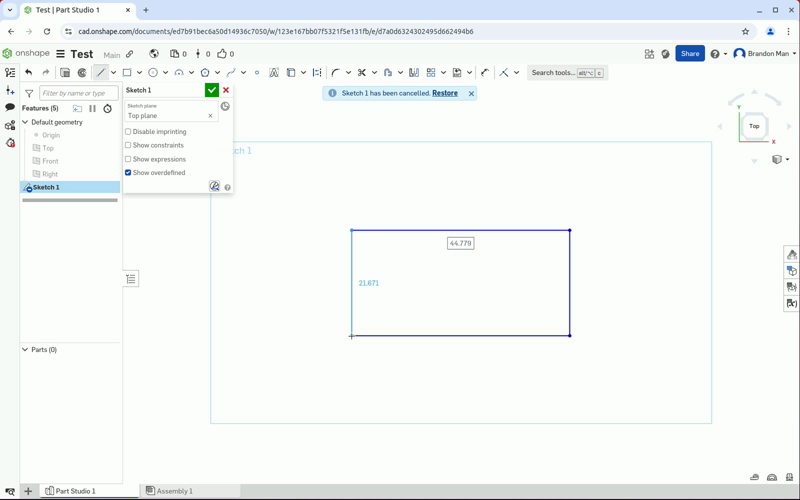
key(esc)
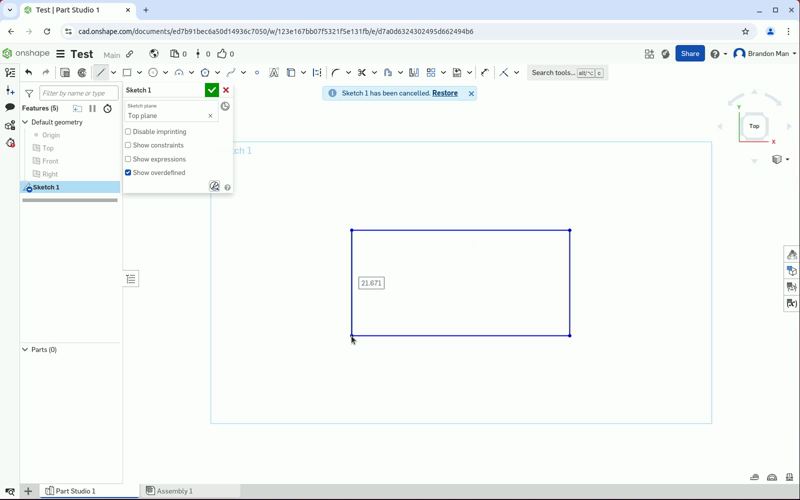
mouse_move(490, 256)
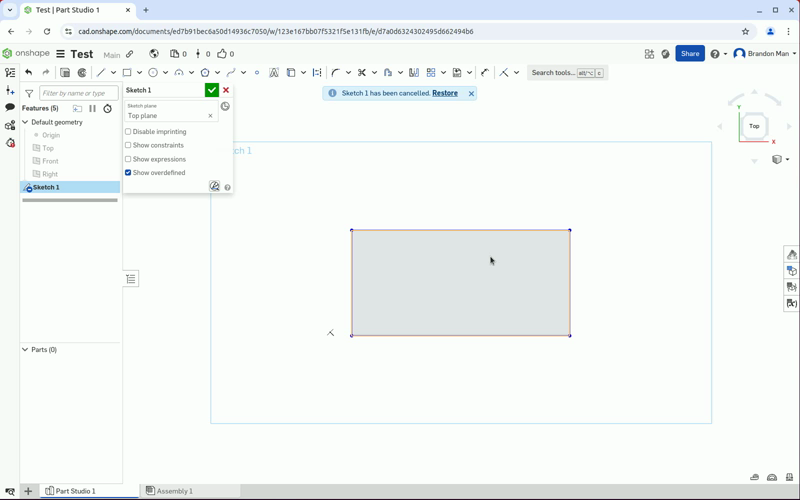
click(490, 256)
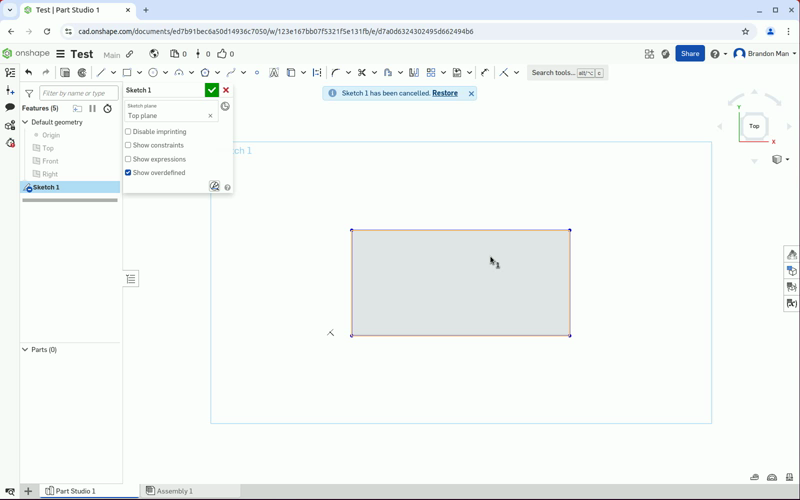
mouse_move(73, 352)
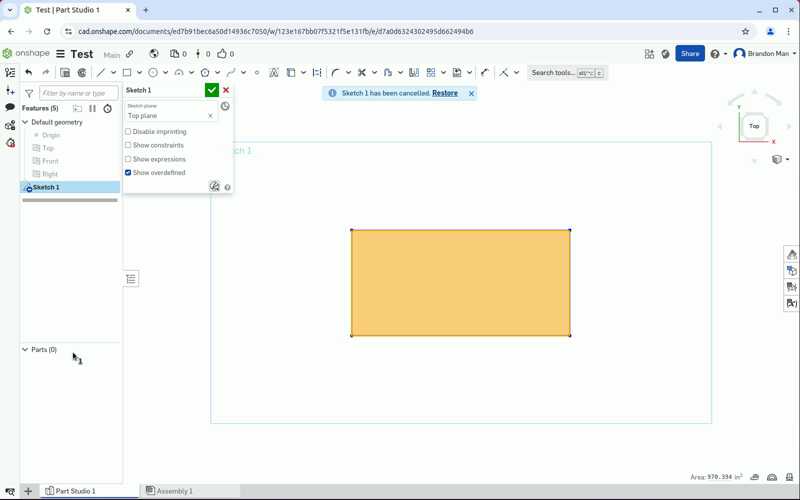
key(shift+y)
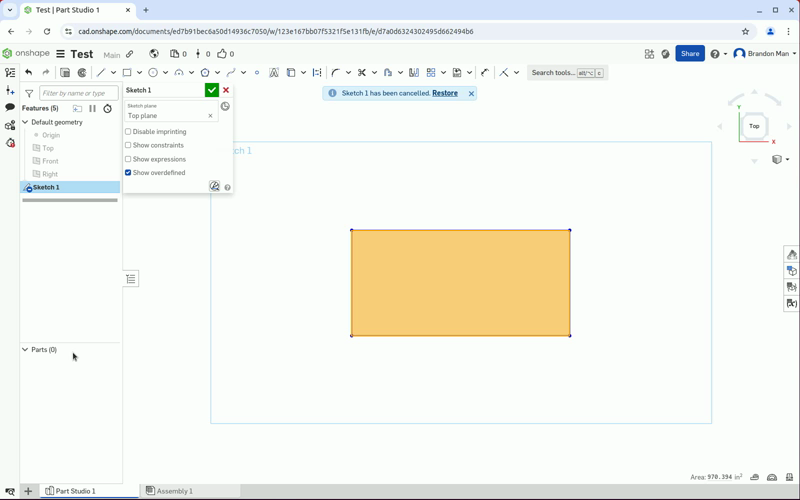
key(shift+e)
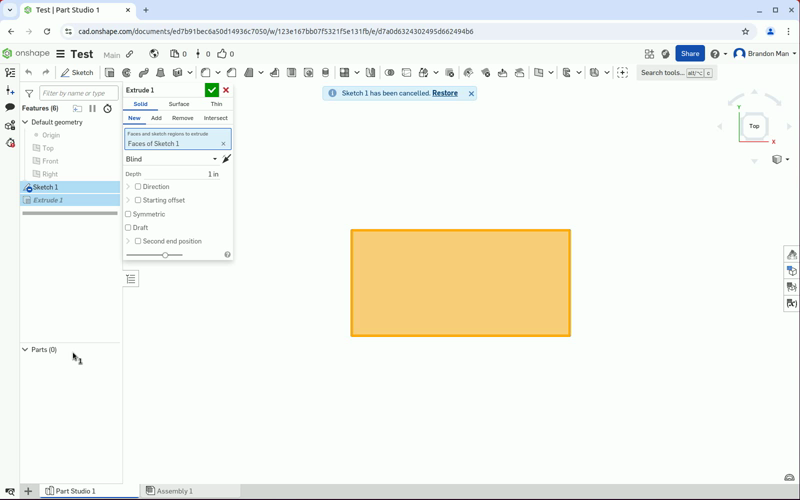
mouse_move(143, 106)
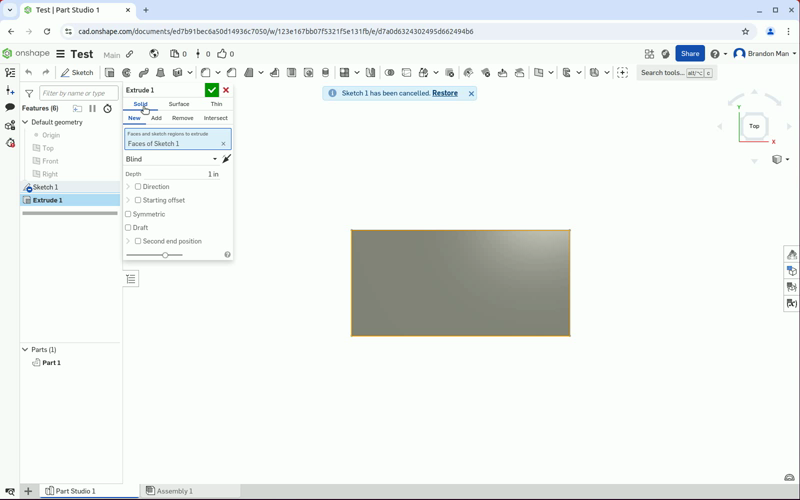
click(143, 106)
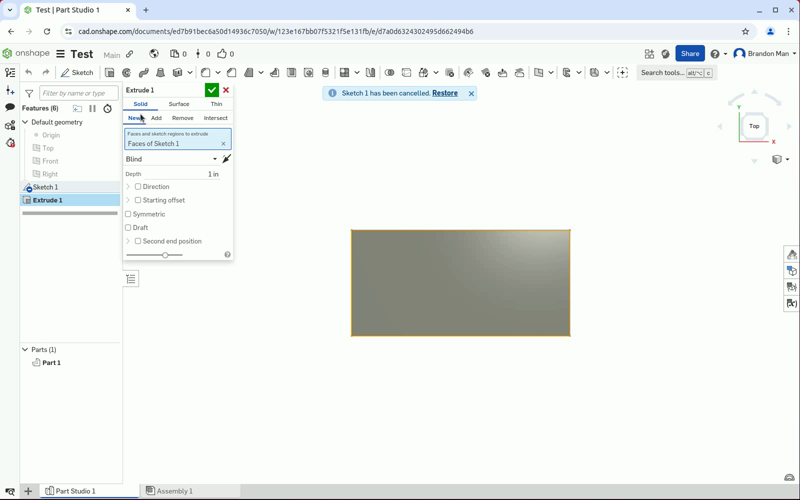
mouse_move(137, 120)
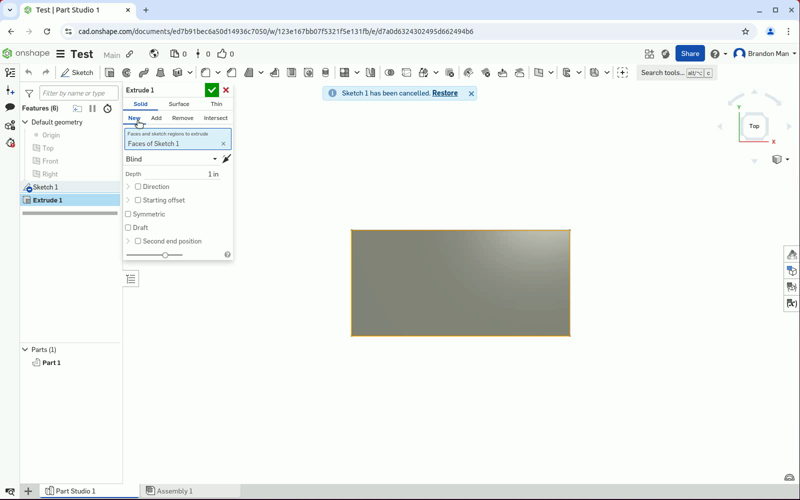
click(137, 120)
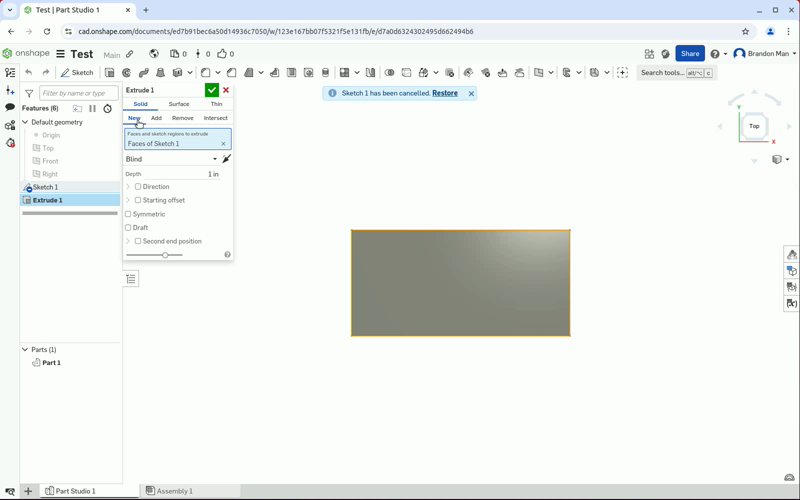
key(tab, 4)
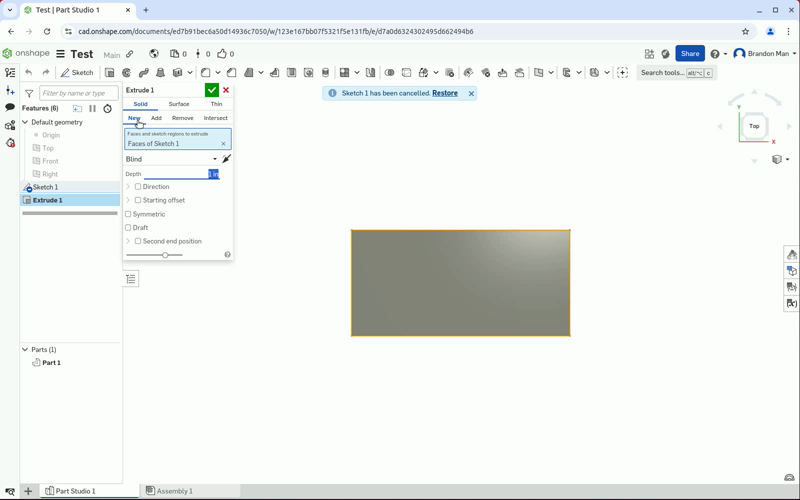
text(4.574)
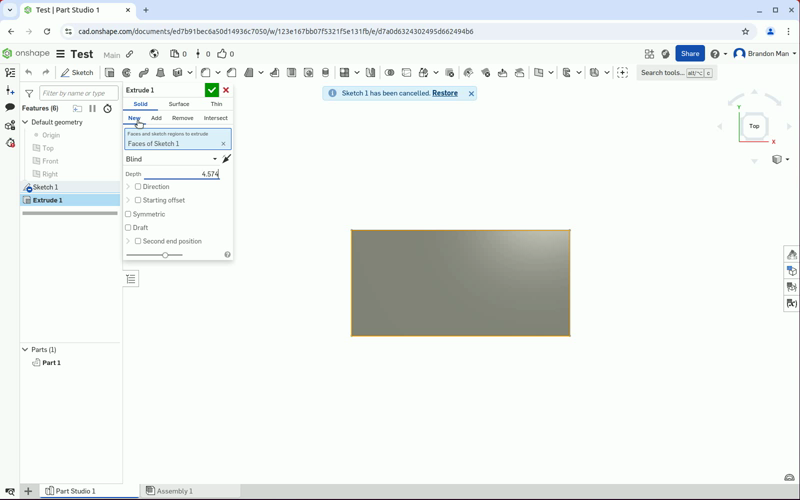
key(enter)
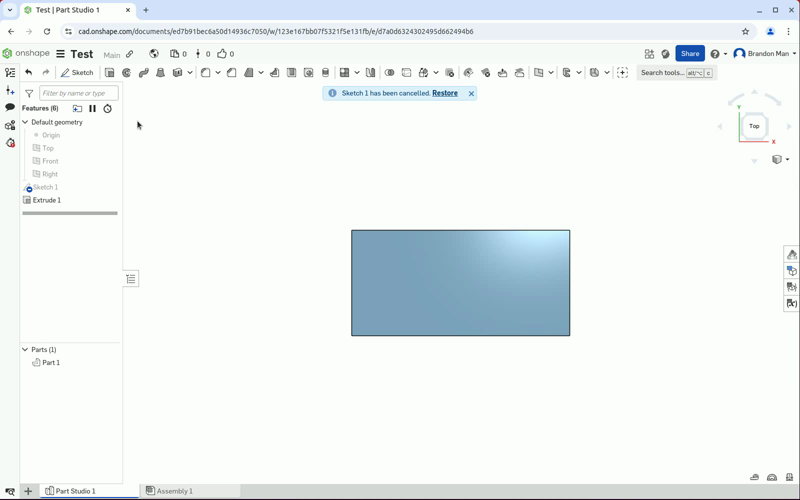
key(shift+h)
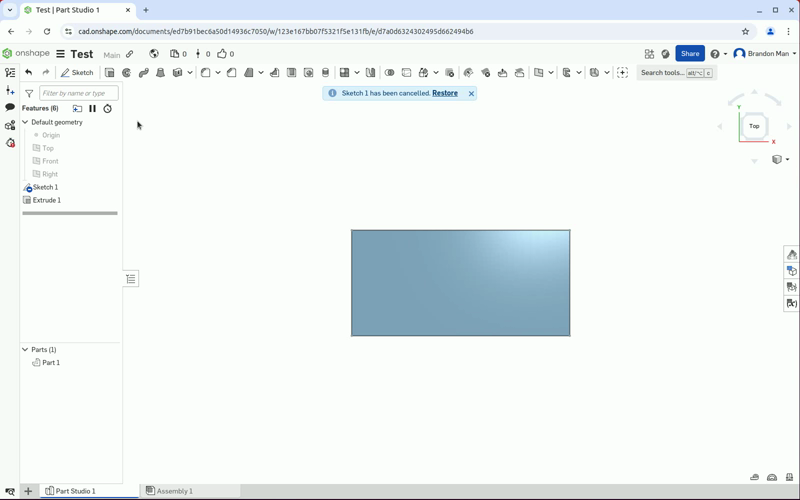
key(shift+h)
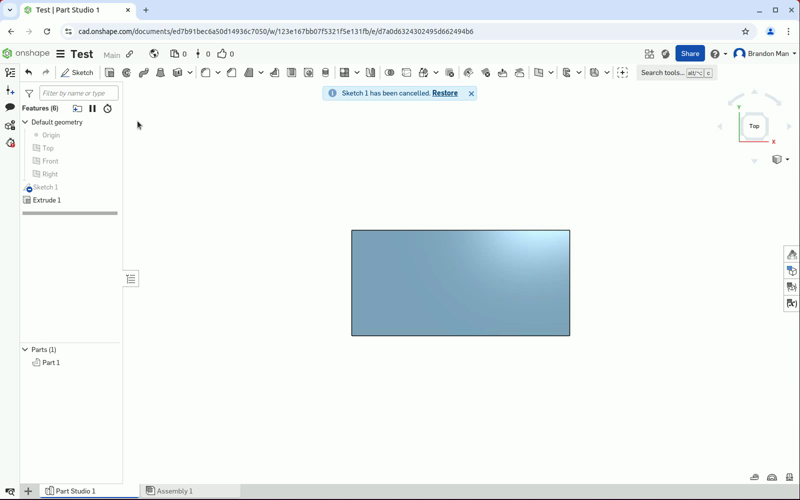
mouse_move(73, 189)
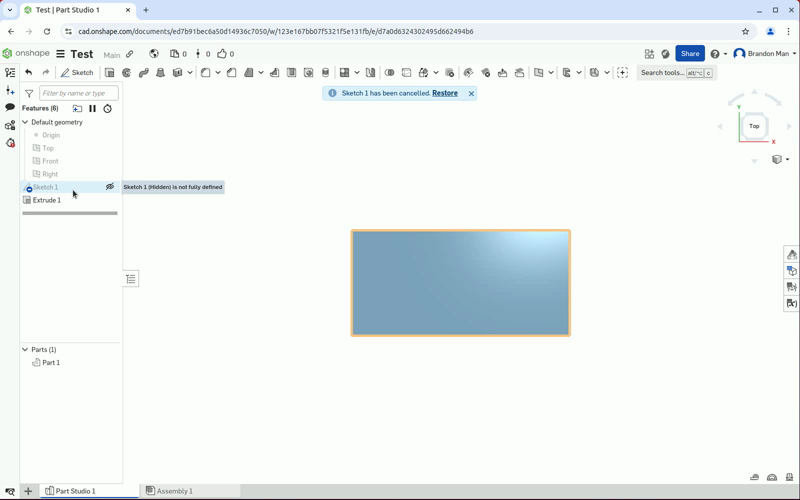
click(73, 189)
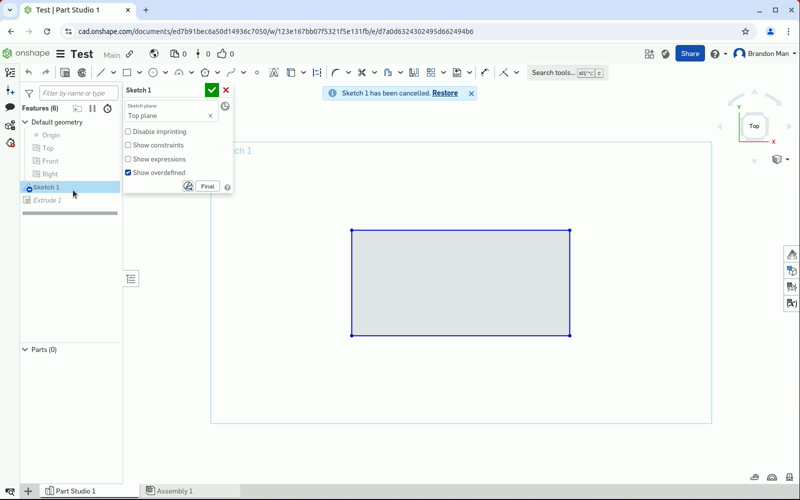
mouse_move(229, 92)
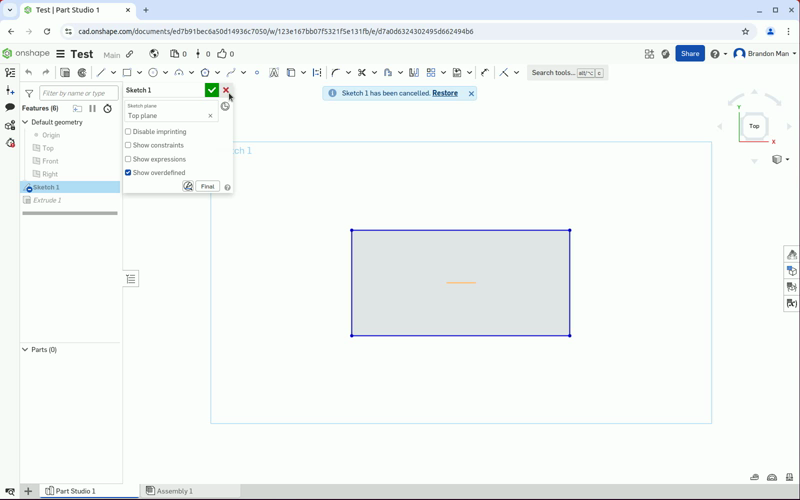
click(229, 92)
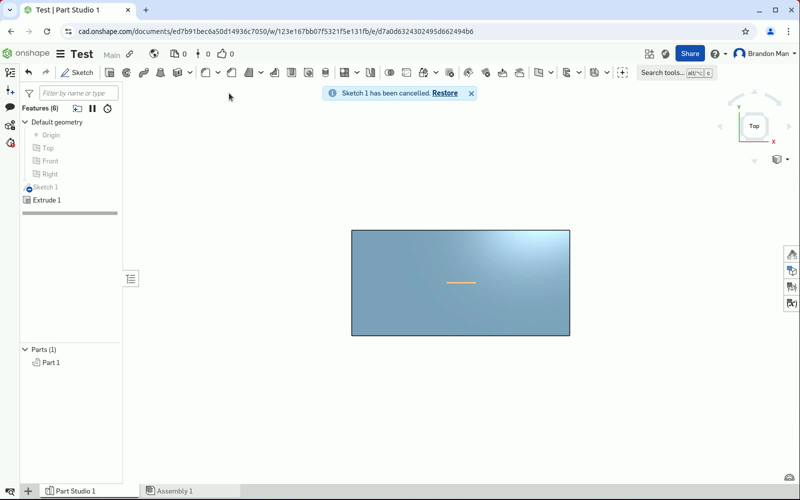
mouse_move(73, 352)
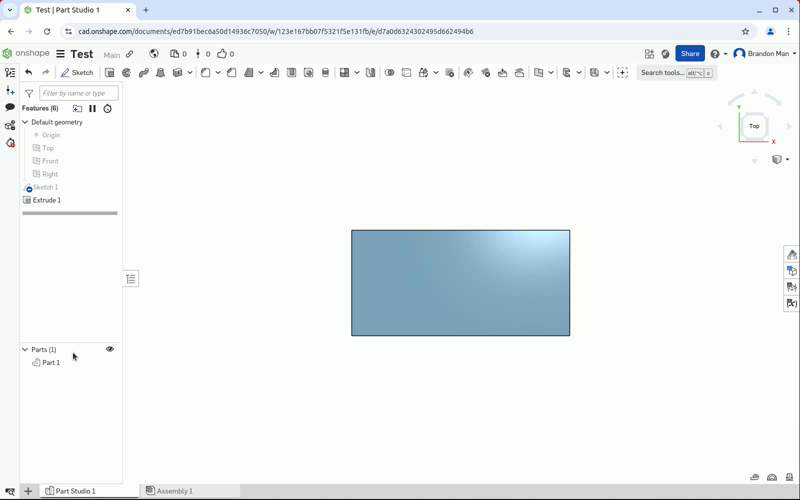
key(y)
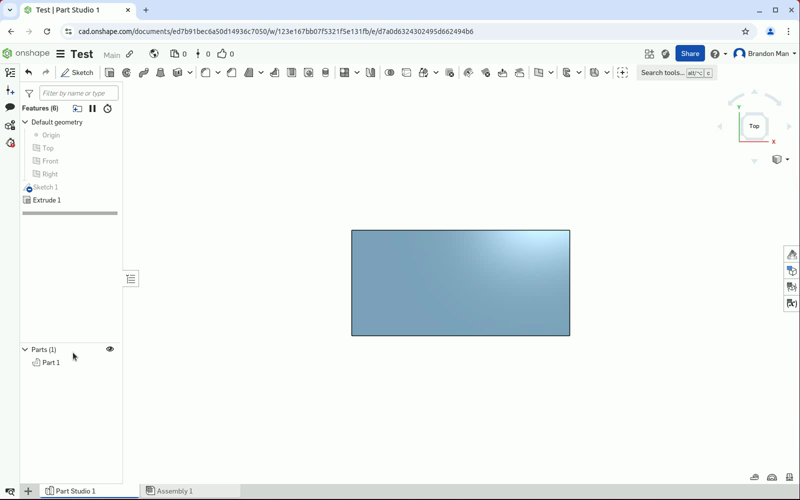
key(shift+p)
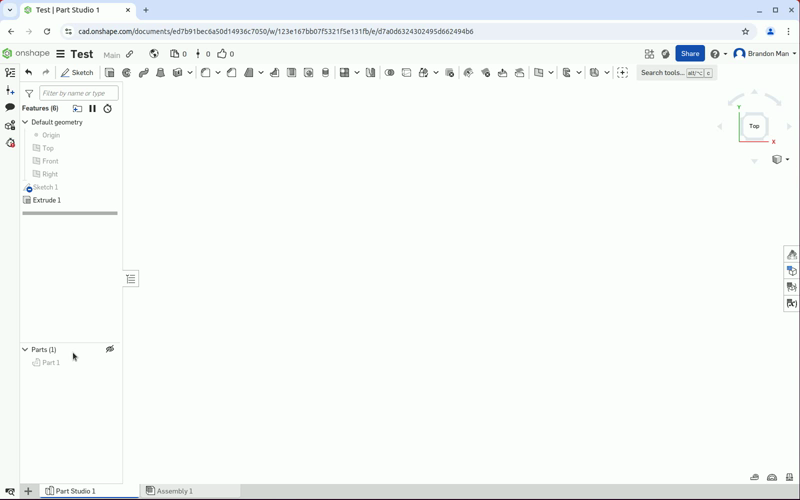
key(space)
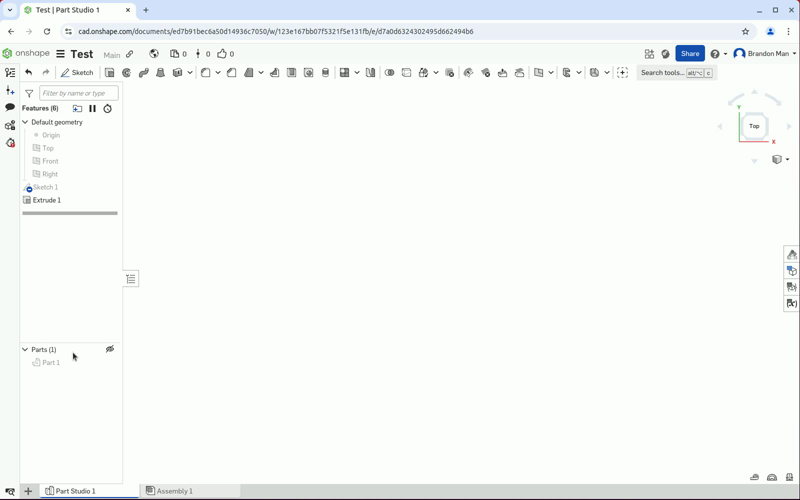
key_down(shift)
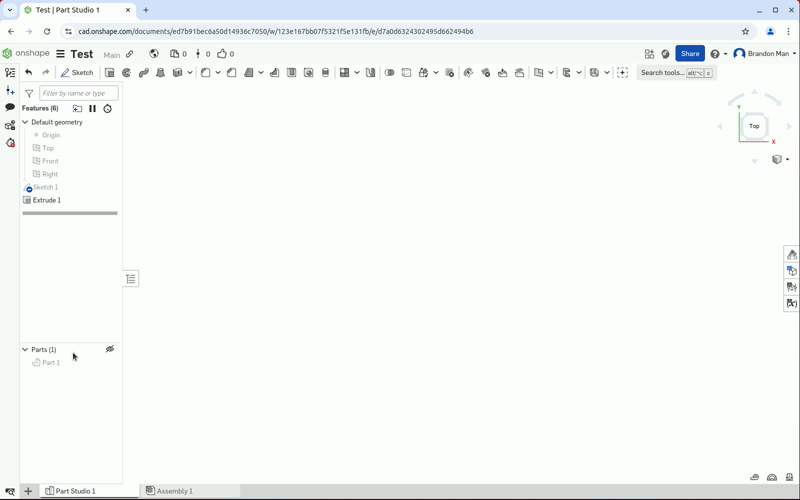
key(up)
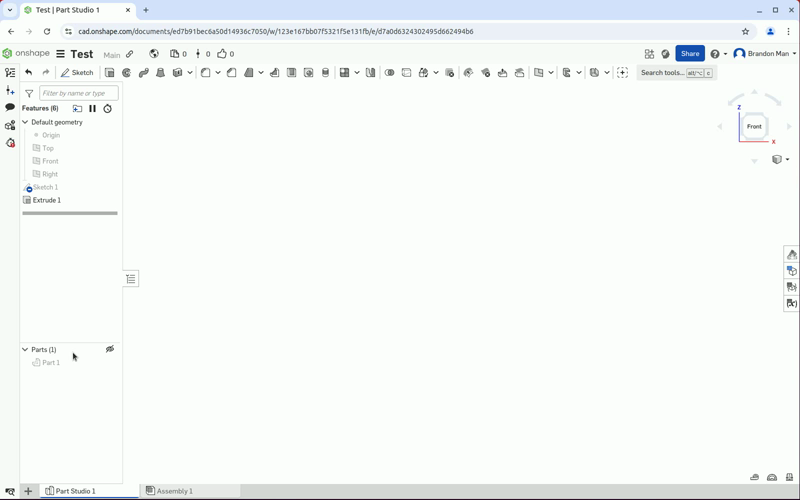
key_up(shift)
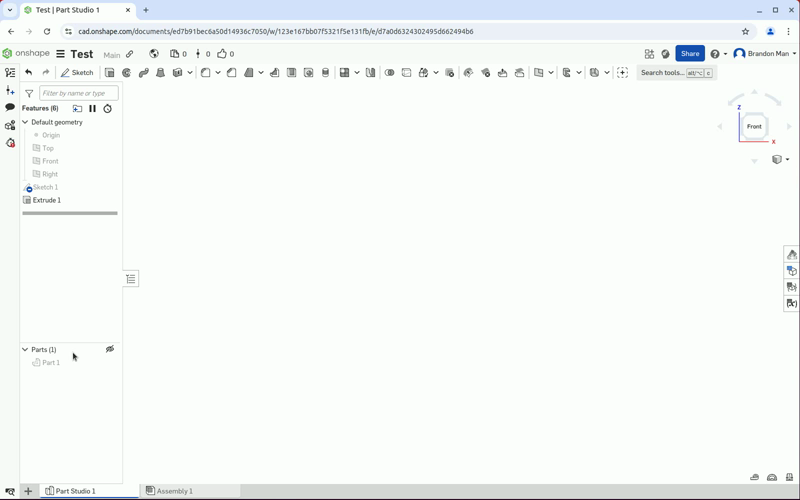
key(space)
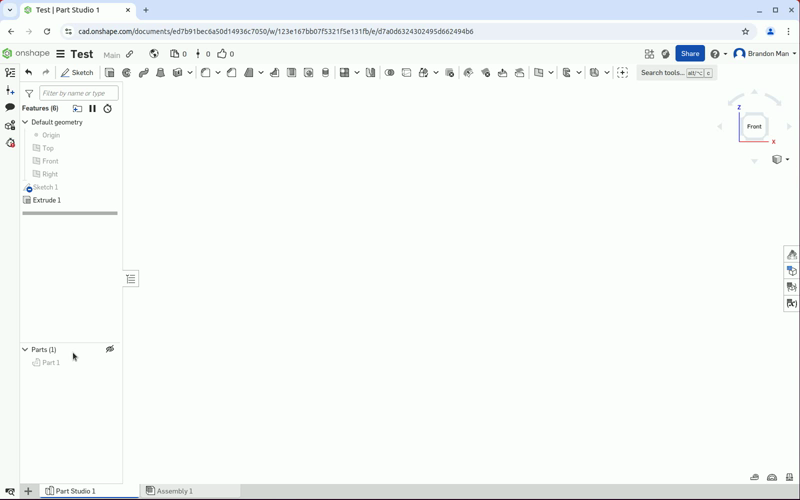
key_down(shift)
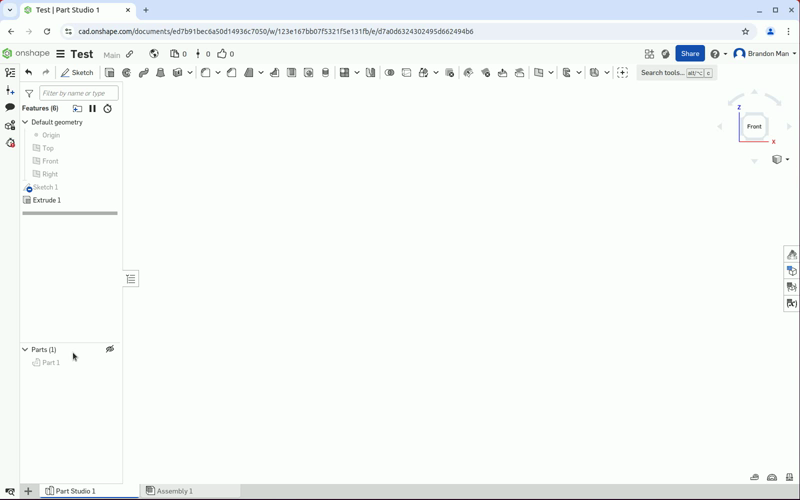
key(left)
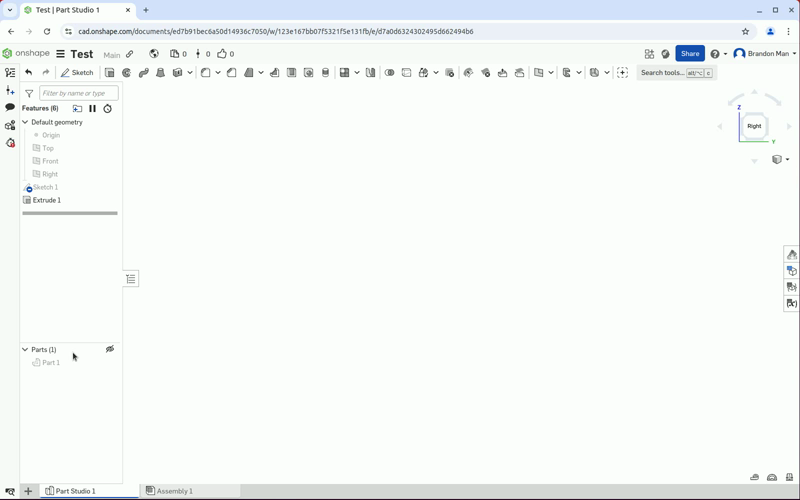
key_up(shift)
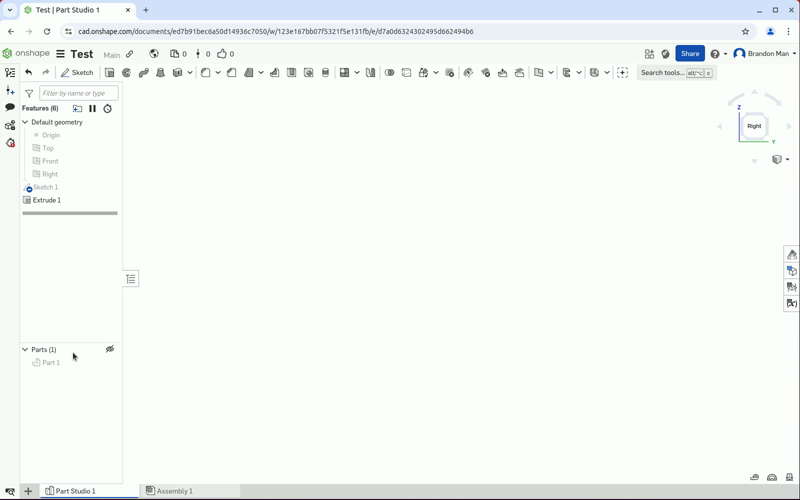
mouse_move(73, 352)
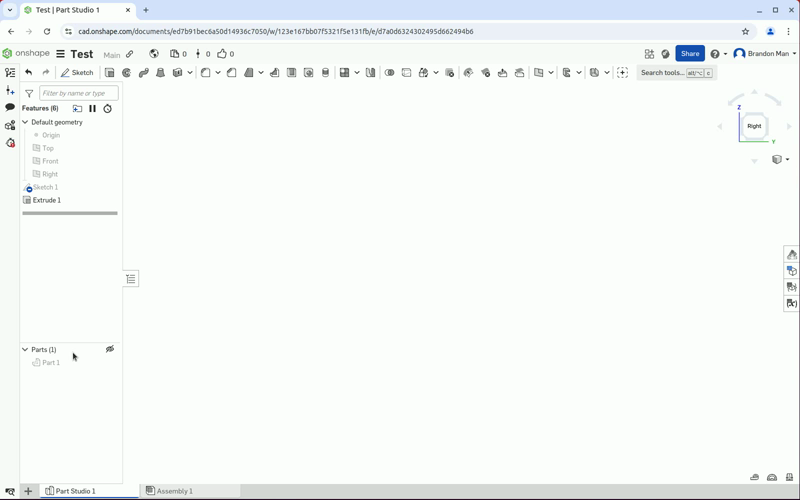
key(shift+y)
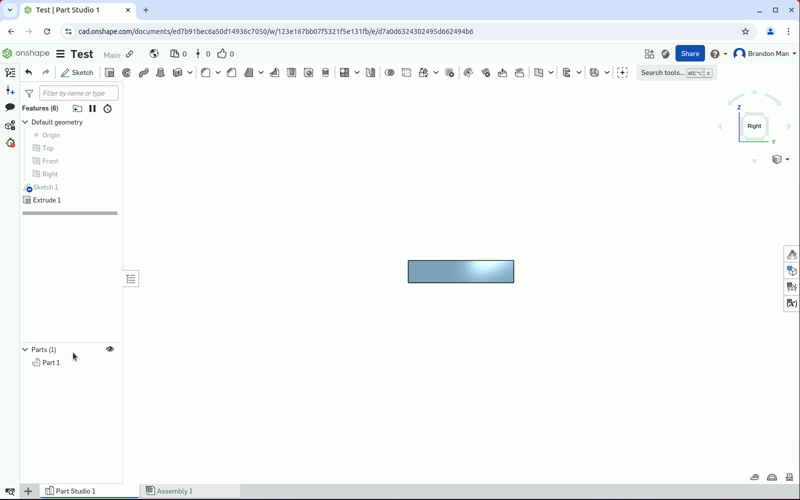
mouse_move(541, 75)
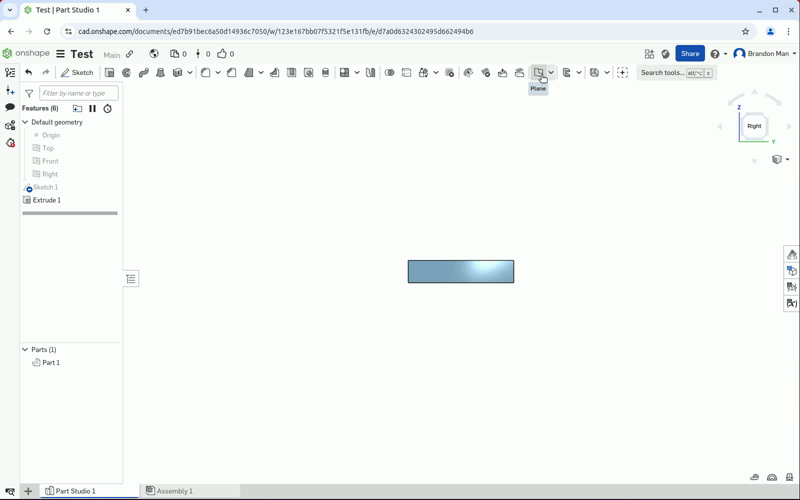
click(541, 75)
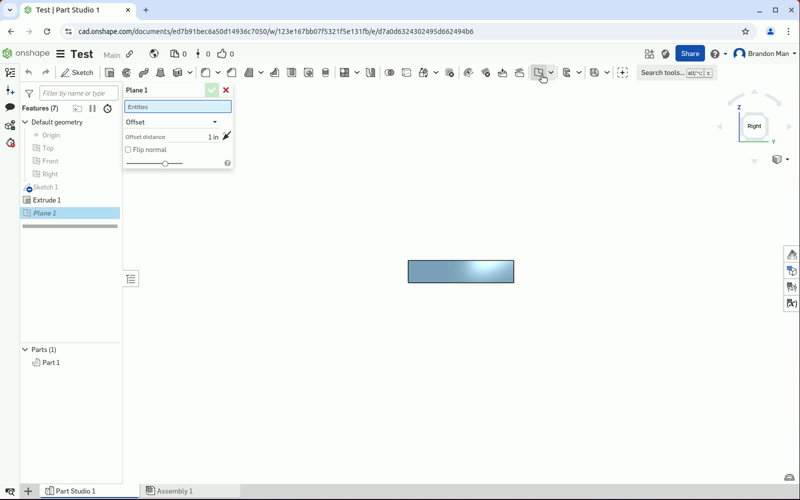
mouse_move(73, 176)
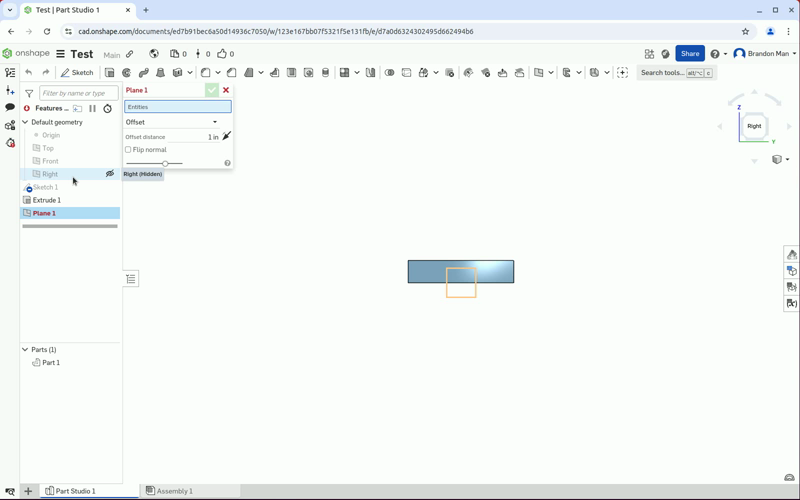
click(73, 176)
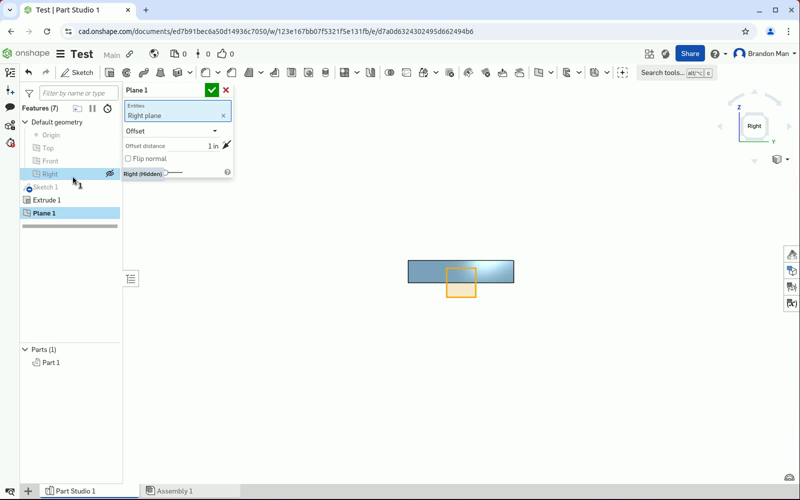
key(tab, 2)
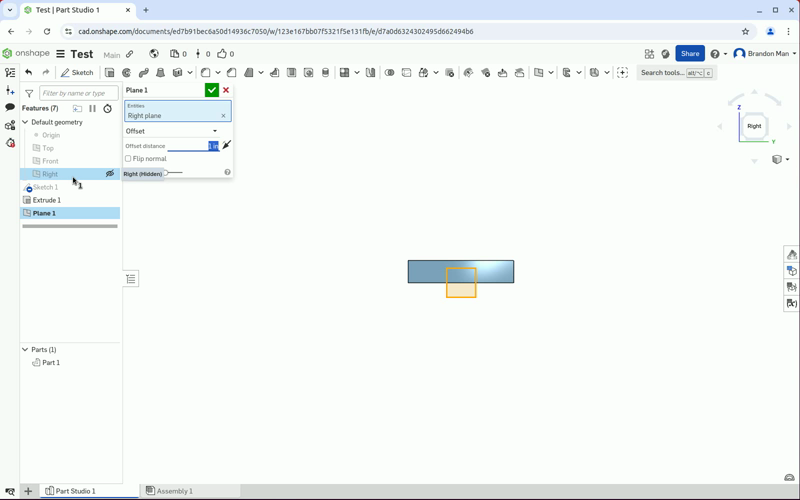
text(22.4)
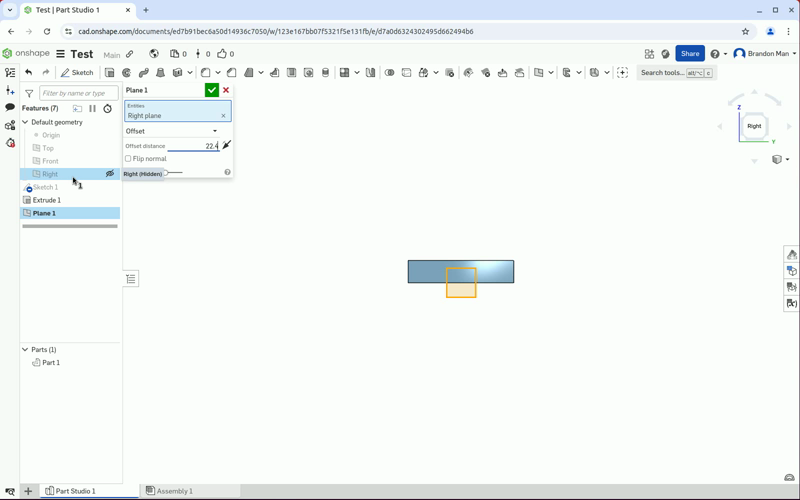
key(enter, 2)
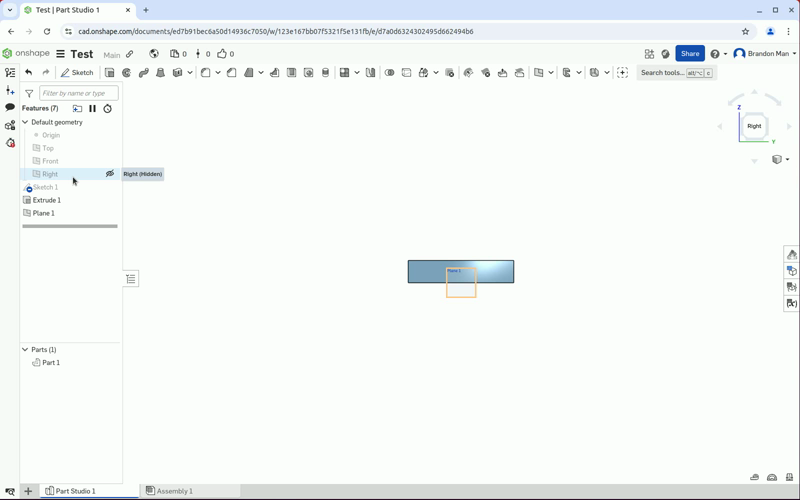
key(shift+s)
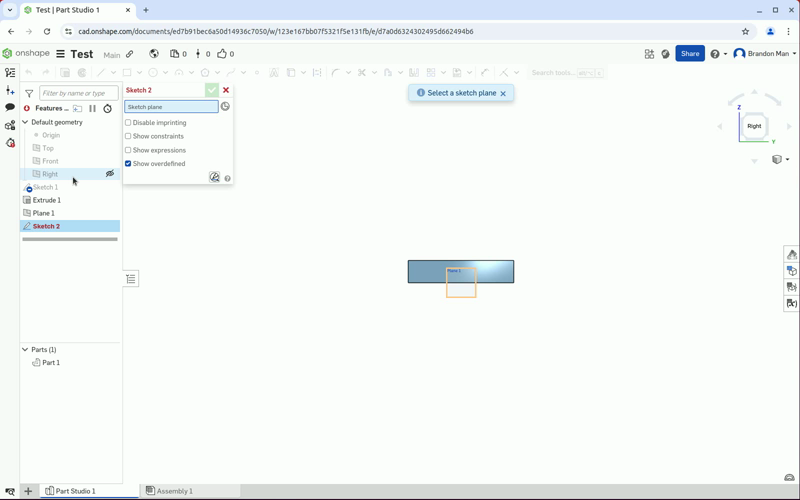
mouse_move(73, 215)
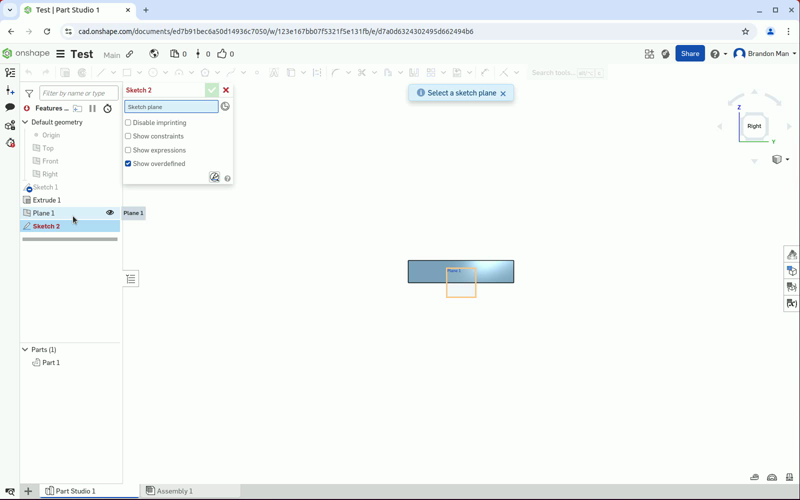
click(73, 215)
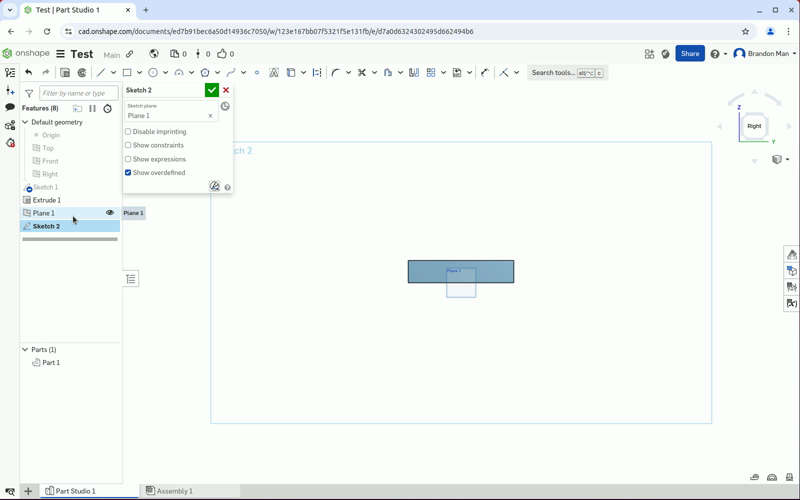
mouse_move(73, 352)
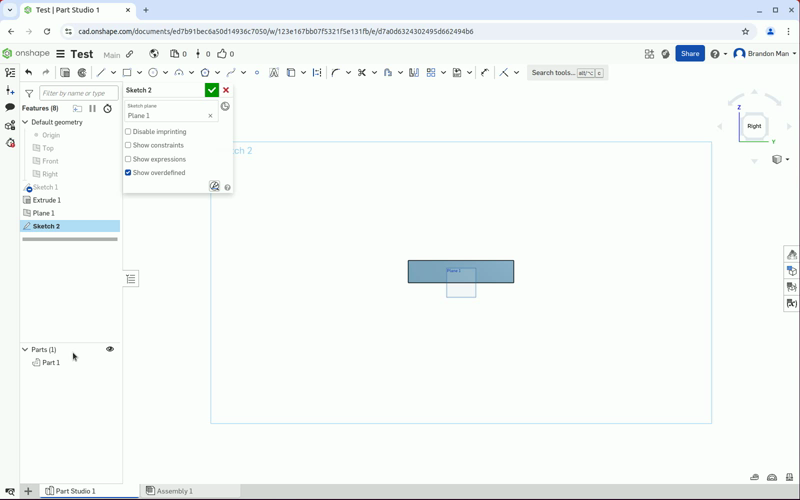
key(y)
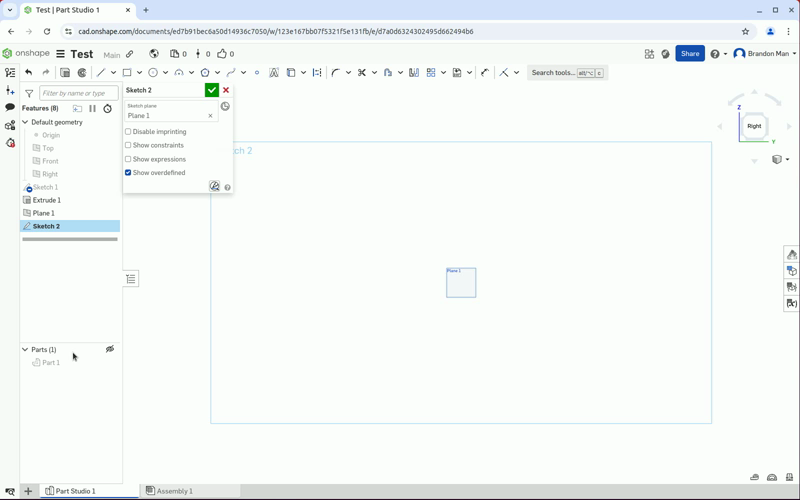
key(l)
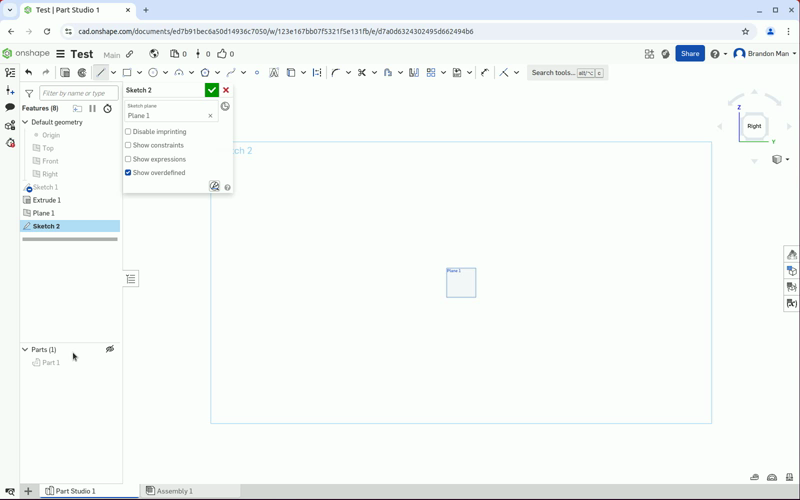
key_down(shift)
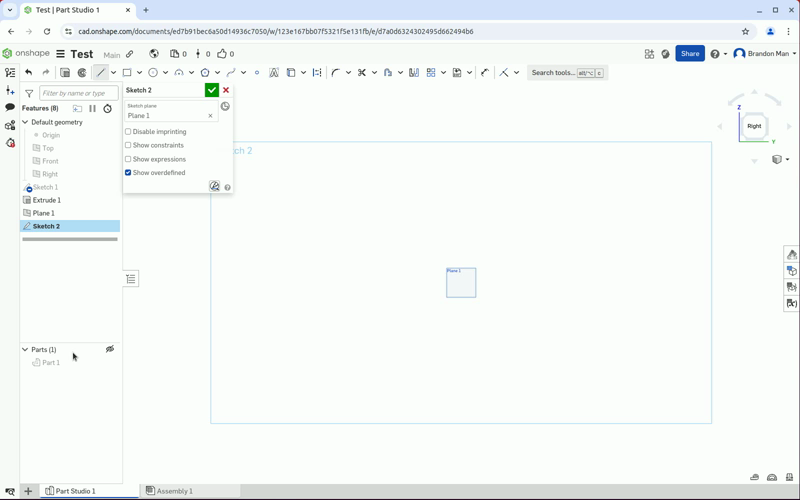
mouse_move(407, 282)
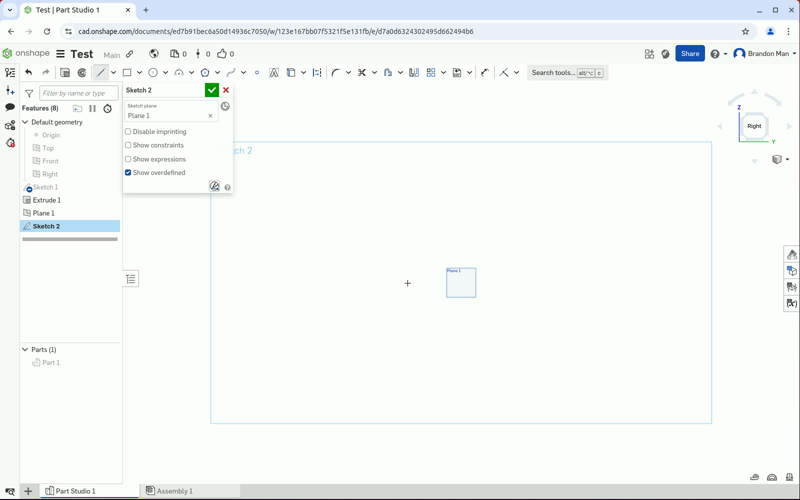
click(407, 282)
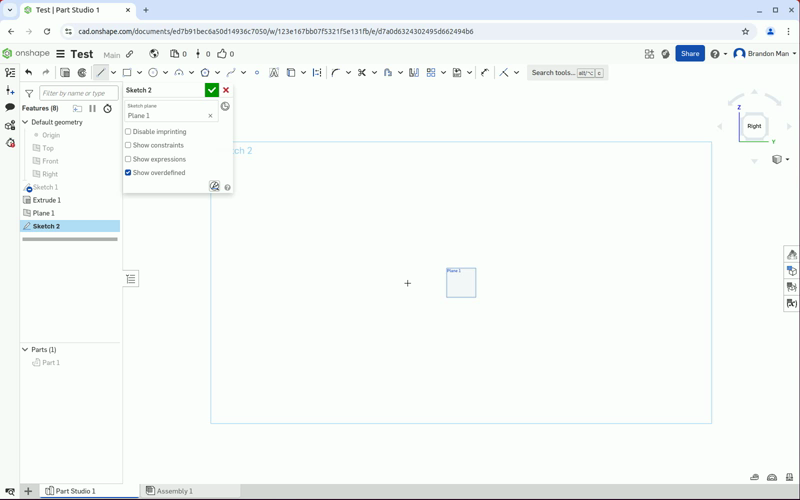
key_up(shift)
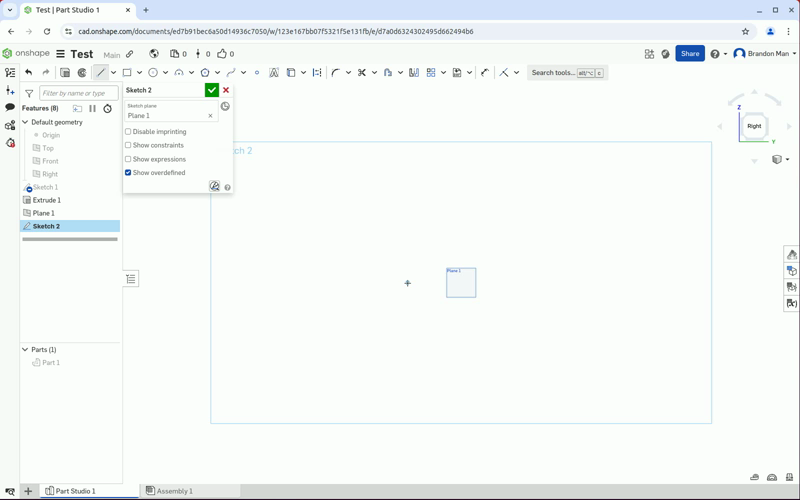
key_down(shift)
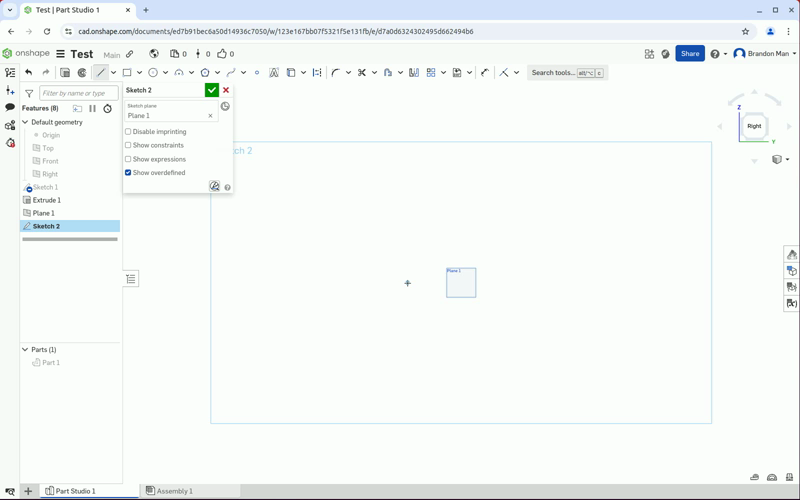
mouse_move(513, 282)
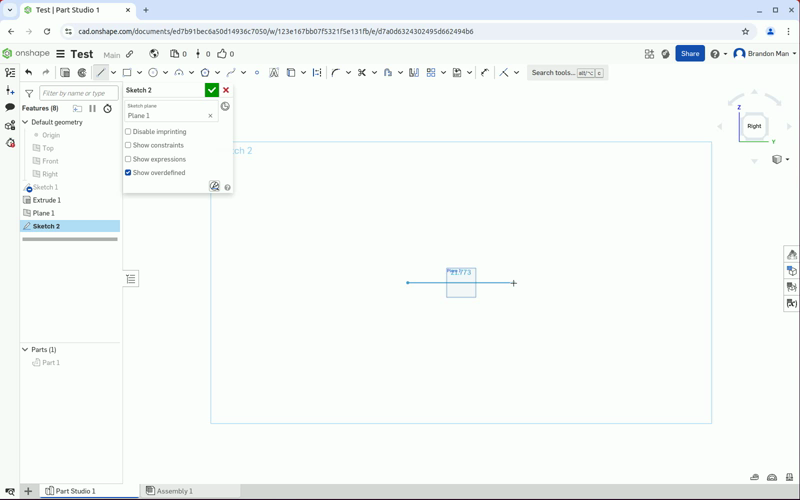
click(513, 282)
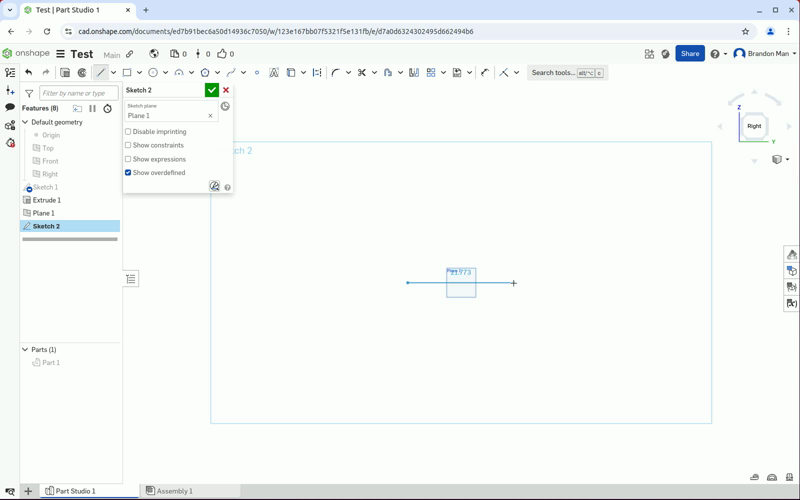
key_up(shift)
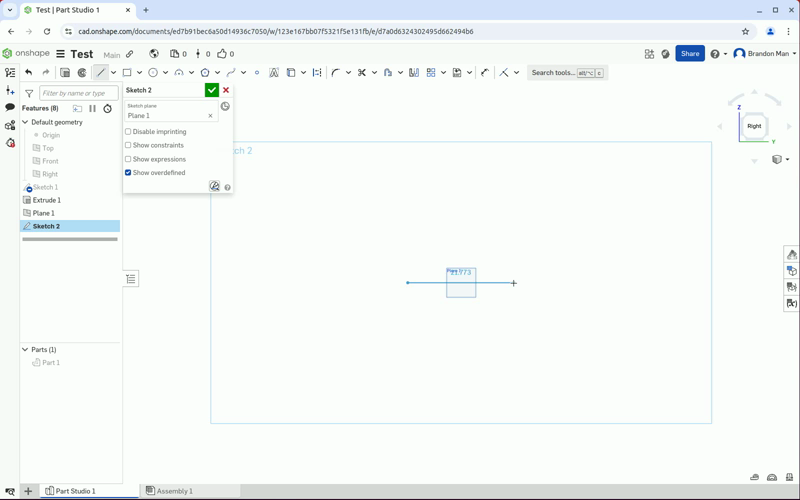
key_down(shift)
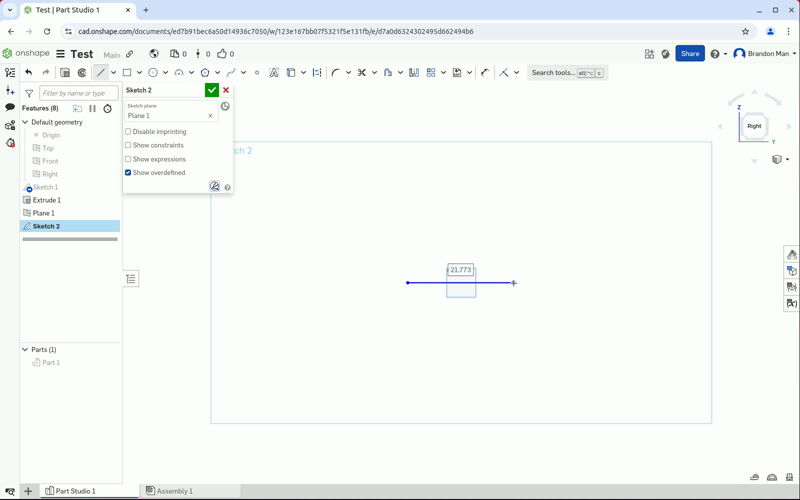
mouse_move(543, 282)
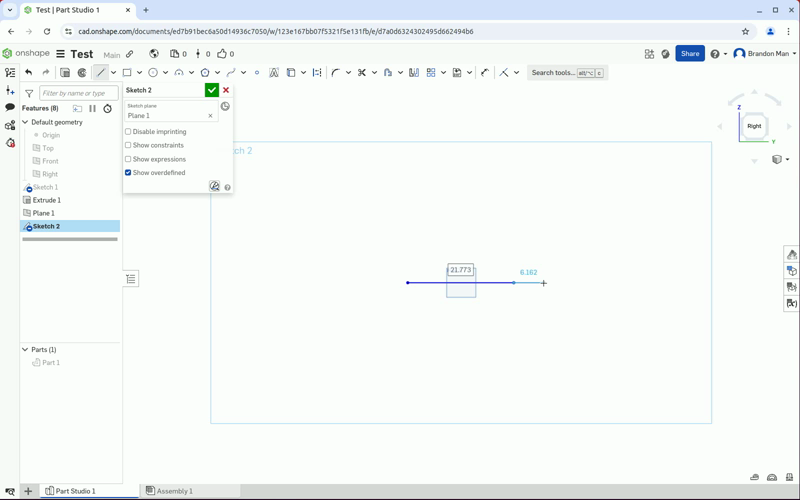
mouse_move(513, 260)
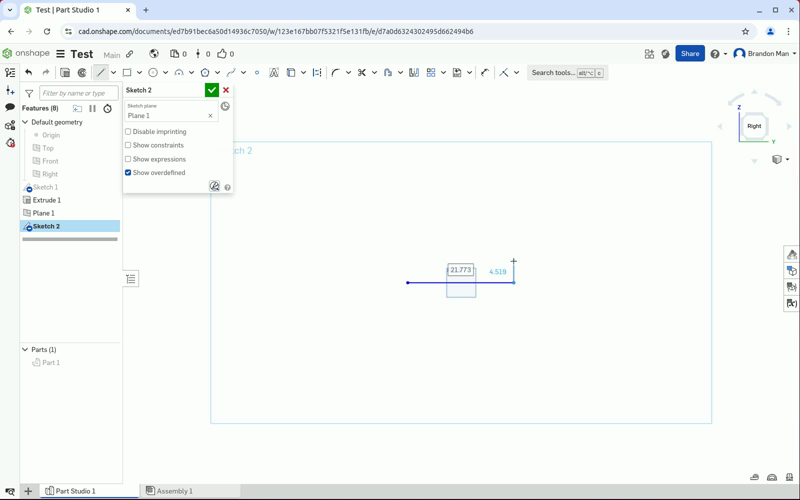
click(513, 260)
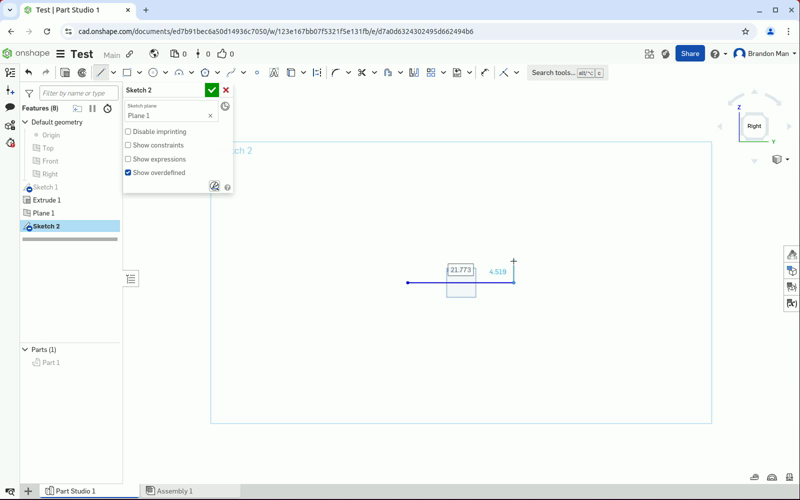
key_up(shift)
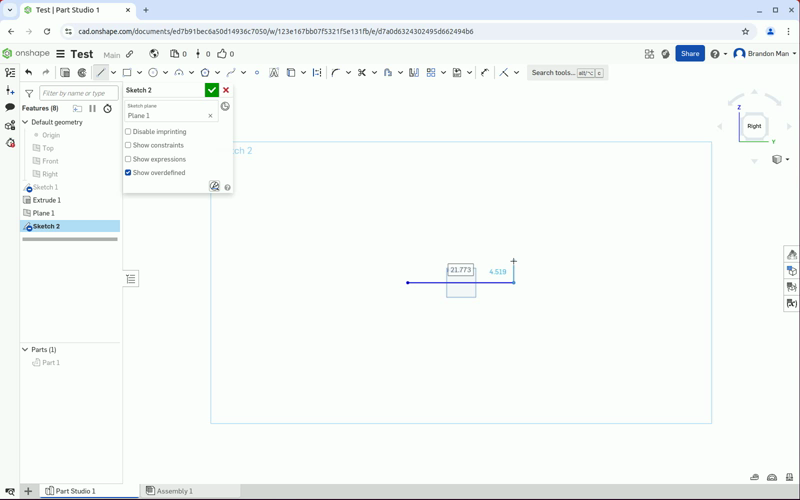
key_down(shift)
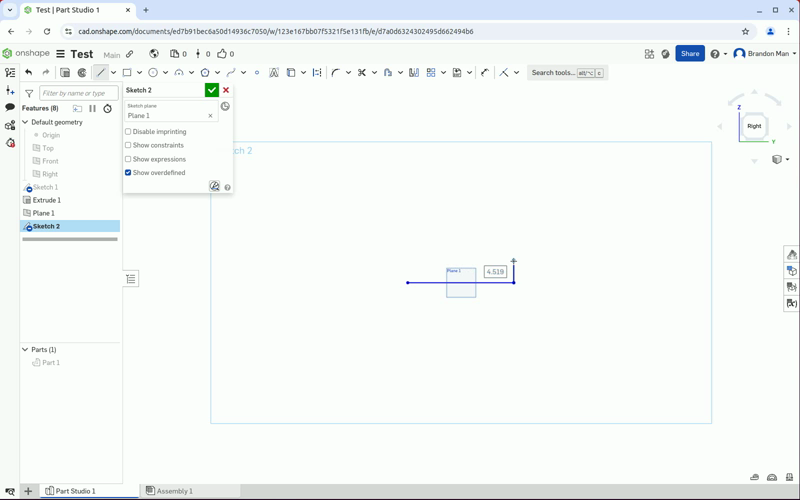
mouse_move(407, 260)
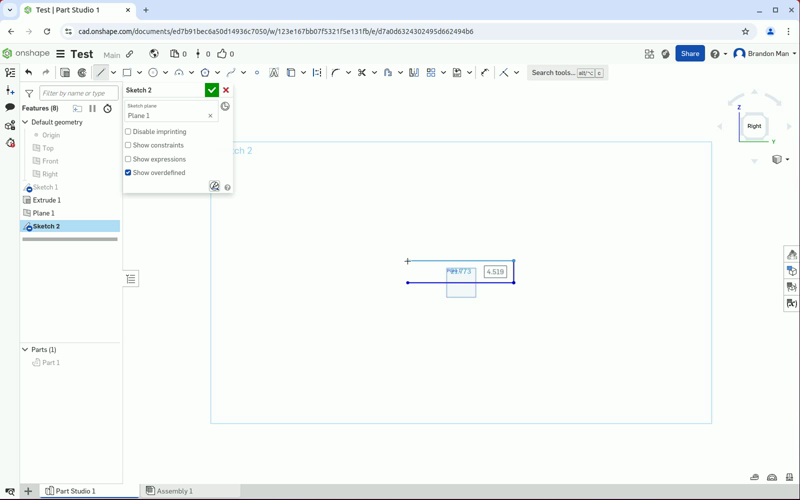
click(407, 260)
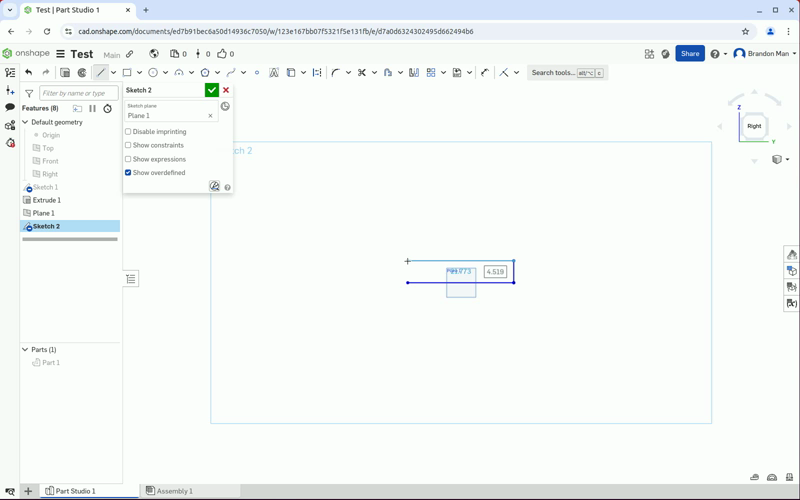
key_up(shift)
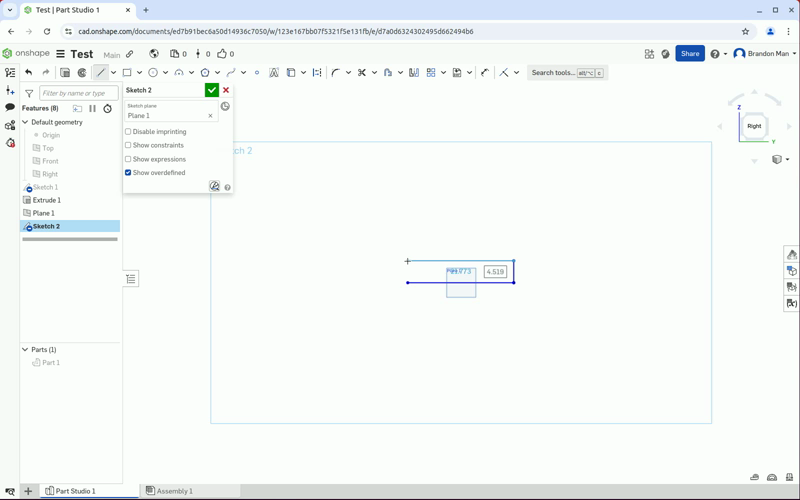
mouse_move(437, 260)
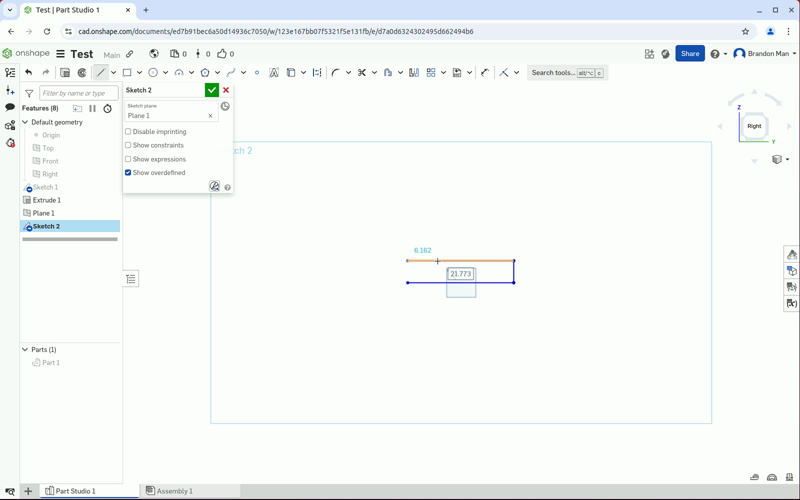
key_down(shift)
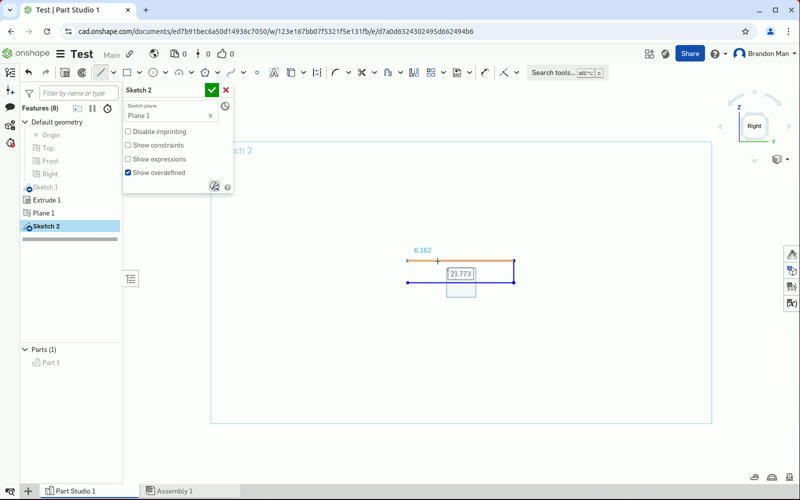
mouse_move(407, 282)
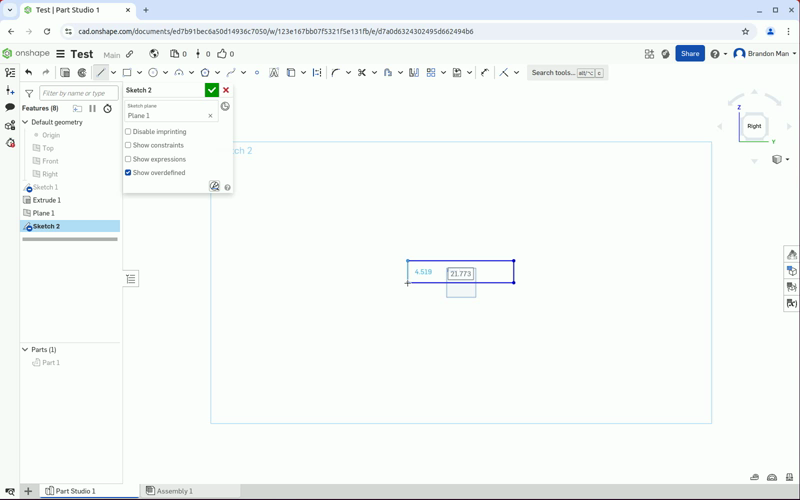
key_up(shift)
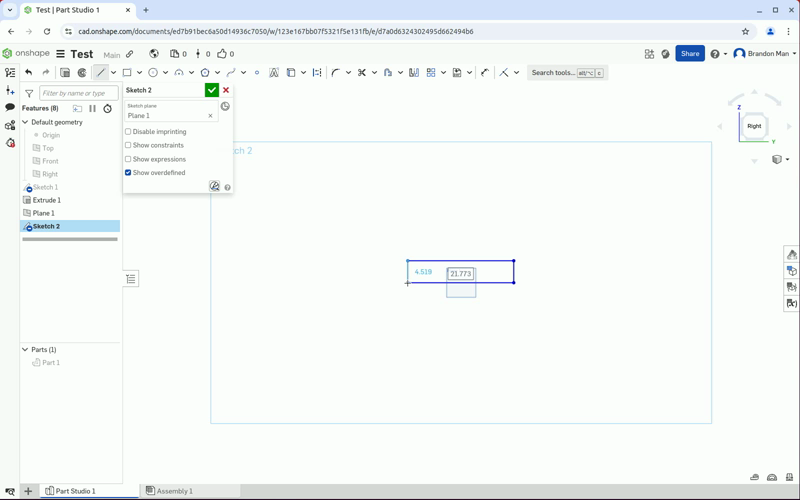
click(407, 282)
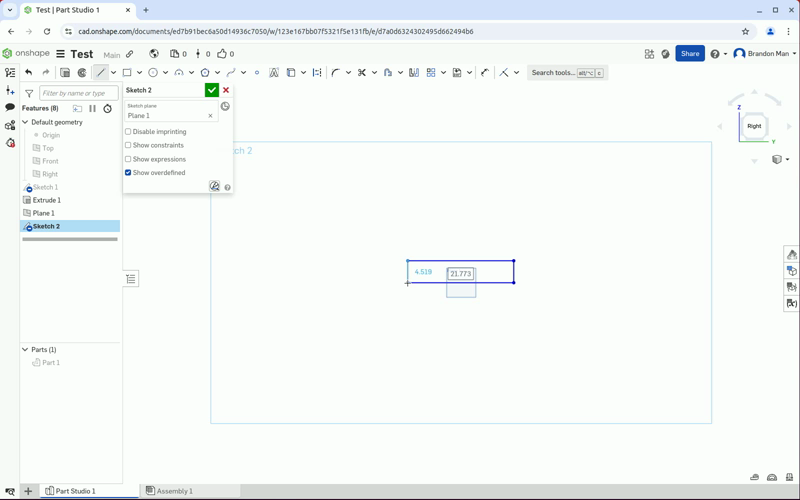
key(esc)
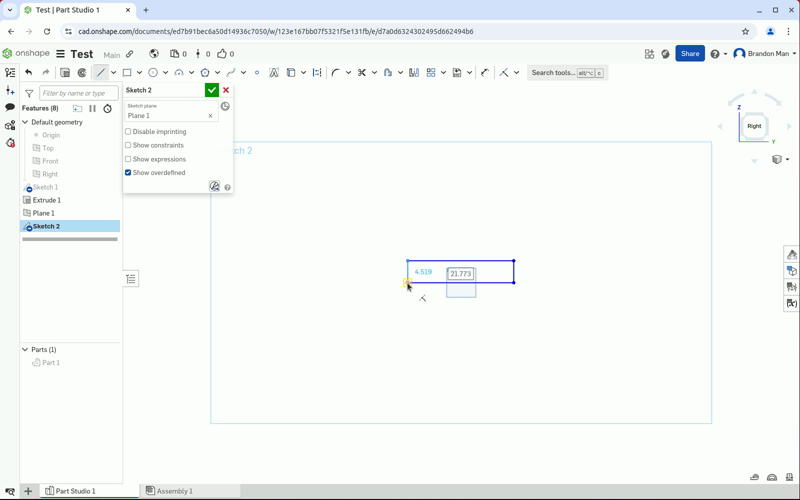
mouse_move(461, 266)
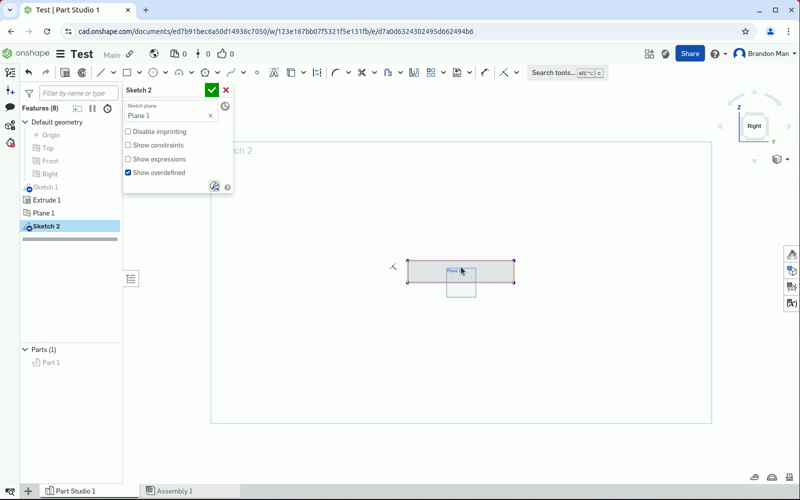
click(461, 266)
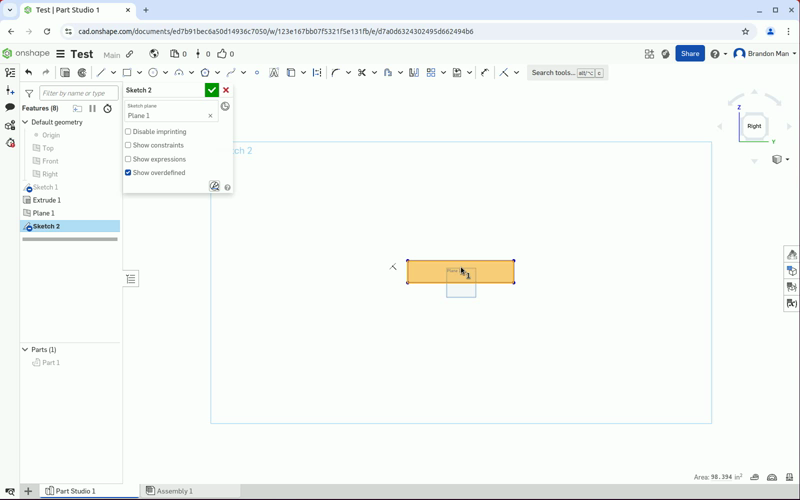
mouse_move(73, 352)
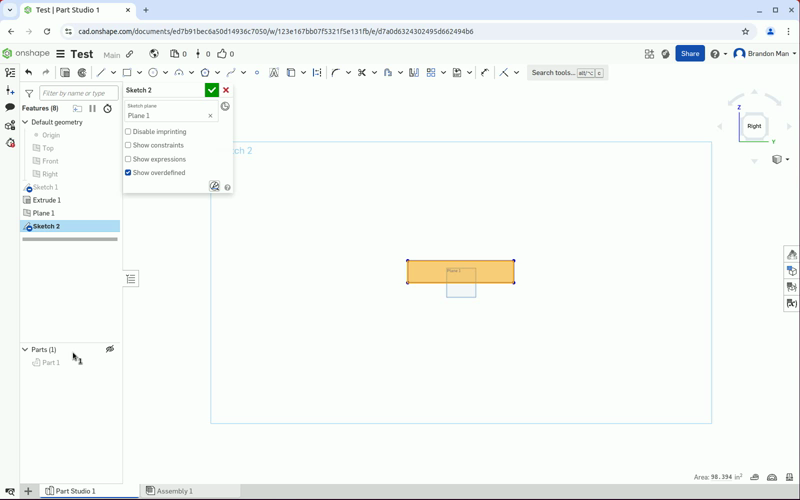
key(shift+y)
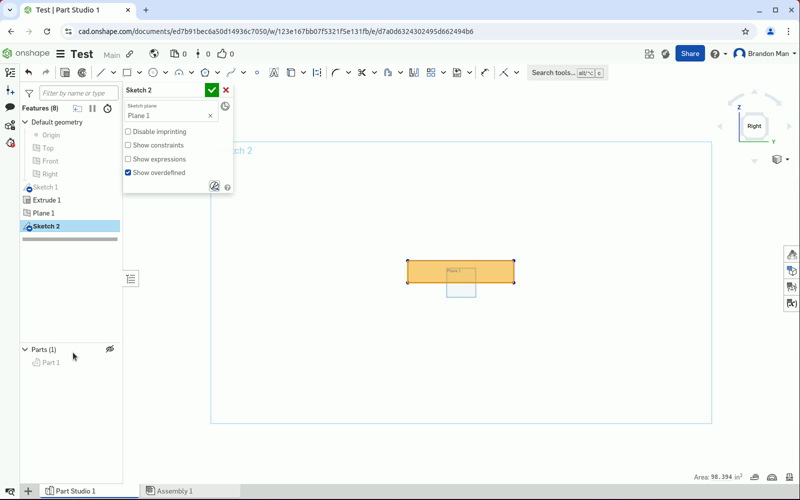
key(shift+e)
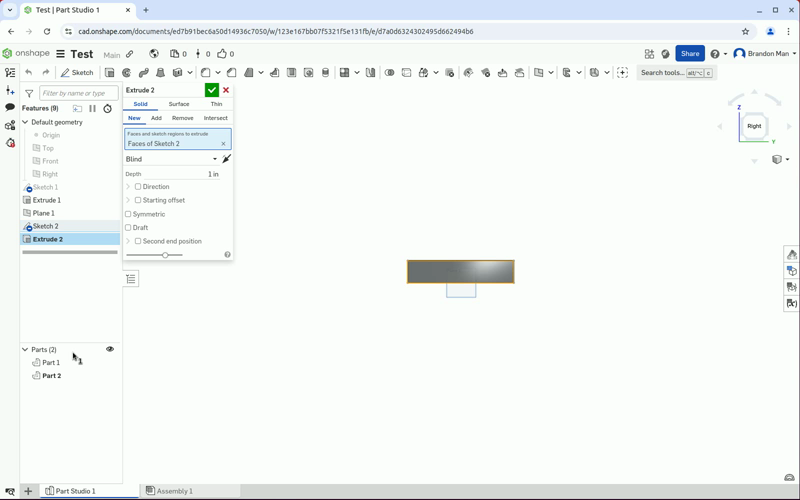
mouse_move(143, 106)
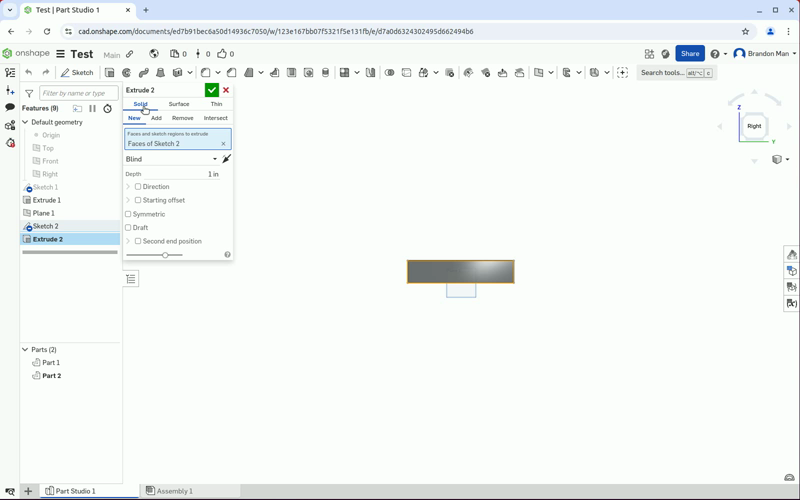
click(143, 106)
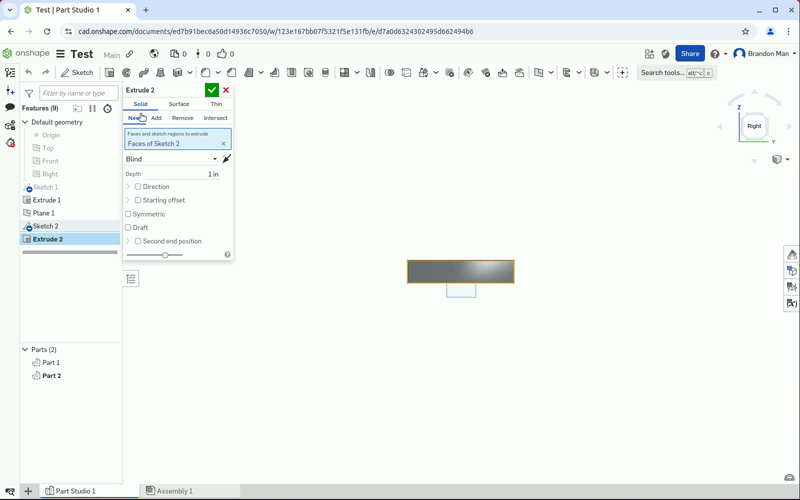
mouse_move(137, 120)
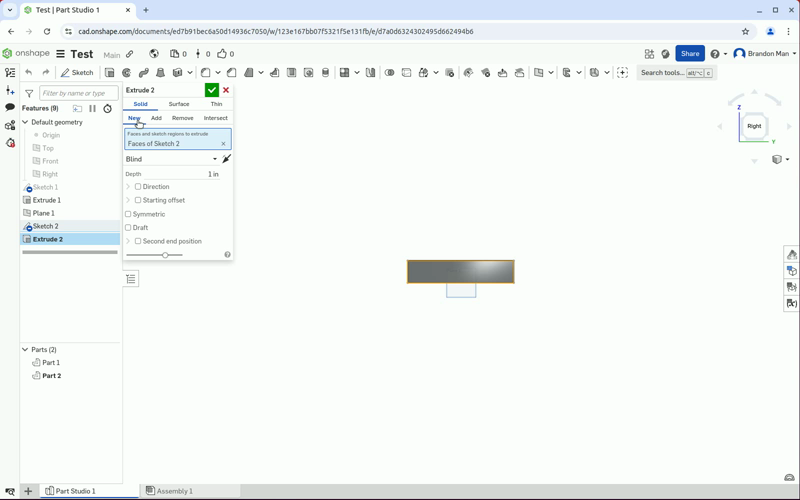
click(137, 120)
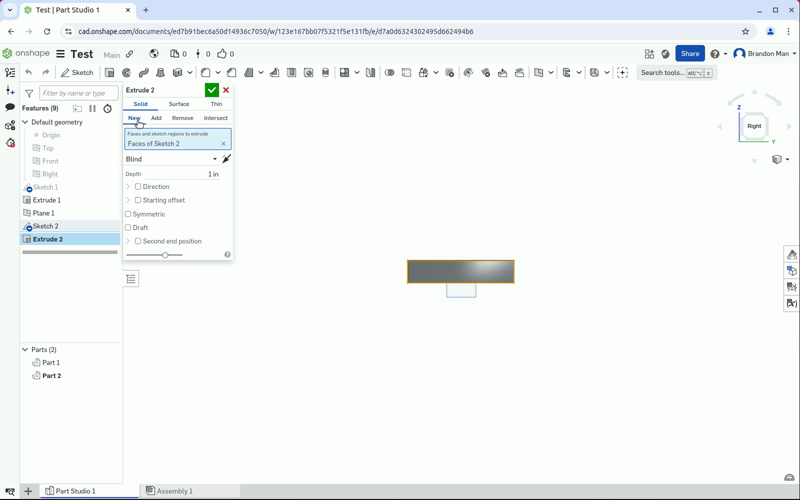
key(tab, 4)
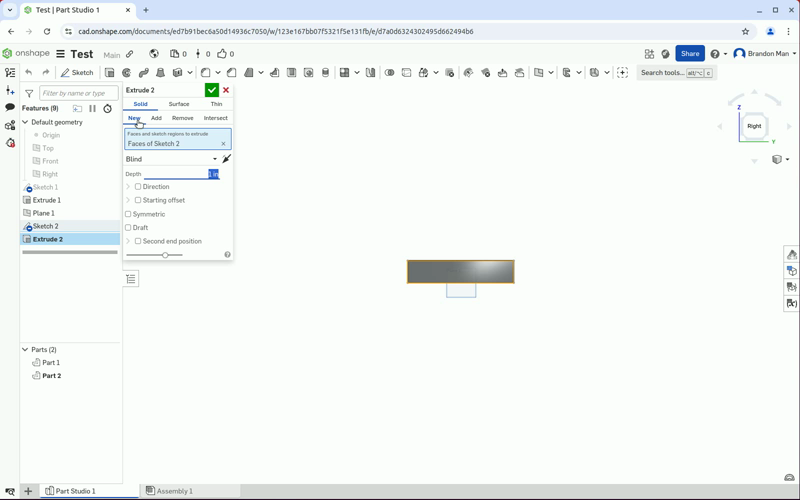
text(0.722)
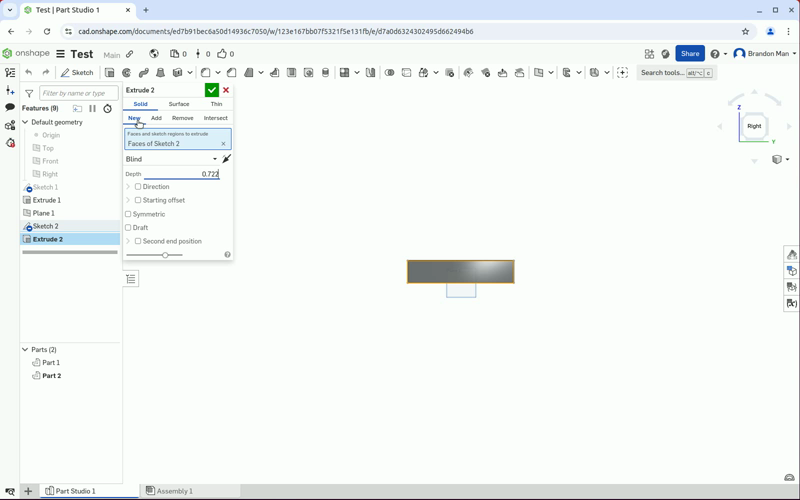
key(enter)
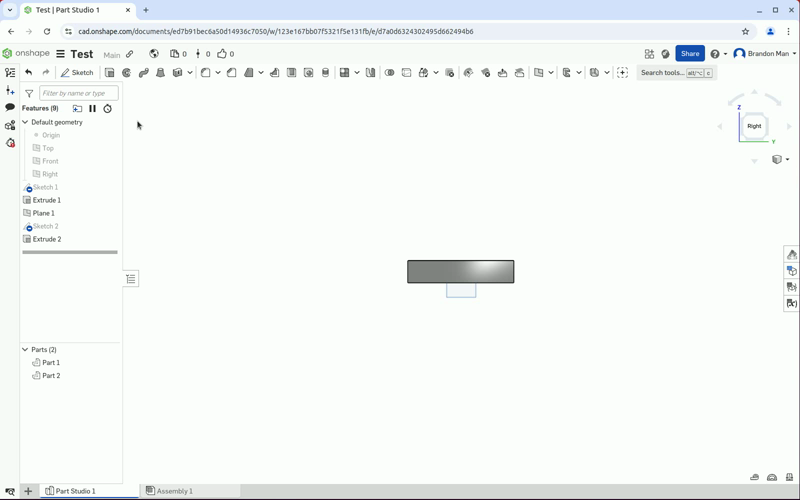
key(shift+h)
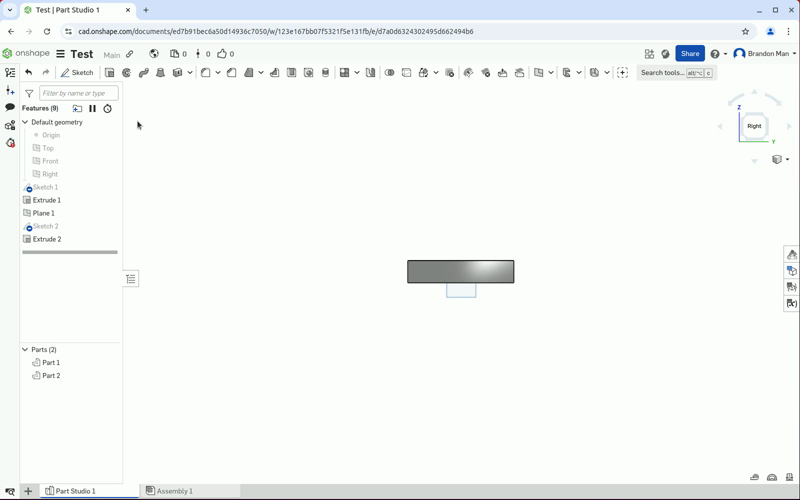
key(shift+h)
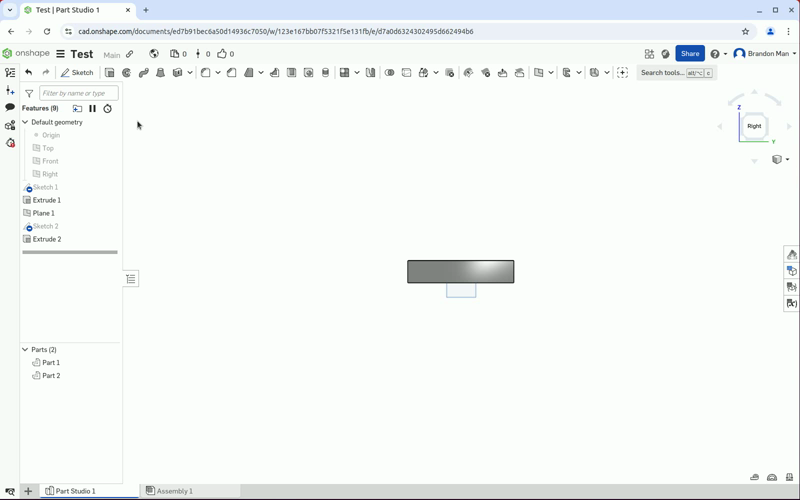
mouse_move(73, 189)
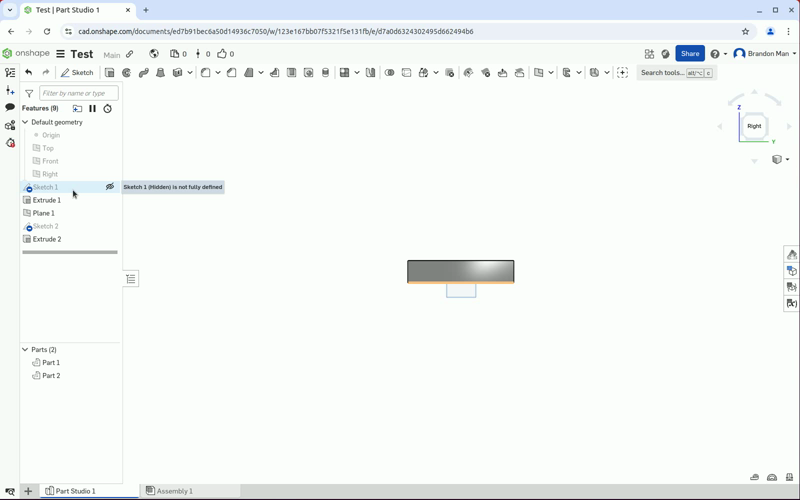
click(73, 189)
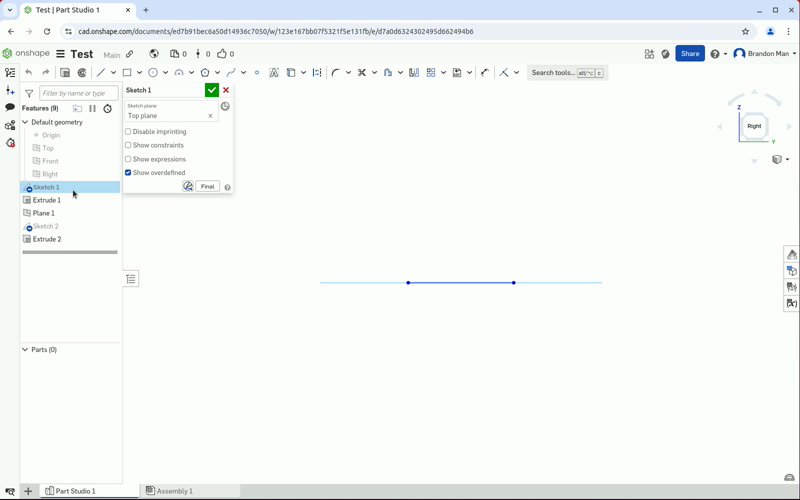
mouse_move(229, 92)
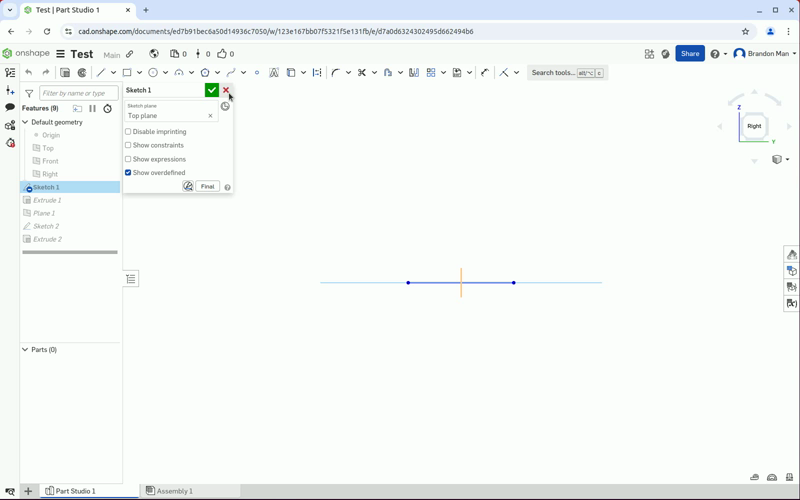
click(229, 92)
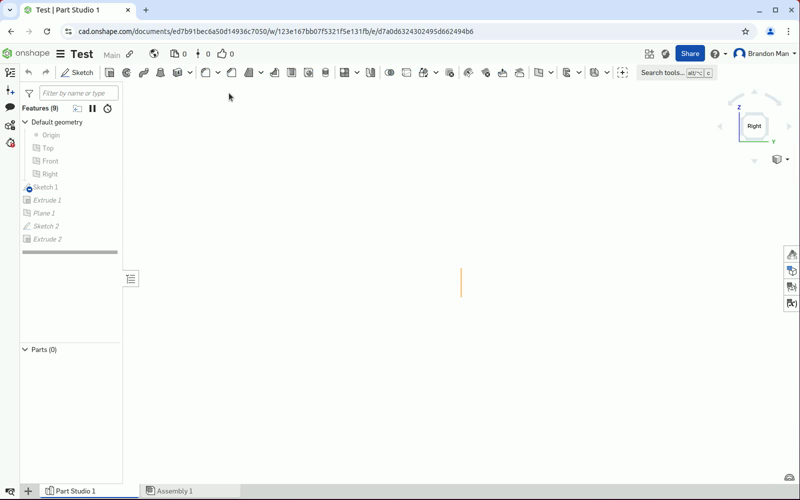
key(shift+s)
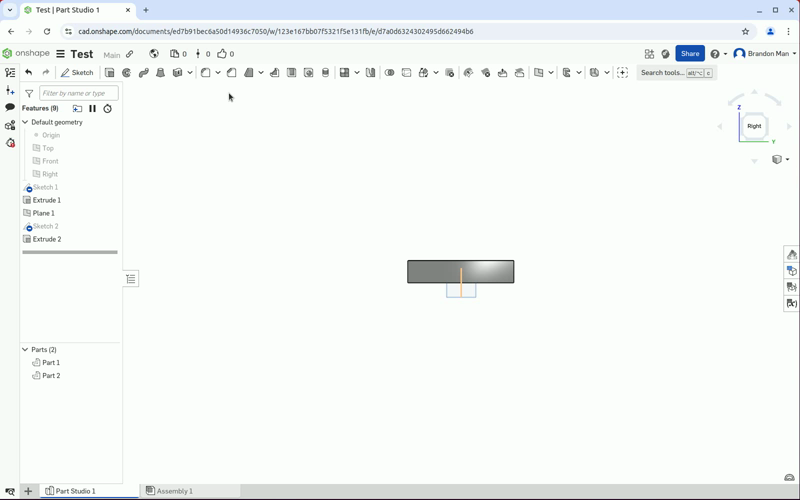
mouse_move(73, 215)
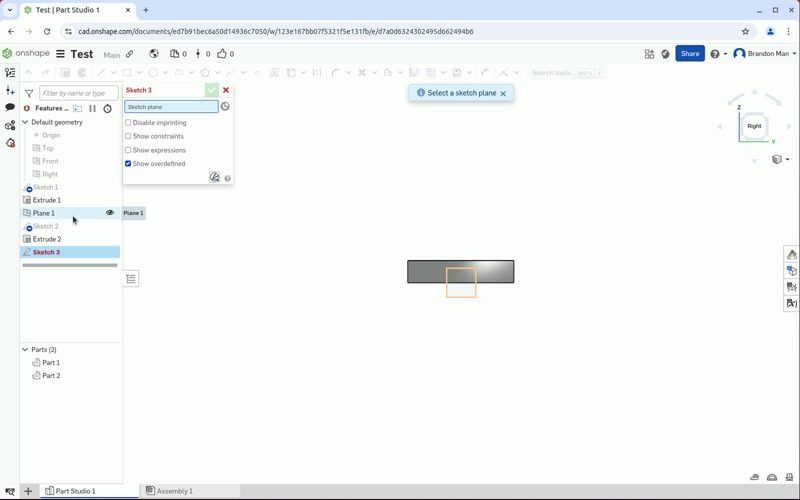
click(73, 215)
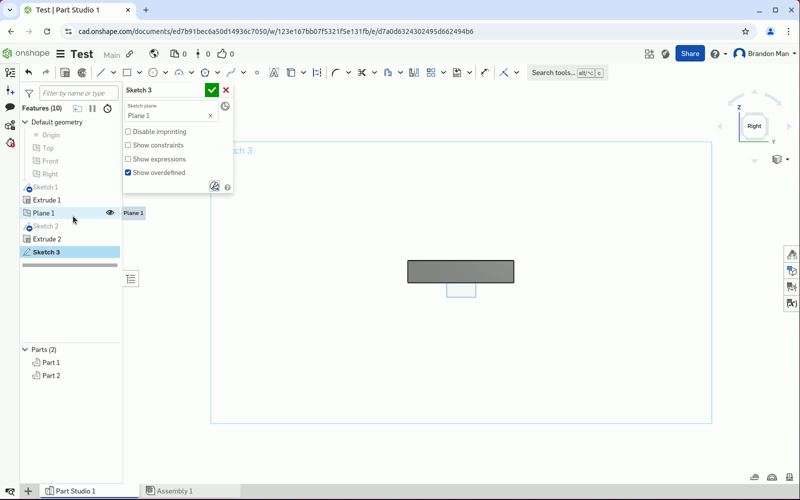
mouse_move(73, 352)
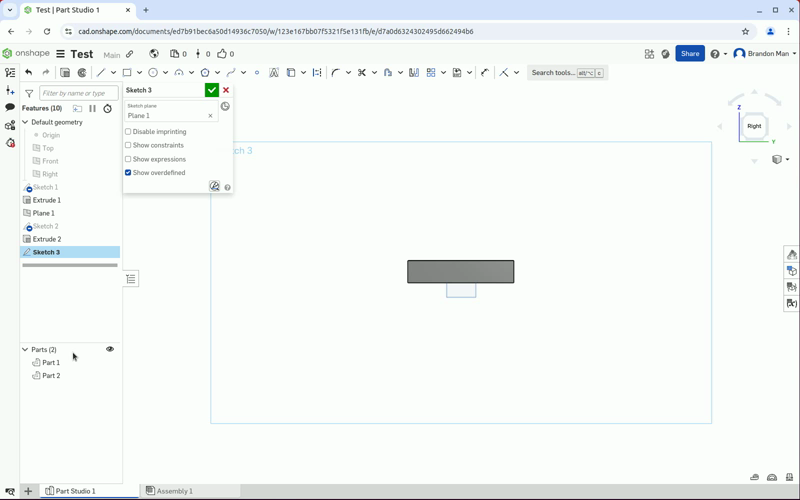
key(y)
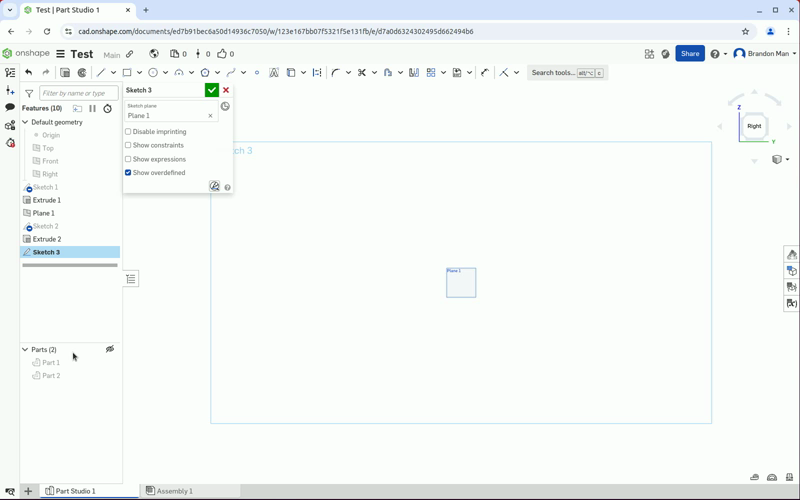
key(l)
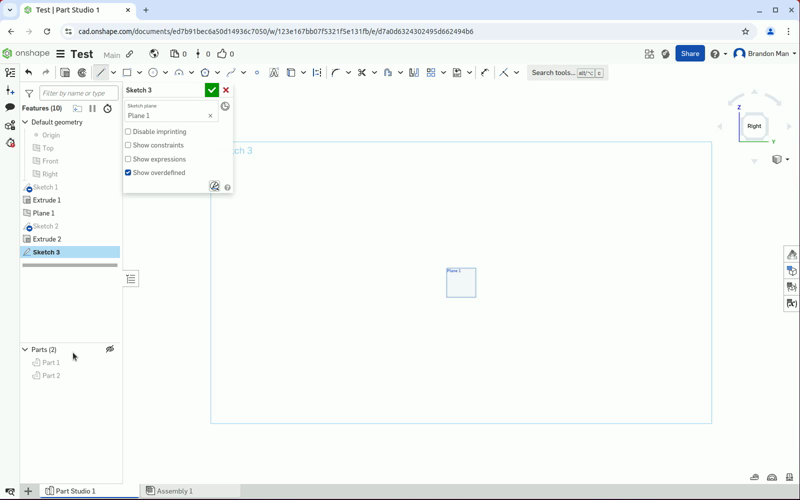
key_down(shift)
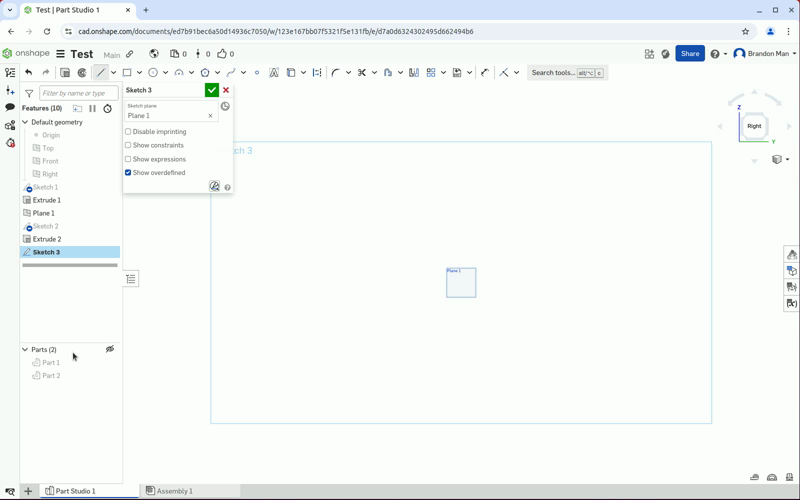
mouse_move(407, 260)
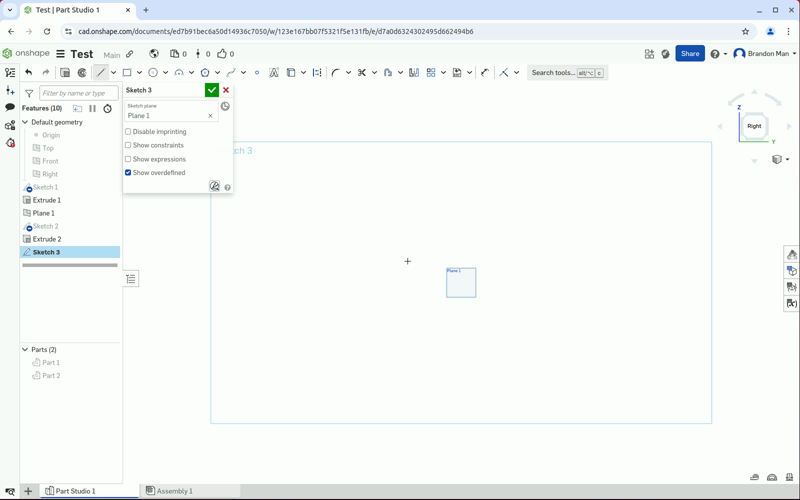
click(407, 260)
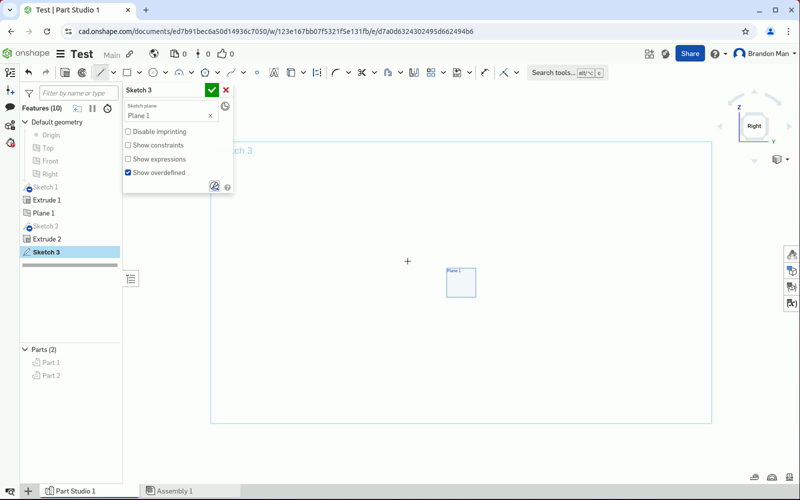
key_up(shift)
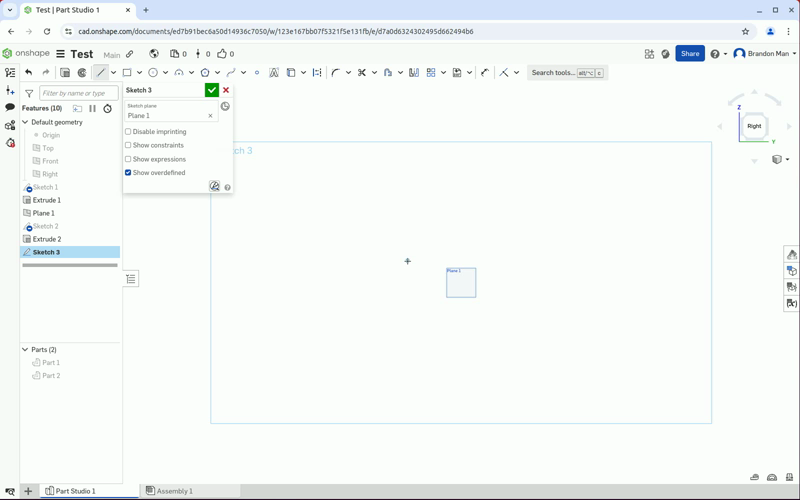
key_down(shift)
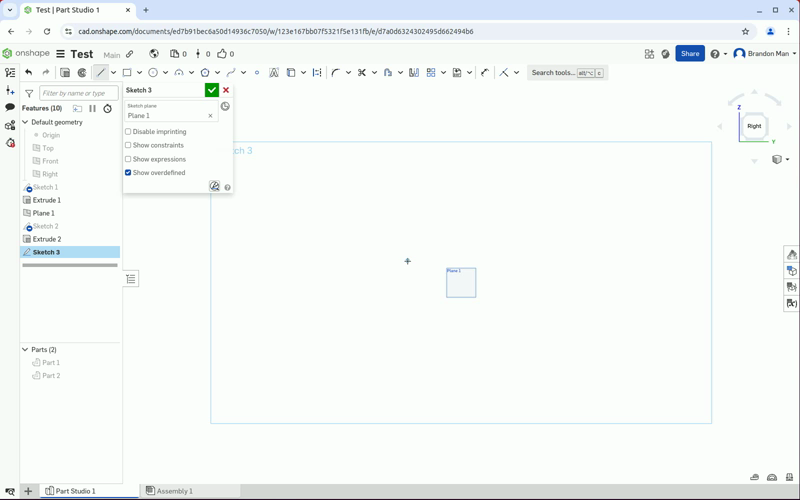
mouse_move(513, 260)
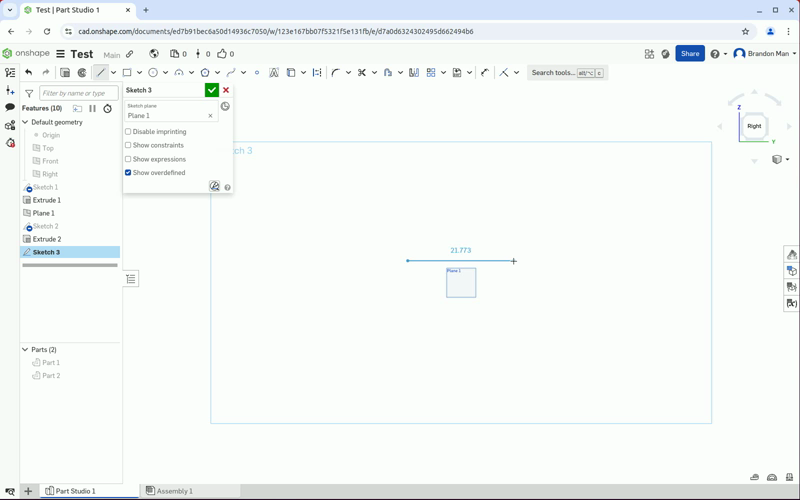
click(513, 260)
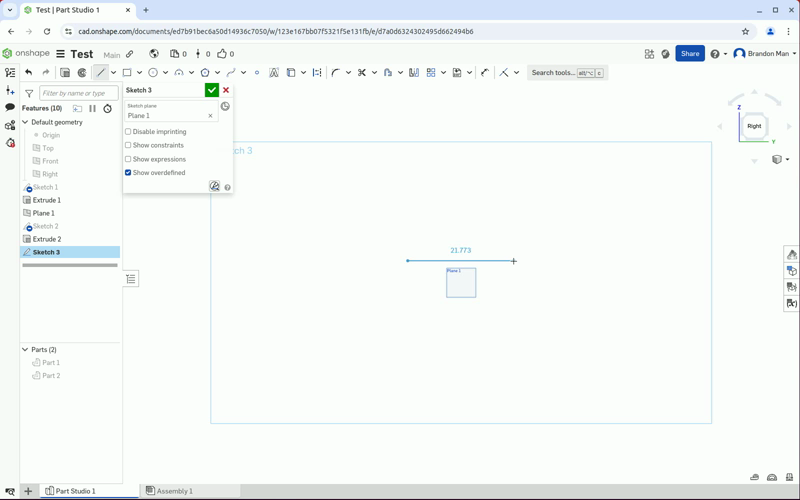
key_up(shift)
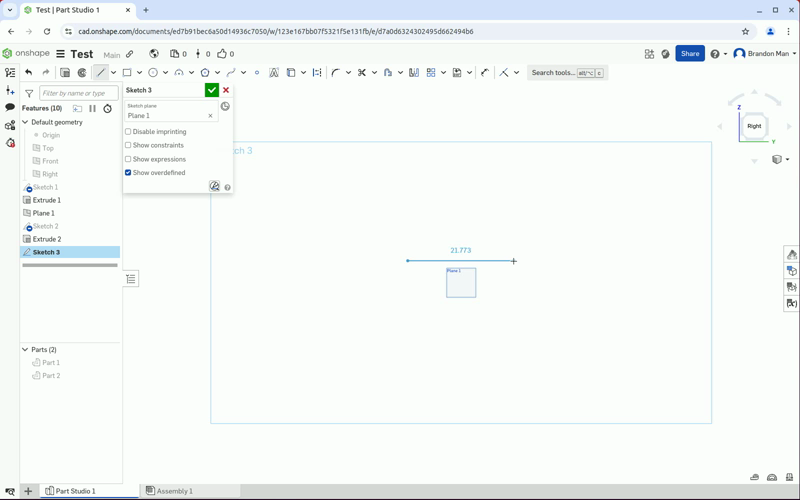
key_down(shift)
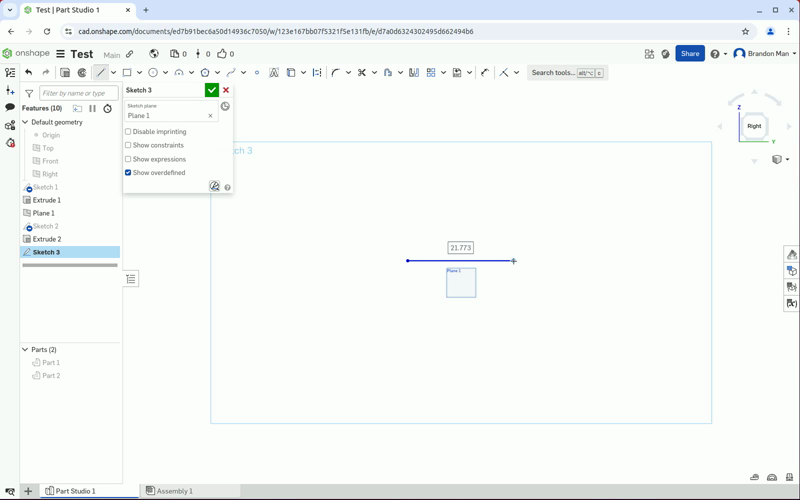
mouse_move(543, 260)
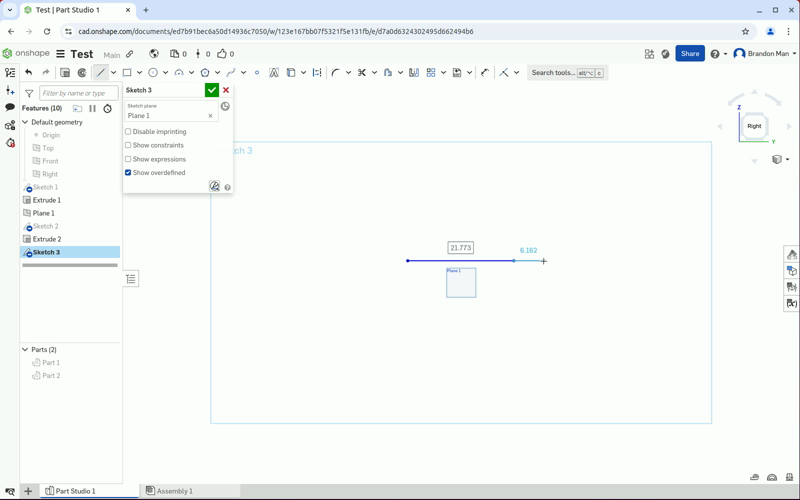
mouse_move(513, 257)
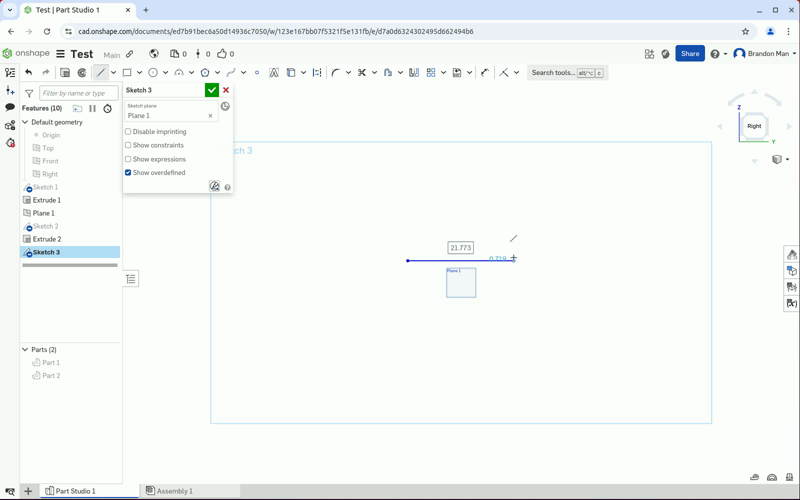
scroll(6)
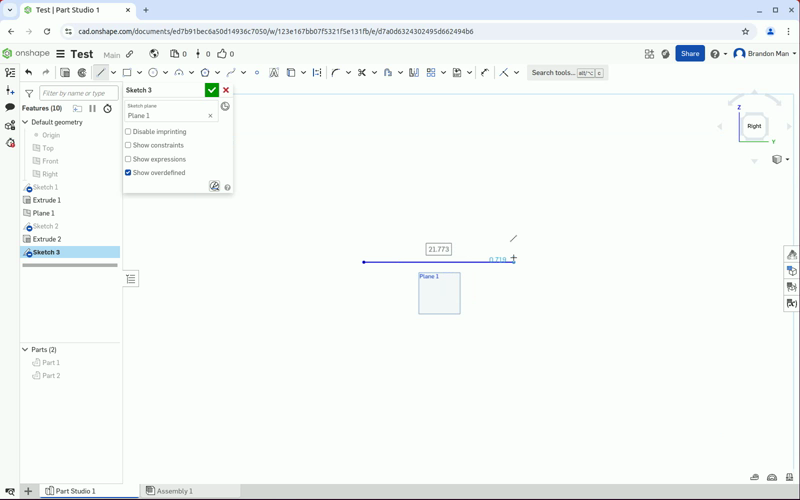
scroll(6)
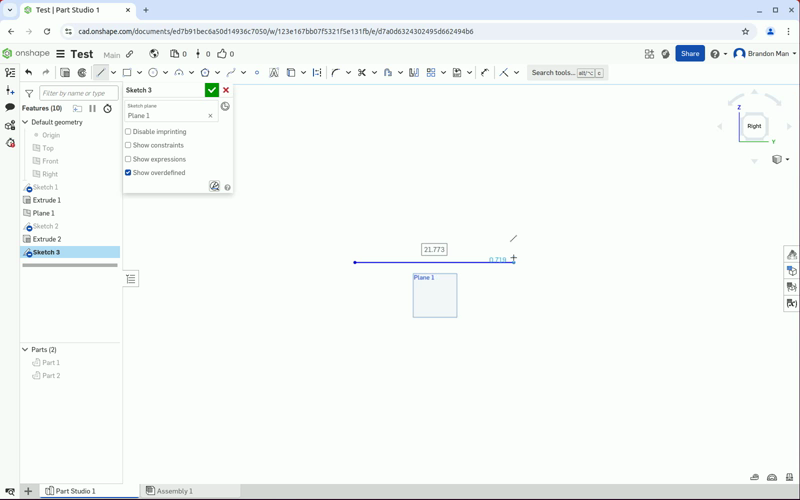
scroll(6)
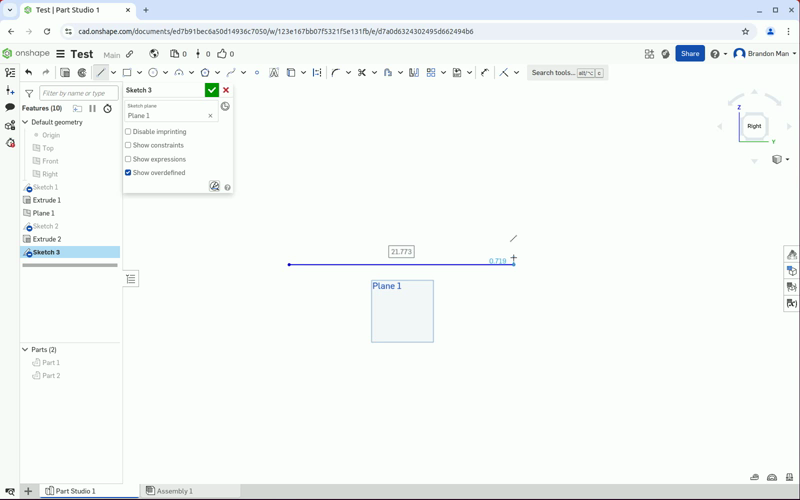
scroll(6)
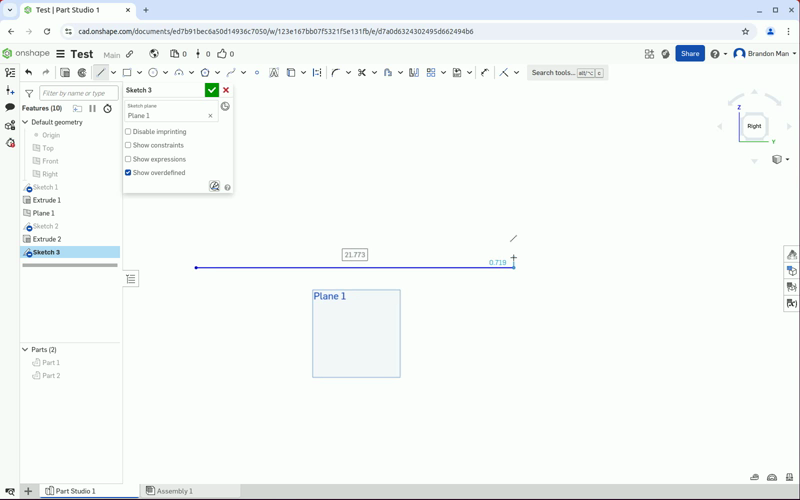
scroll(6)
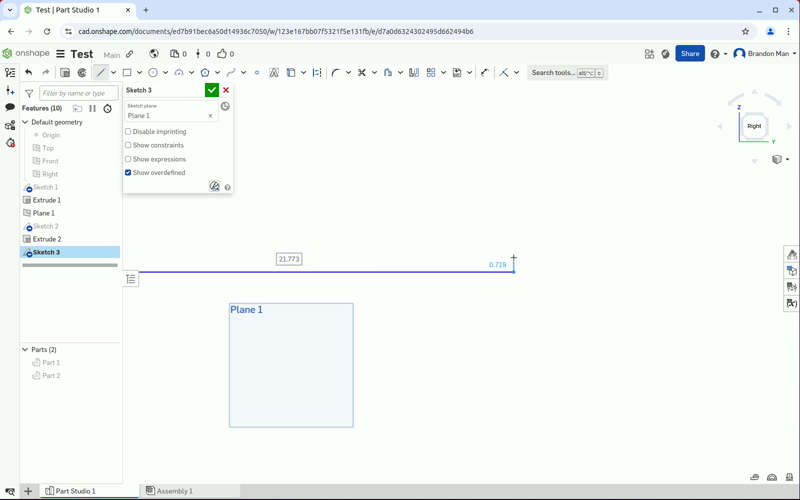
scroll(6)
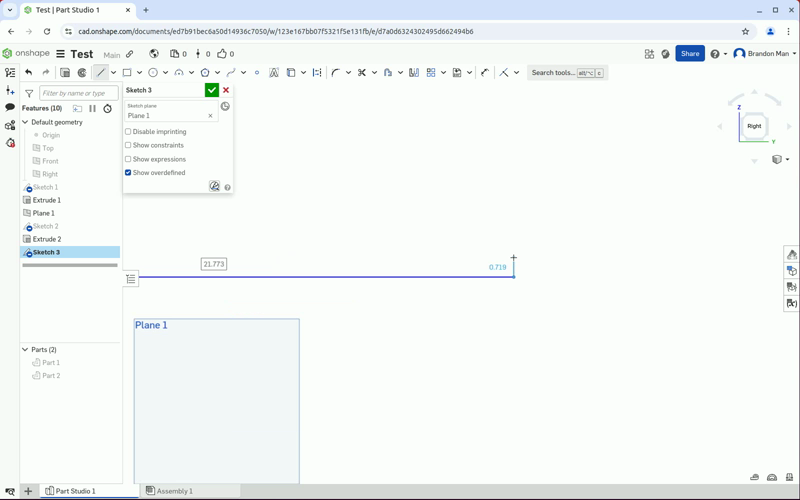
scroll(6)
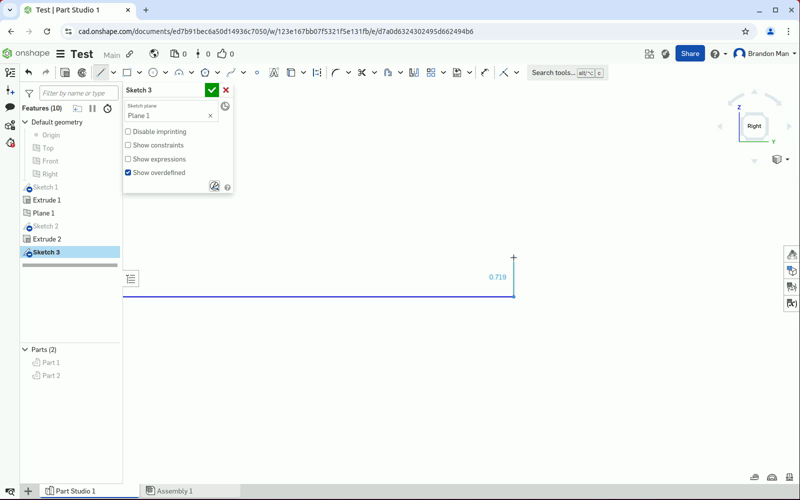
click(513, 257)
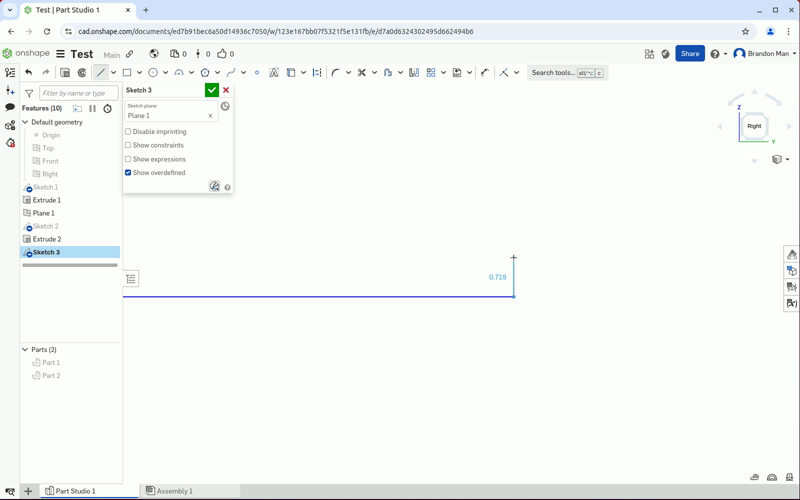
scroll(-6)
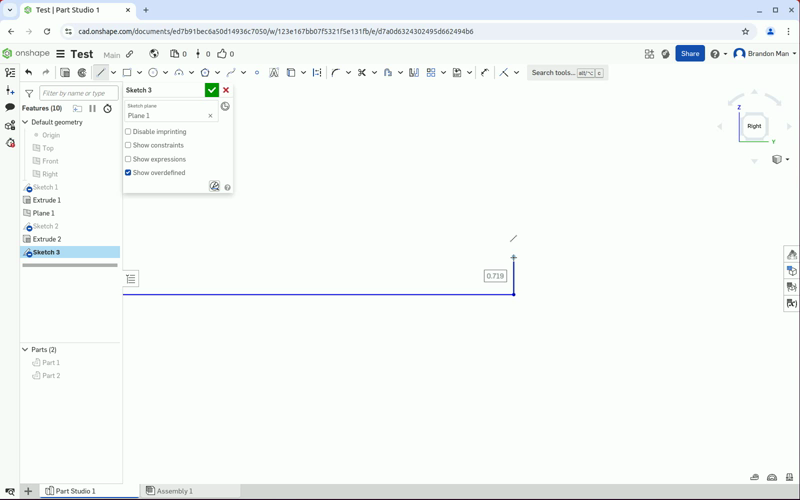
scroll(-6)
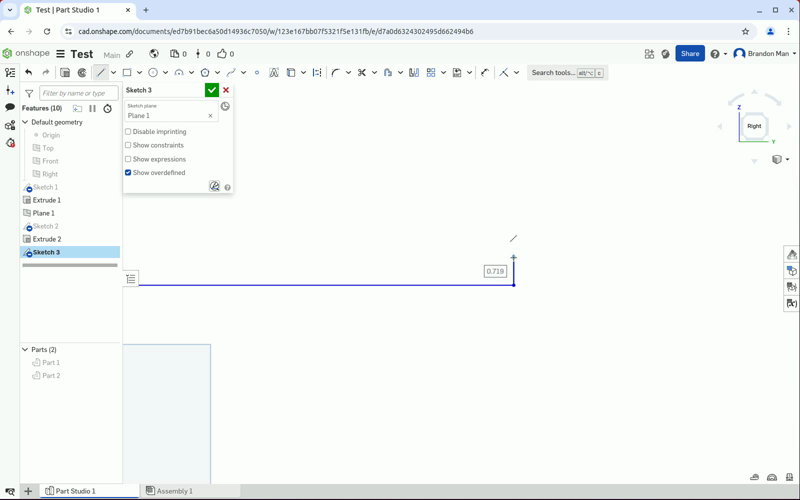
scroll(-6)
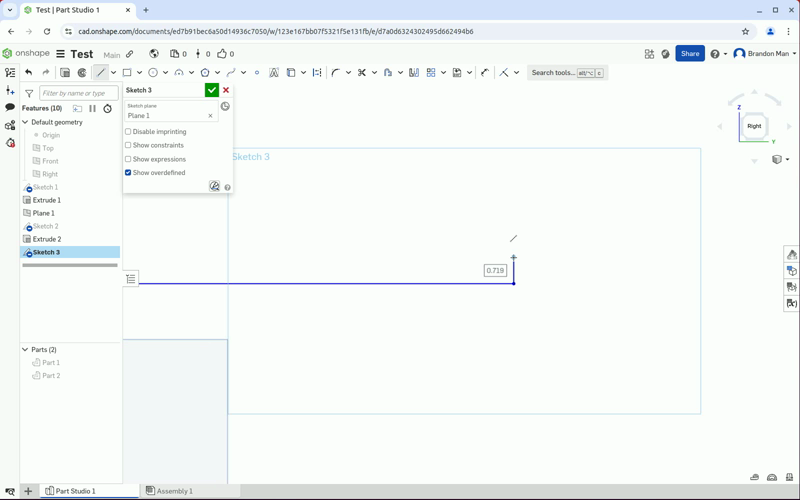
scroll(-6)
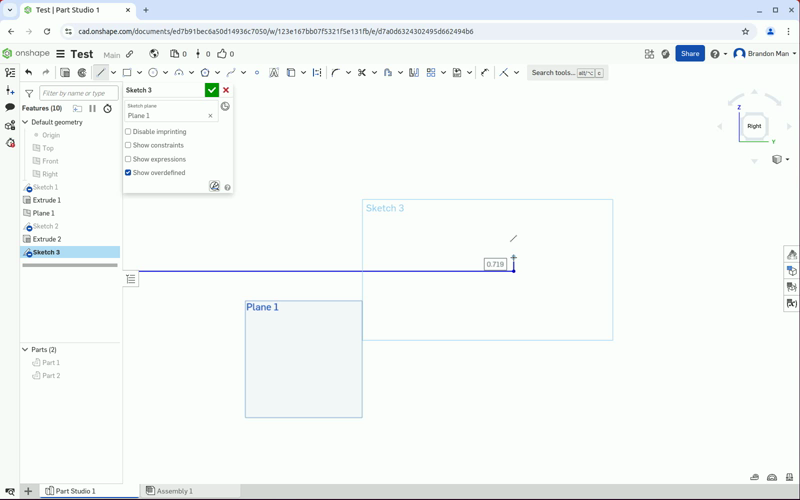
scroll(-6)
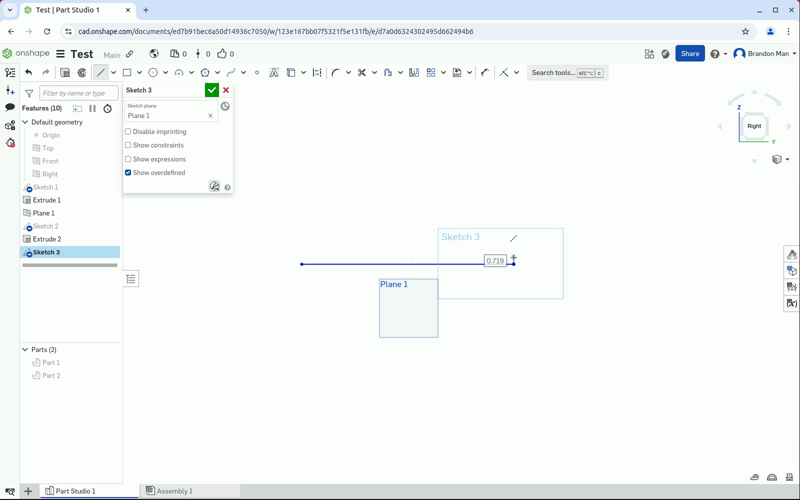
scroll(-6)
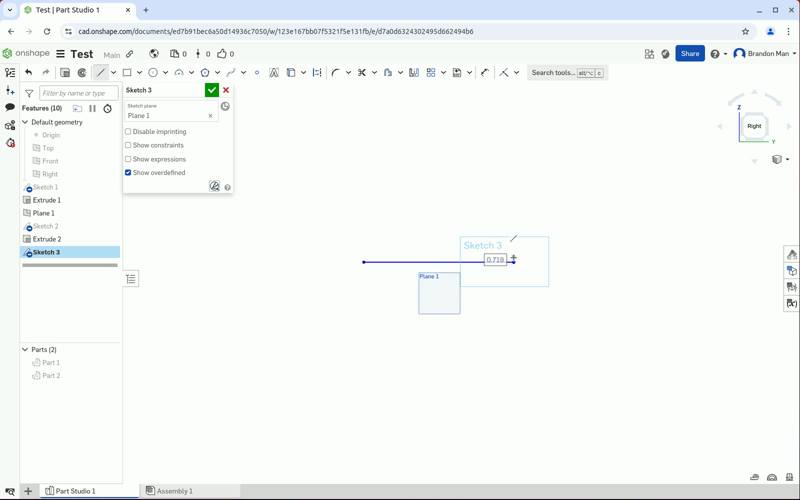
scroll(-6)
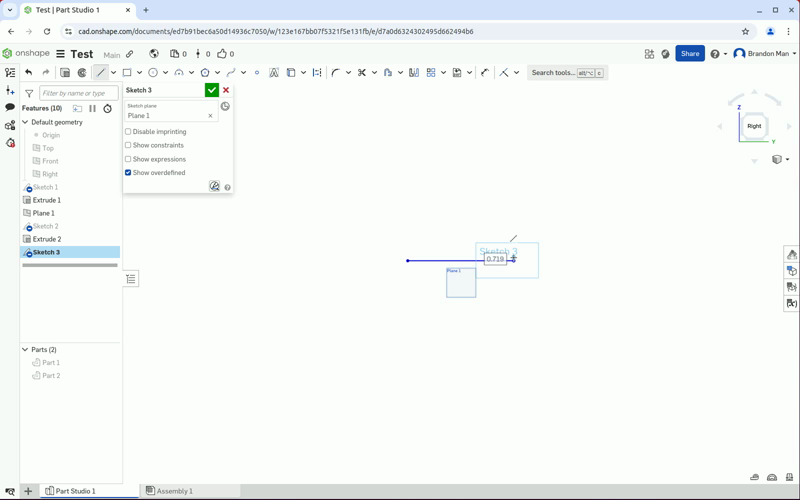
key_up(shift)
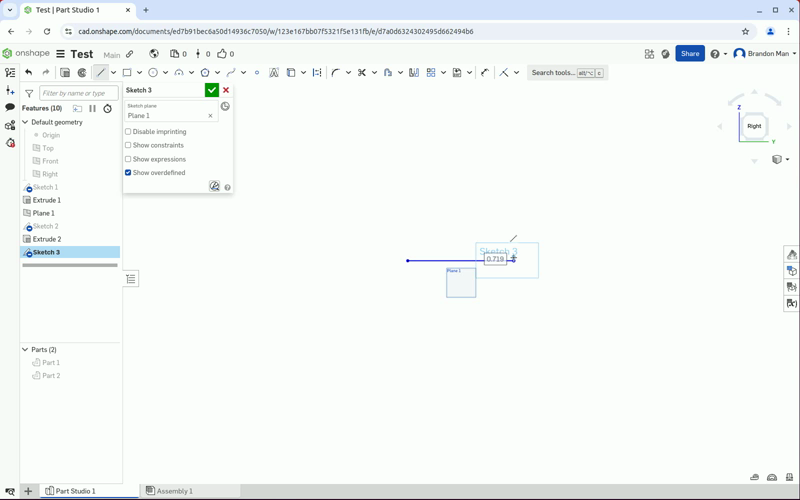
key_down(shift)
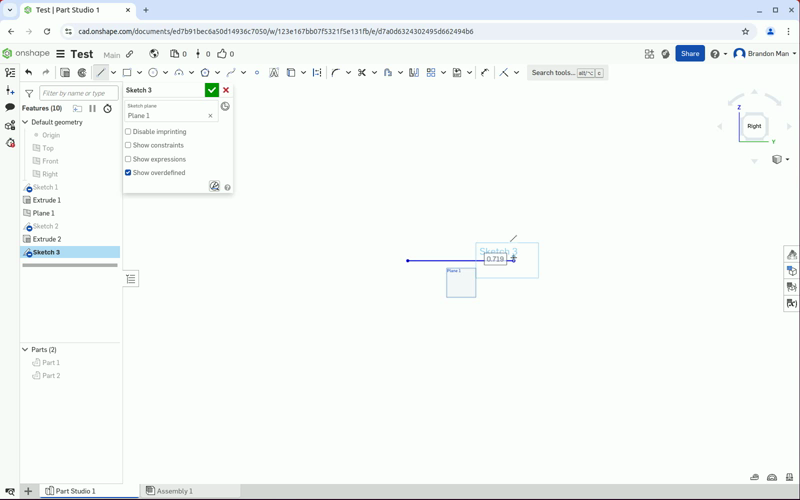
mouse_move(407, 257)
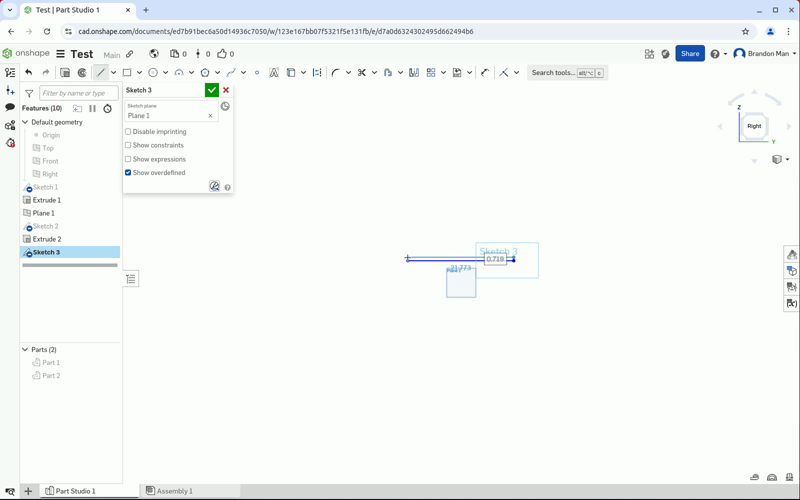
scroll(6)
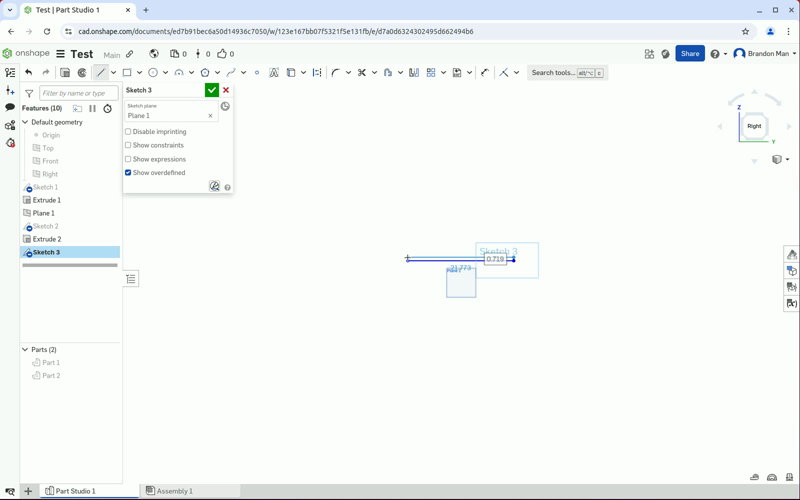
scroll(6)
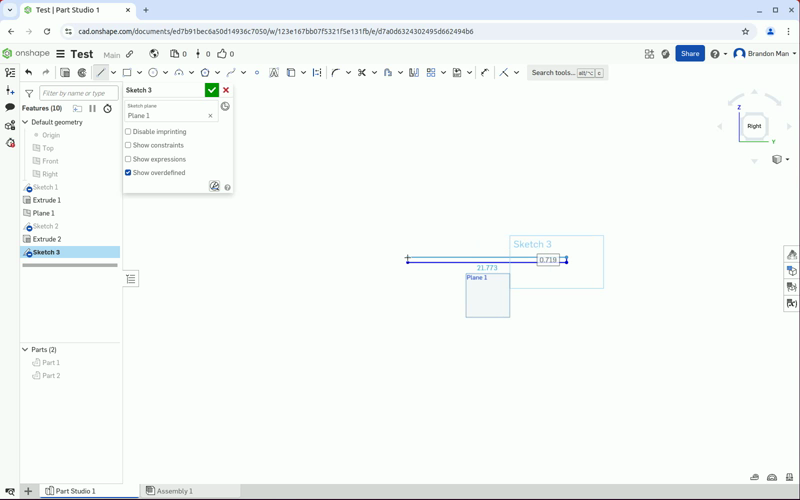
scroll(6)
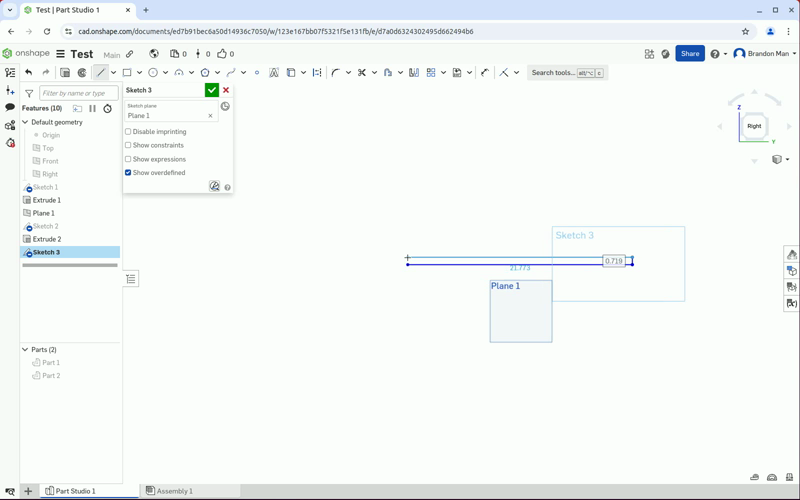
scroll(6)
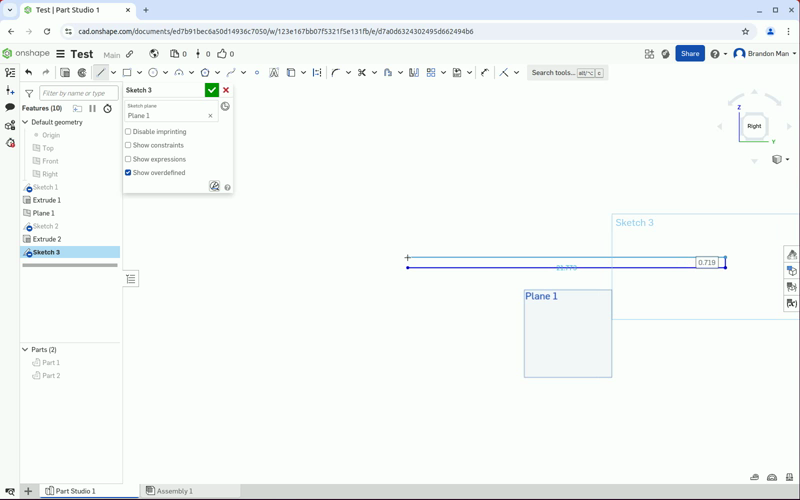
scroll(6)
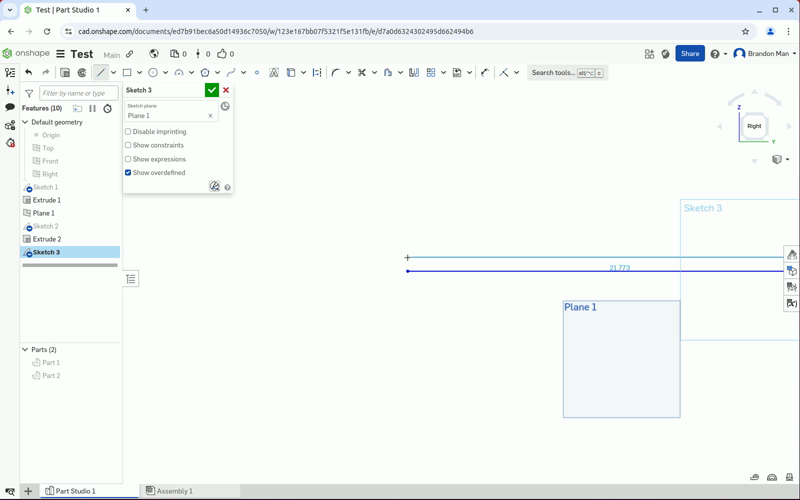
scroll(6)
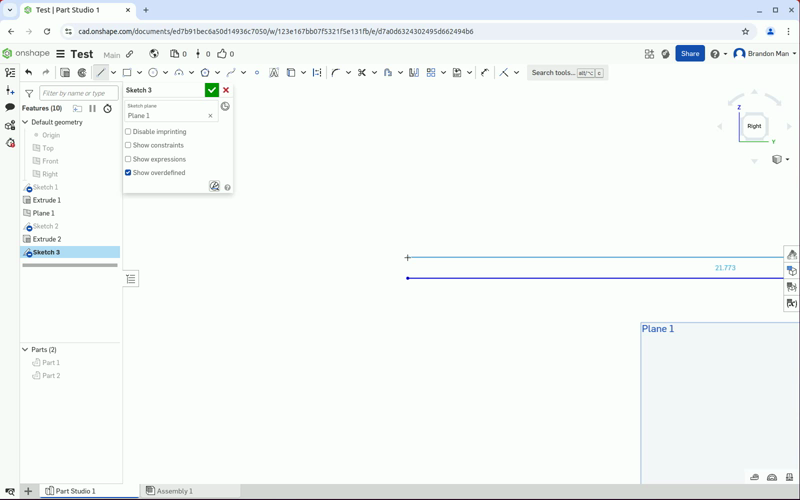
scroll(6)
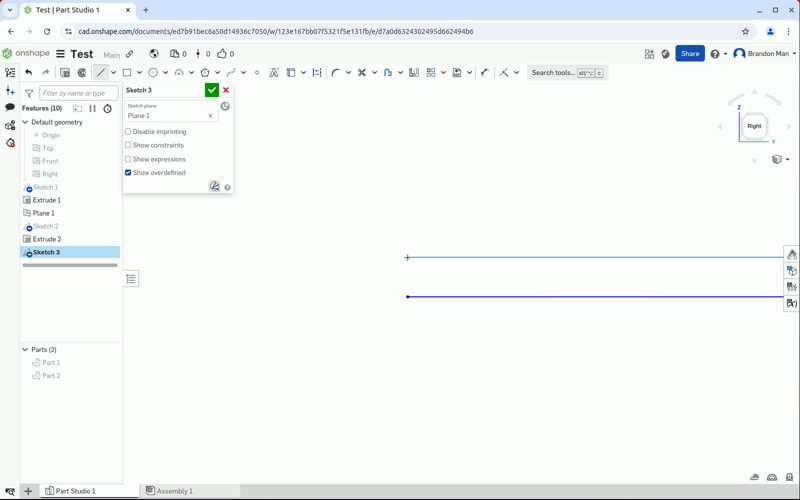
click(407, 257)
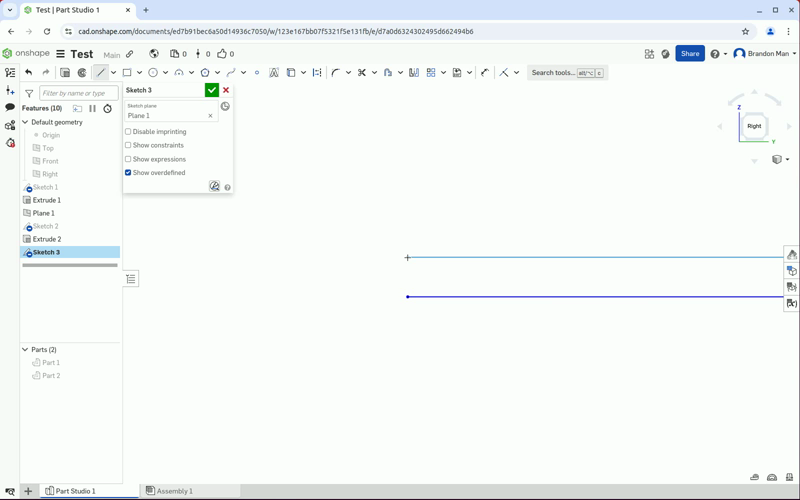
scroll(-6)
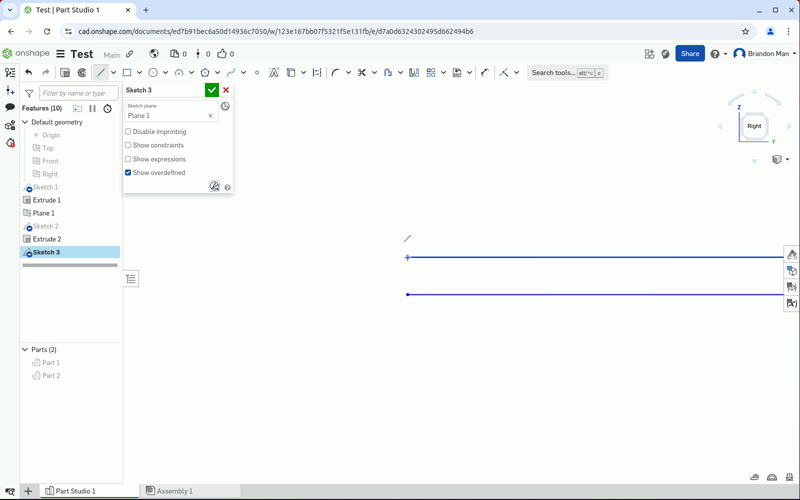
scroll(-6)
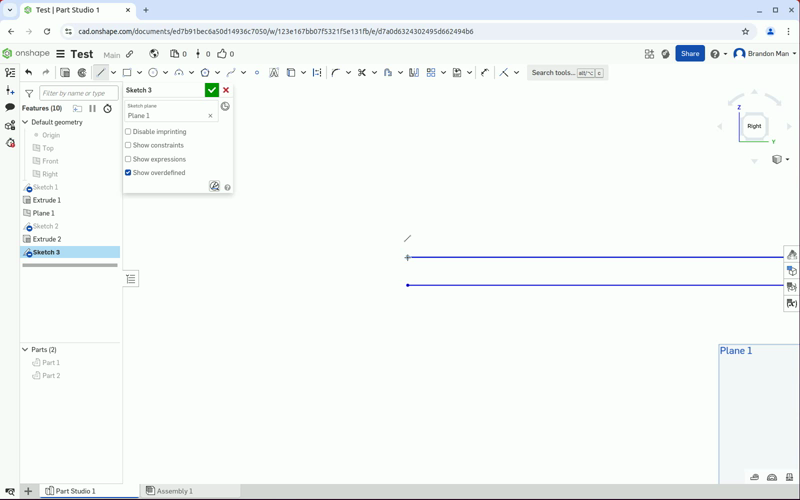
scroll(-6)
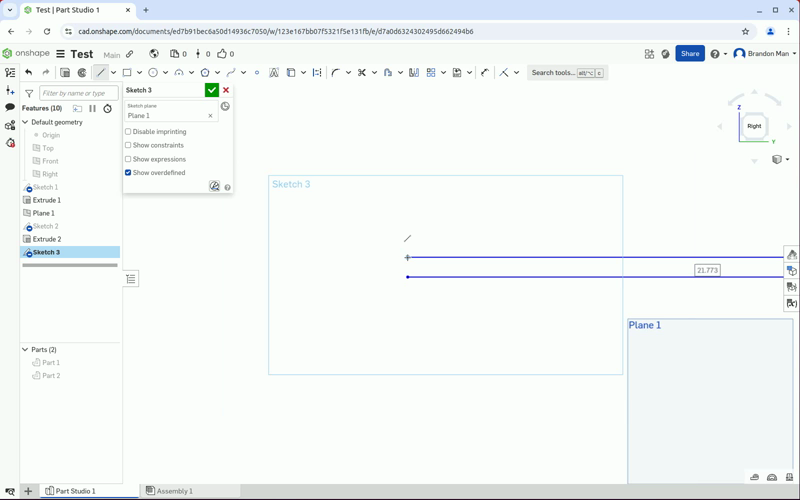
scroll(-6)
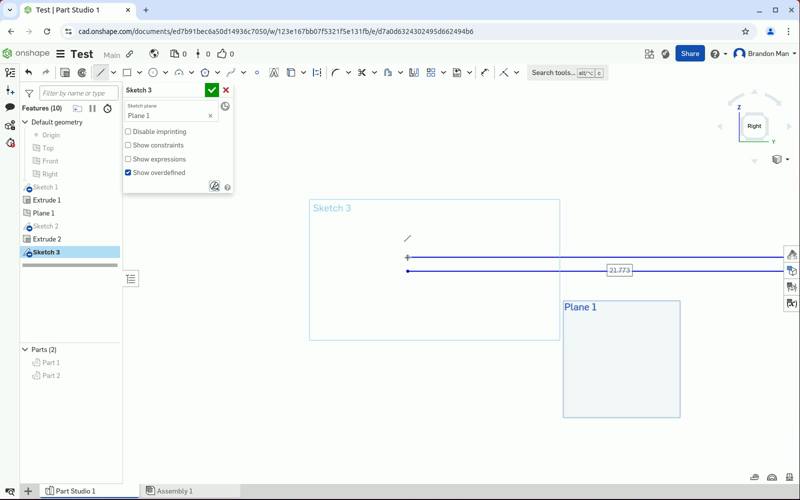
scroll(-6)
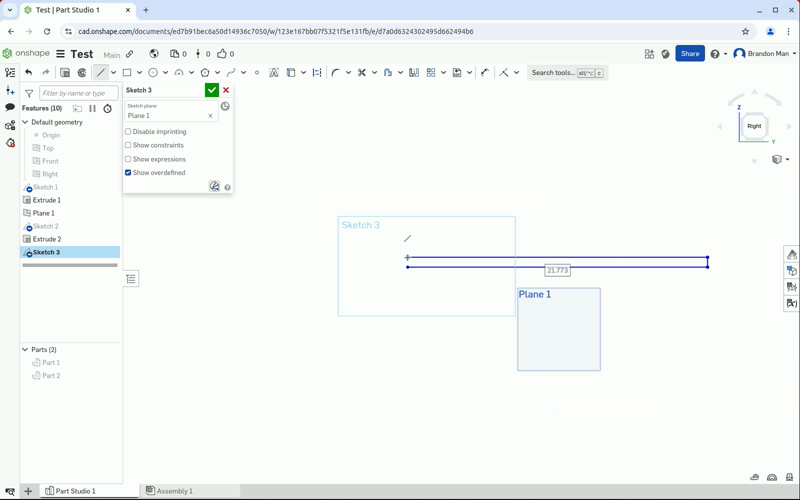
scroll(-6)
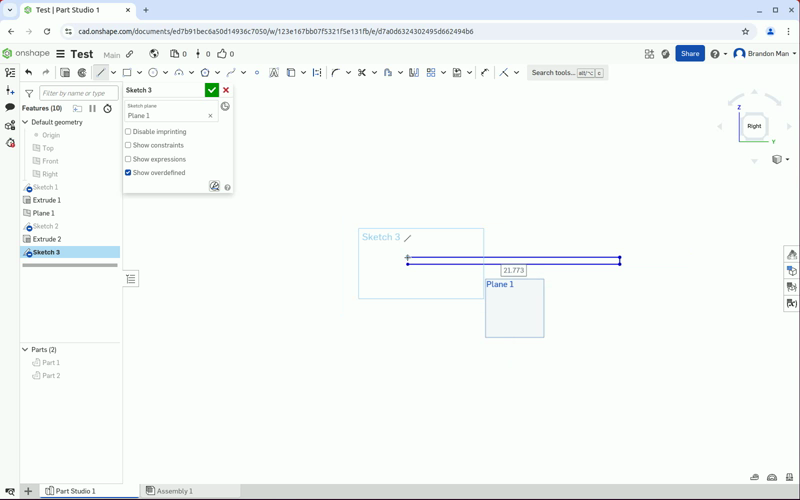
scroll(-6)
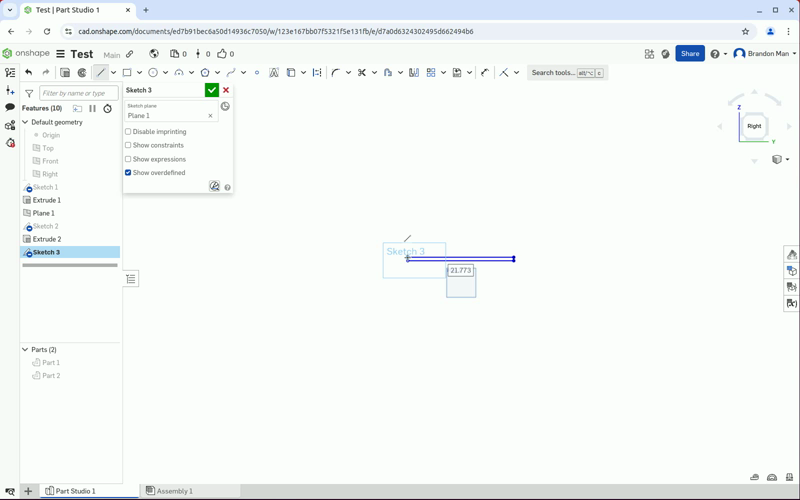
key_up(shift)
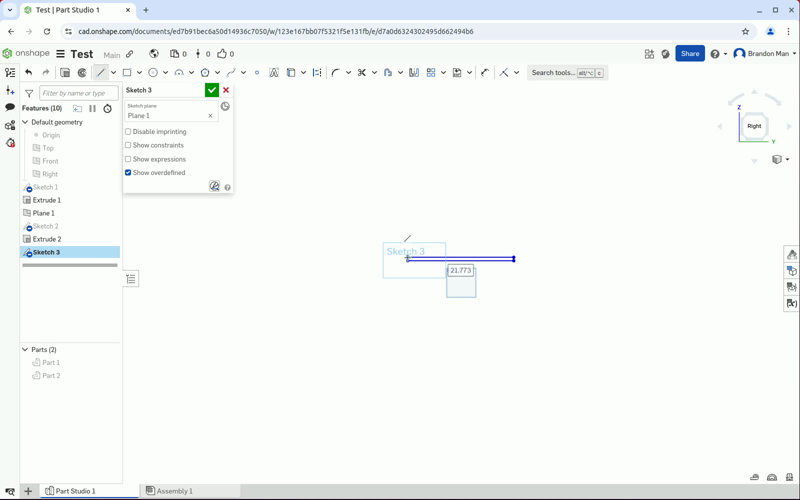
mouse_move(437, 257)
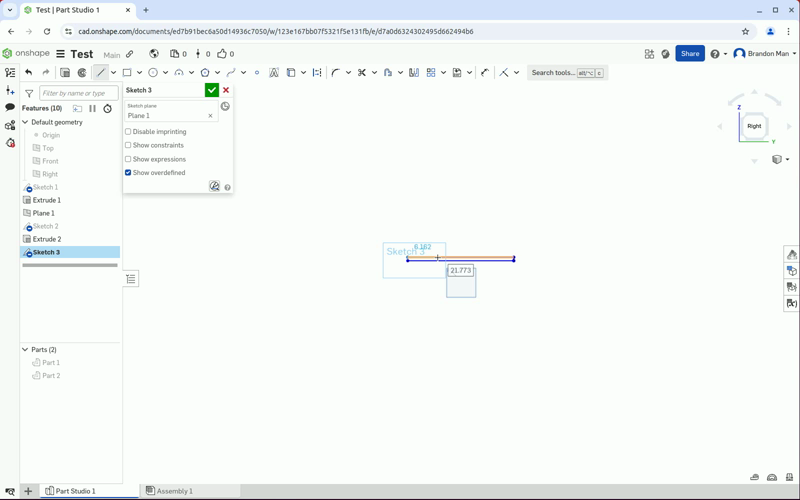
key_down(shift)
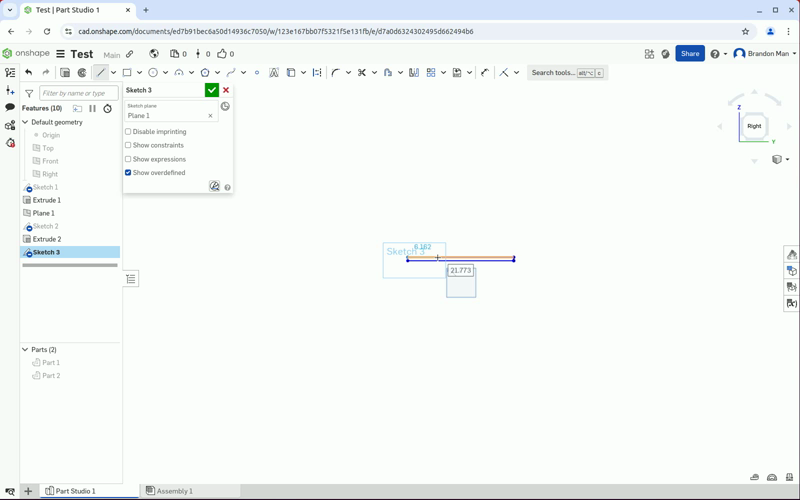
mouse_move(407, 260)
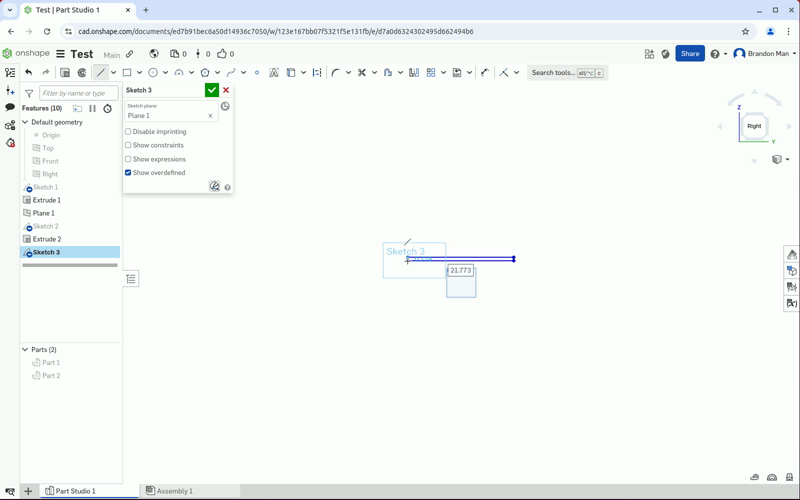
scroll(6)
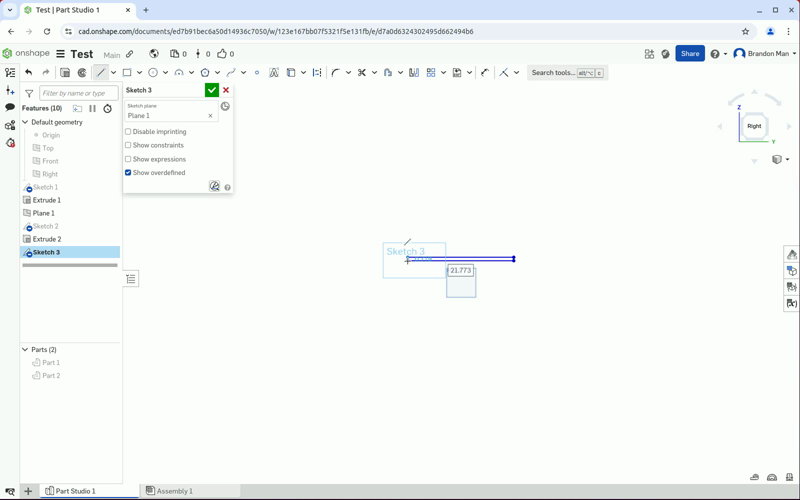
scroll(6)
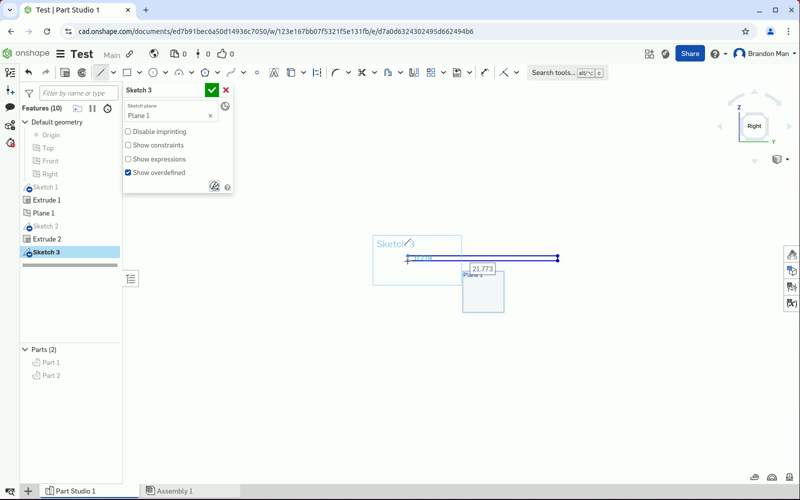
scroll(6)
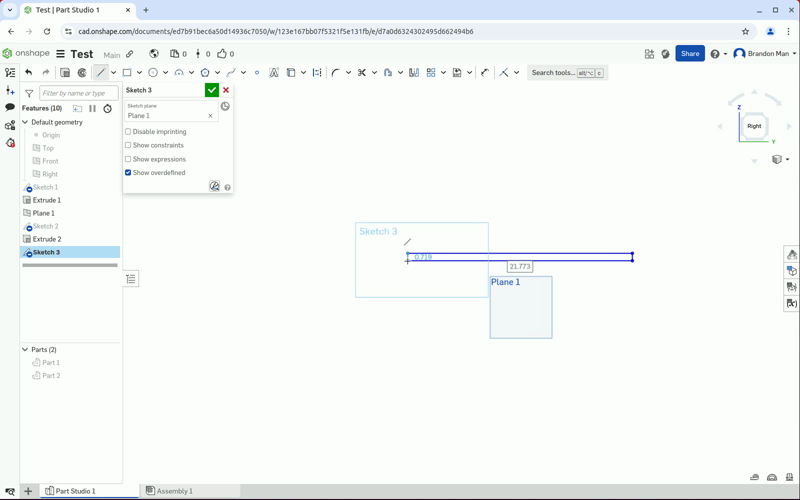
scroll(6)
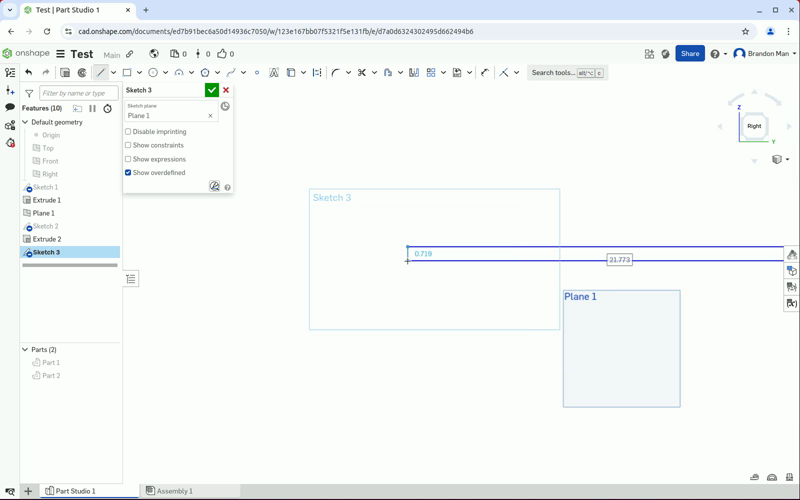
scroll(6)
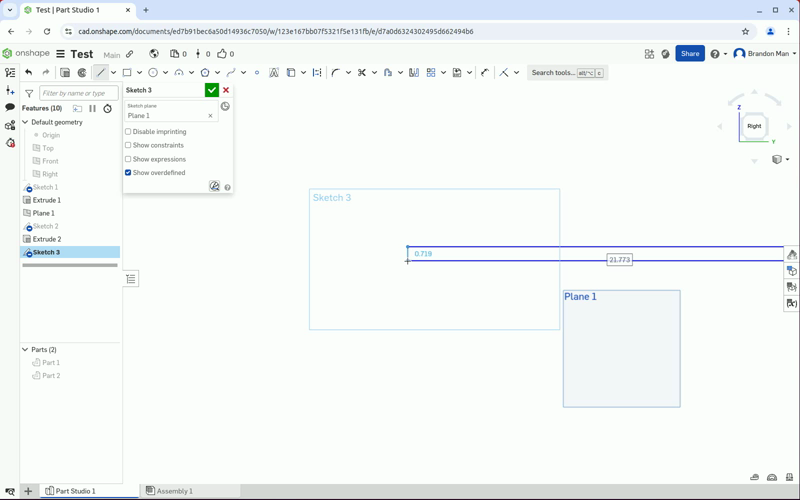
scroll(6)
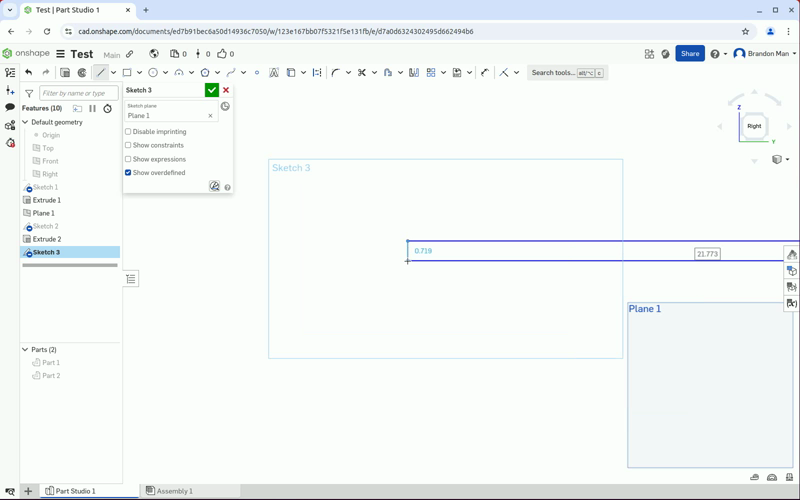
scroll(6)
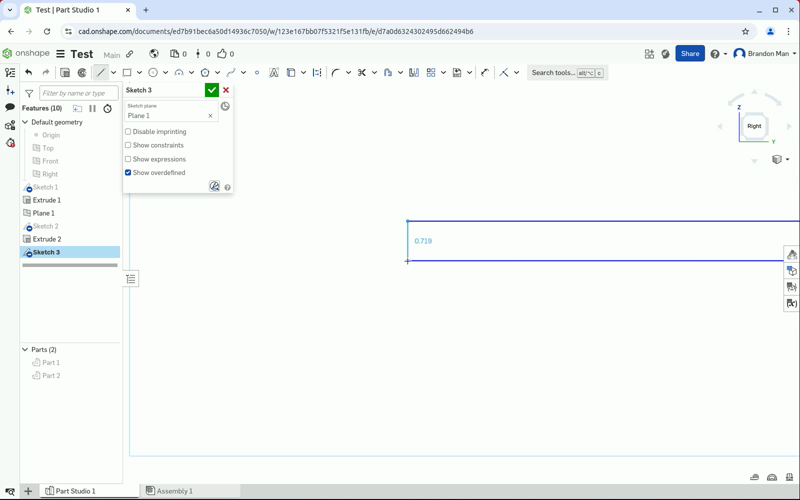
key_up(shift)
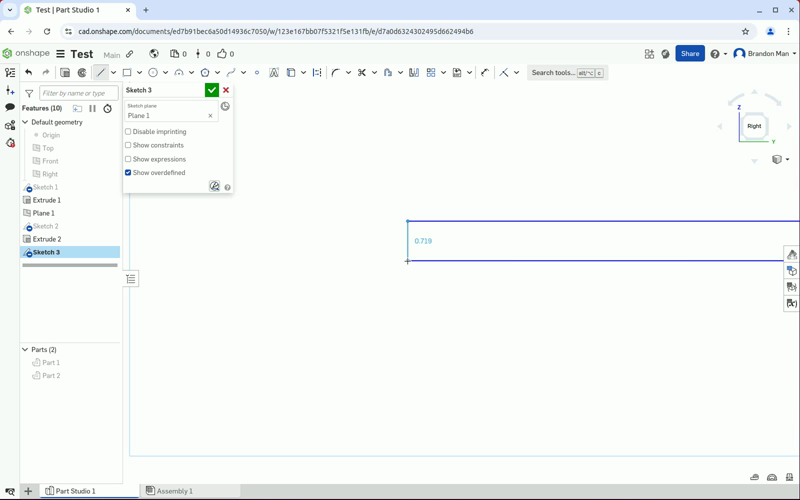
click(407, 260)
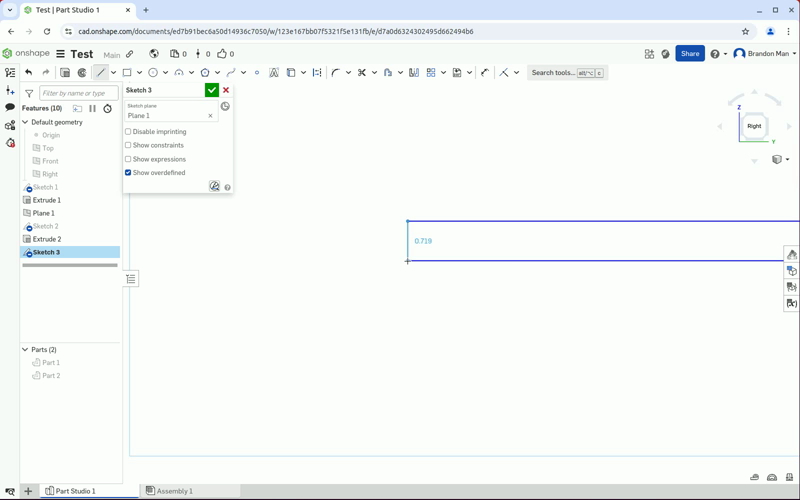
scroll(-6)
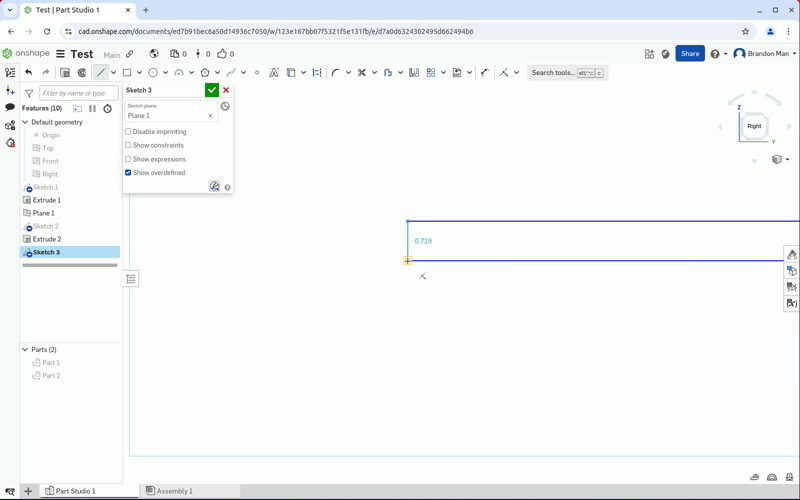
scroll(-6)
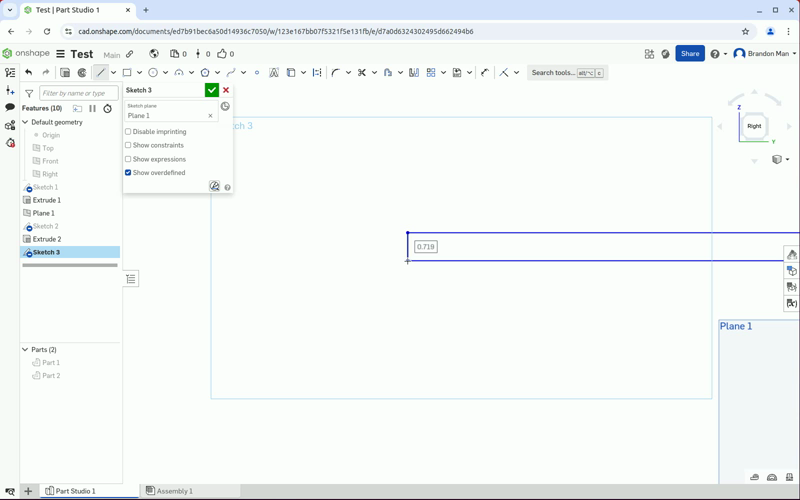
scroll(-6)
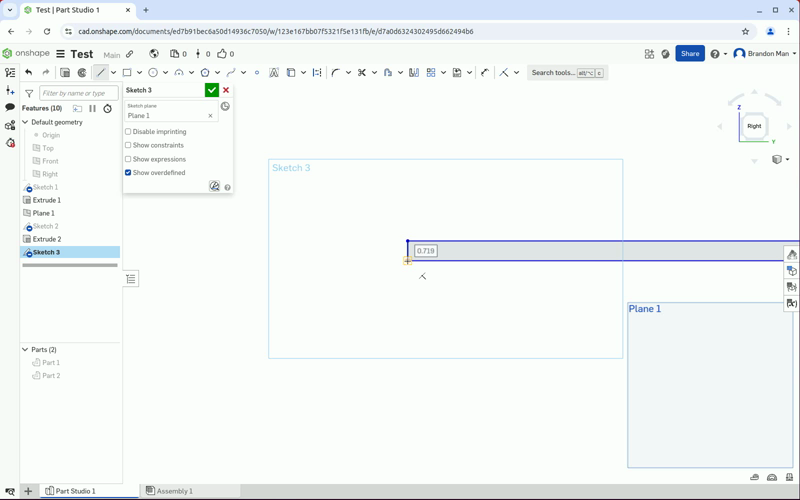
scroll(-6)
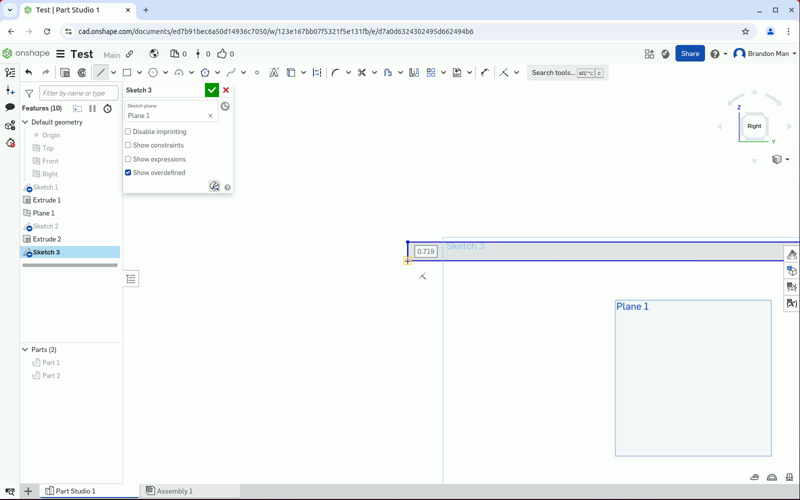
scroll(-6)
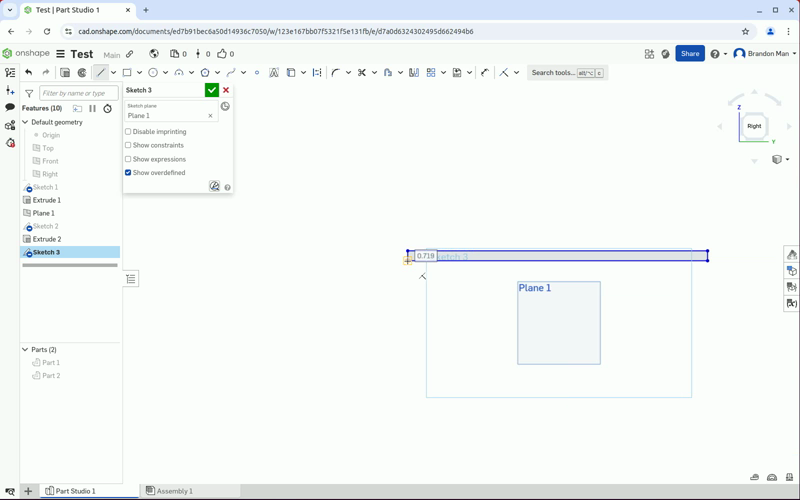
scroll(-6)
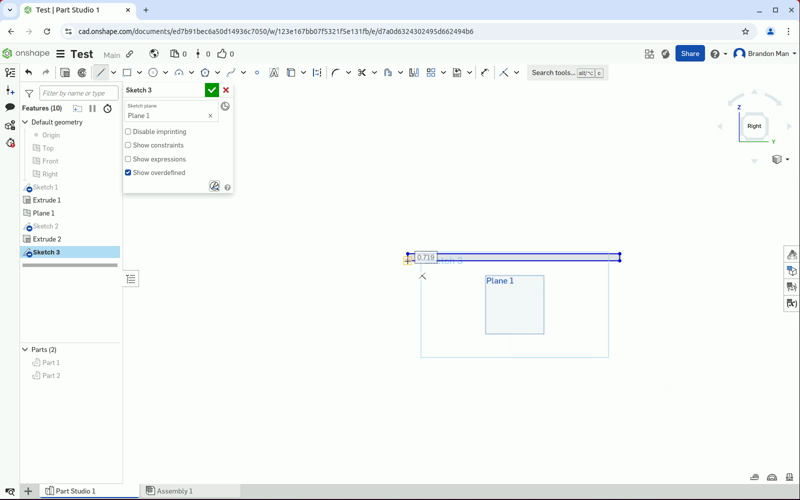
scroll(-6)
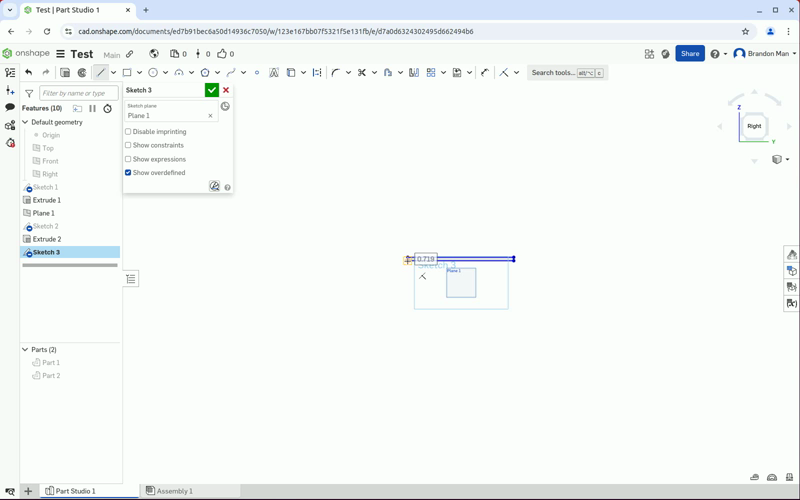
key(esc)
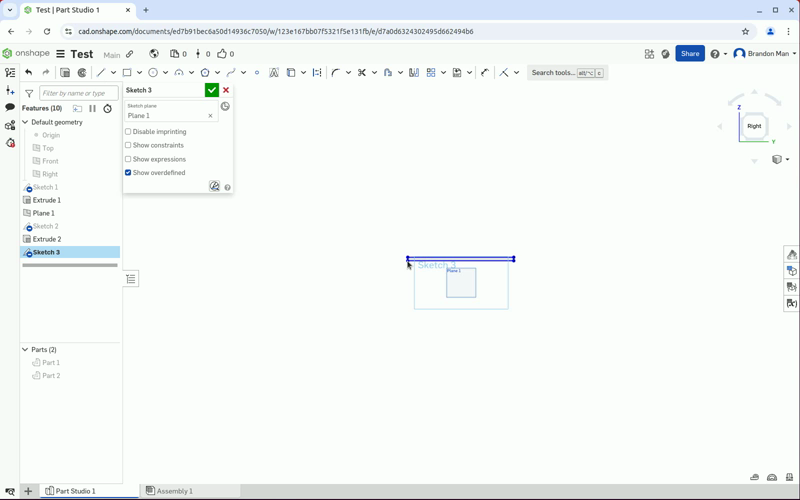
mouse_move(423, 258)
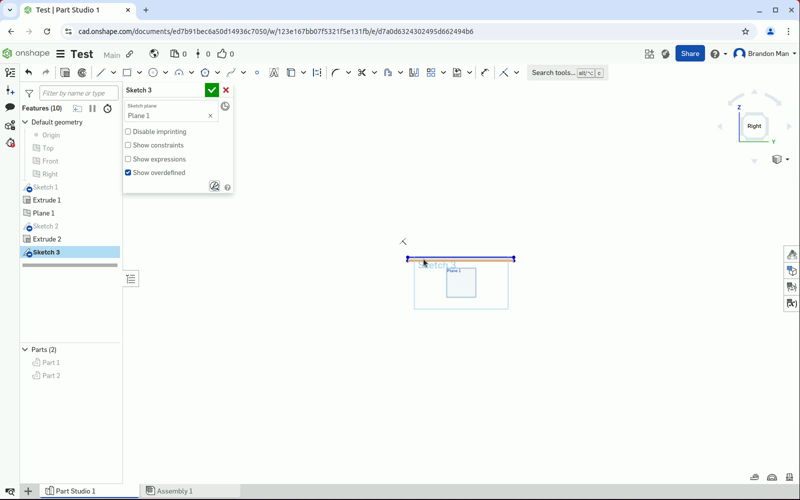
scroll(6)
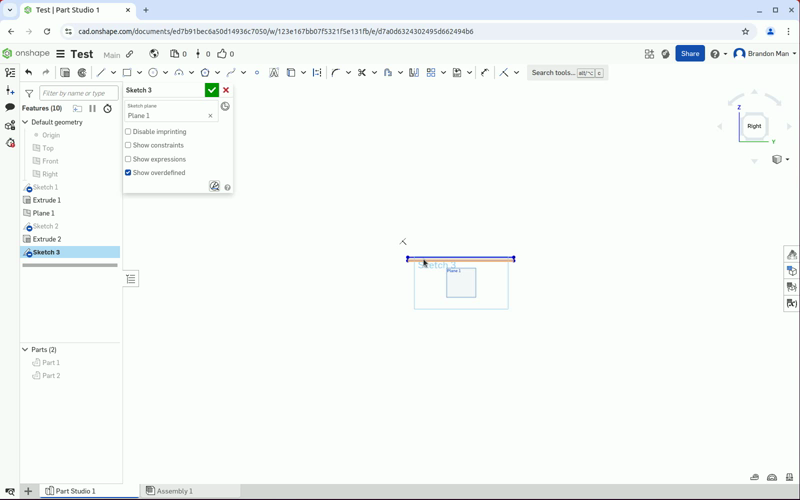
scroll(6)
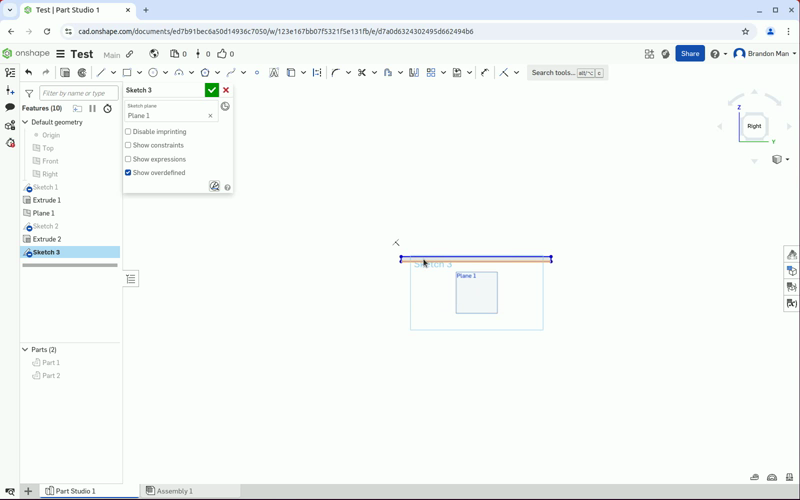
scroll(6)
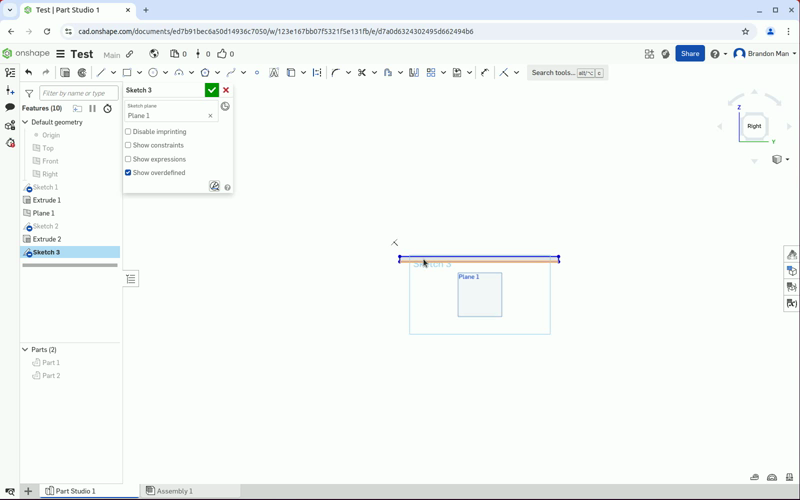
scroll(6)
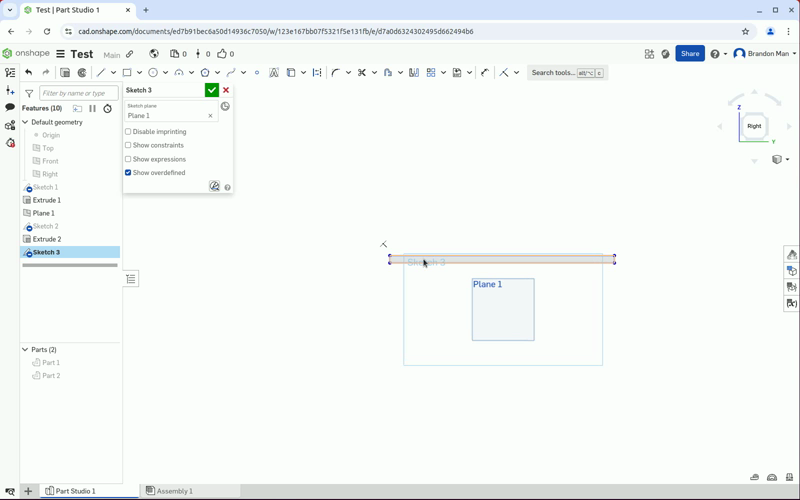
scroll(6)
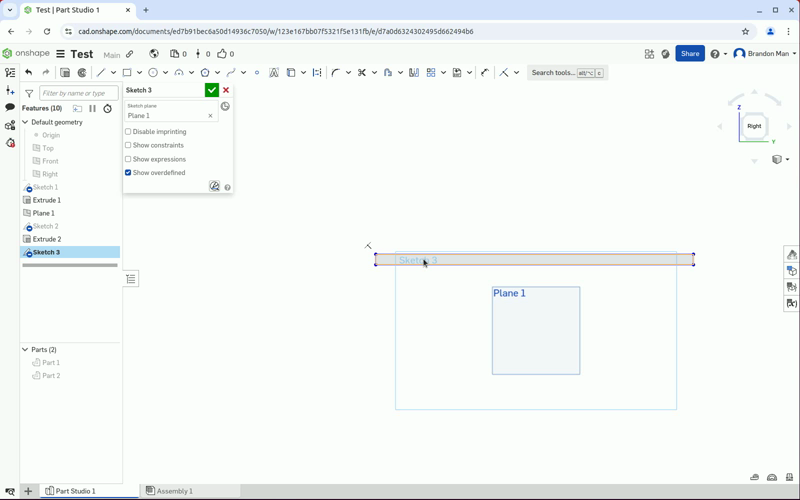
scroll(6)
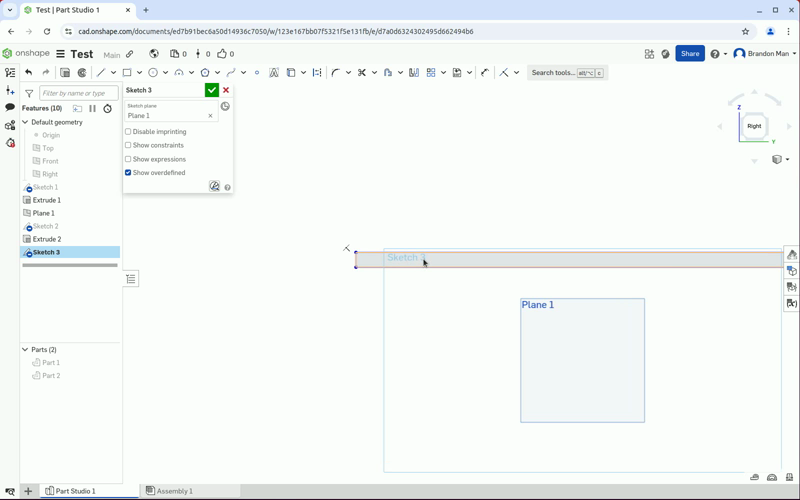
scroll(6)
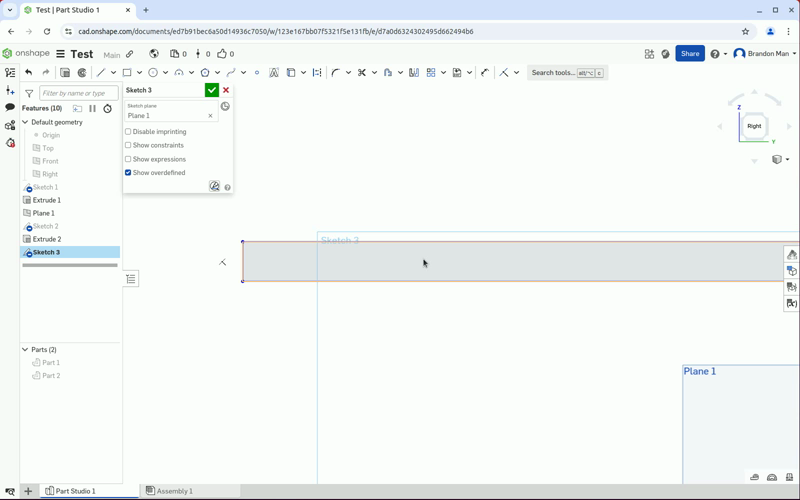
click(423, 258)
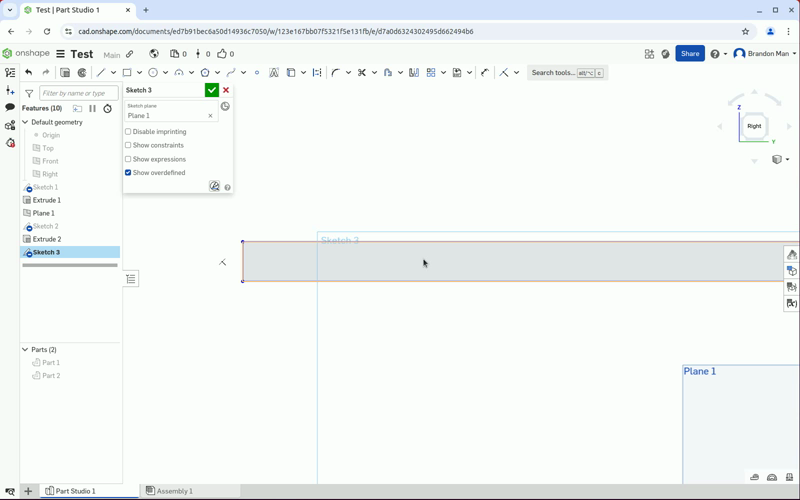
scroll(-6)
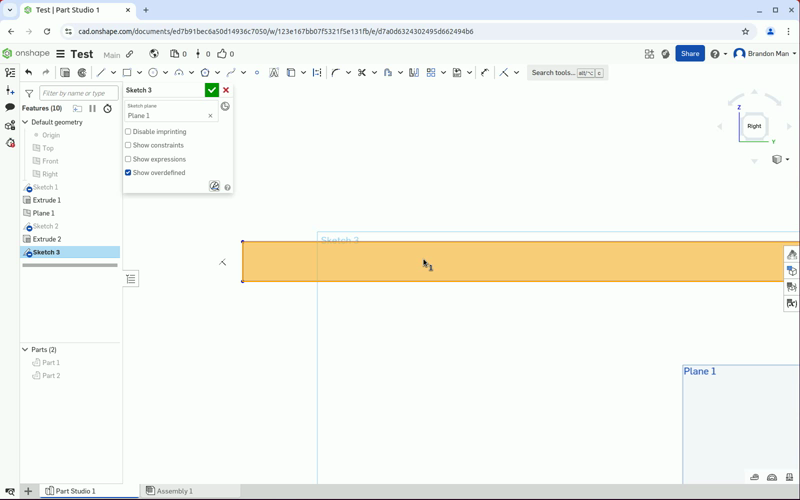
scroll(-6)
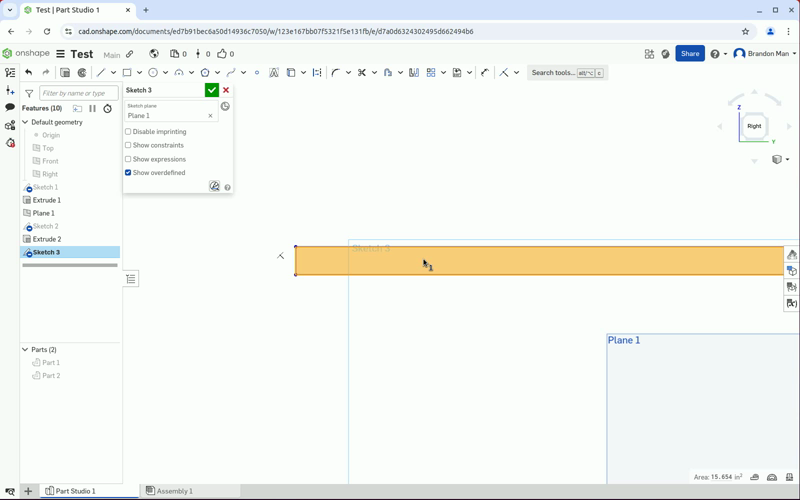
scroll(-6)
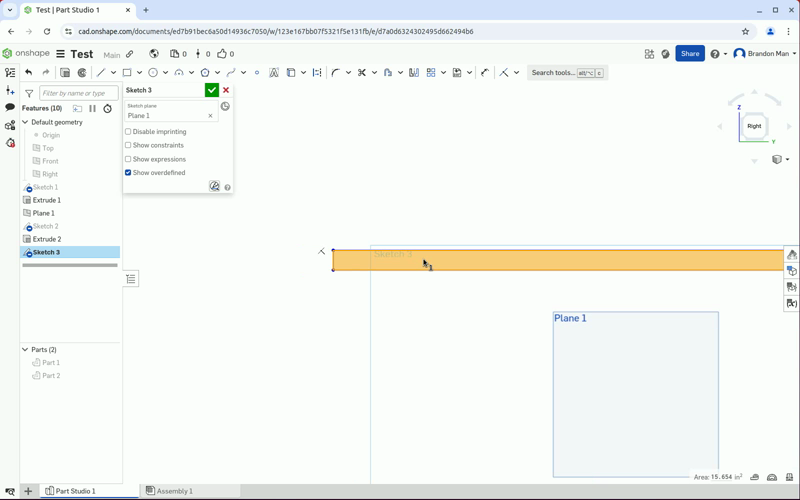
scroll(-6)
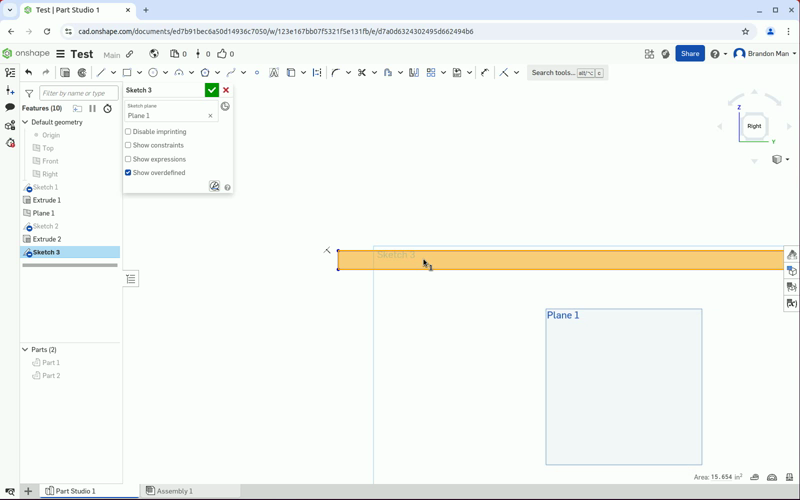
scroll(-6)
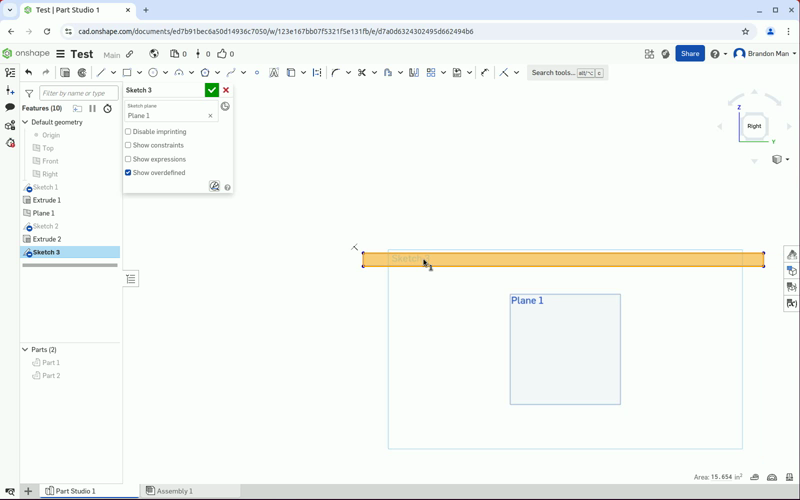
scroll(-6)
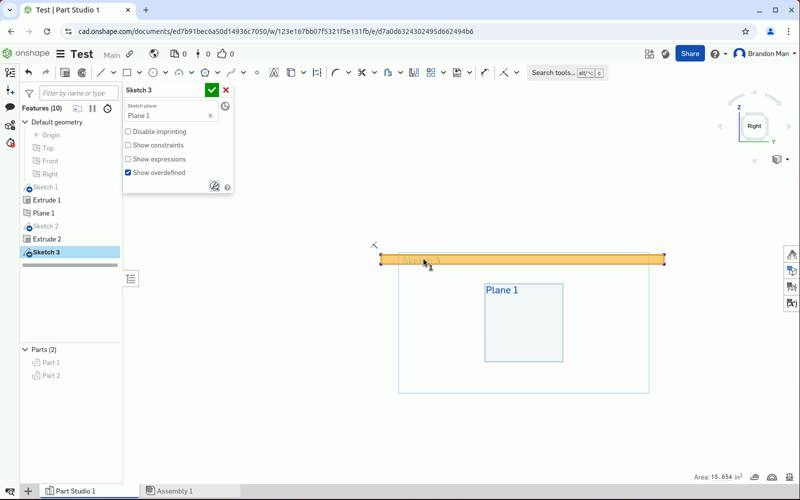
scroll(-6)
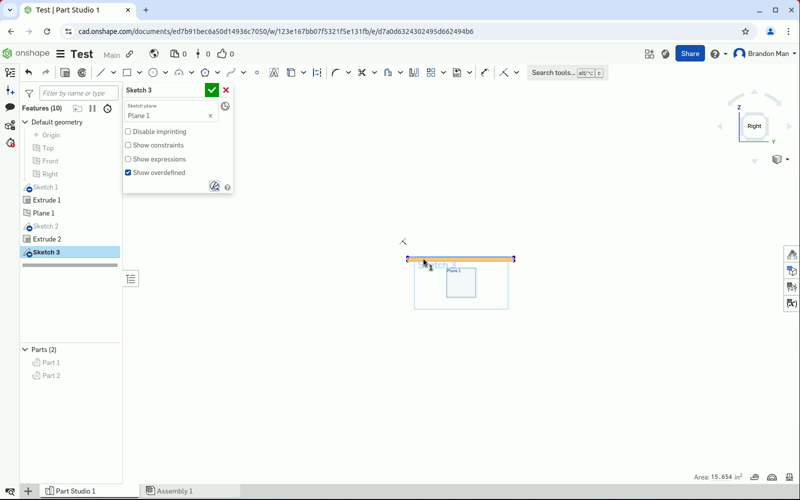
mouse_move(73, 352)
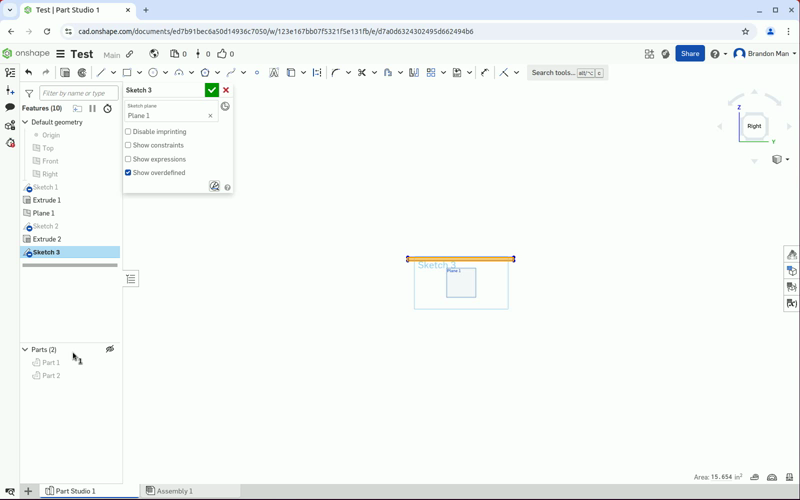
key(shift+y)
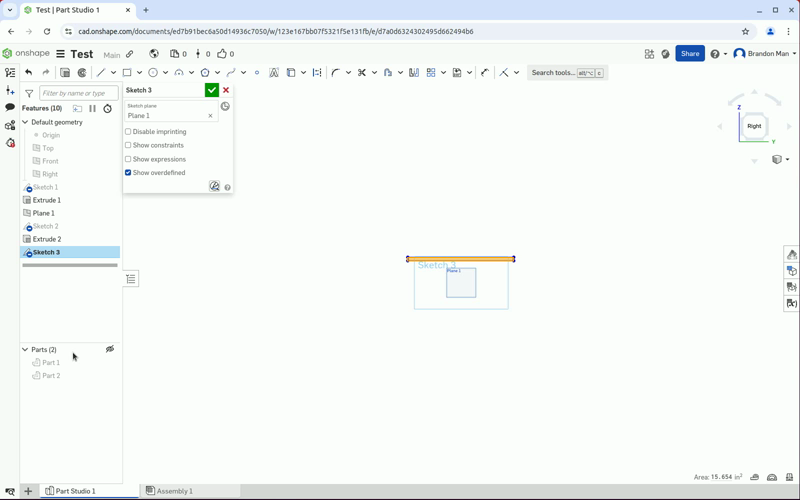
key(shift+e)
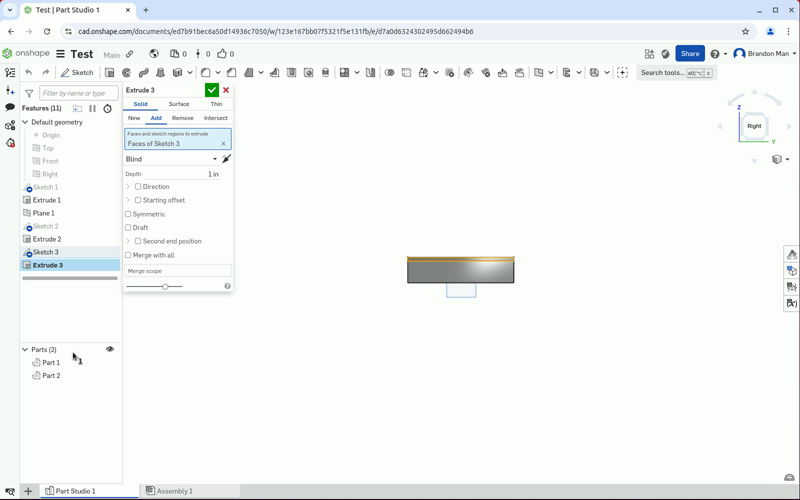
mouse_move(143, 106)
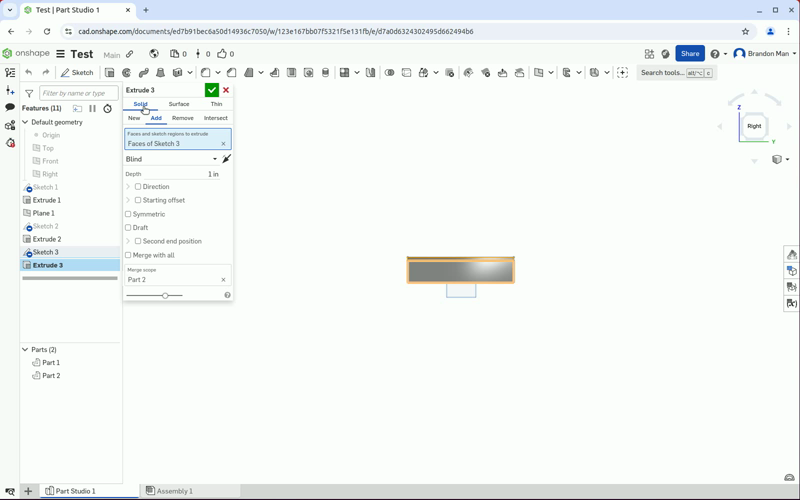
click(143, 106)
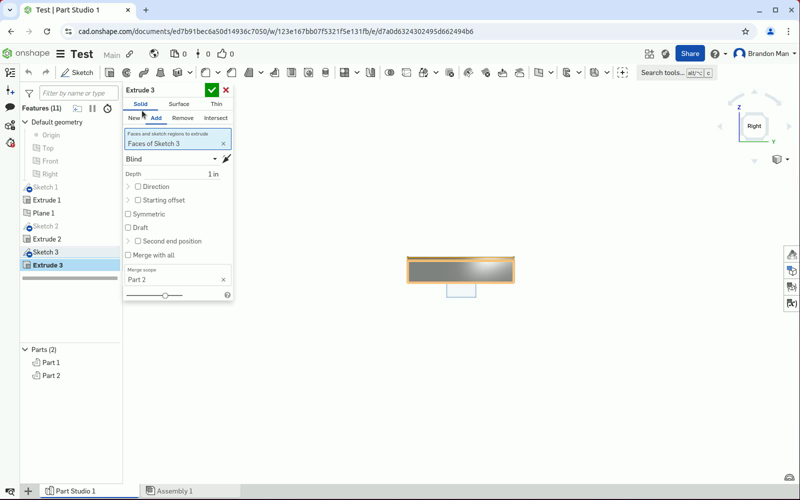
mouse_move(137, 120)
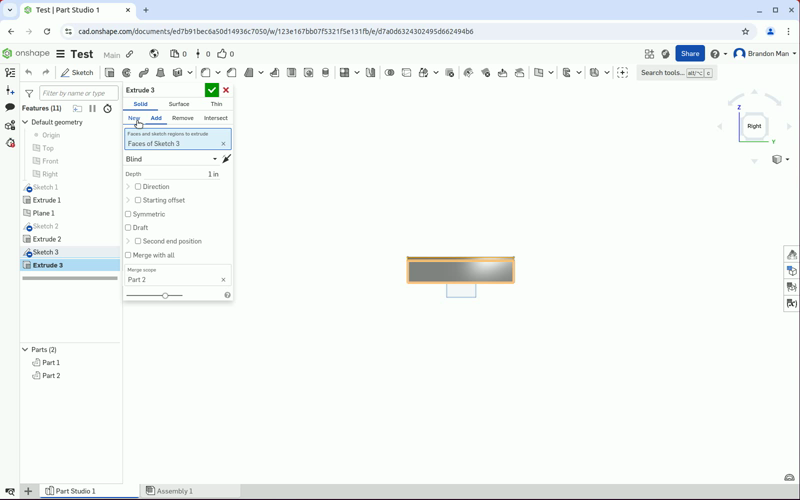
click(137, 120)
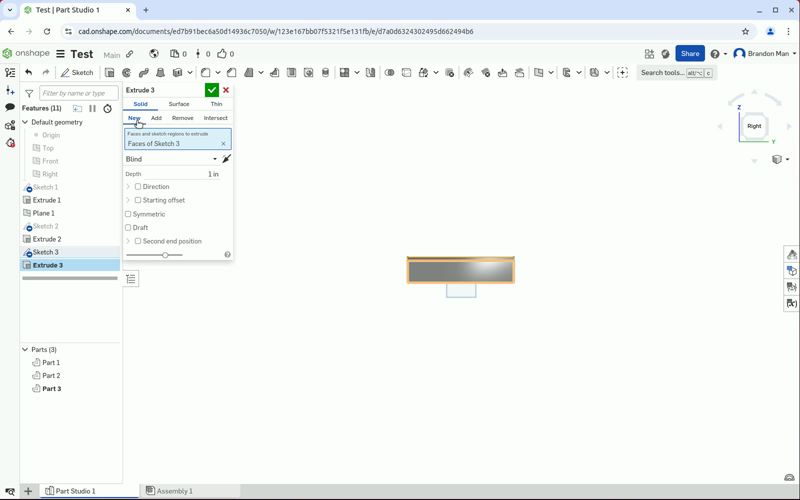
key(tab, 4)
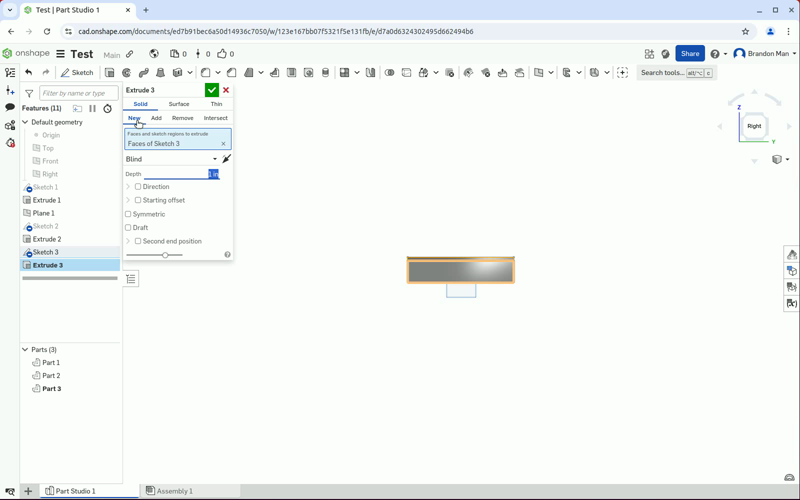
text(0.722)
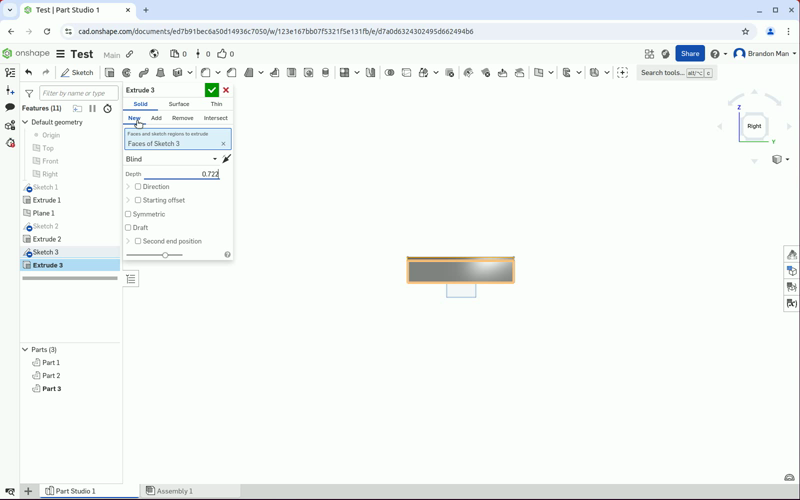
key(enter)
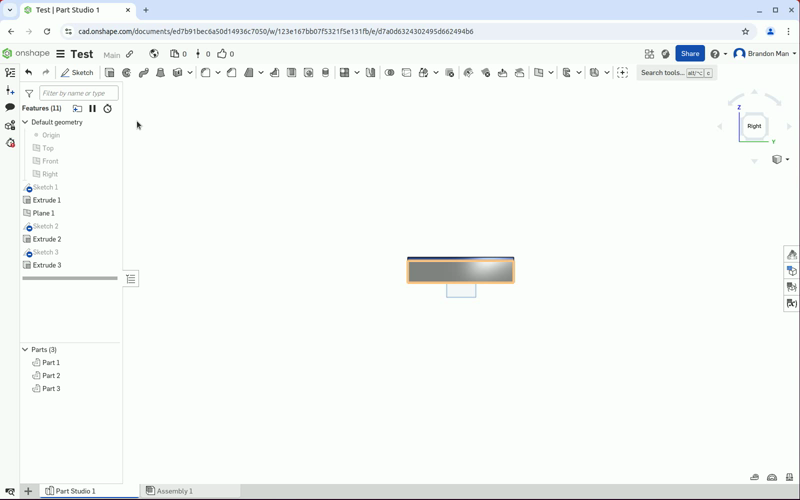
key(shift+h)
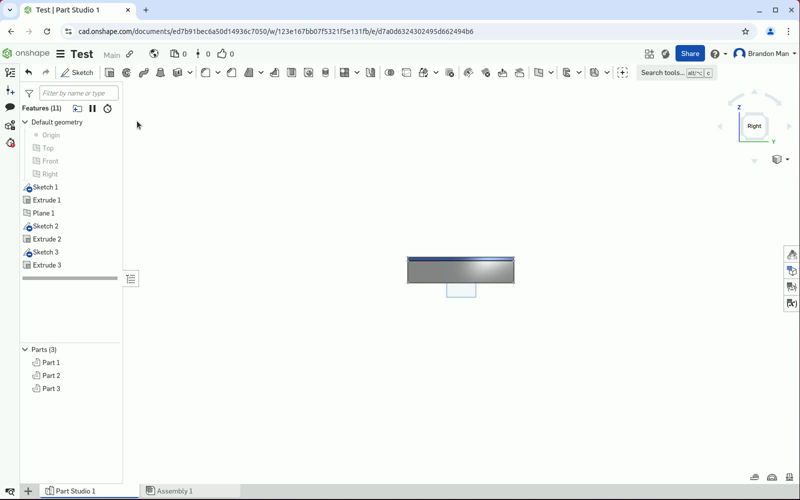
key(shift+h)
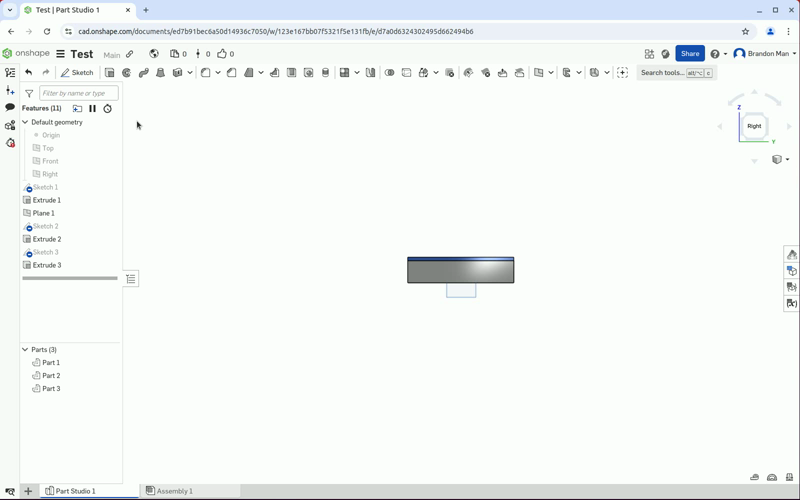
mouse_move(73, 189)
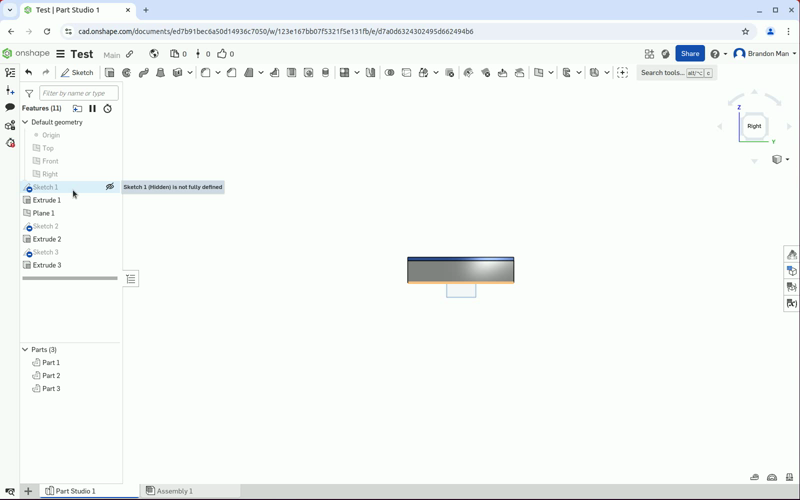
click(73, 189)
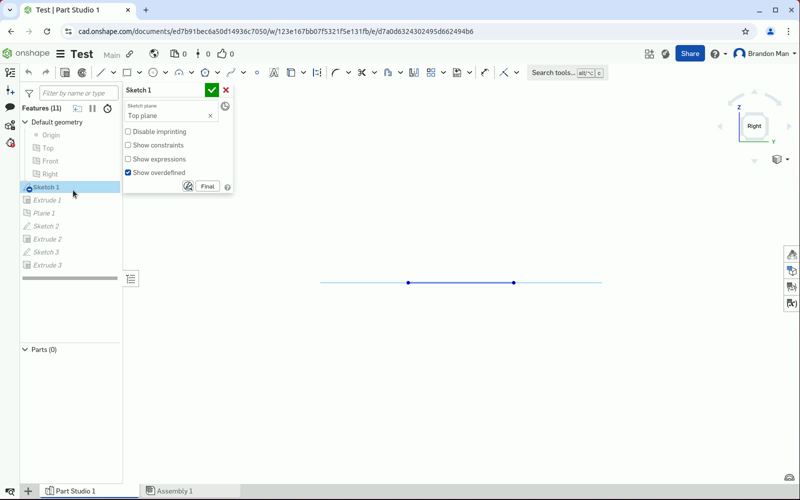
mouse_move(229, 92)
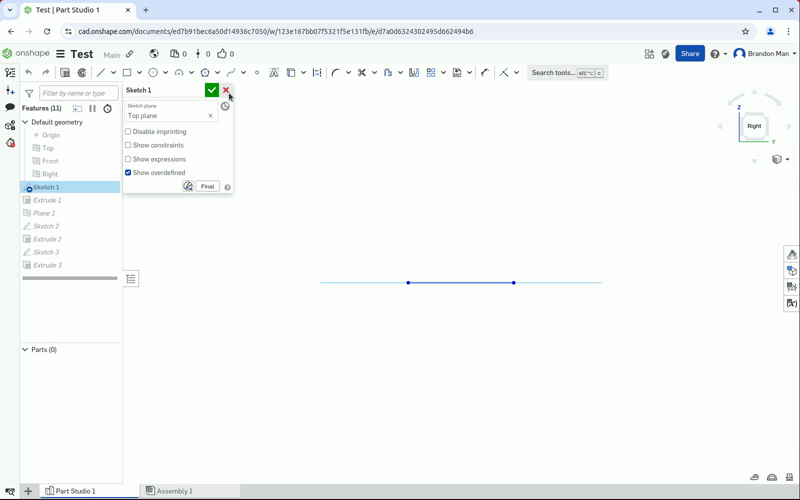
click(229, 92)
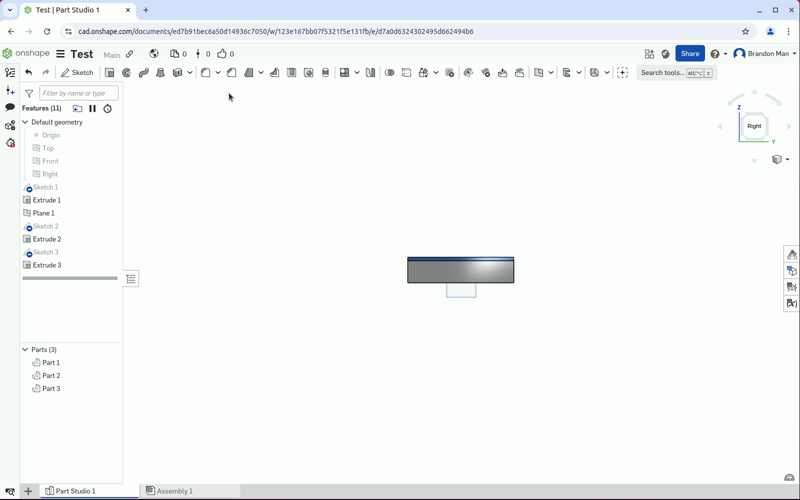
mouse_move(73, 352)
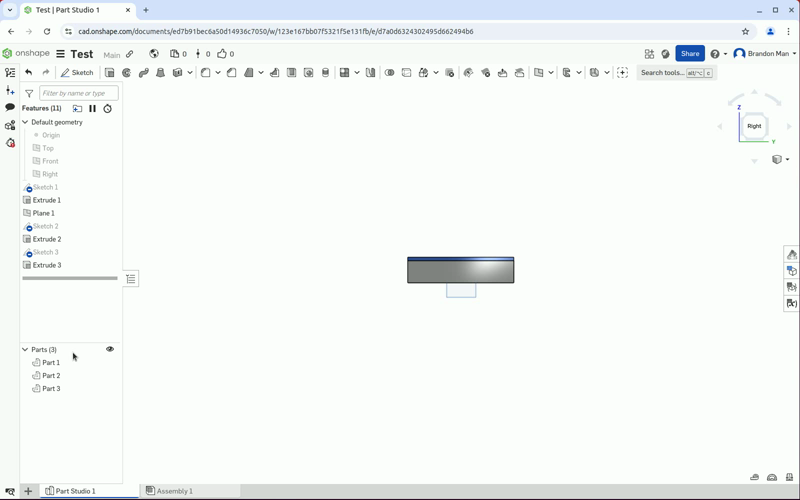
key(y)
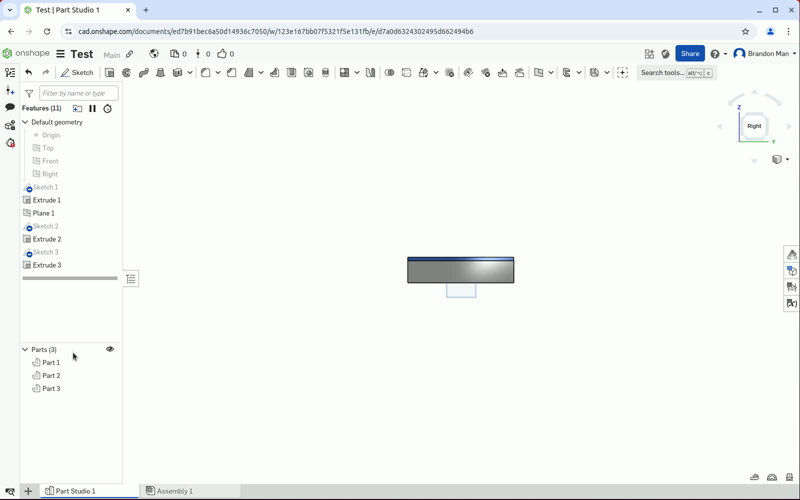
key(shift+p)
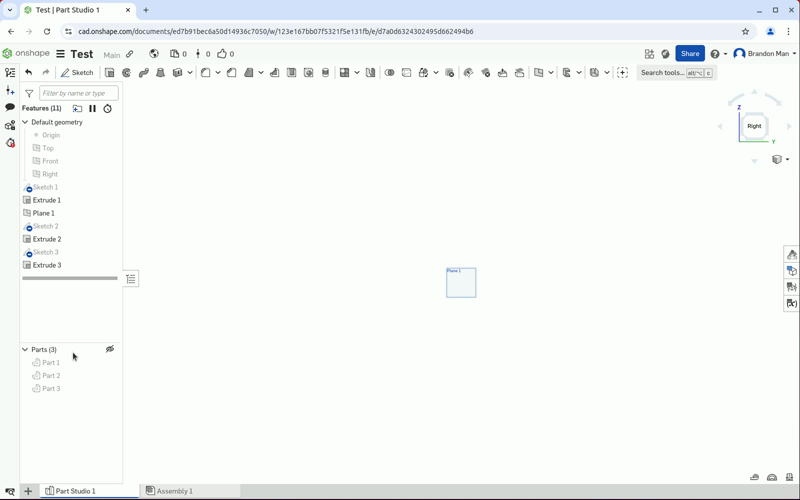
key(space)
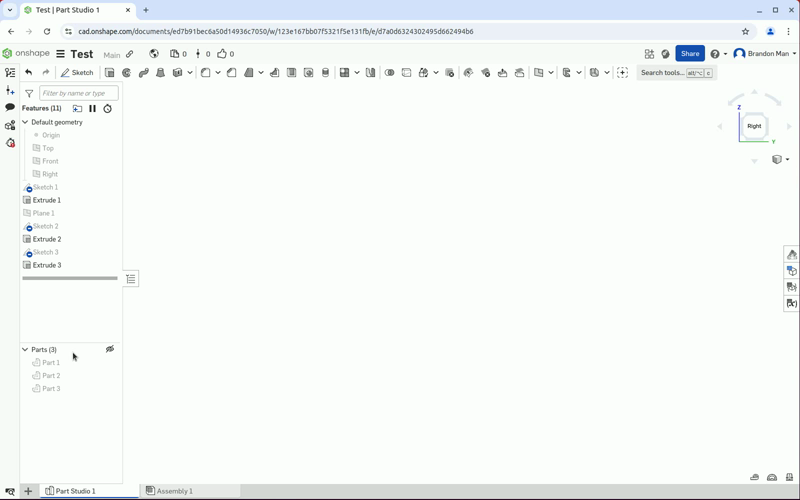
key_down(shift)
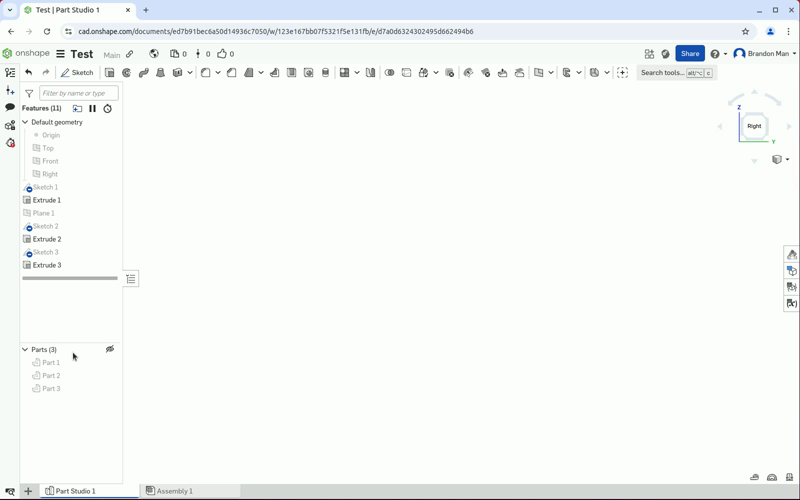
key(right)
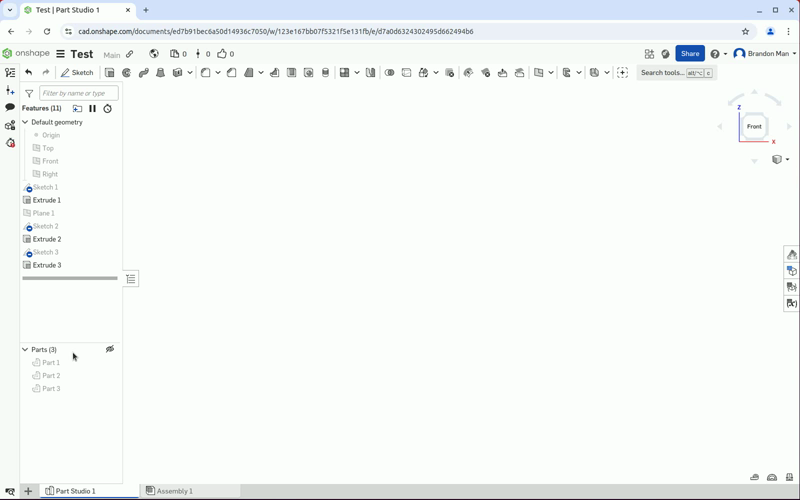
key_up(shift)
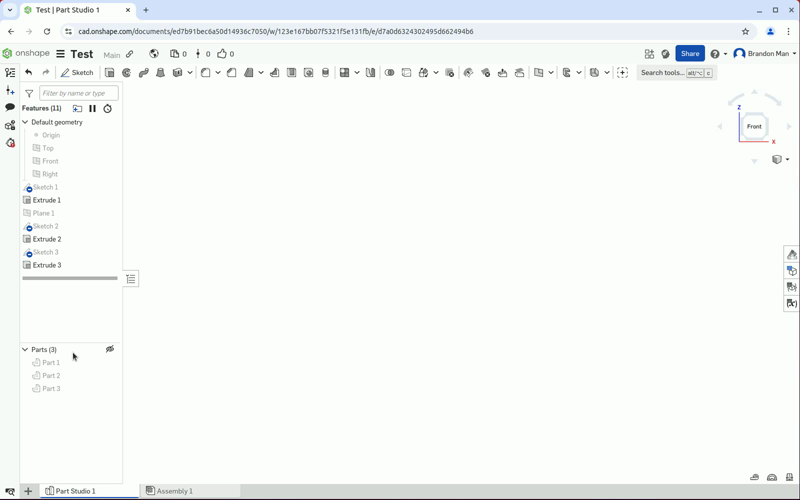
mouse_move(73, 352)
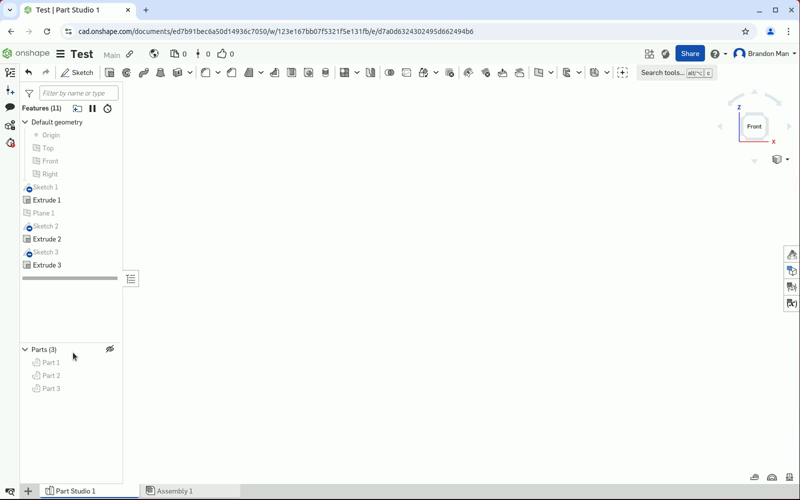
key(shift+y)
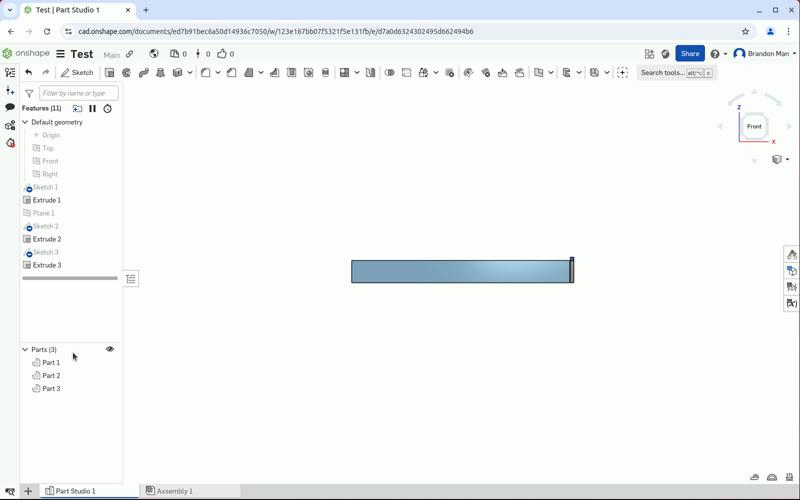
mouse_move(541, 75)
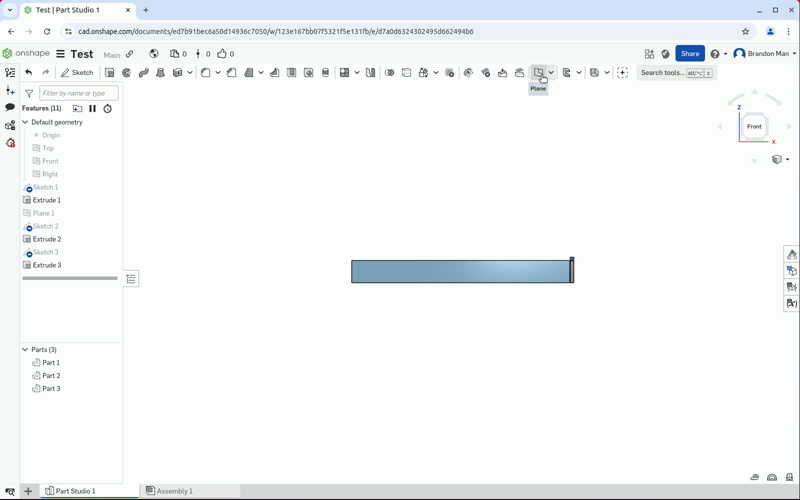
click(541, 75)
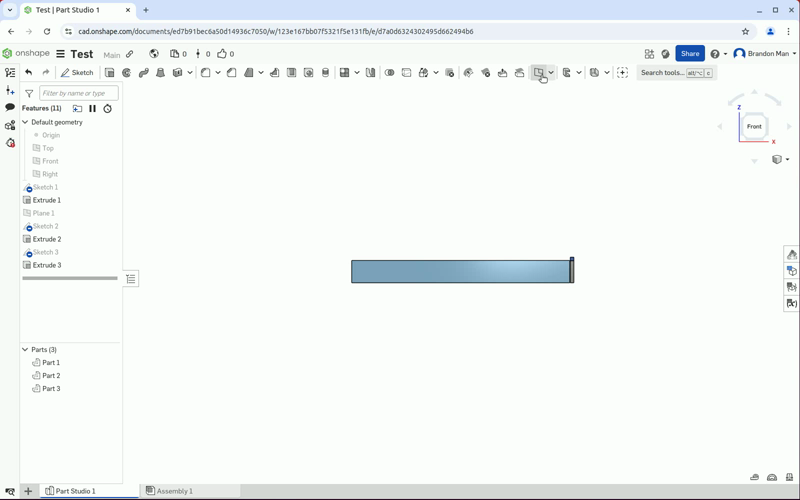
mouse_move(73, 163)
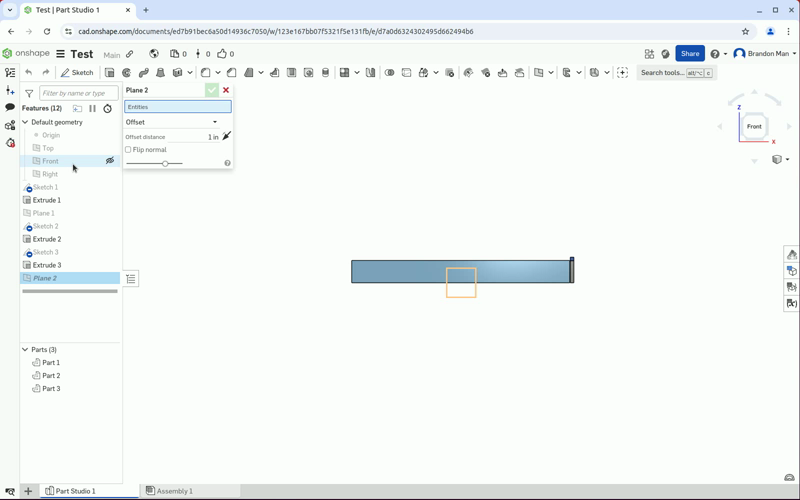
click(73, 163)
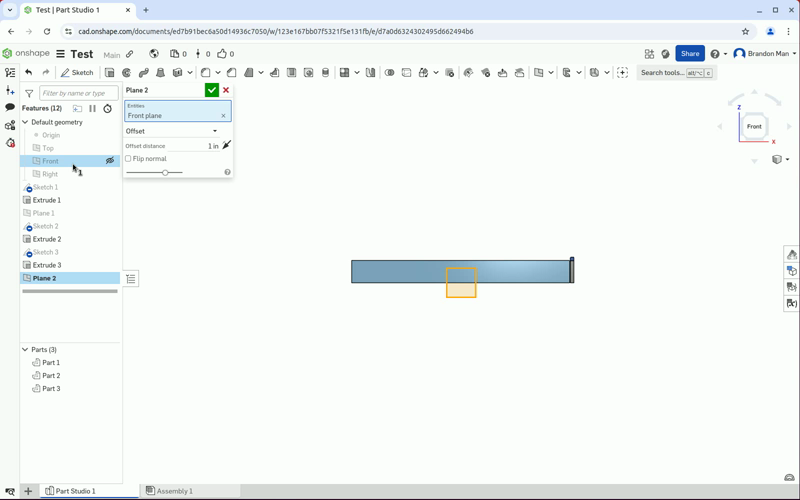
key(tab, 2)
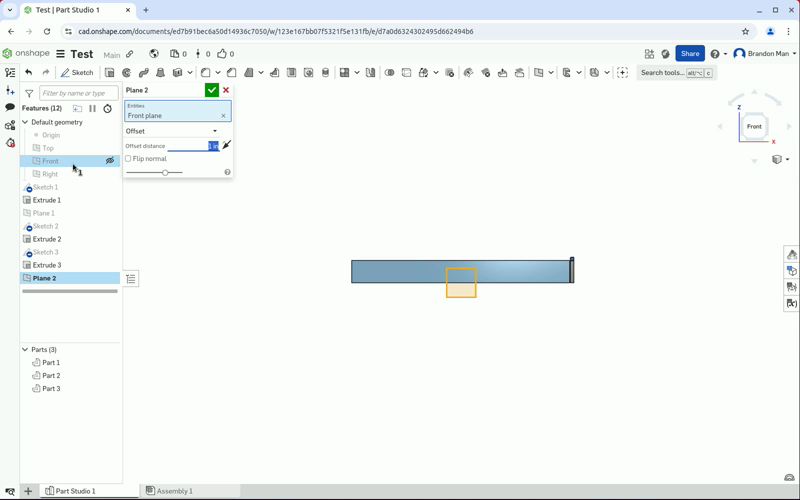
text(10.845)
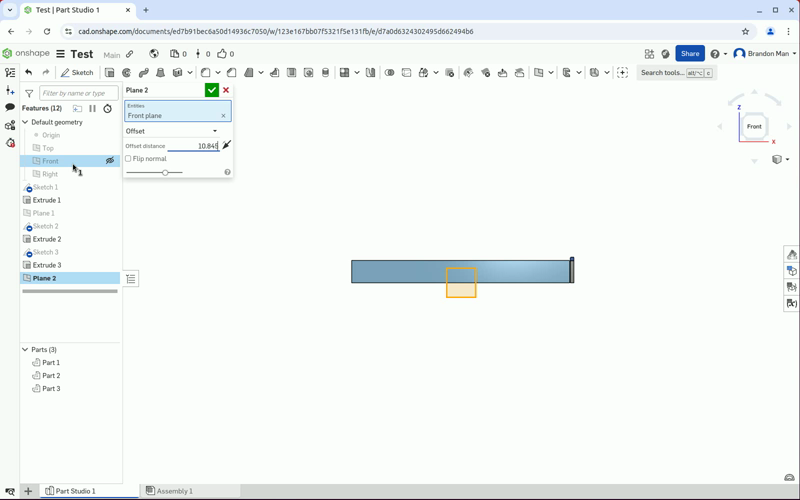
key(enter, 2)
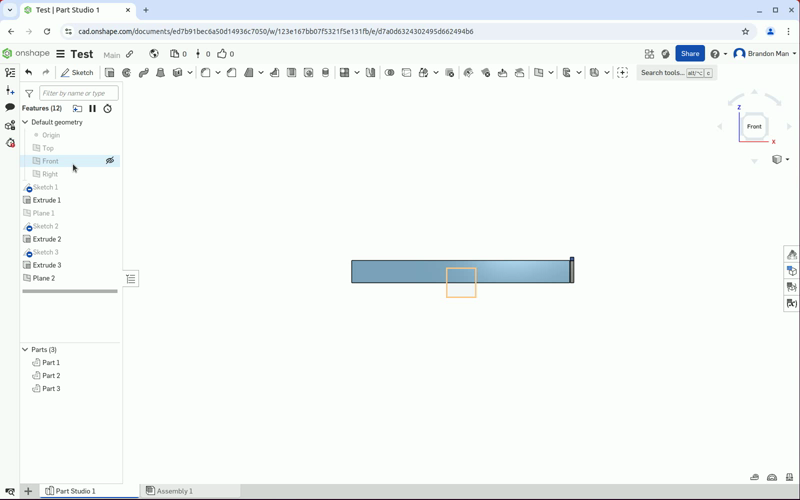
key(shift+s)
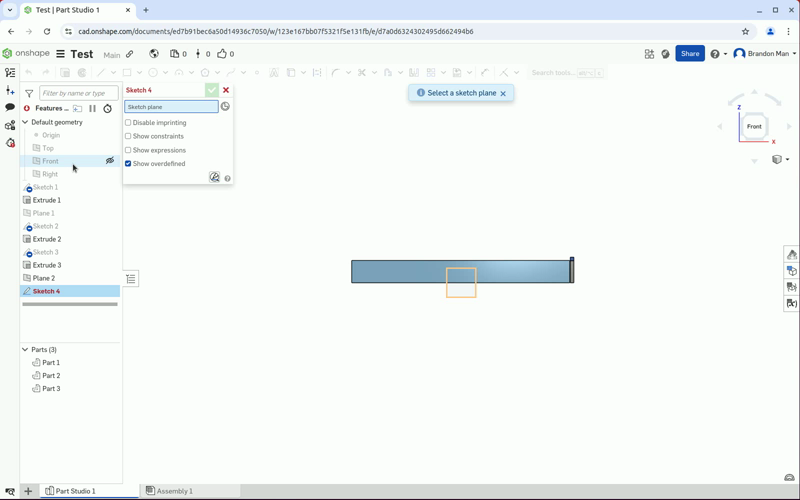
mouse_move(73, 280)
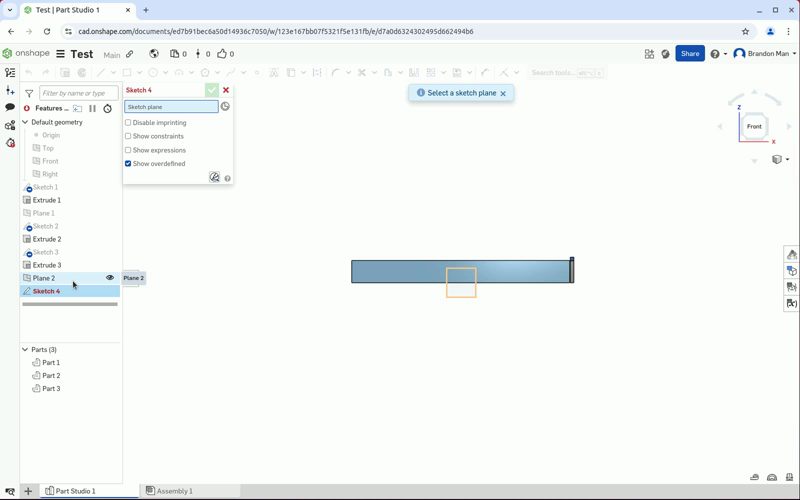
click(73, 280)
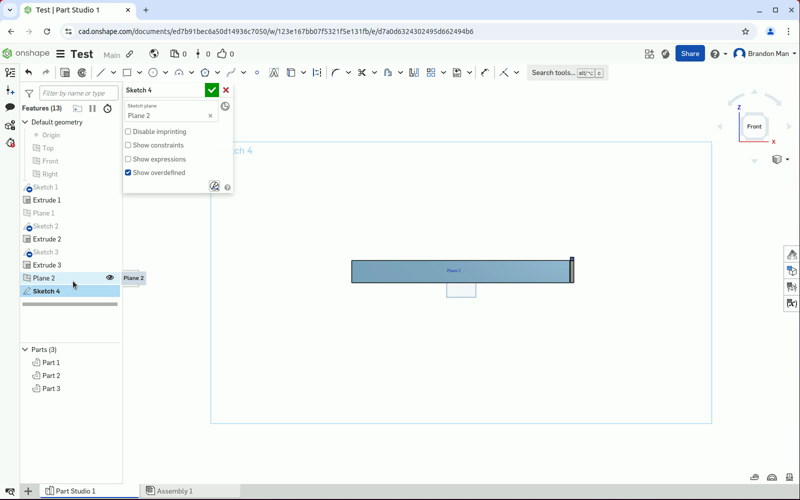
mouse_move(73, 352)
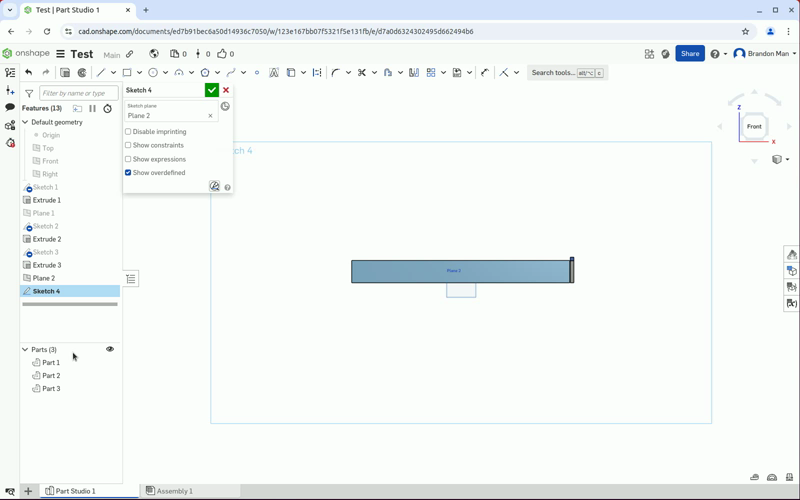
key(y)
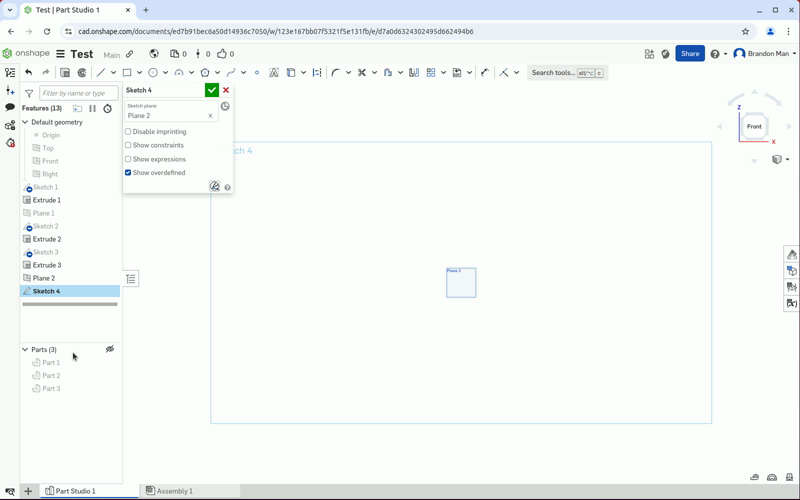
key(l)
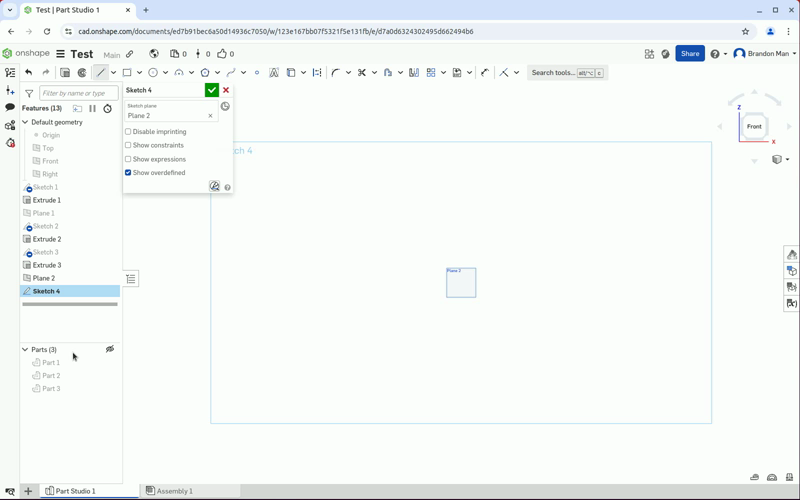
key_down(shift)
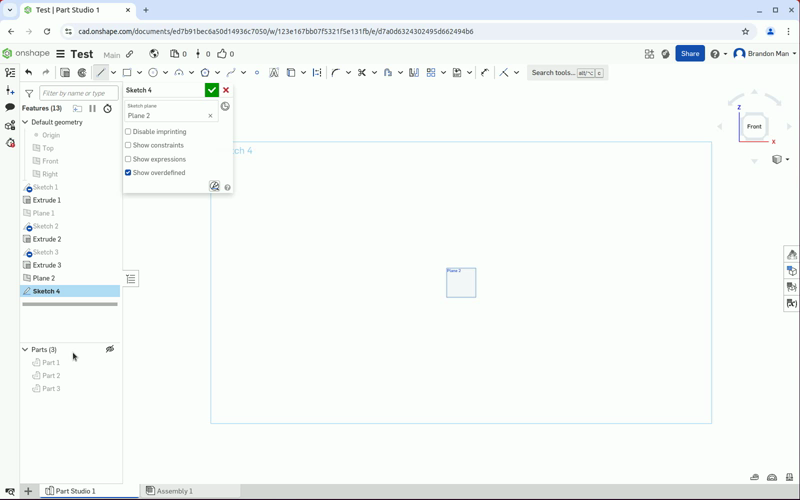
mouse_move(348, 282)
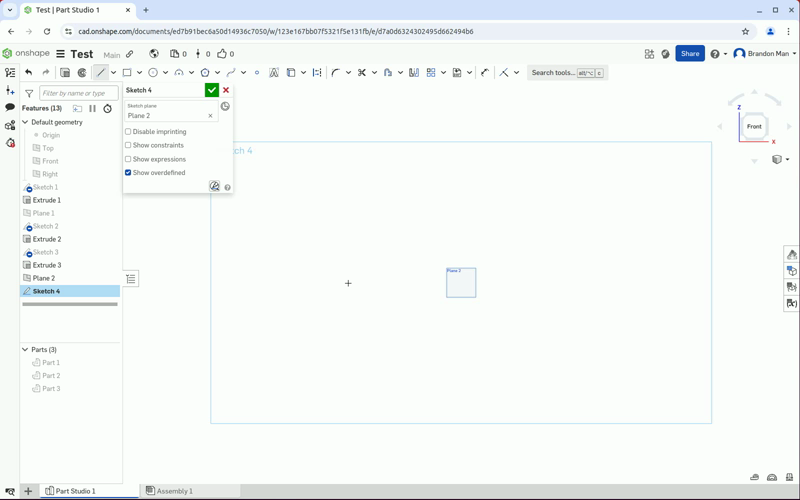
click(348, 282)
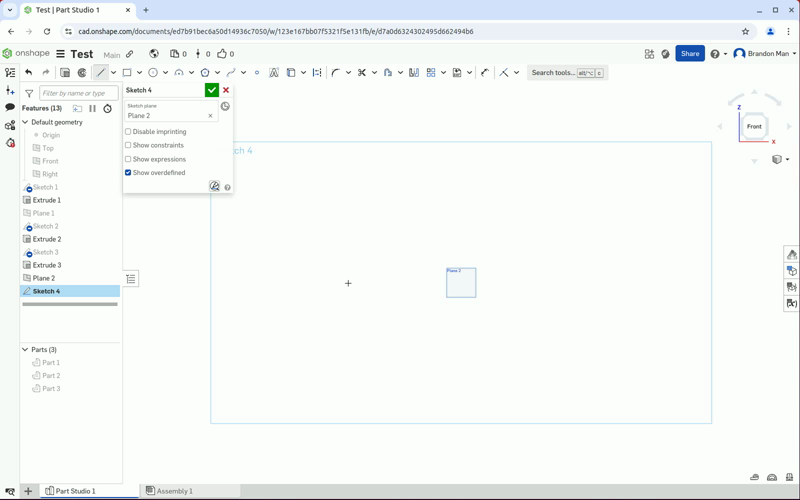
key_up(shift)
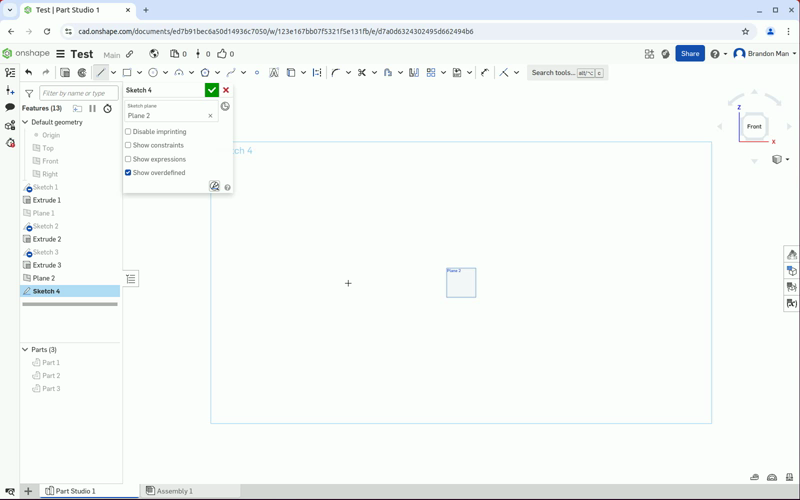
key_down(shift)
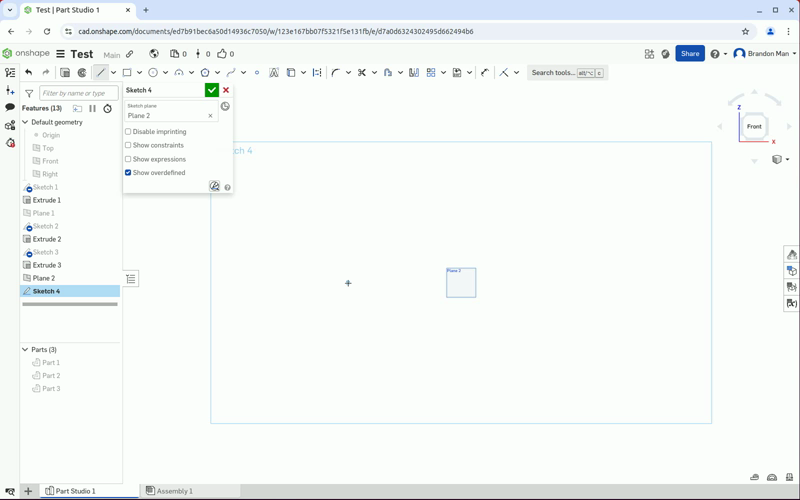
mouse_move(378, 282)
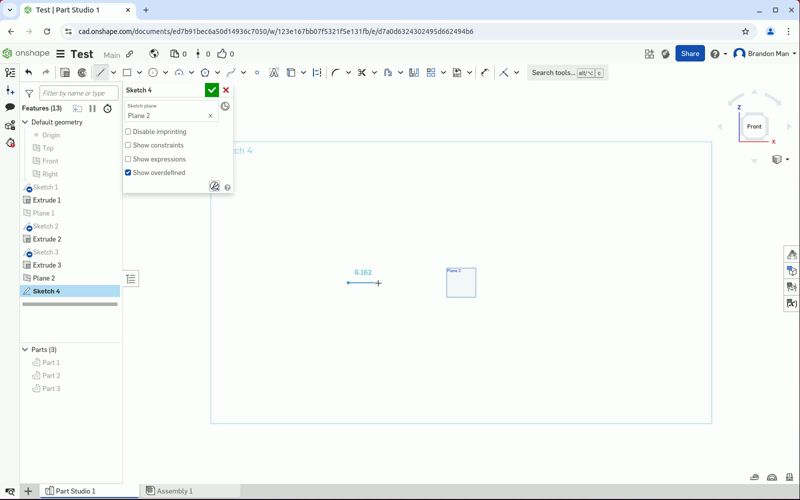
mouse_move(350, 282)
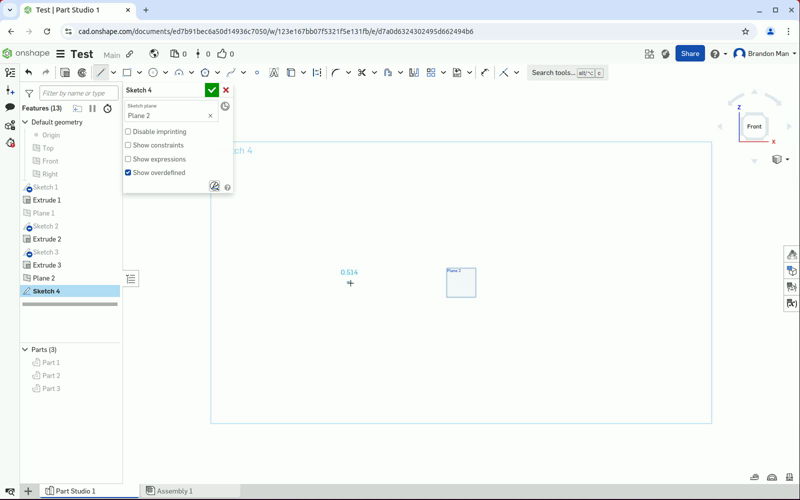
scroll(6)
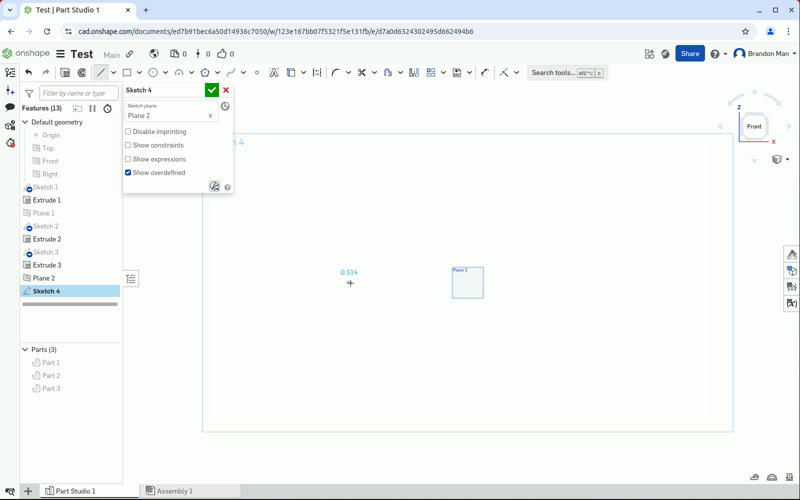
scroll(6)
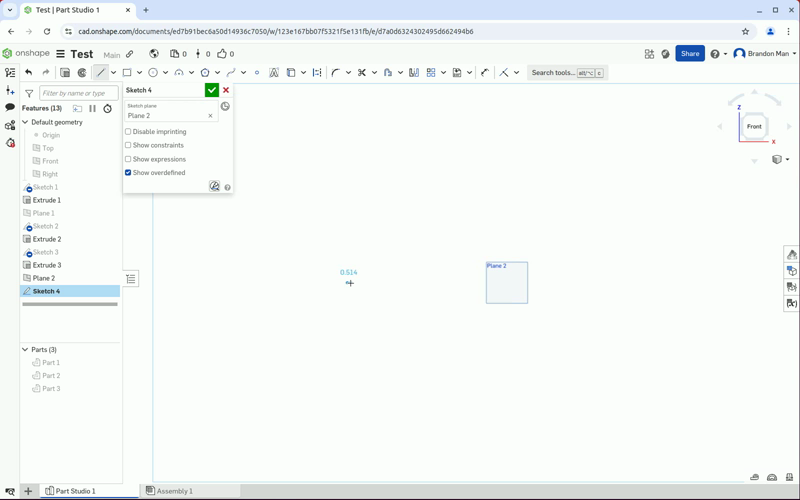
scroll(6)
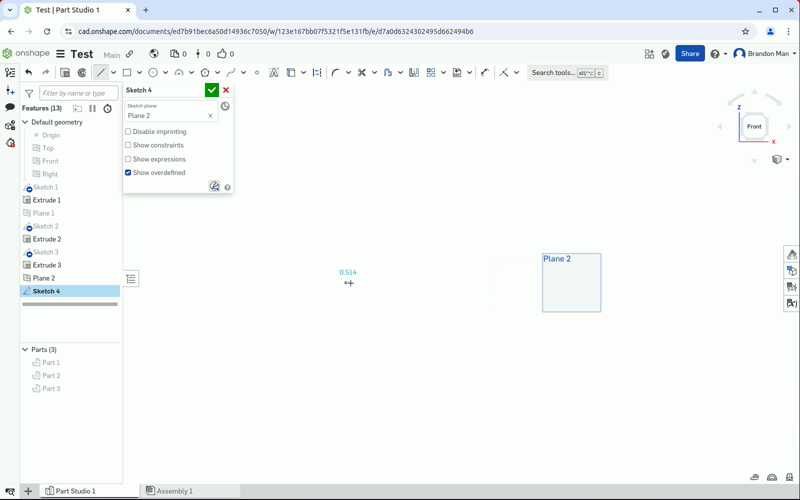
scroll(6)
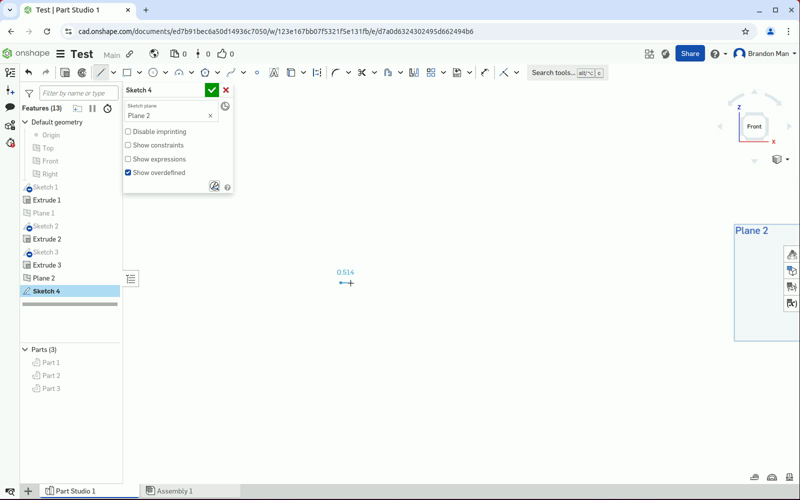
scroll(6)
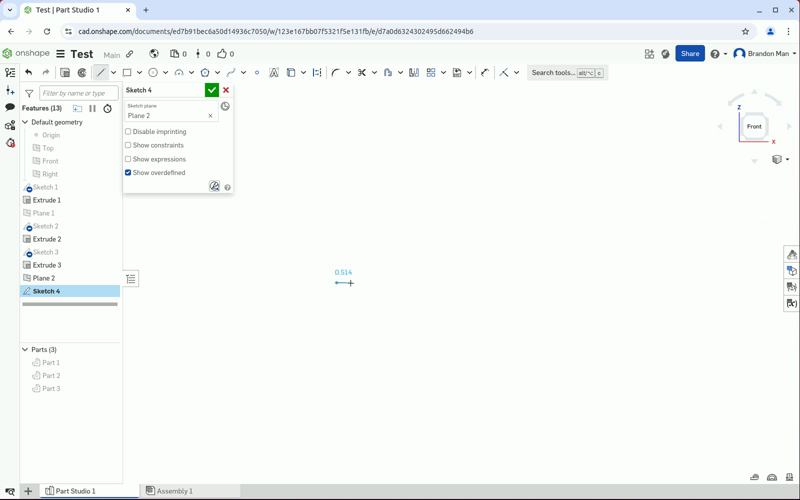
scroll(6)
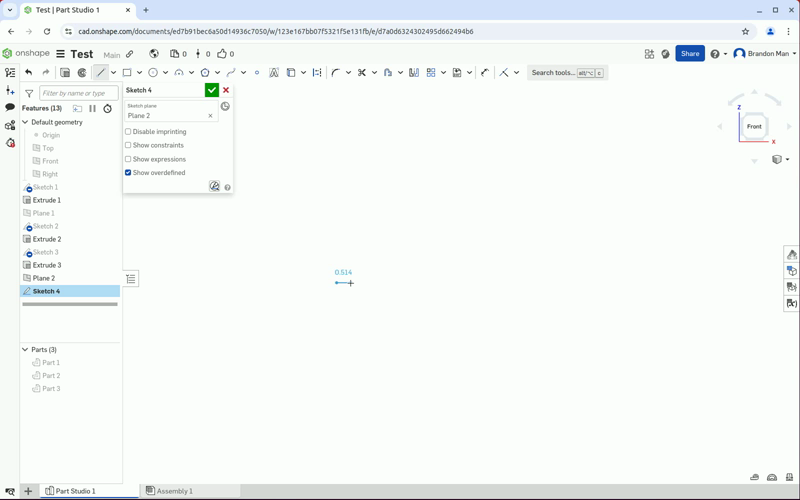
scroll(6)
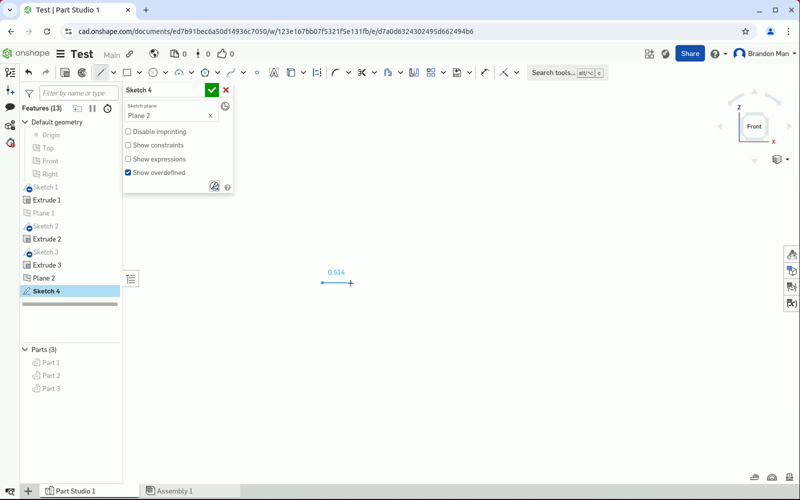
click(350, 282)
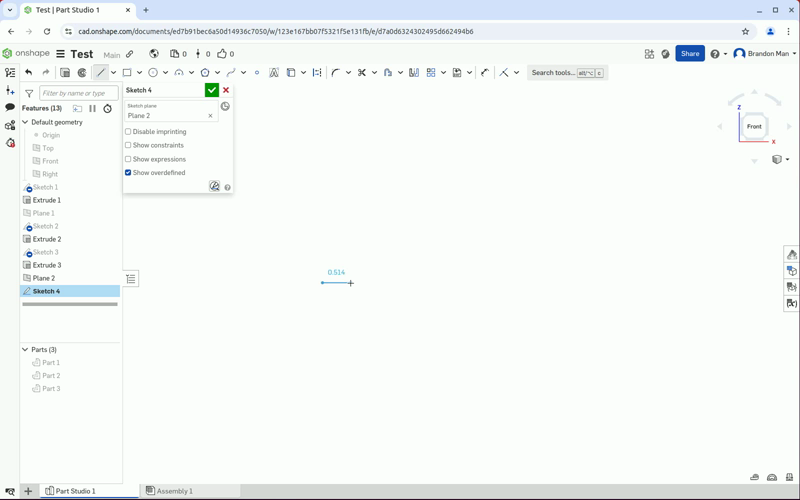
scroll(-6)
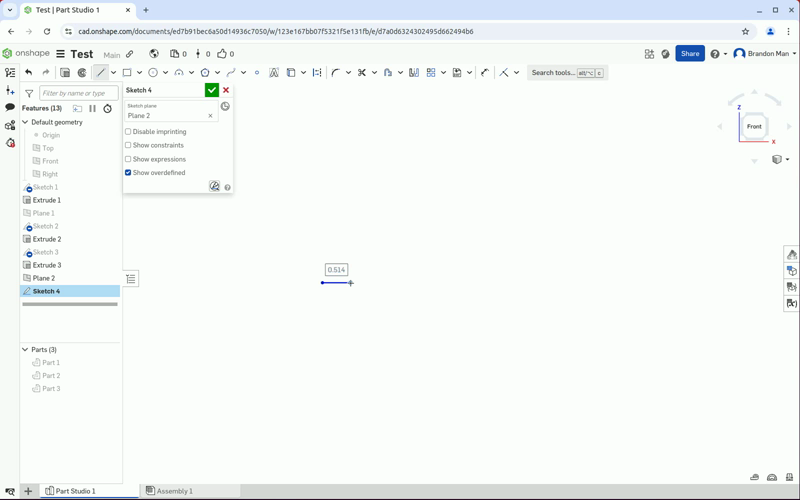
scroll(-6)
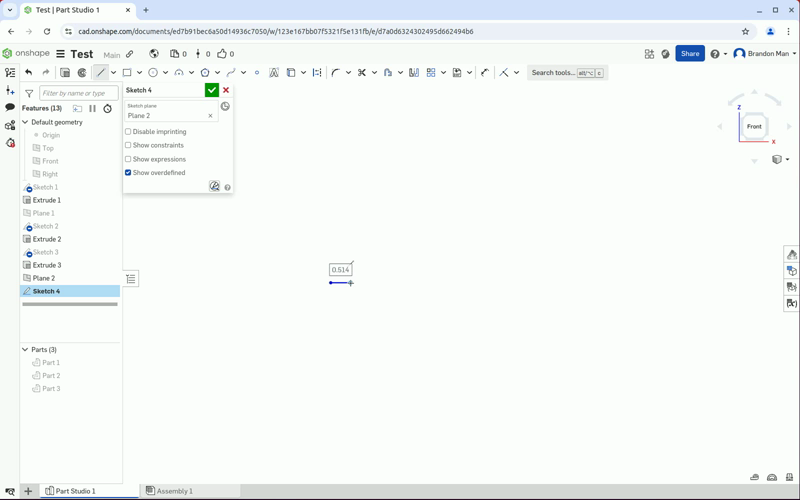
scroll(-6)
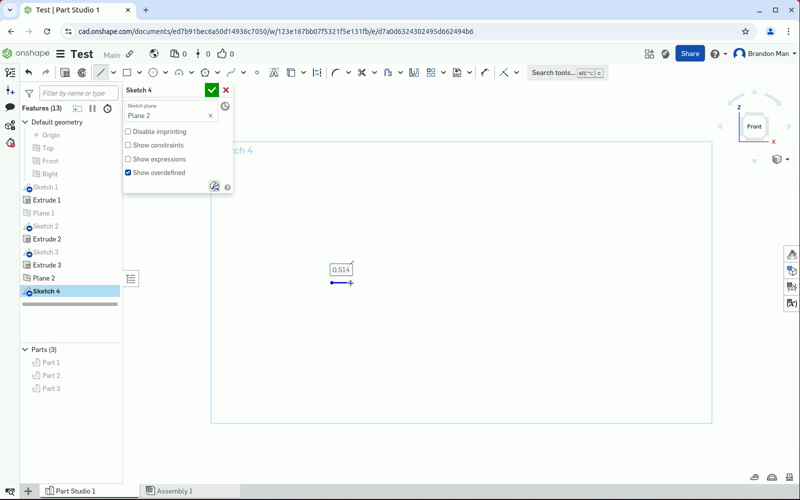
scroll(-6)
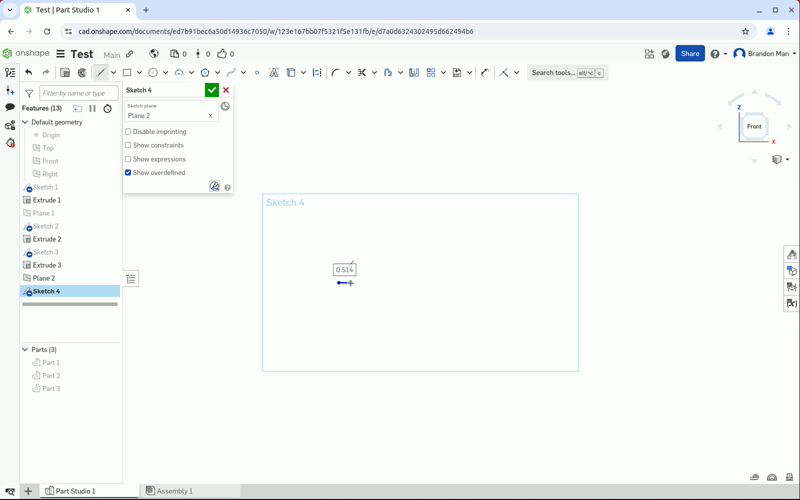
scroll(-6)
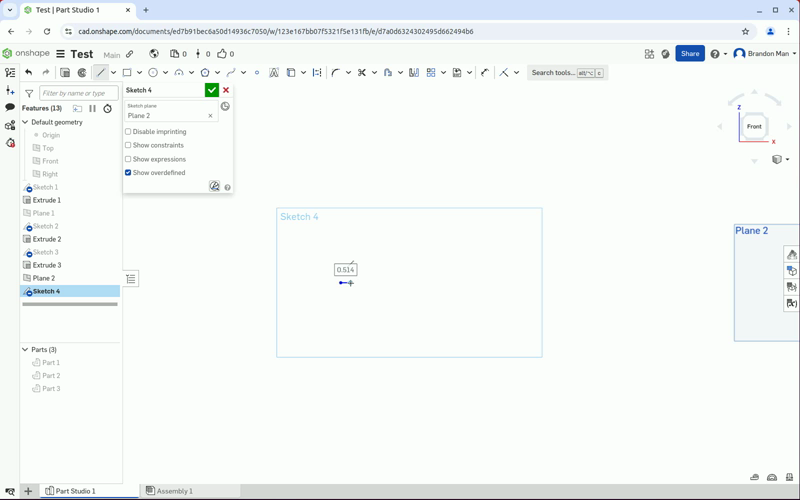
scroll(-6)
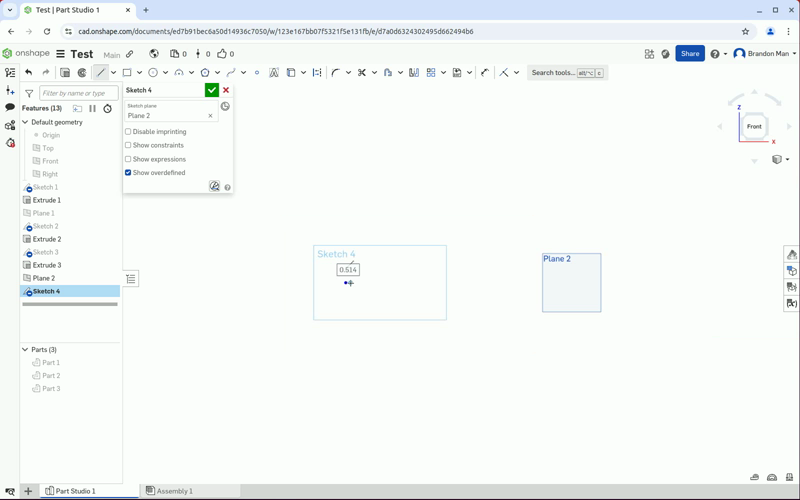
scroll(-6)
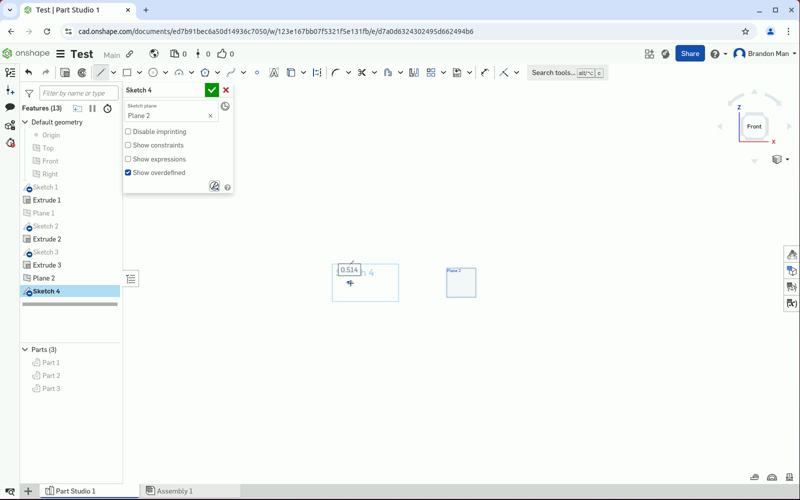
key_up(shift)
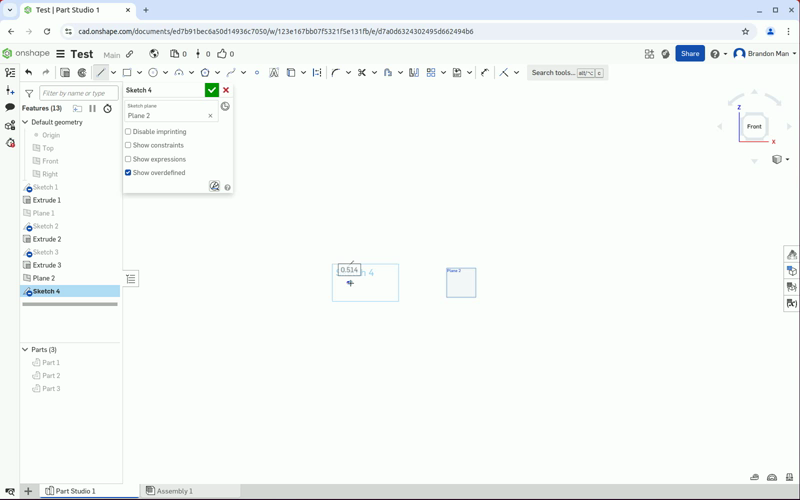
key_down(shift)
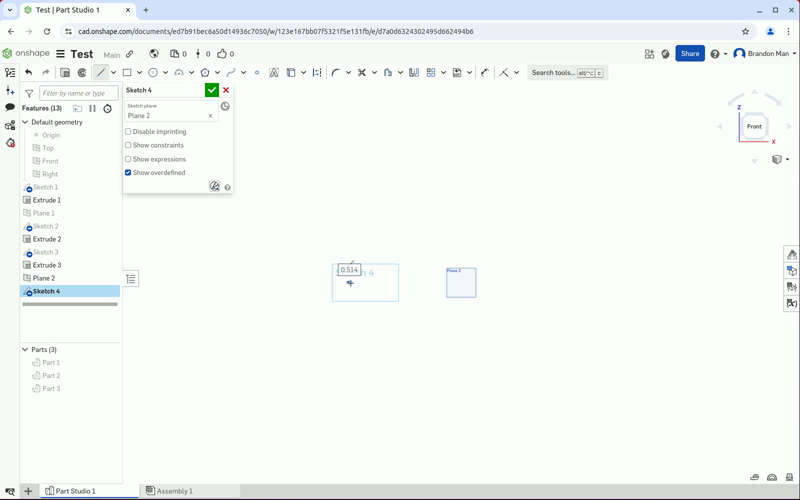
mouse_move(380, 282)
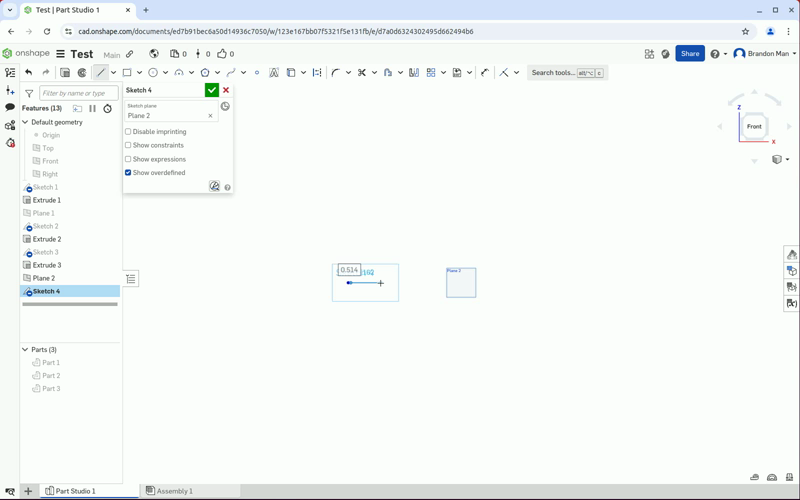
mouse_move(350, 259)
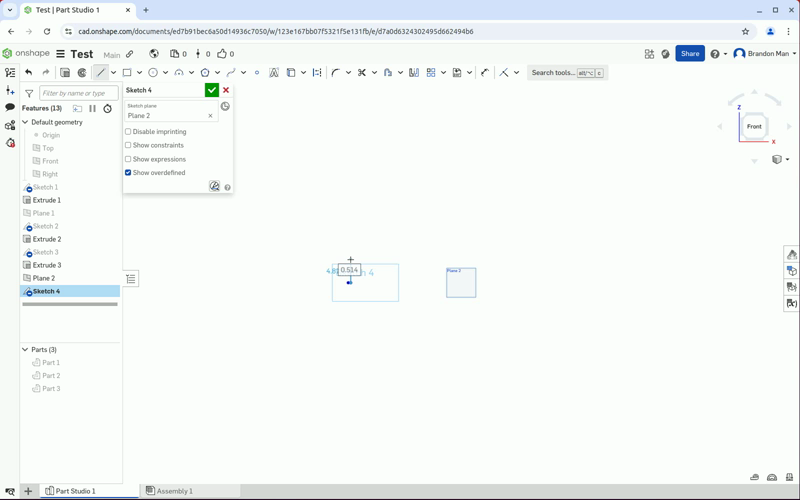
click(350, 259)
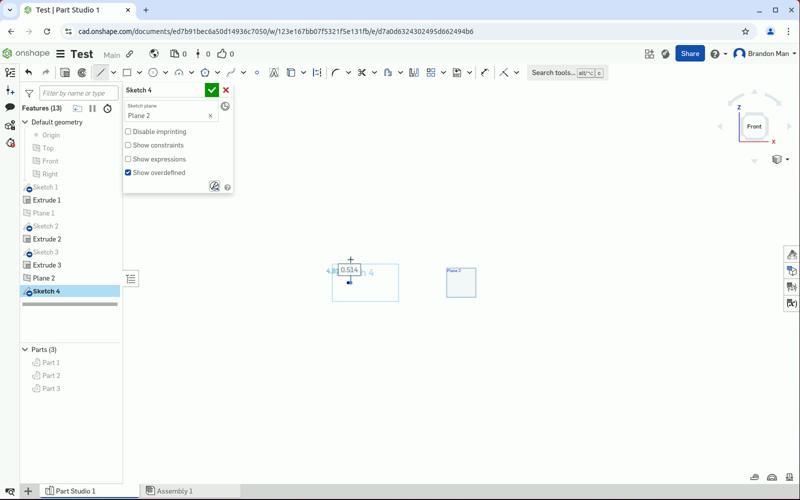
key_up(shift)
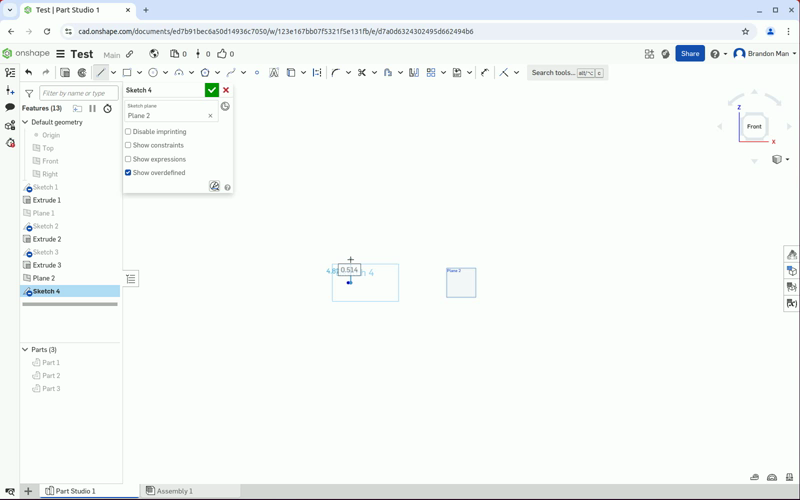
key_down(shift)
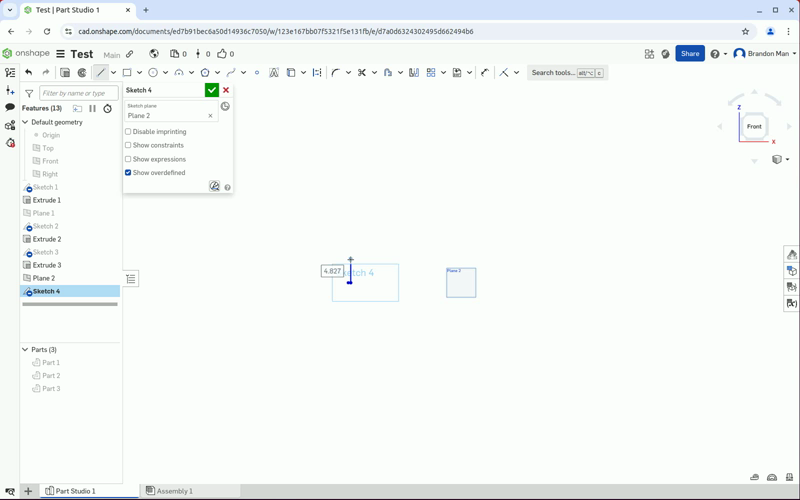
mouse_move(569, 259)
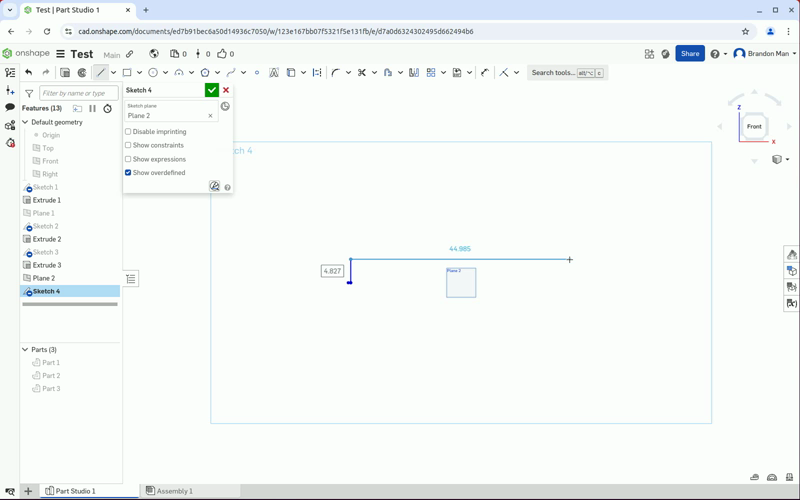
click(569, 259)
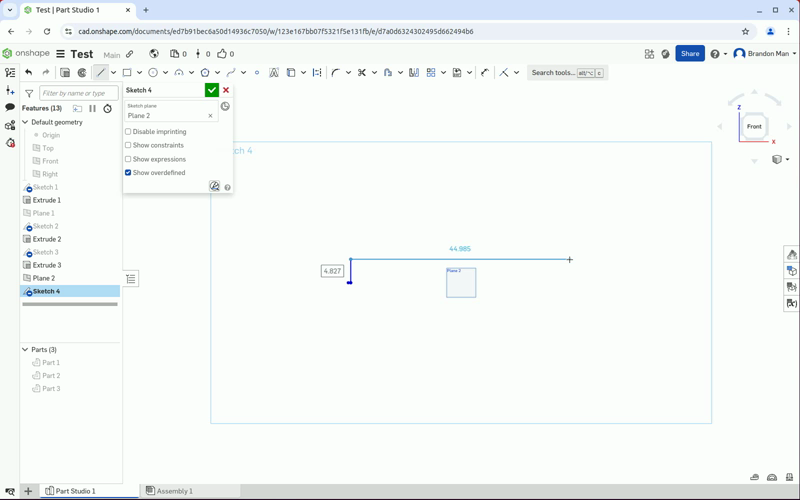
key_up(shift)
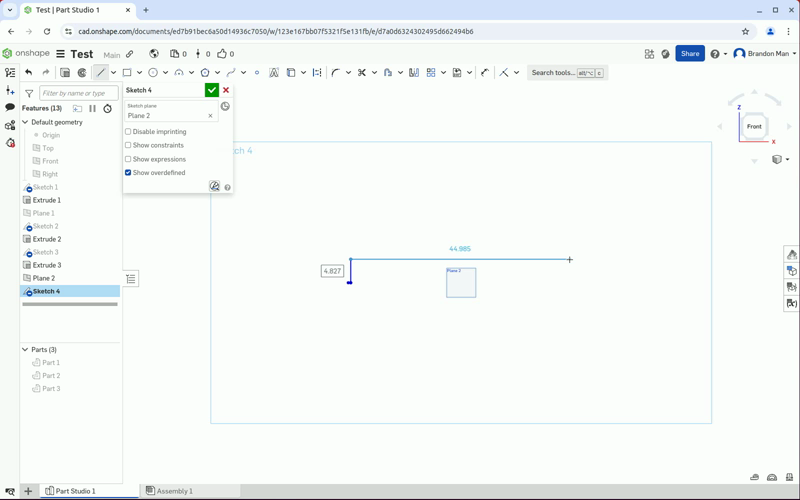
key_down(shift)
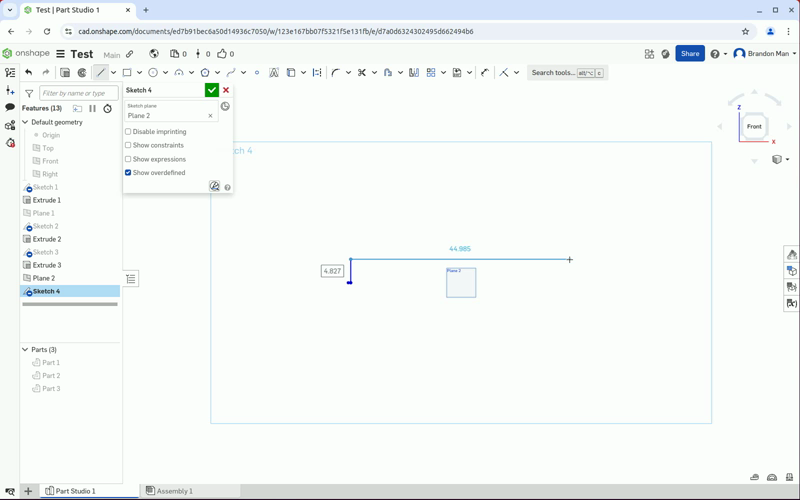
mouse_move(589, 259)
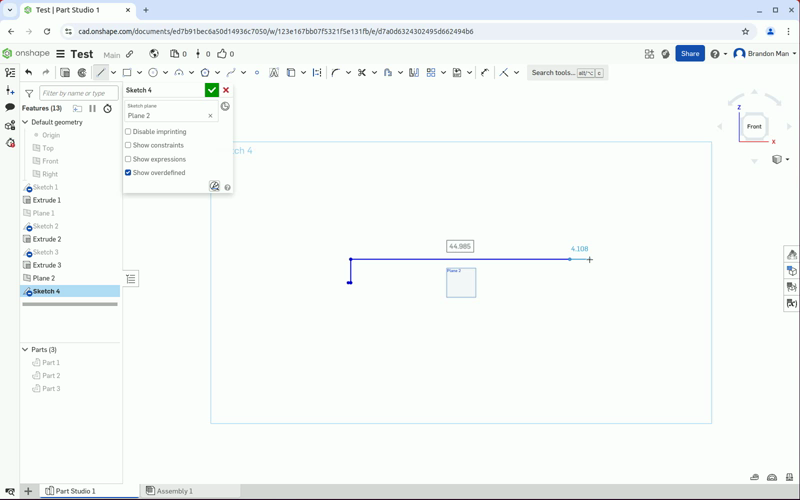
mouse_move(569, 282)
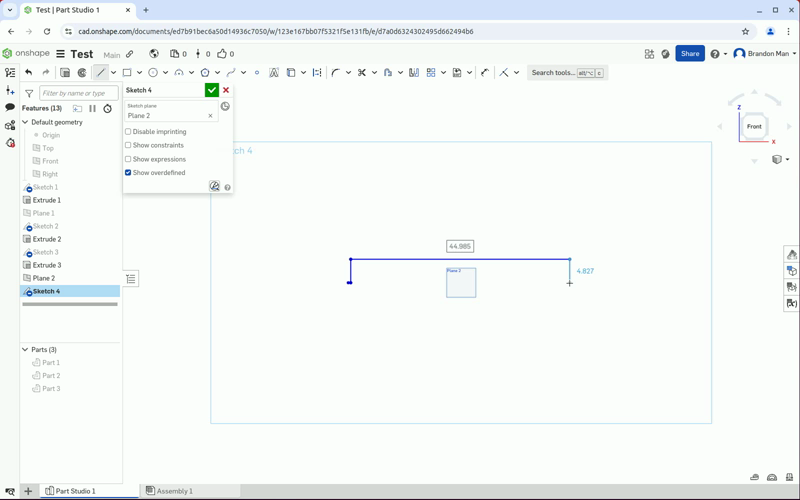
click(569, 282)
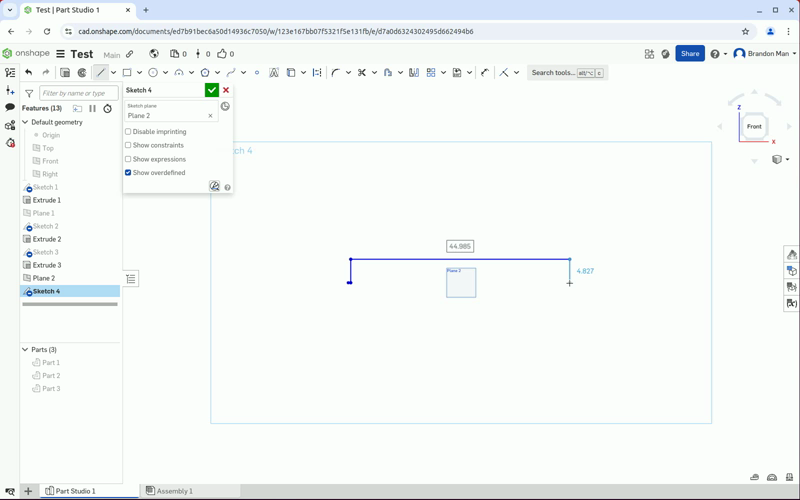
key_up(shift)
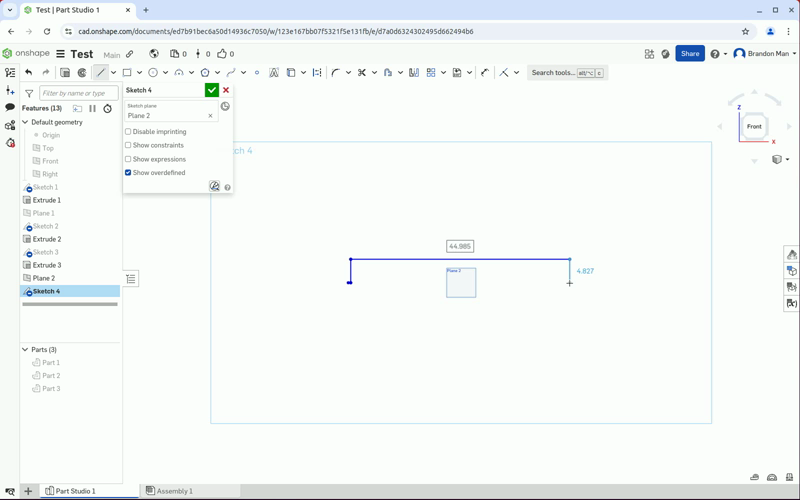
key_down(shift)
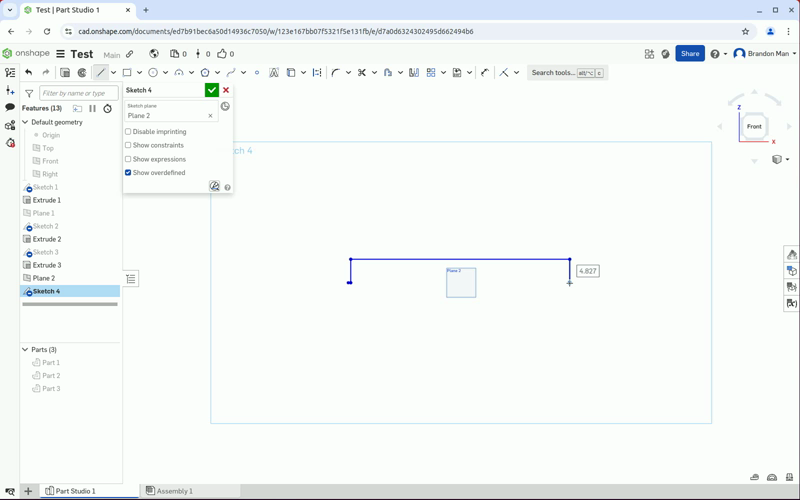
mouse_move(589, 282)
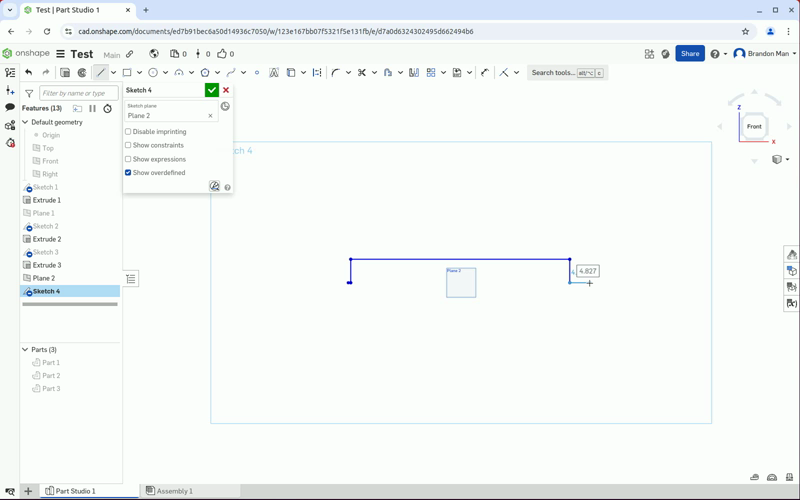
mouse_move(572, 282)
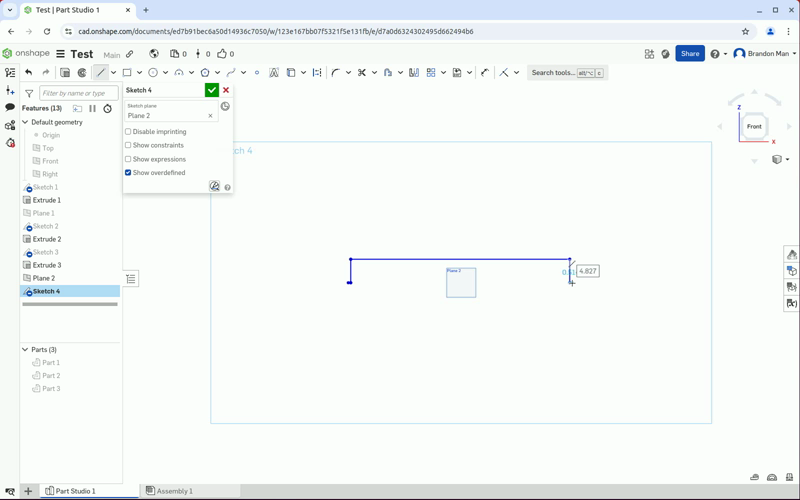
scroll(6)
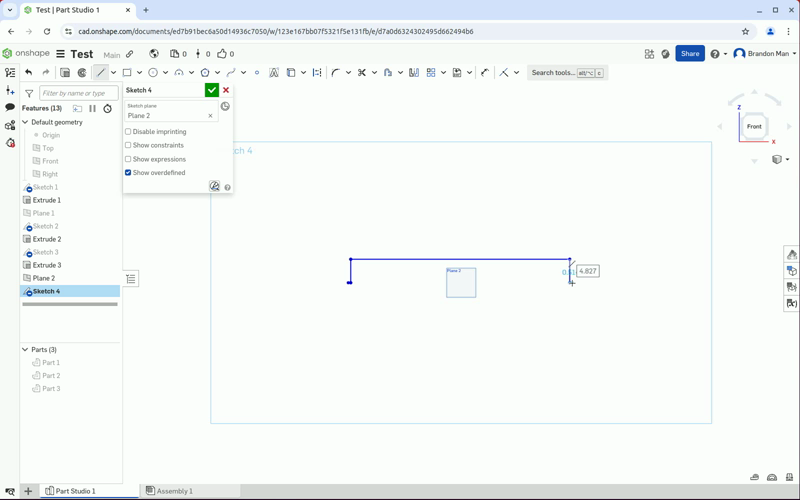
scroll(6)
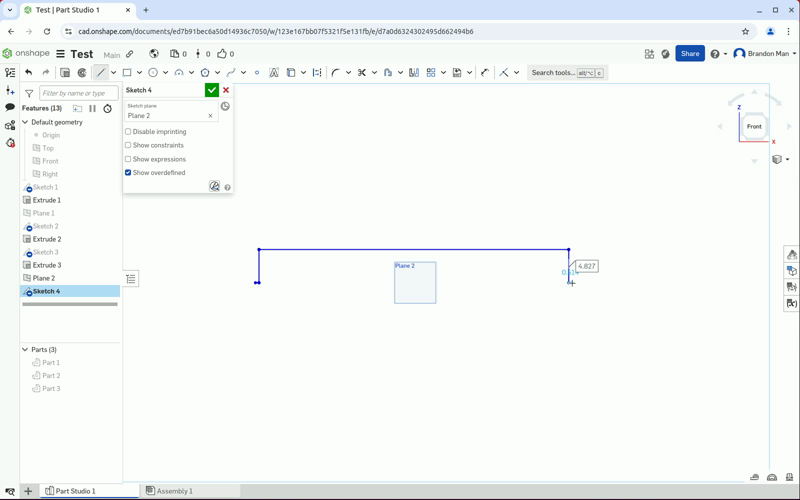
scroll(6)
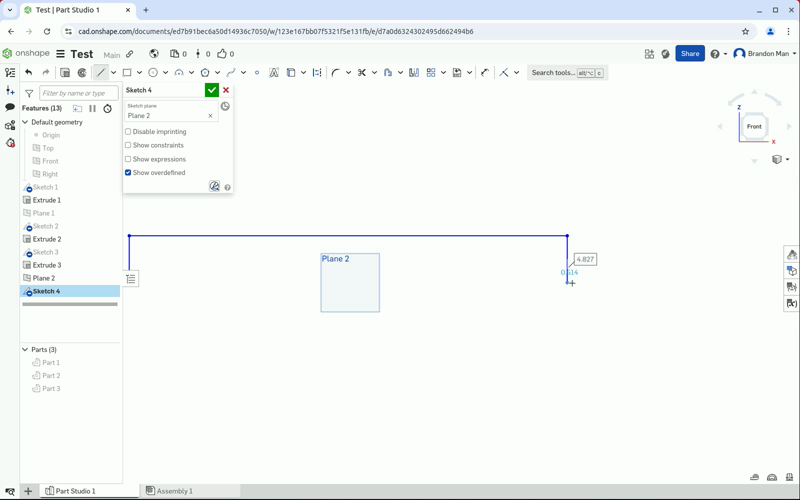
scroll(6)
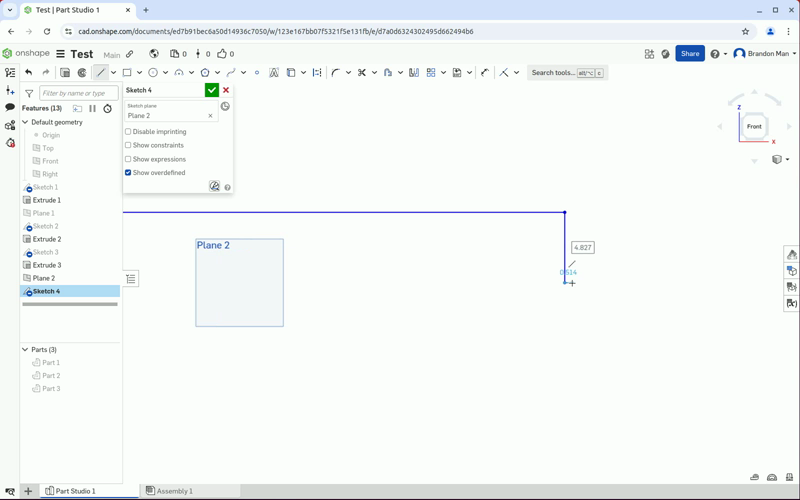
scroll(6)
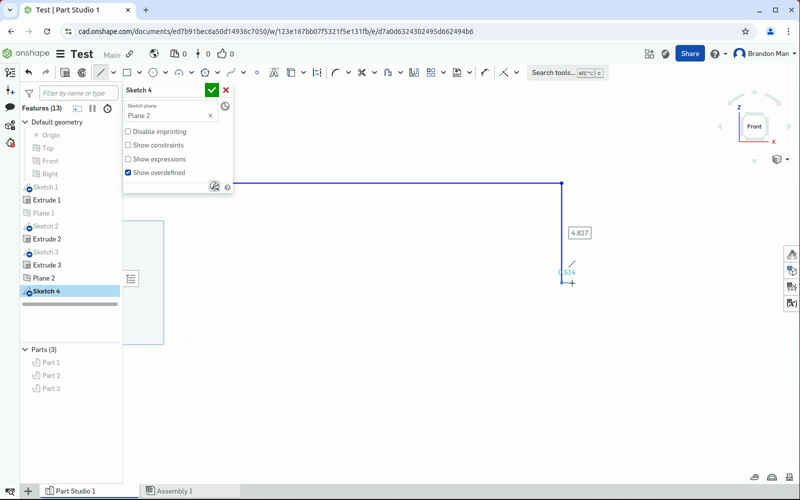
scroll(6)
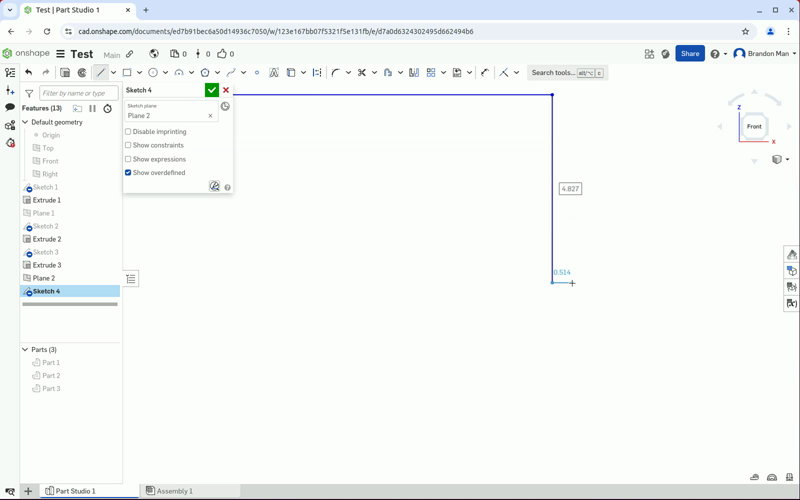
scroll(6)
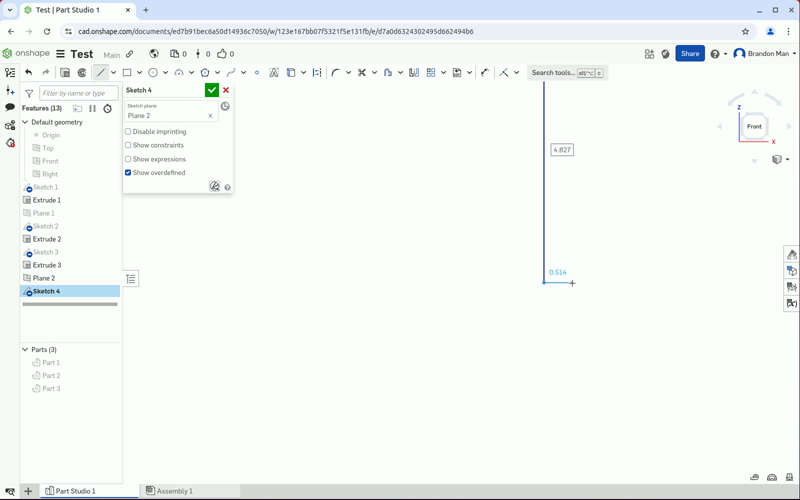
click(572, 282)
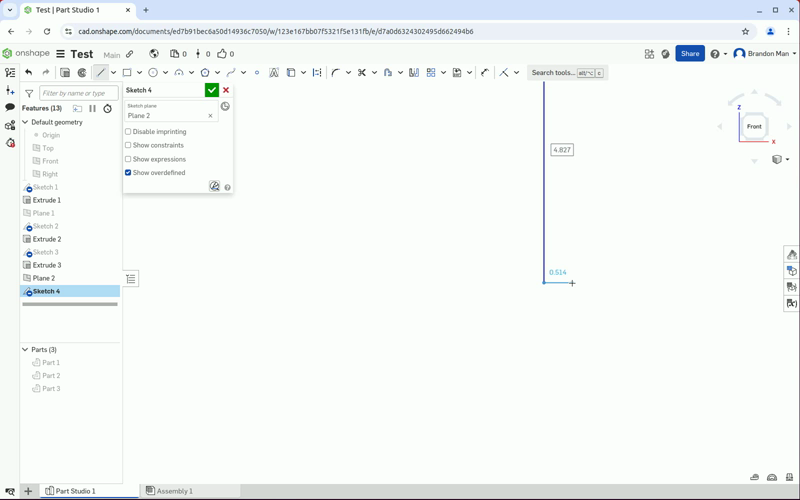
scroll(-6)
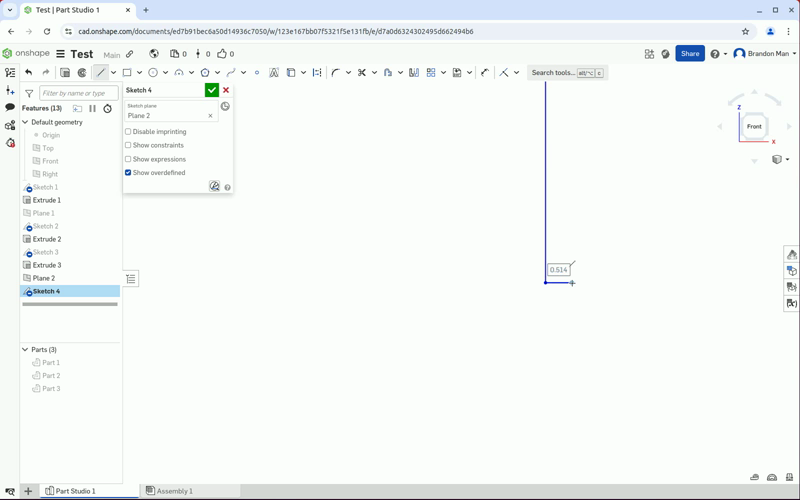
scroll(-6)
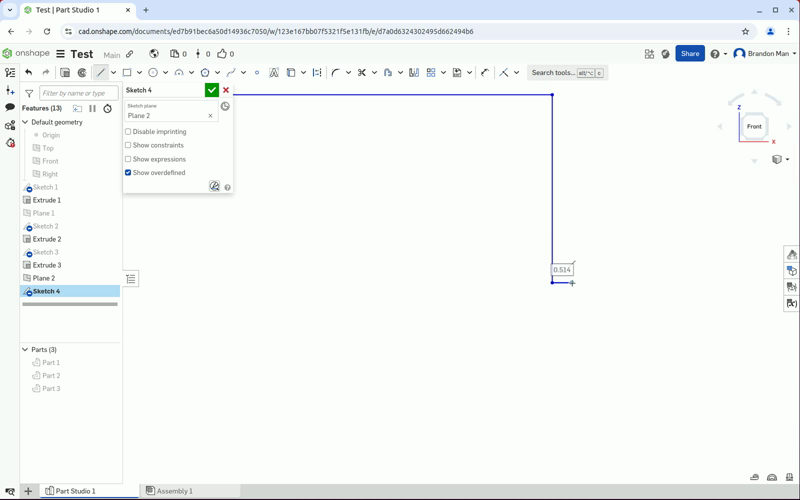
scroll(-6)
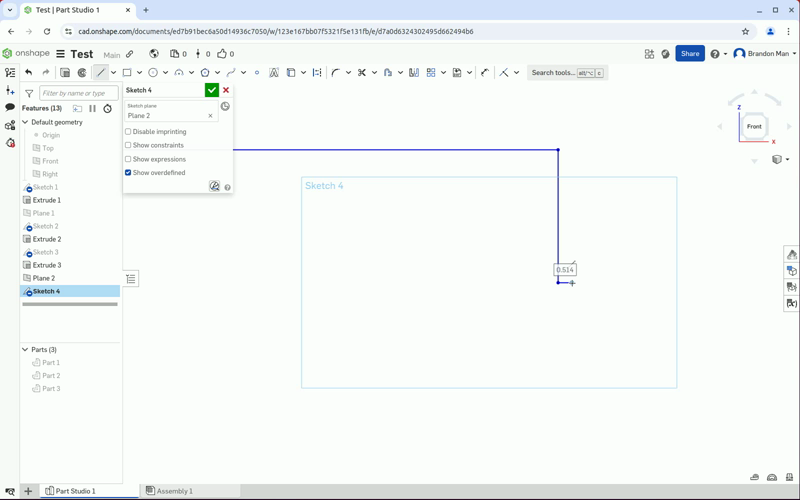
scroll(-6)
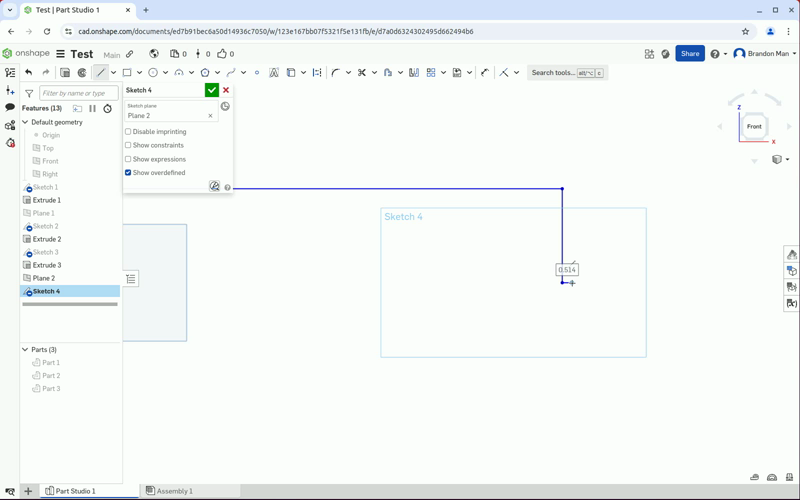
scroll(-6)
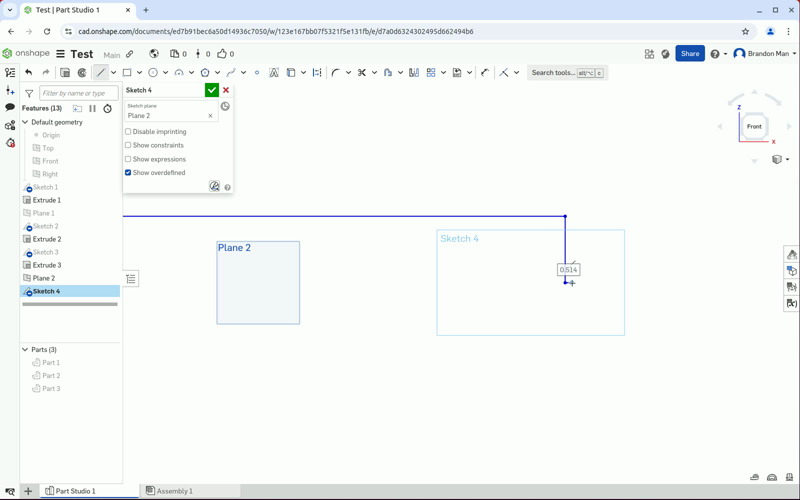
scroll(-6)
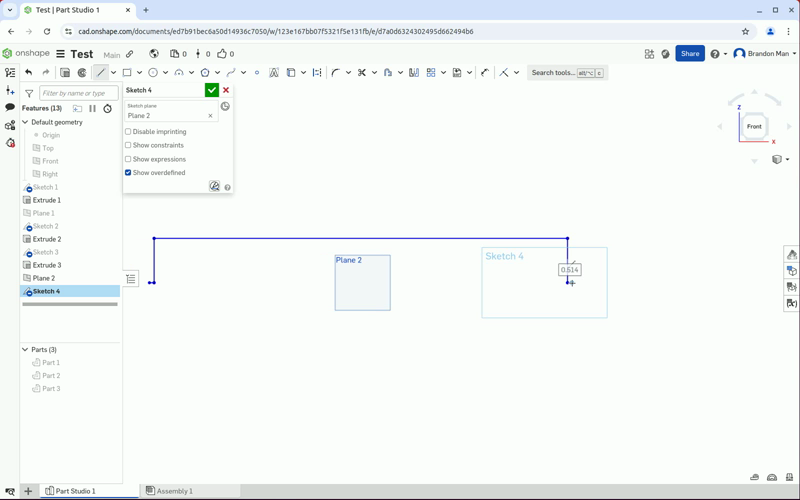
scroll(-6)
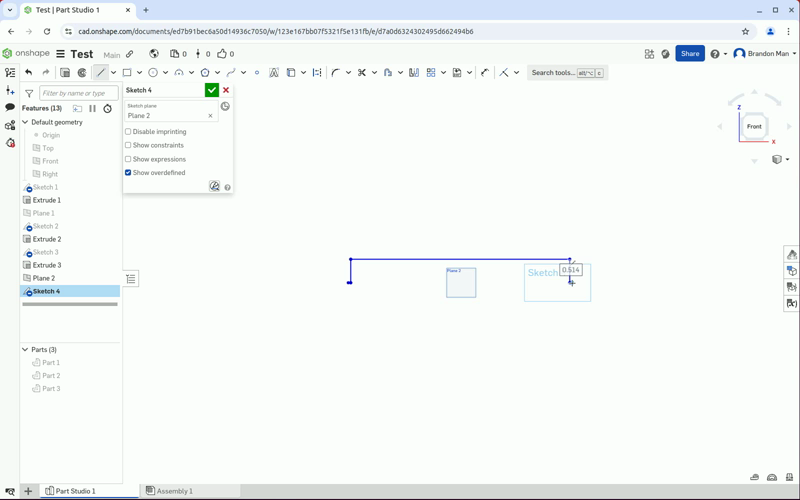
key_up(shift)
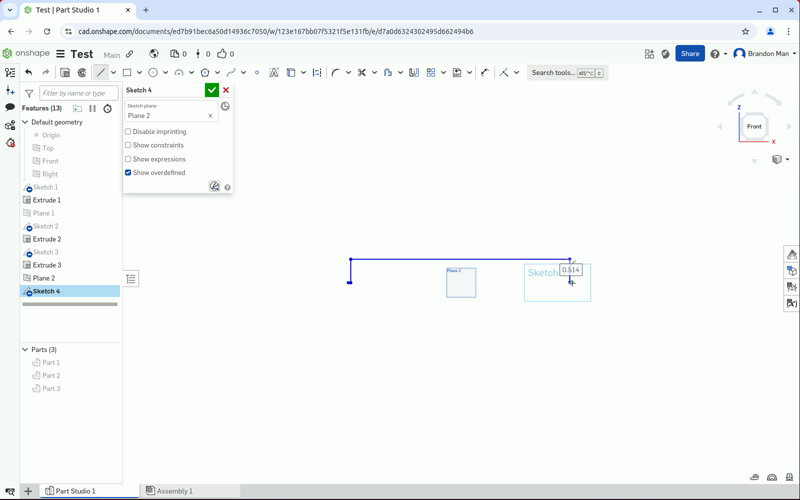
key_down(shift)
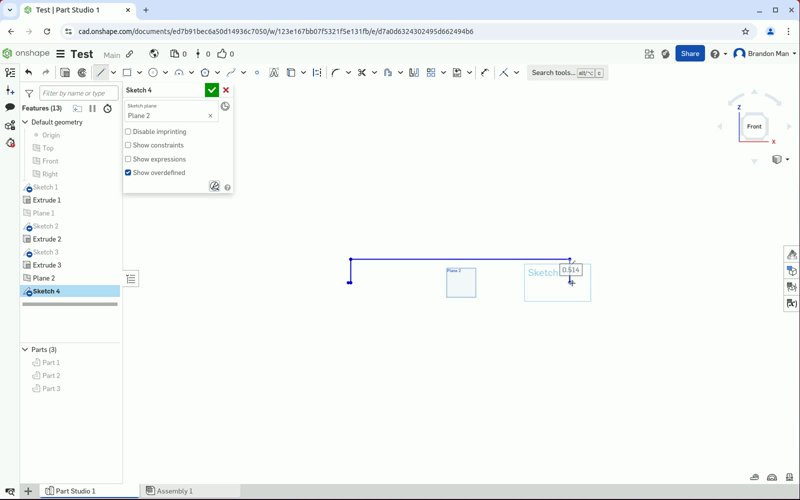
mouse_move(589, 282)
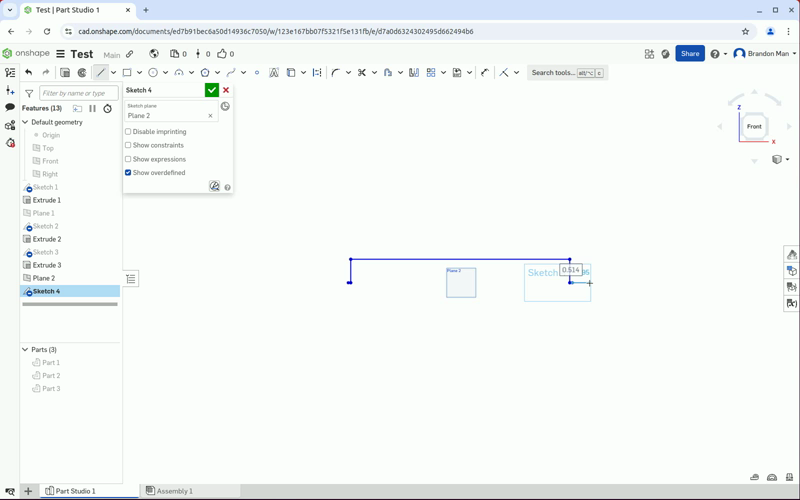
mouse_move(572, 257)
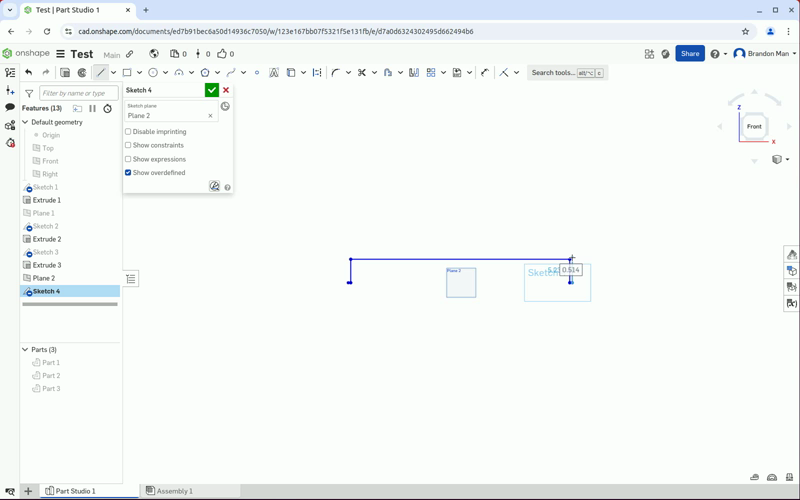
scroll(6)
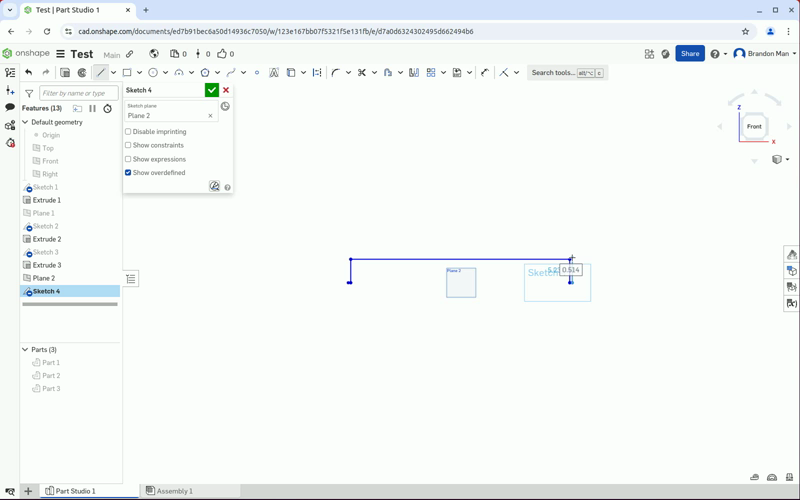
scroll(6)
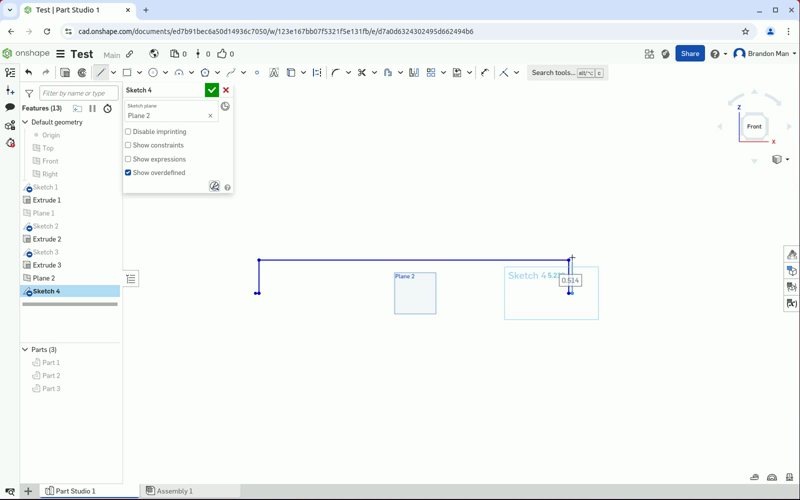
scroll(6)
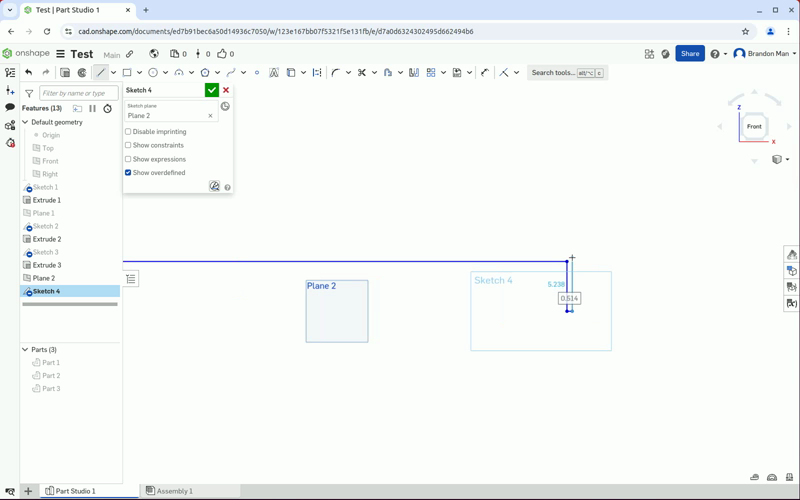
scroll(6)
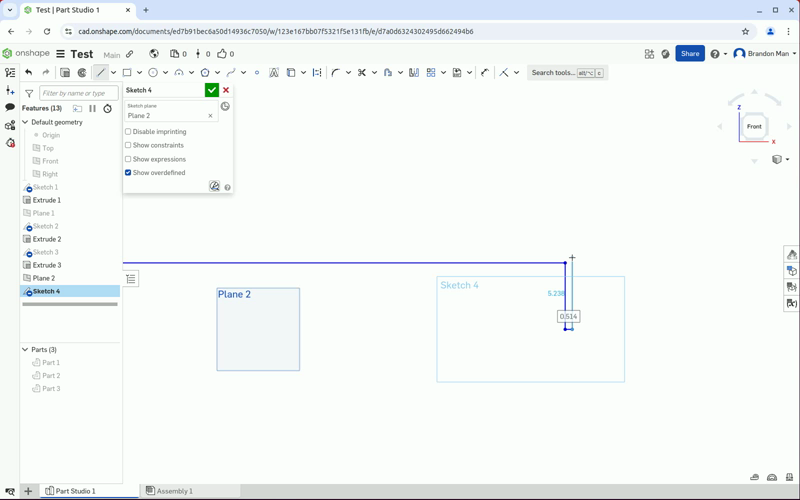
scroll(6)
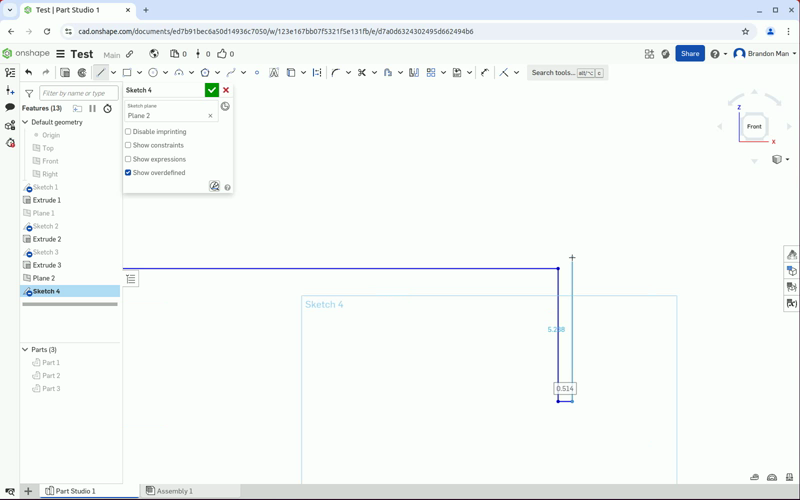
scroll(6)
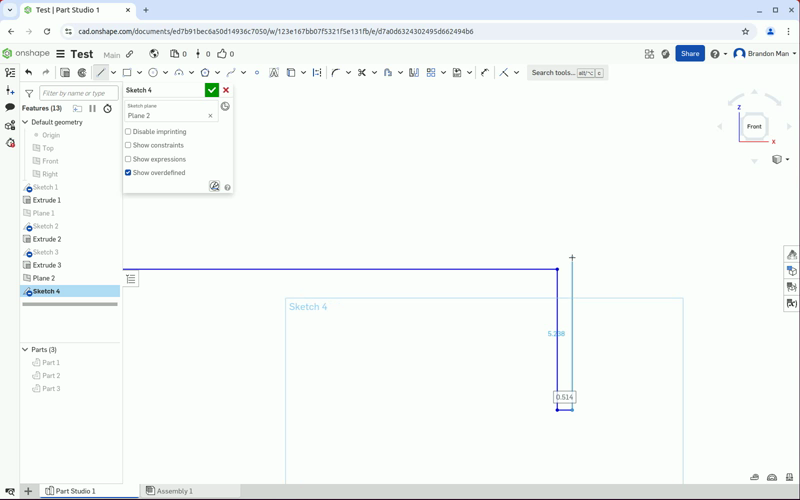
scroll(6)
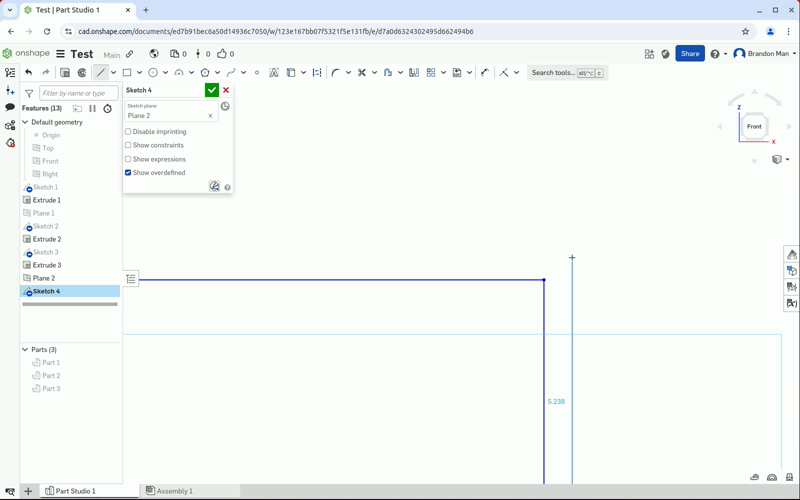
click(572, 257)
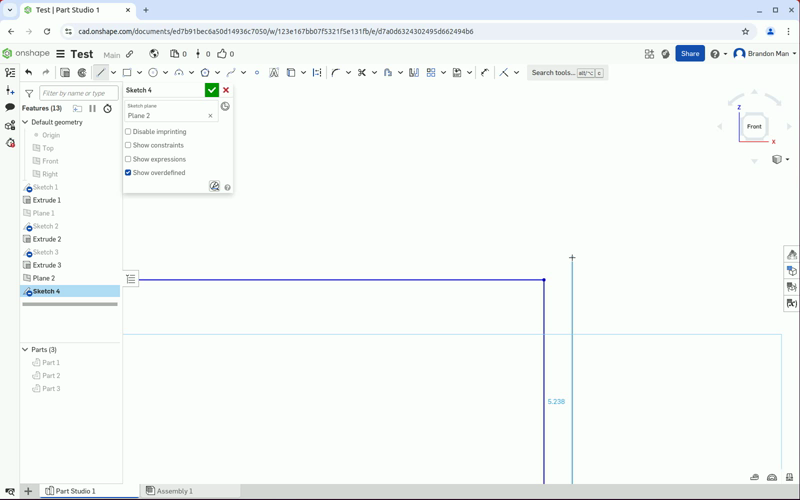
scroll(-6)
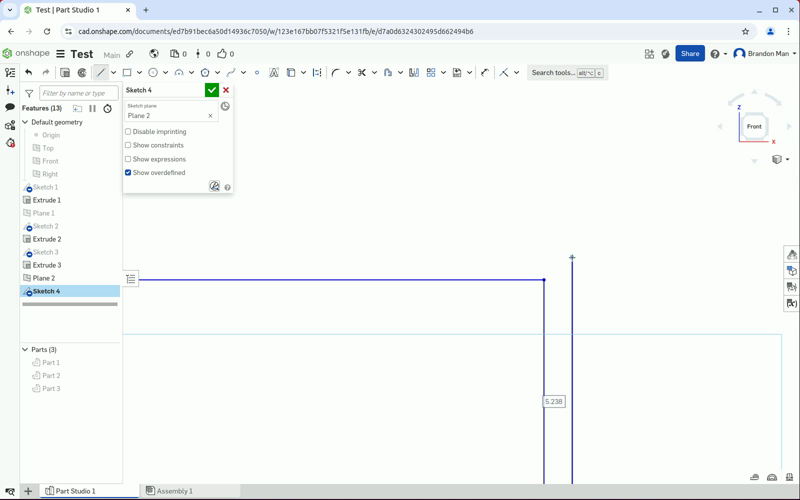
scroll(-6)
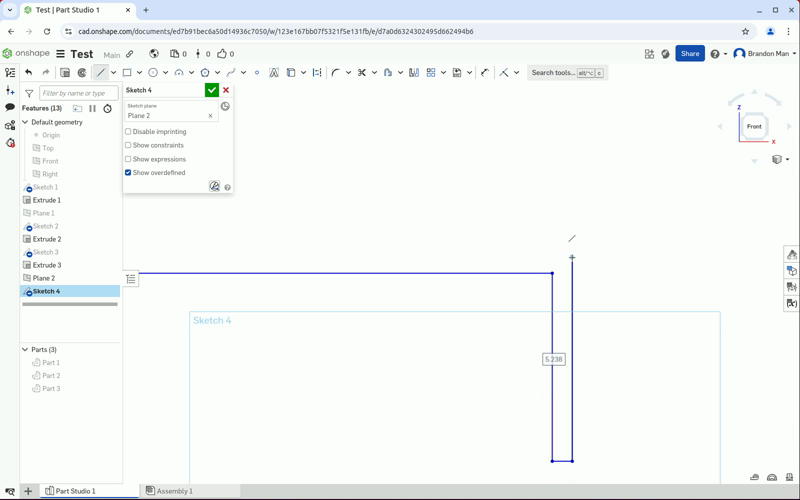
scroll(-6)
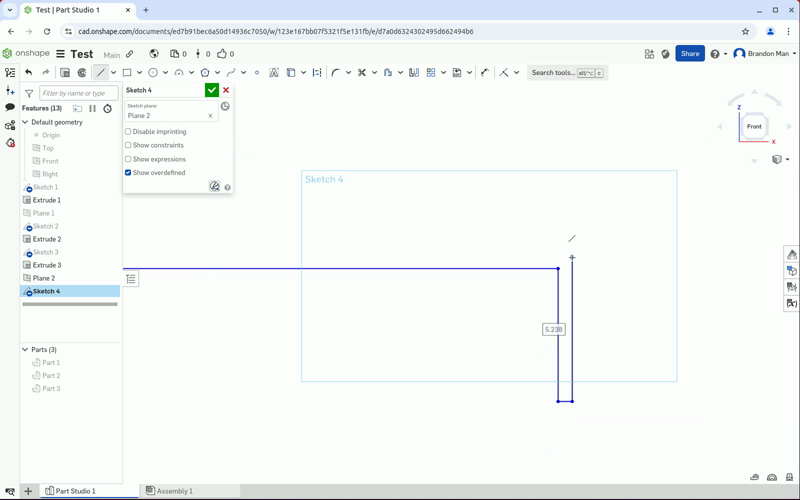
scroll(-6)
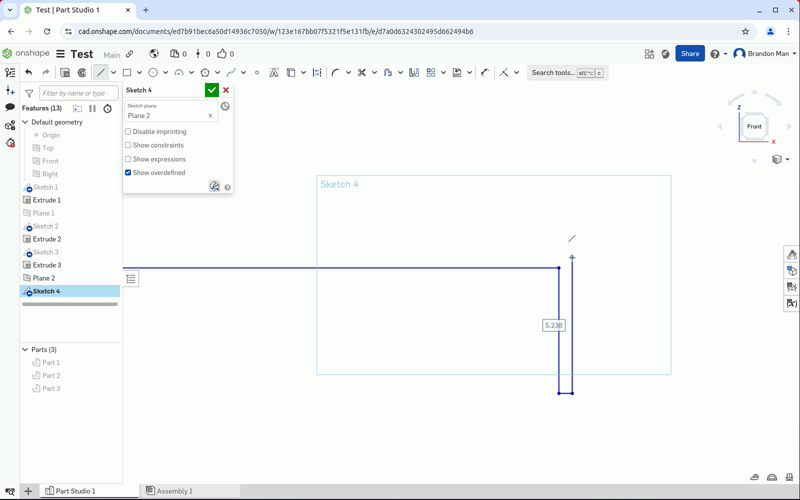
scroll(-6)
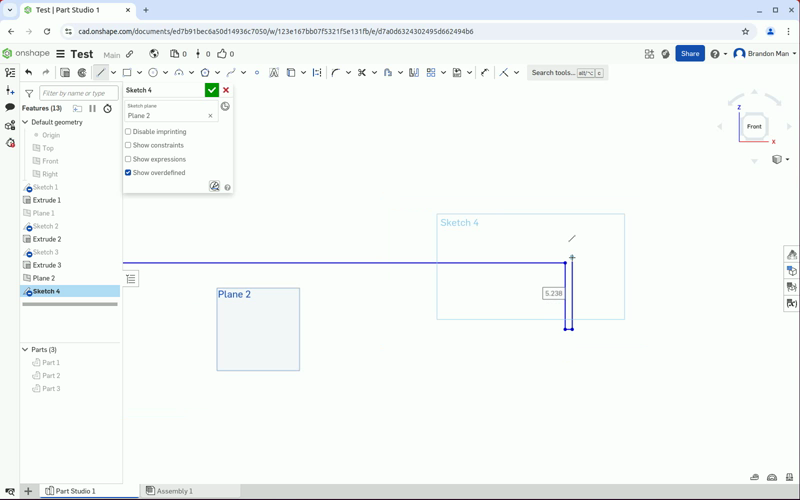
scroll(-6)
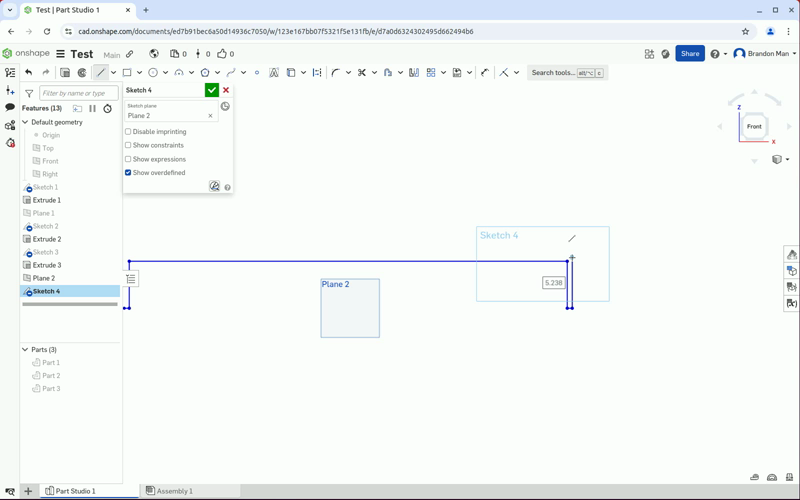
scroll(-6)
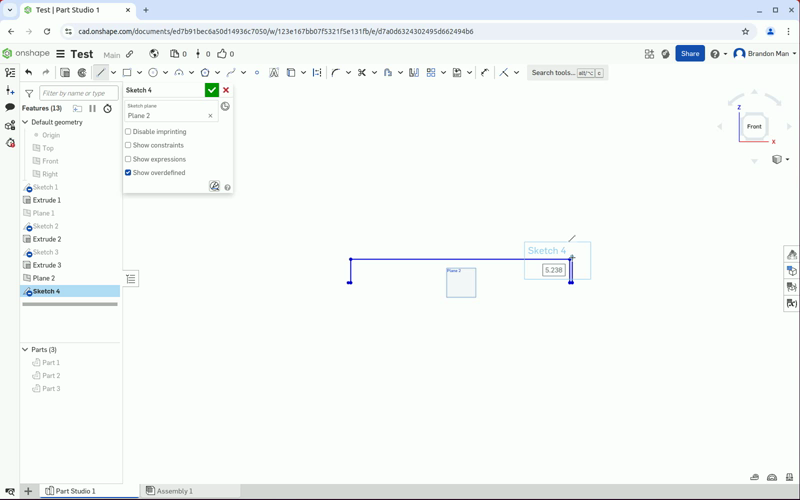
key_up(shift)
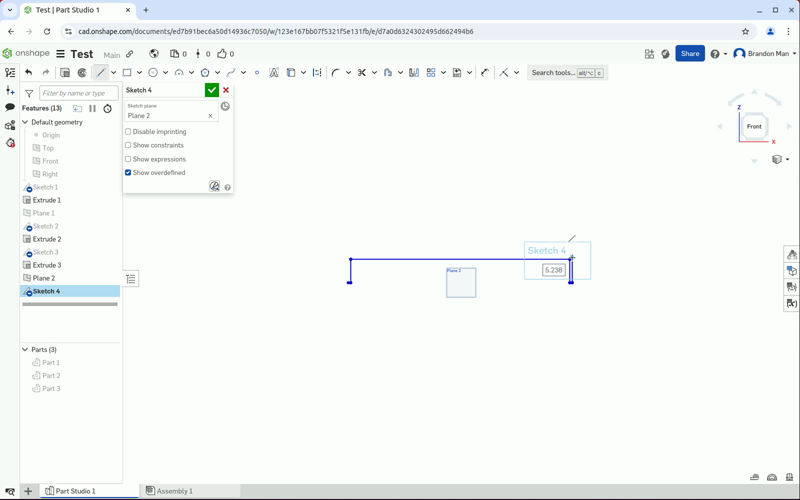
key_down(shift)
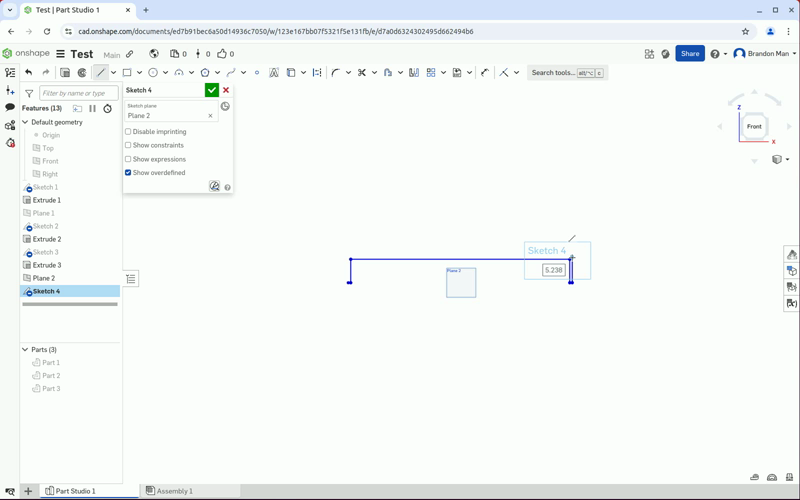
mouse_move(348, 257)
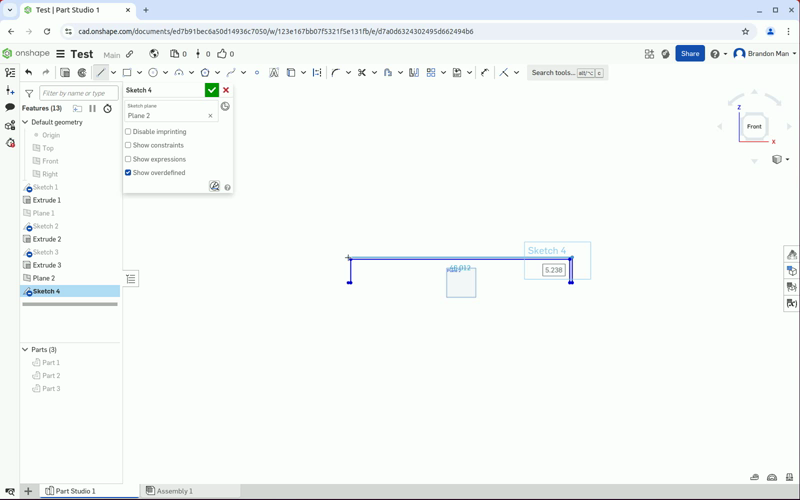
scroll(6)
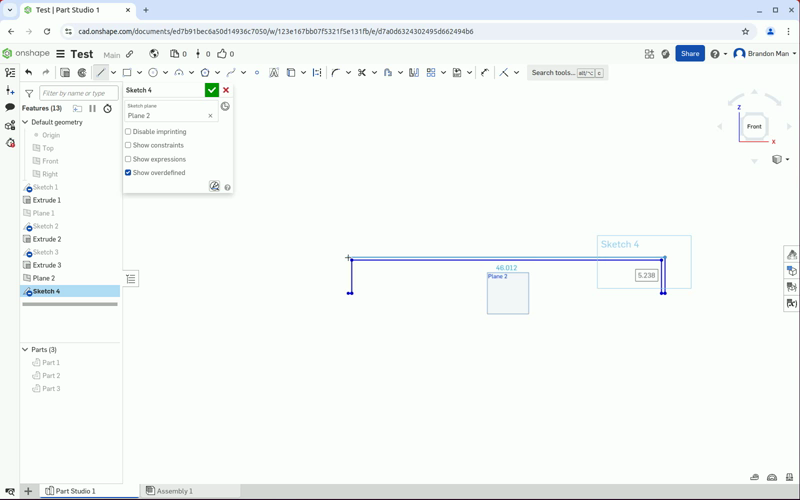
scroll(6)
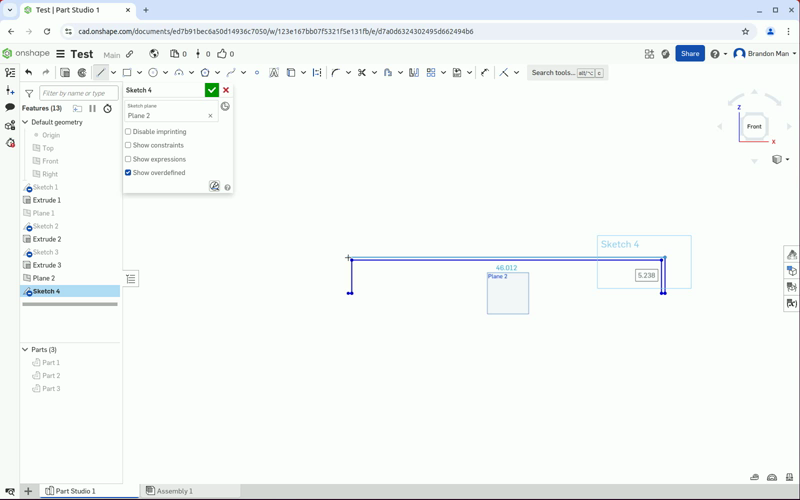
scroll(6)
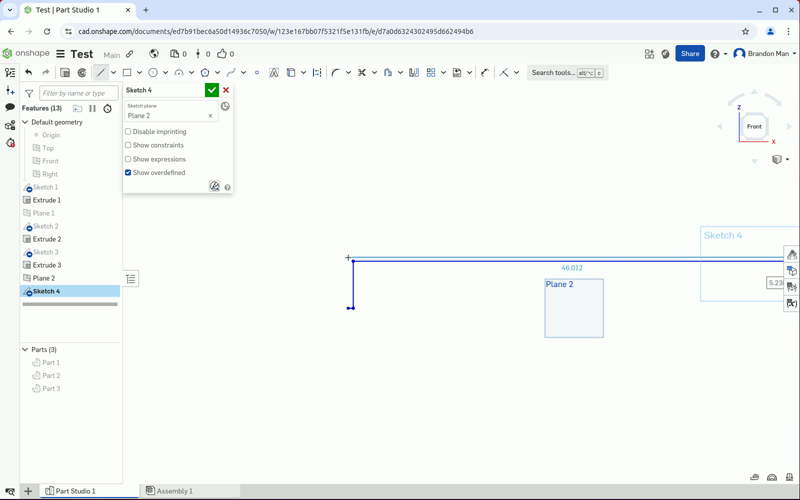
scroll(6)
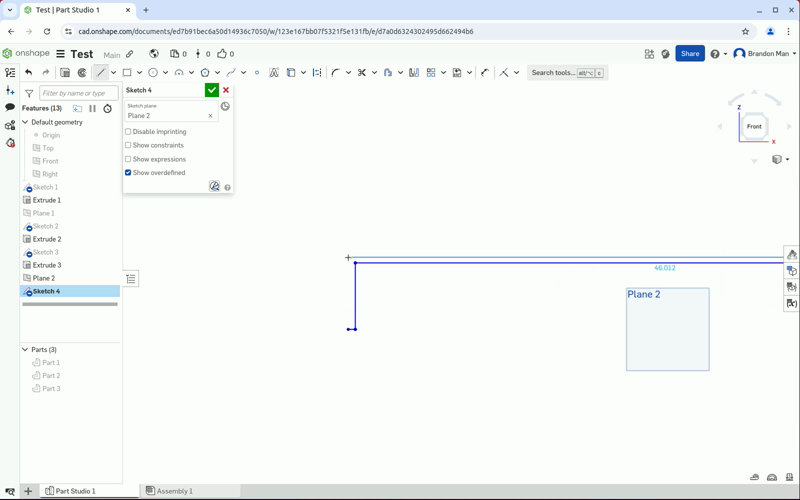
scroll(6)
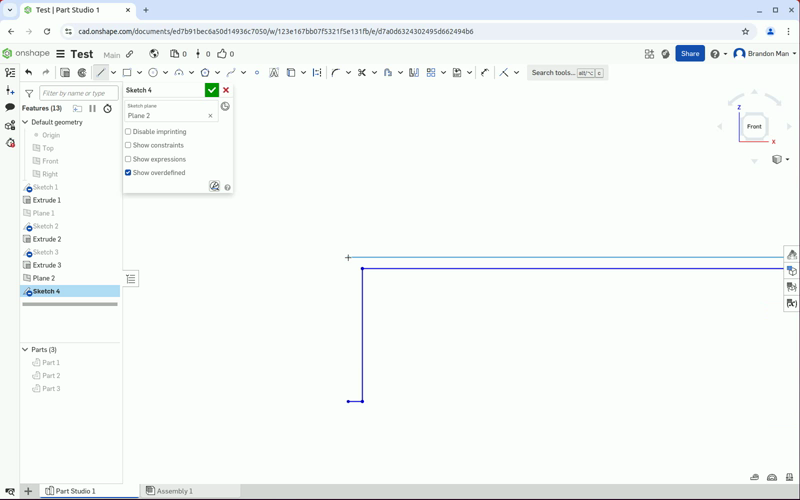
scroll(6)
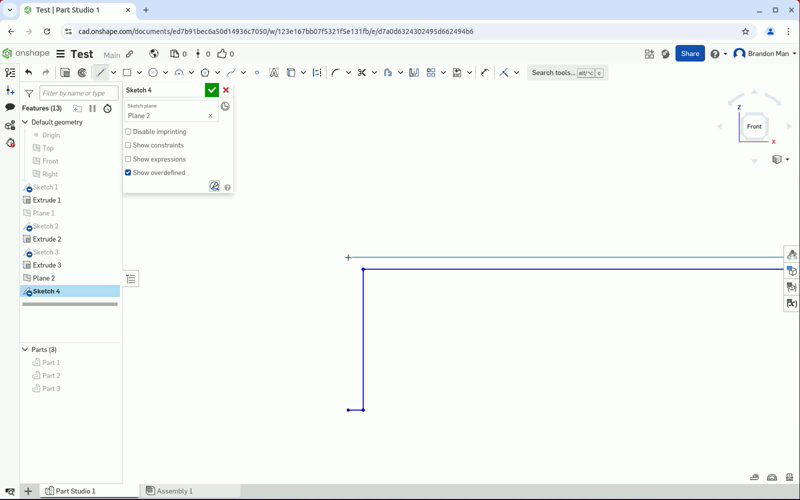
scroll(6)
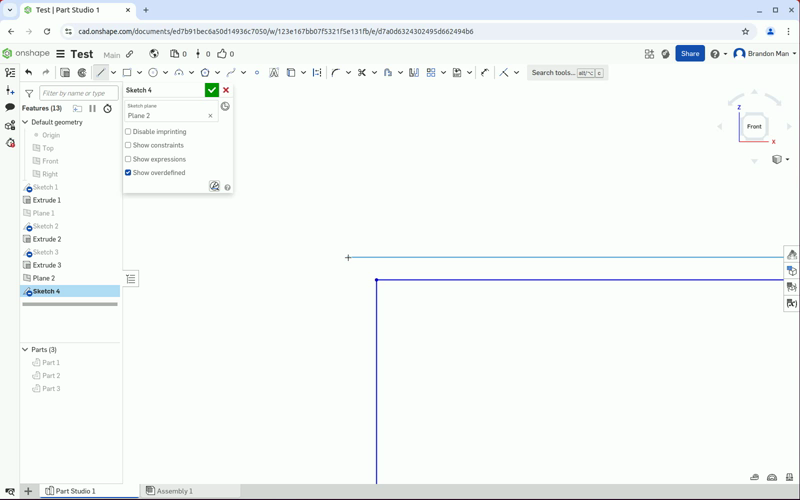
click(348, 257)
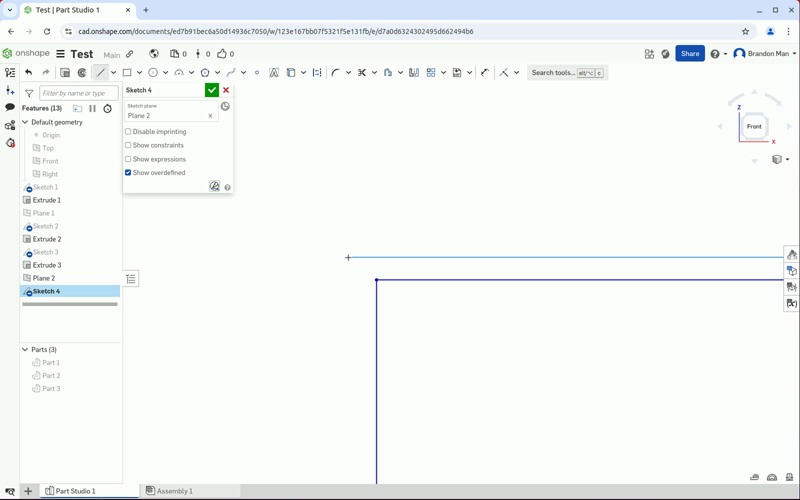
scroll(-6)
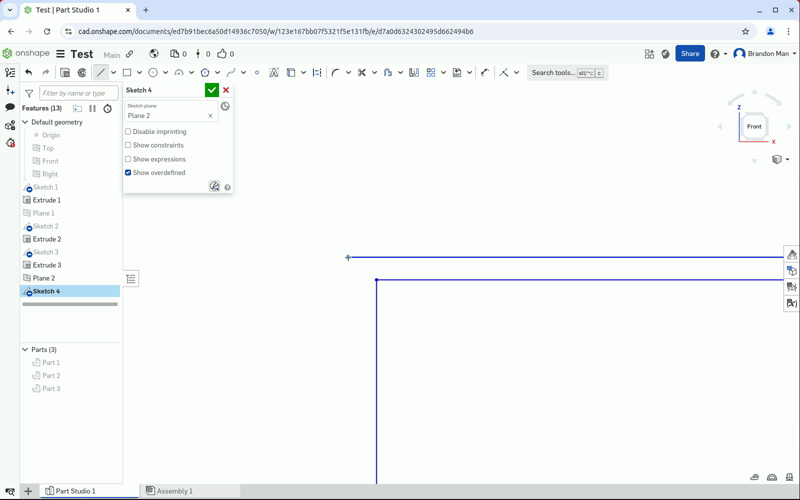
scroll(-6)
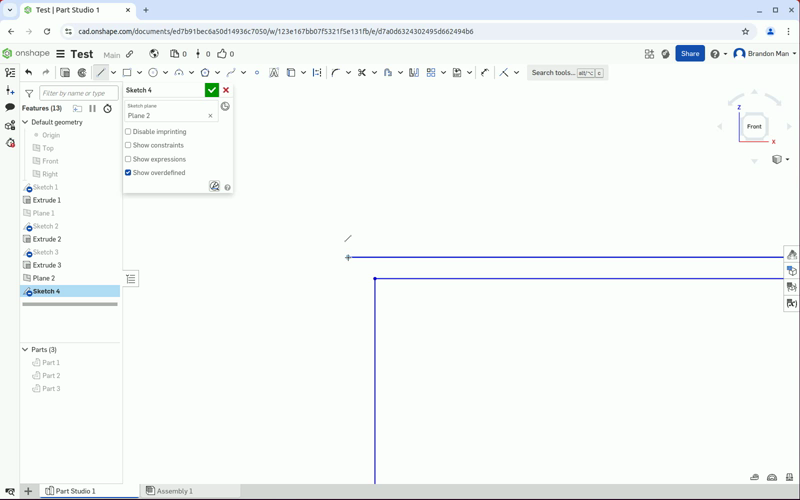
scroll(-6)
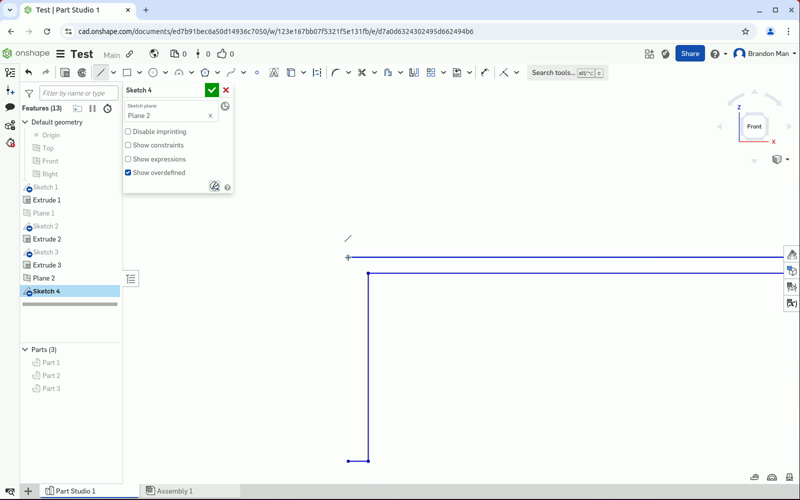
scroll(-6)
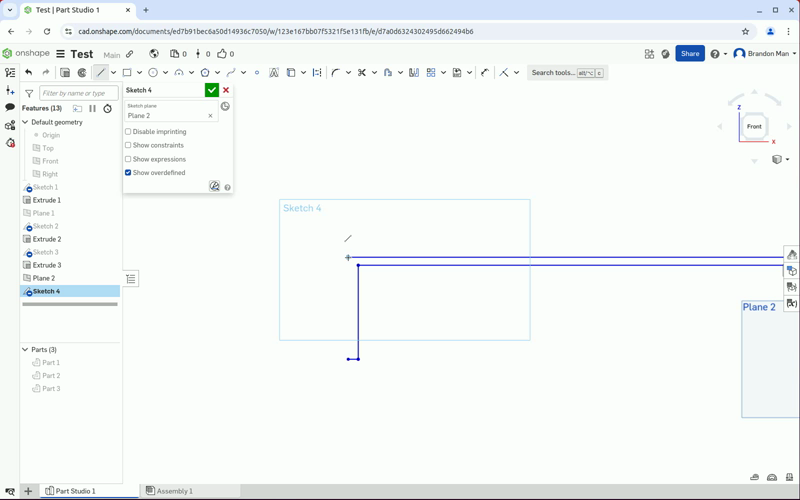
scroll(-6)
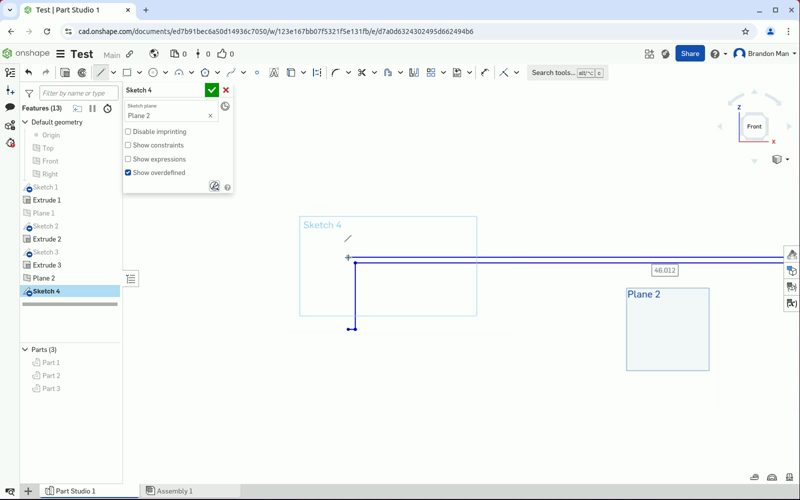
scroll(-6)
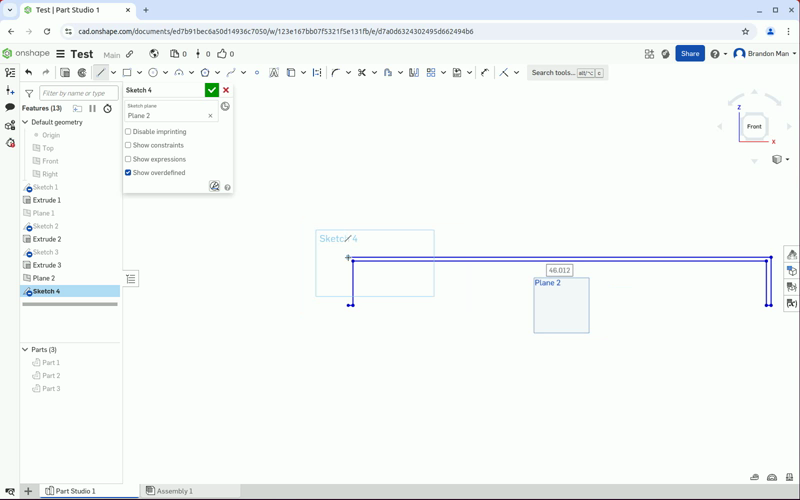
scroll(-6)
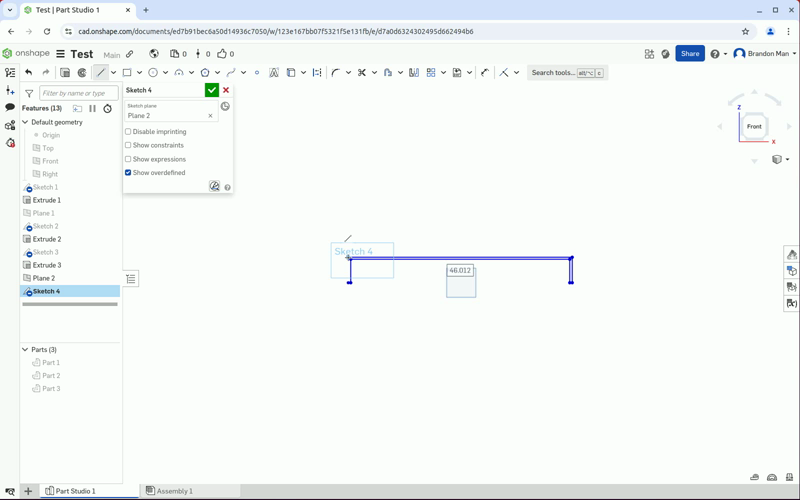
key_up(shift)
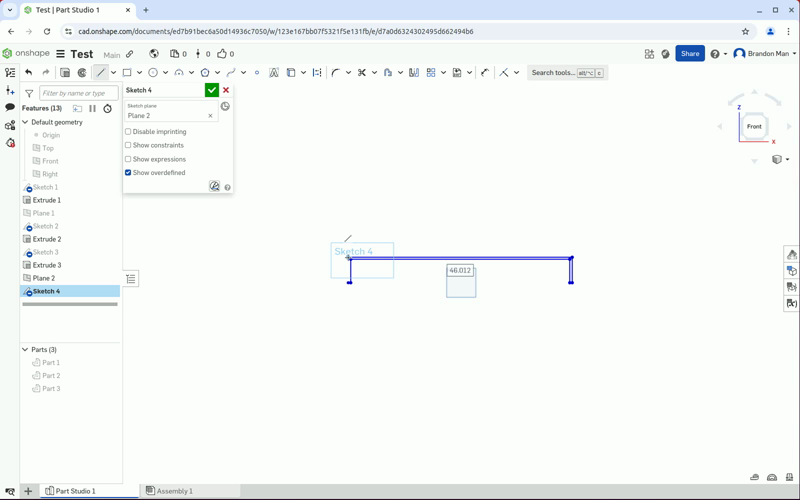
mouse_move(378, 257)
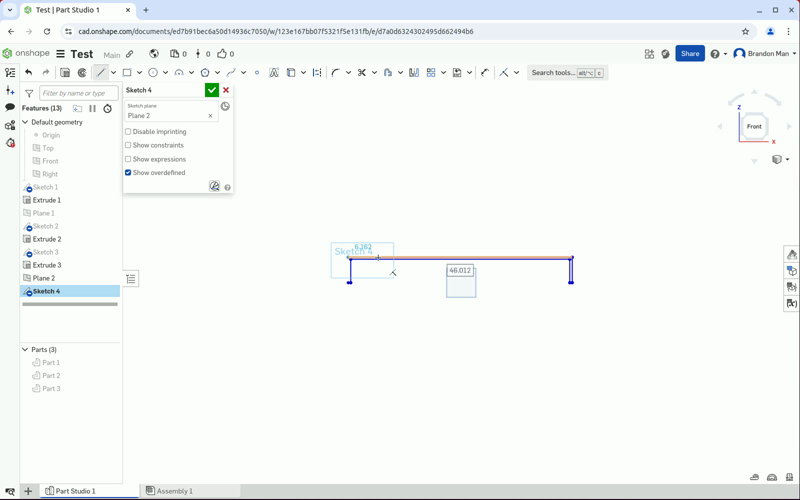
key_down(shift)
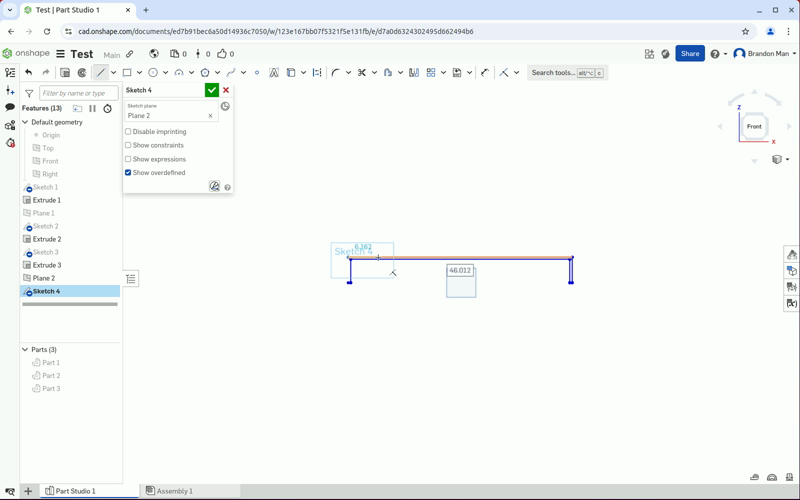
mouse_move(348, 282)
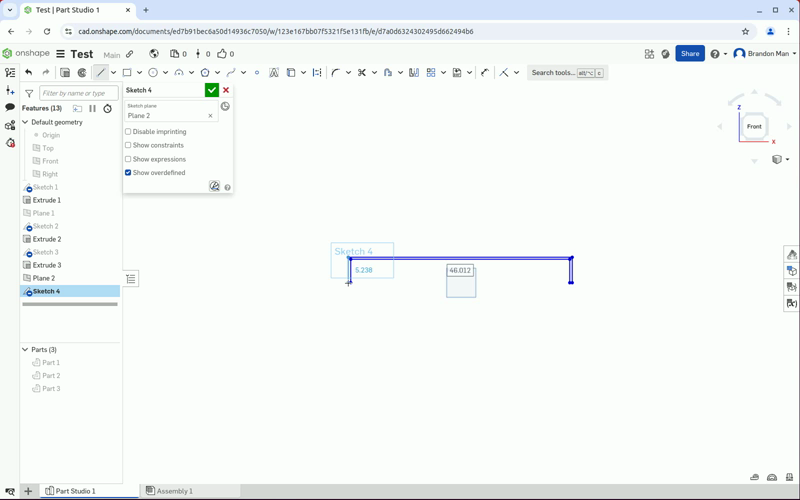
scroll(6)
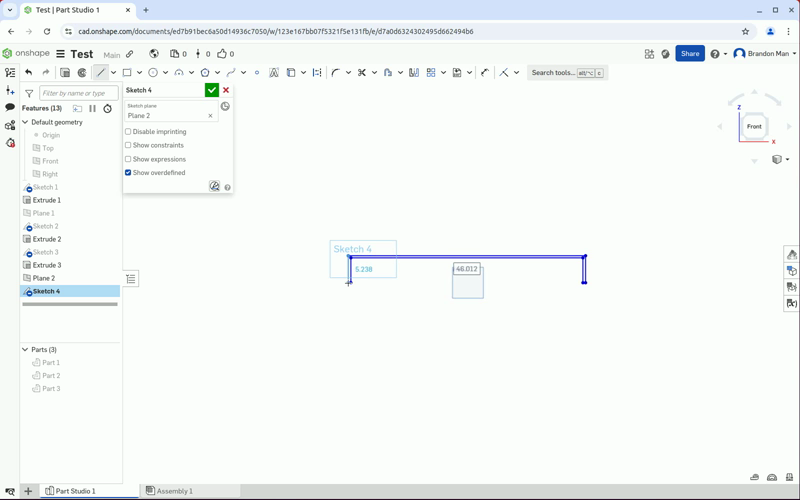
scroll(6)
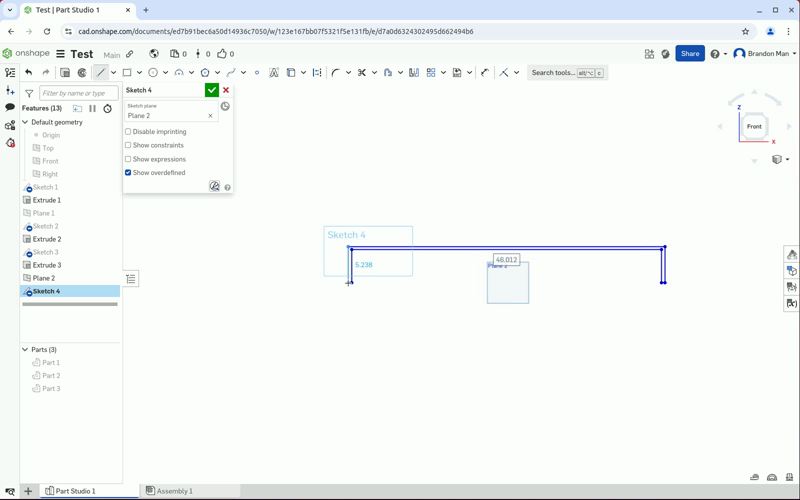
scroll(6)
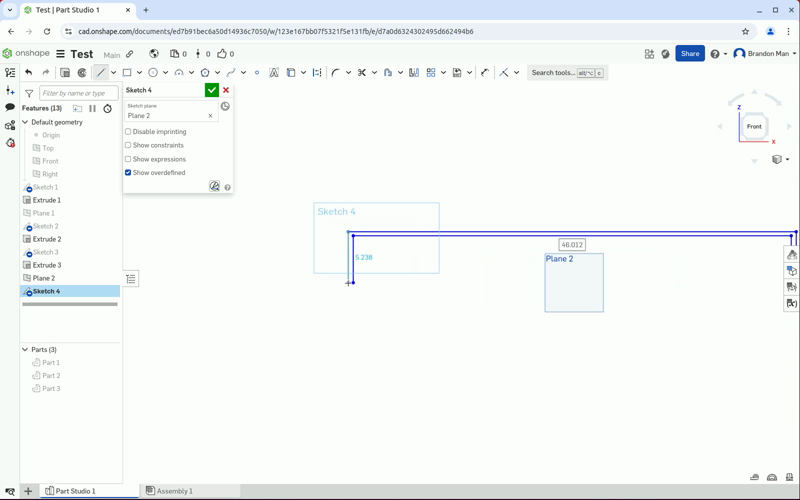
scroll(6)
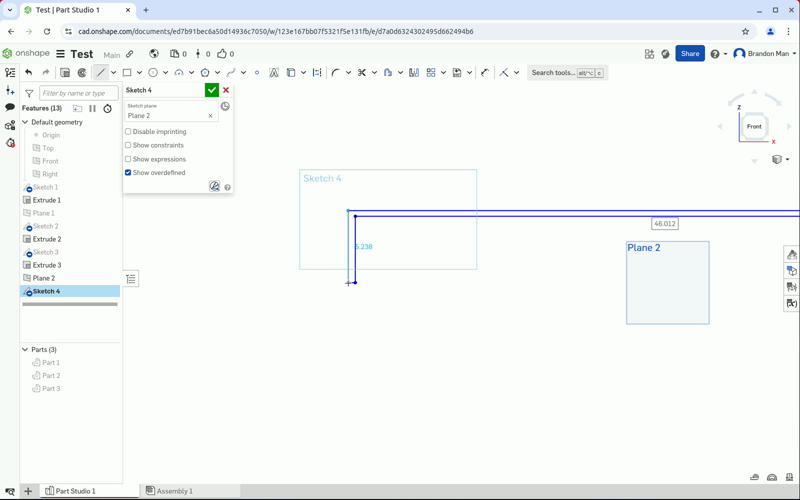
scroll(6)
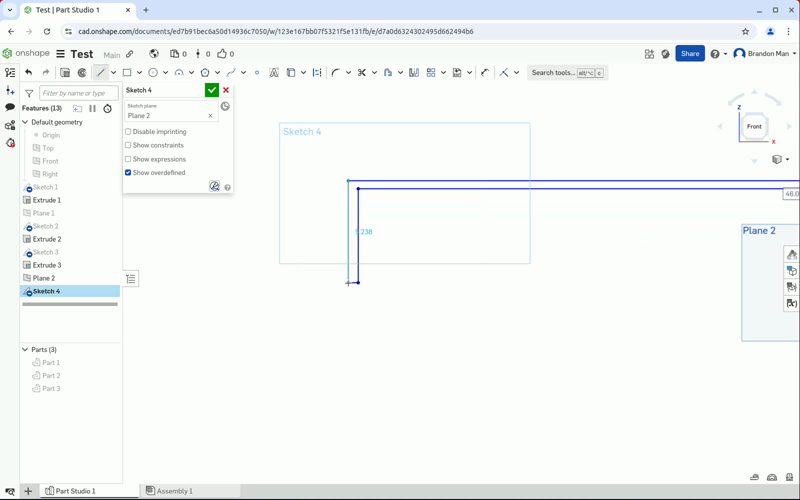
scroll(6)
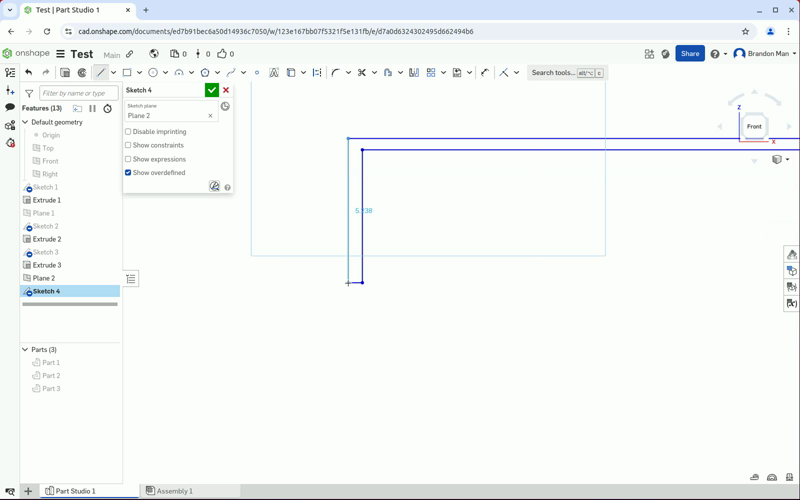
scroll(6)
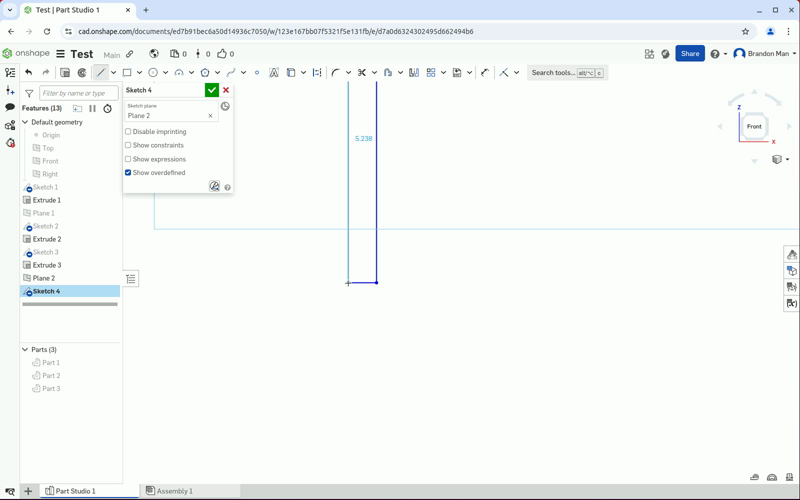
key_up(shift)
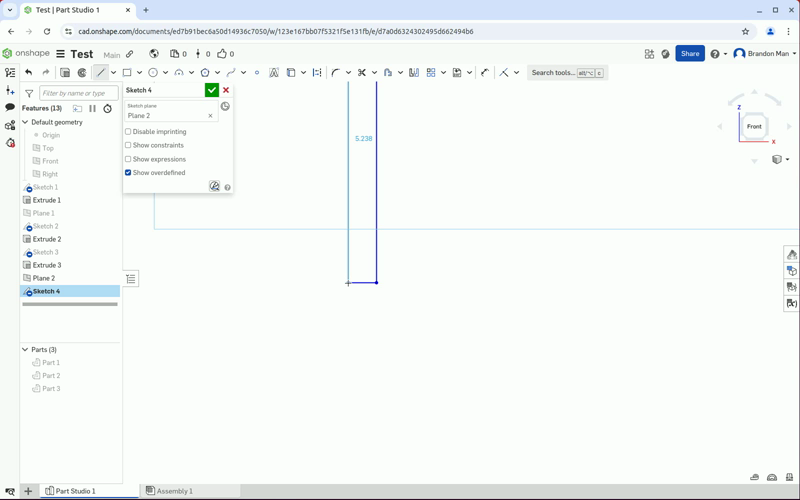
click(348, 282)
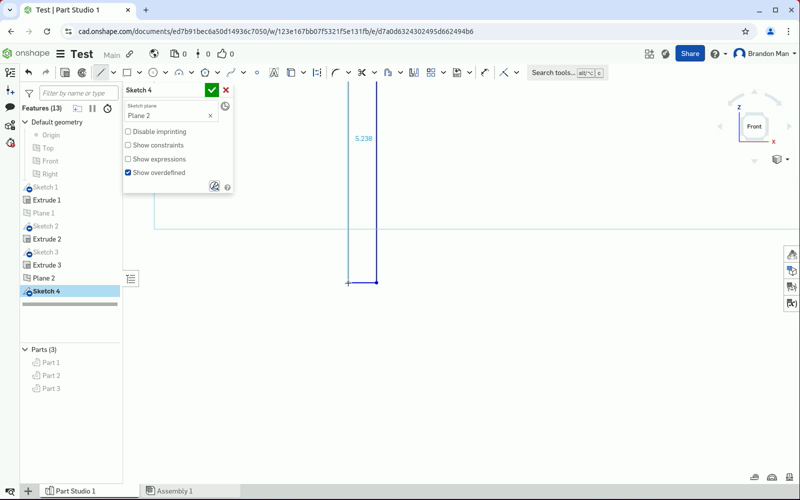
scroll(-6)
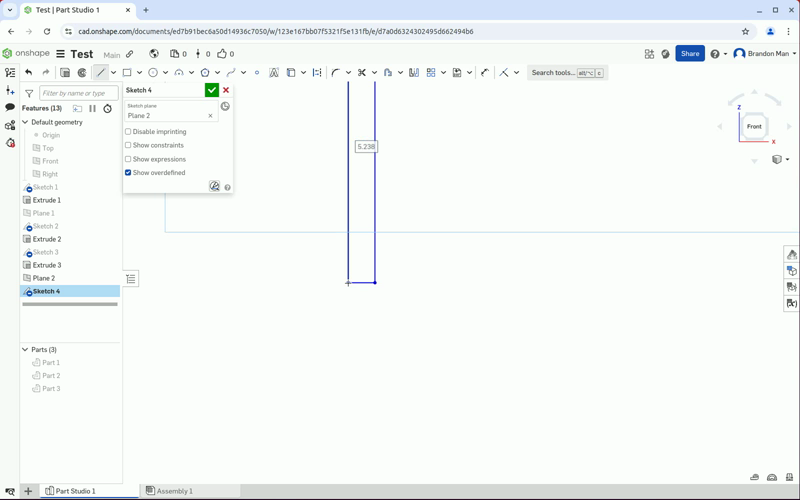
scroll(-6)
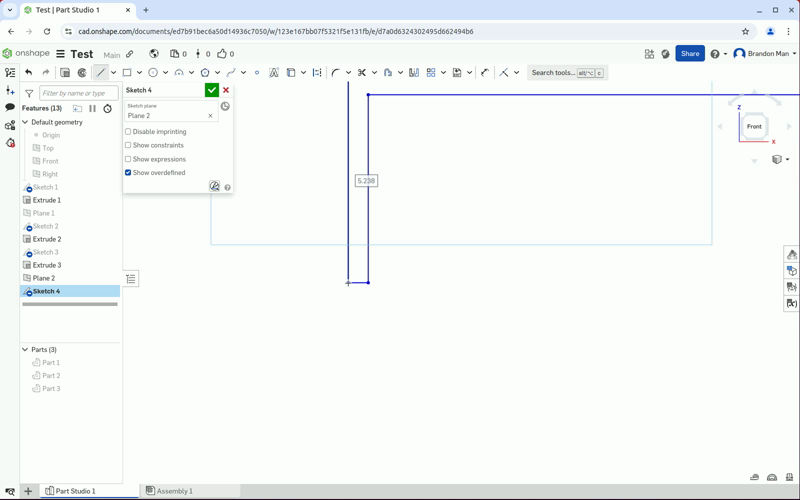
scroll(-6)
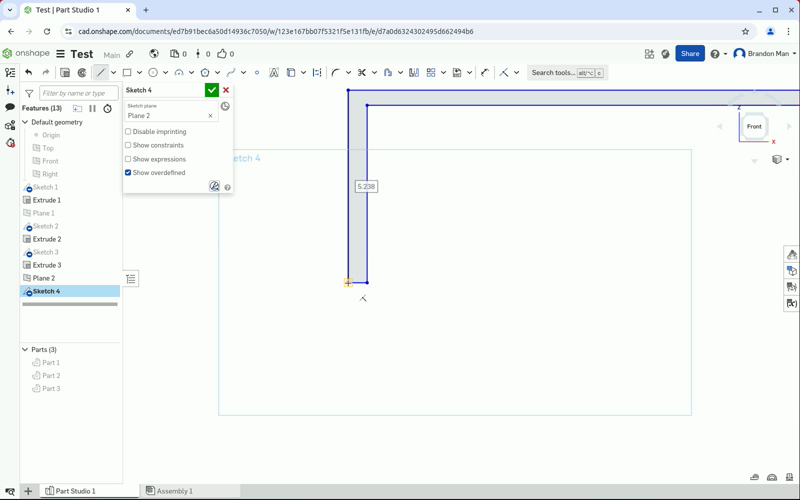
scroll(-6)
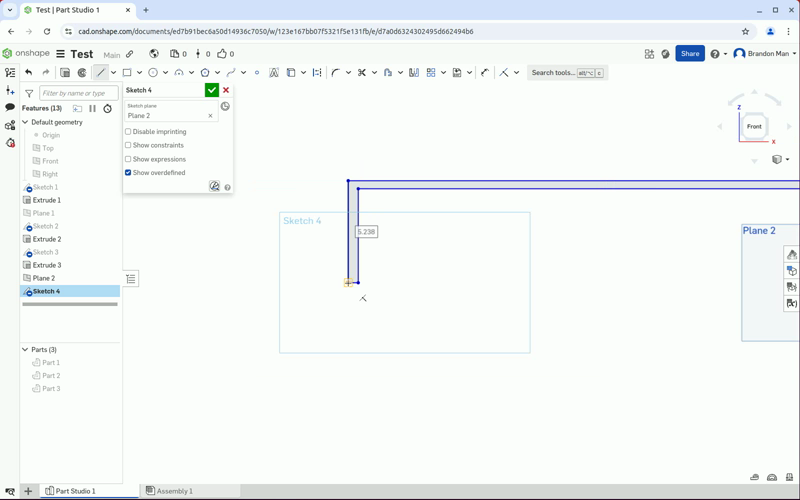
scroll(-6)
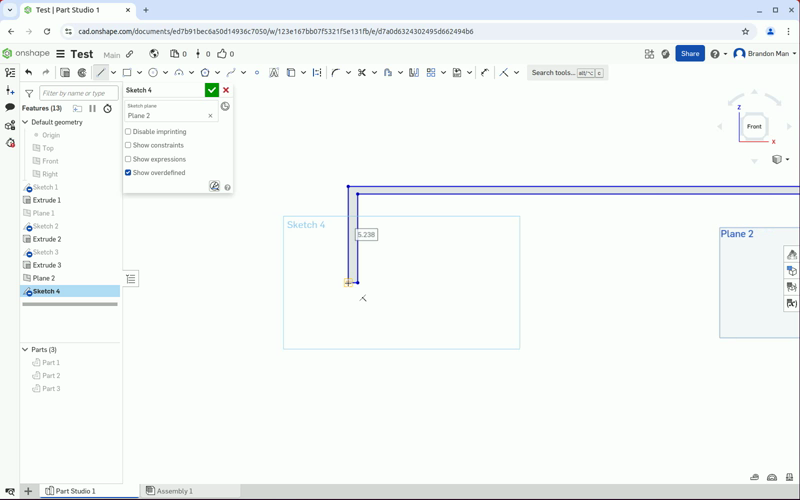
scroll(-6)
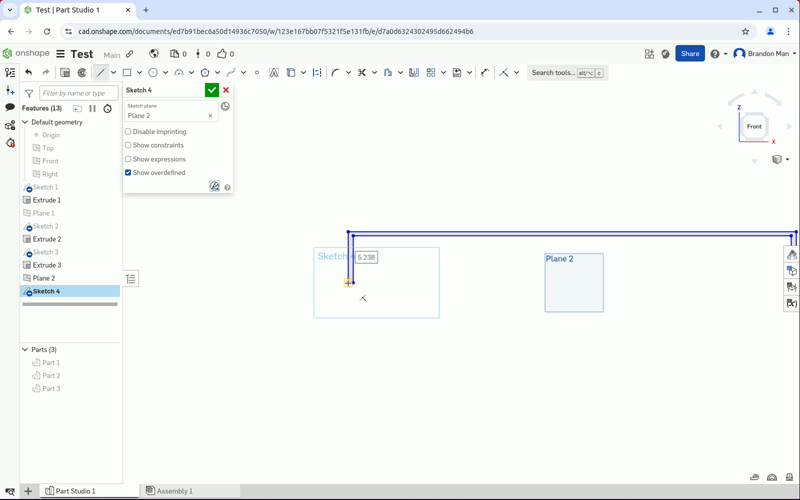
scroll(-6)
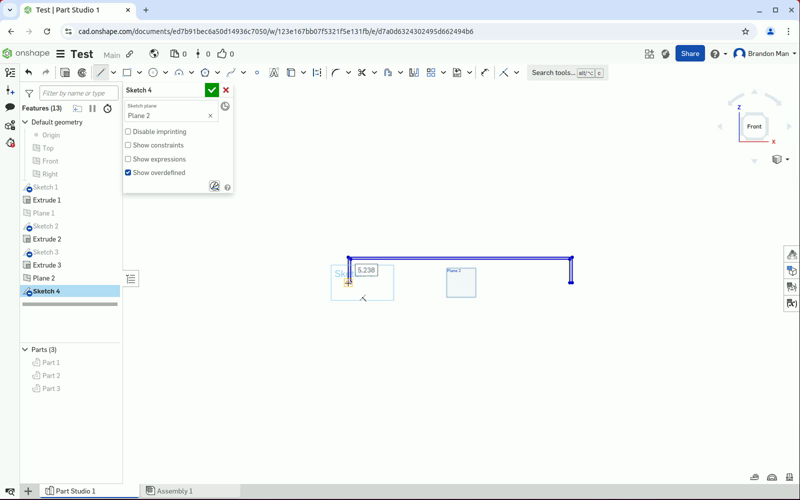
key(esc)
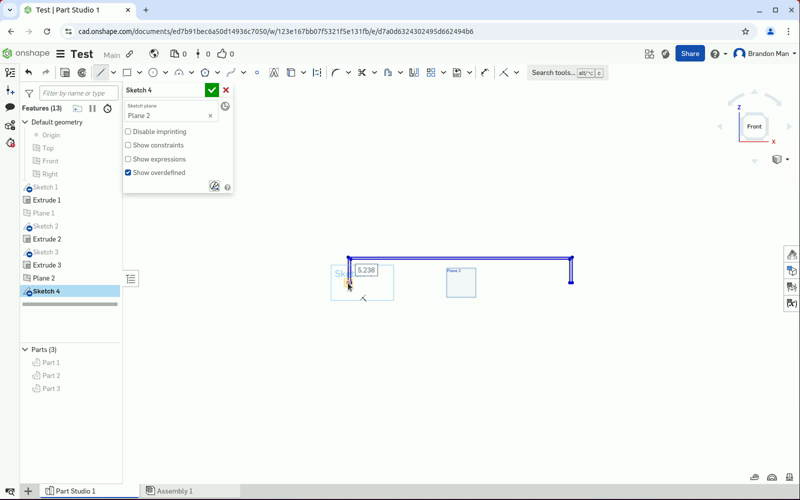
mouse_move(362, 258)
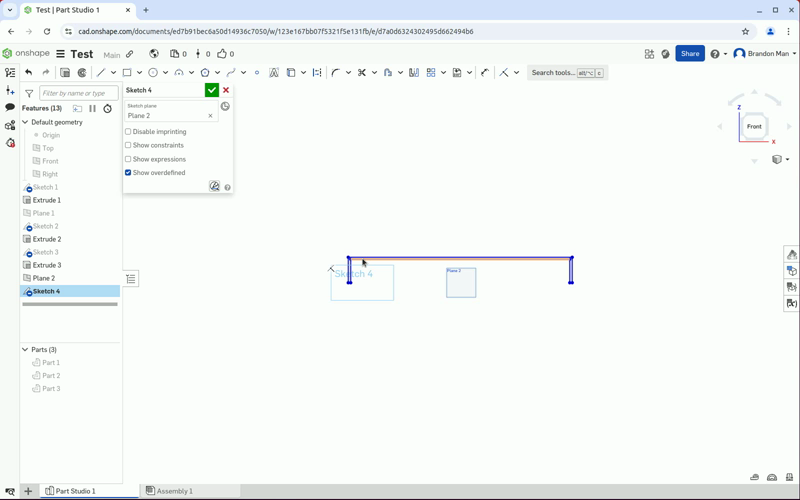
scroll(6)
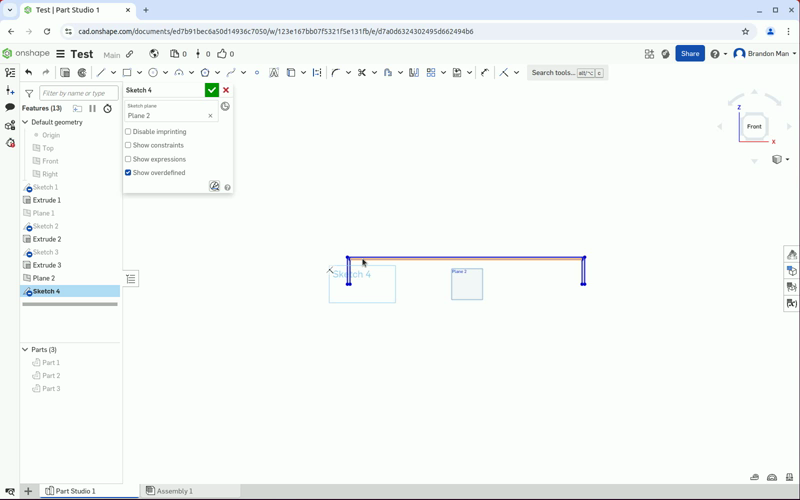
scroll(6)
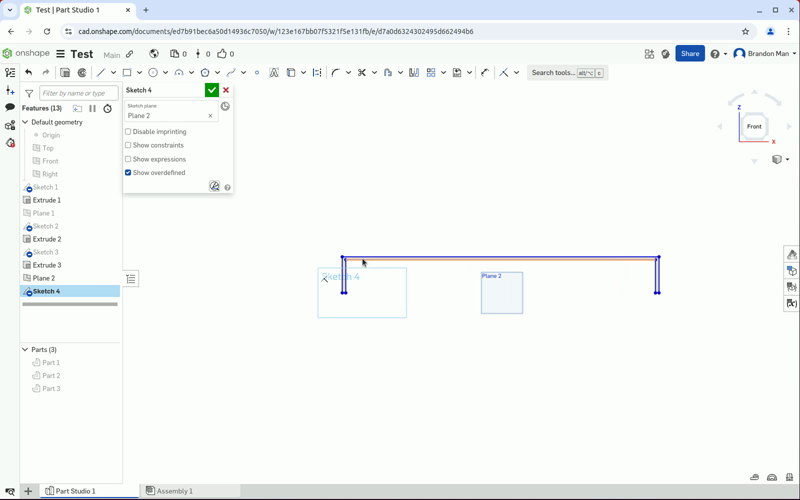
scroll(6)
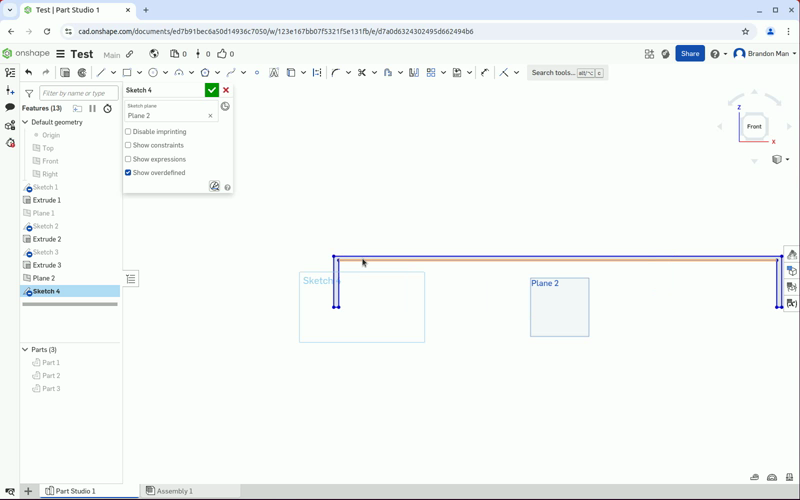
scroll(6)
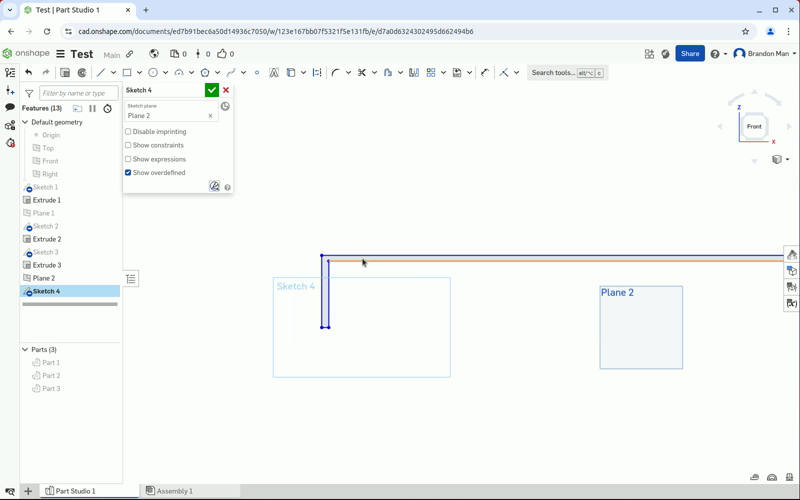
scroll(6)
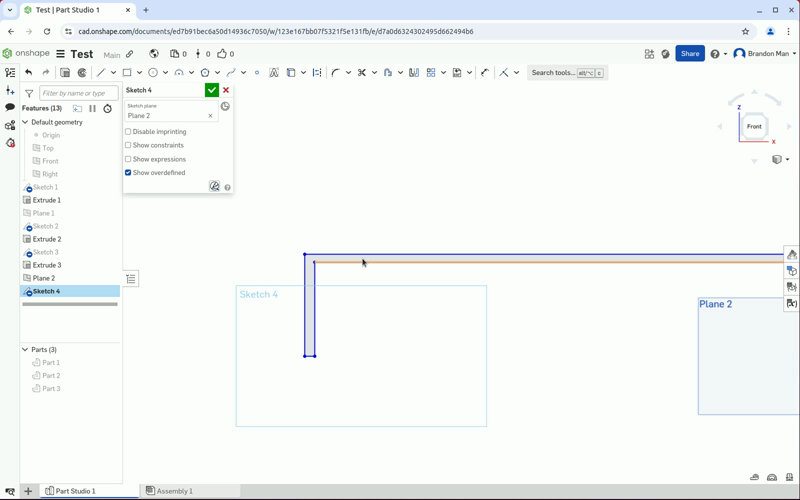
scroll(6)
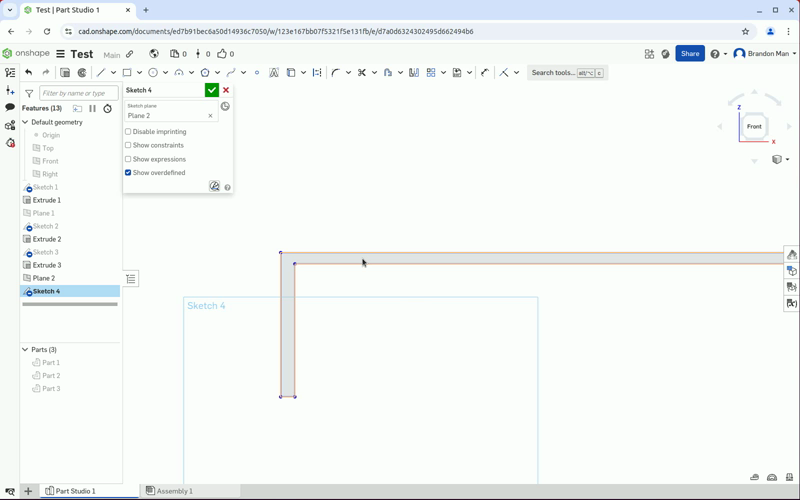
scroll(6)
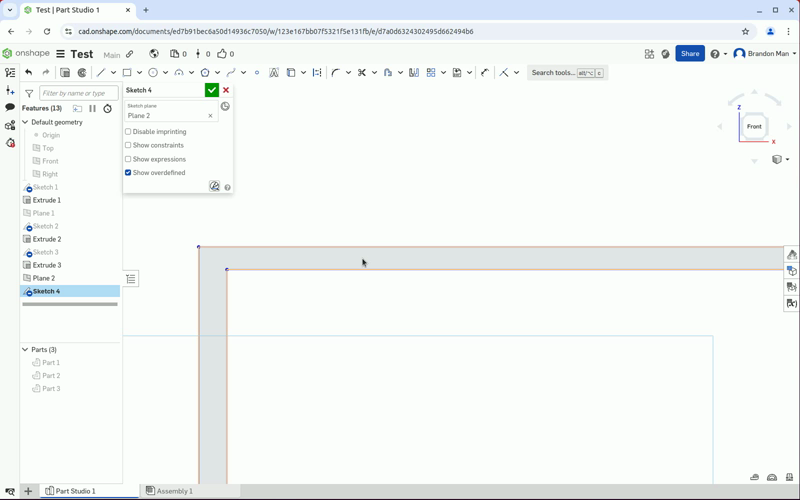
click(362, 258)
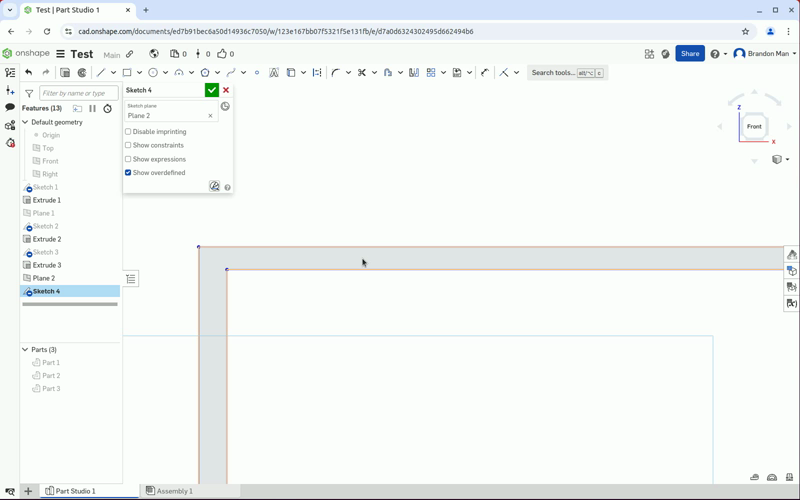
scroll(-6)
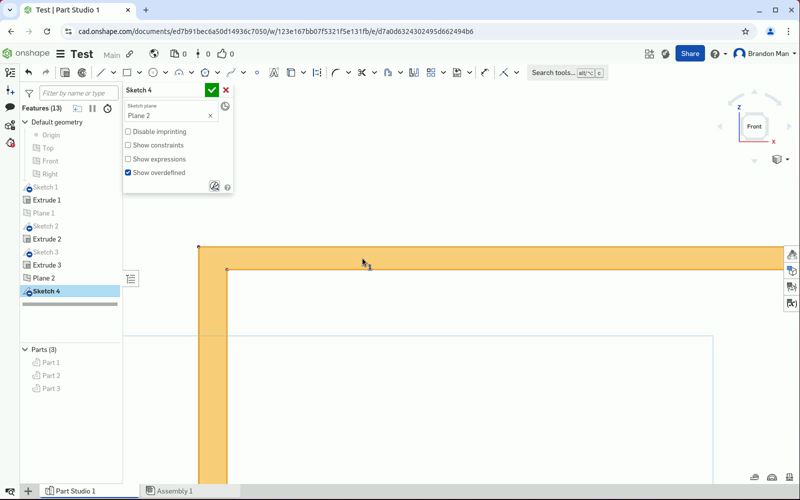
scroll(-6)
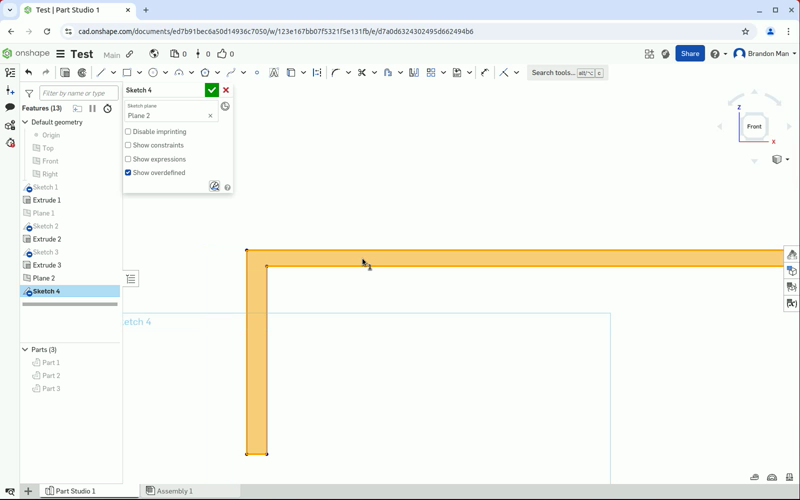
scroll(-6)
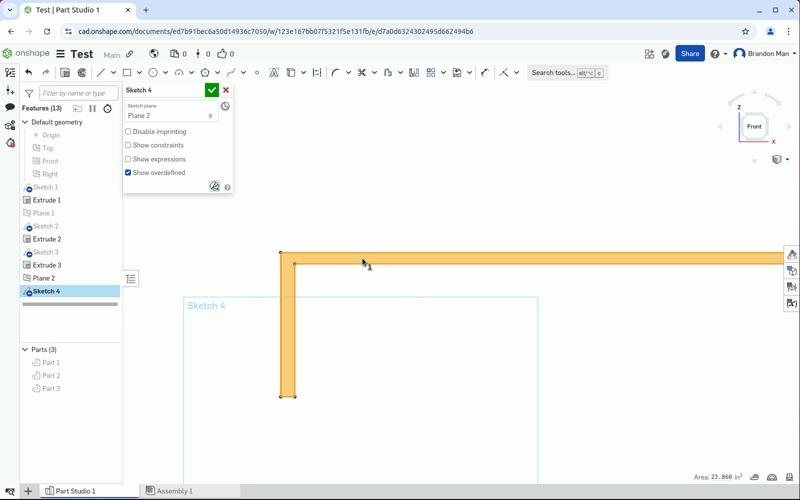
scroll(-6)
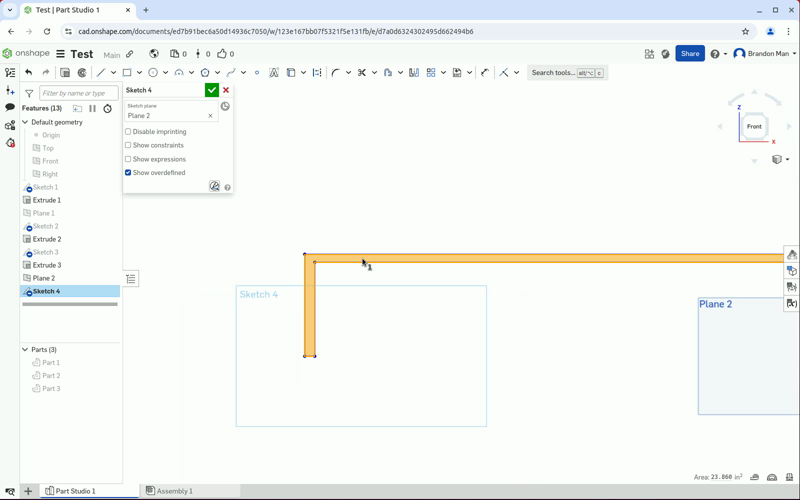
scroll(-6)
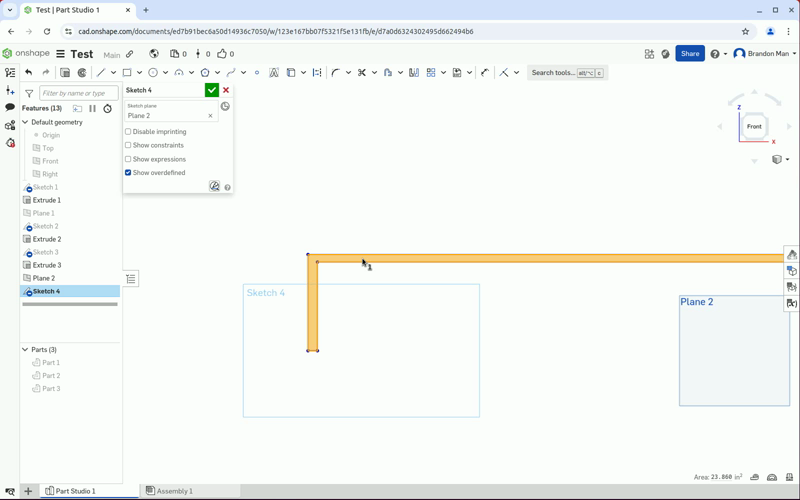
scroll(-6)
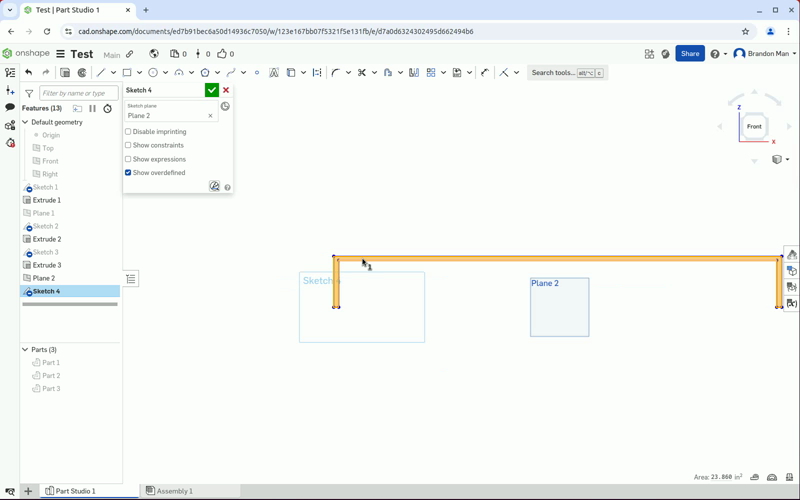
scroll(-6)
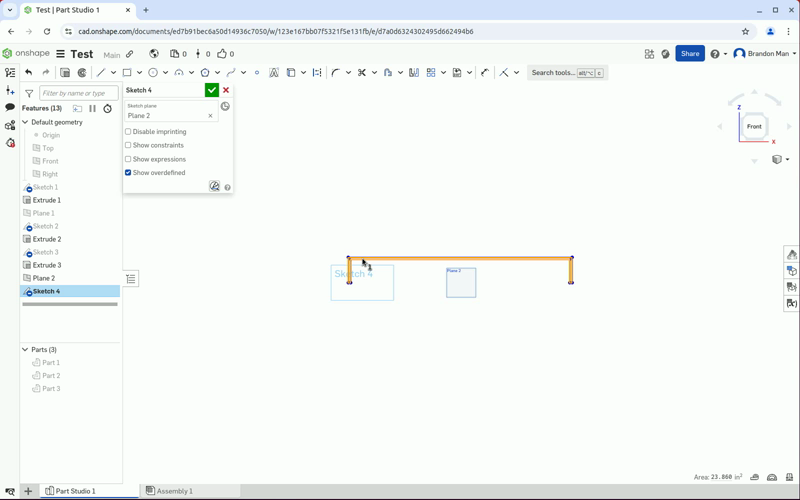
mouse_move(73, 352)
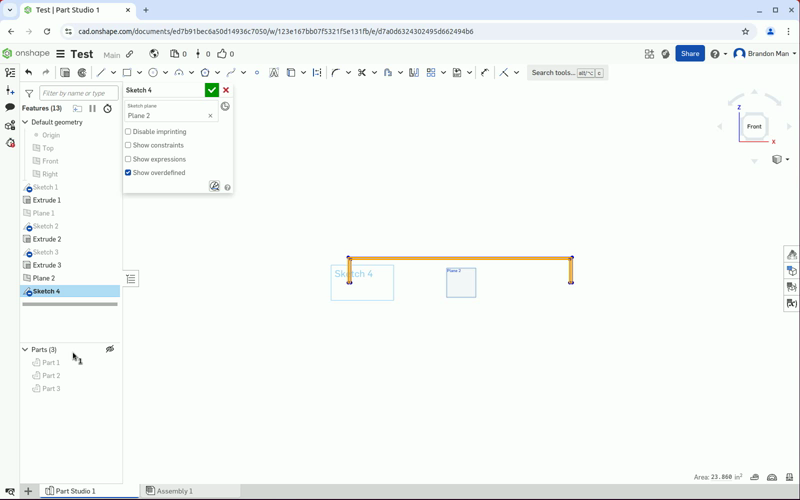
key(shift+y)
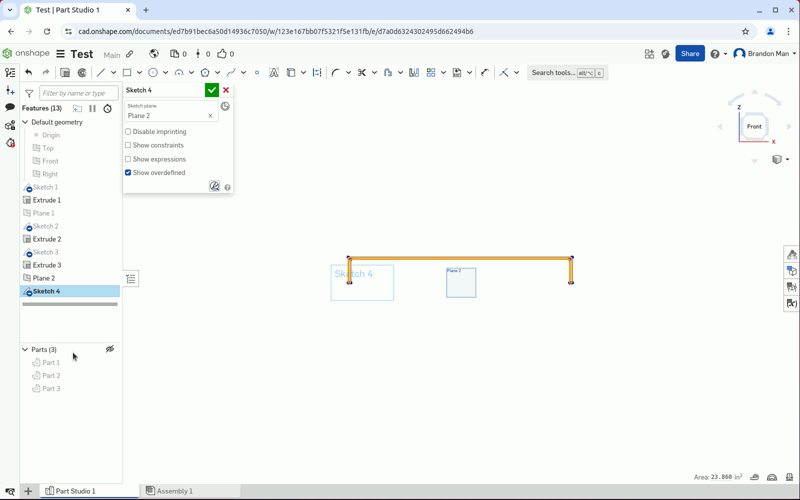
key(shift+e)
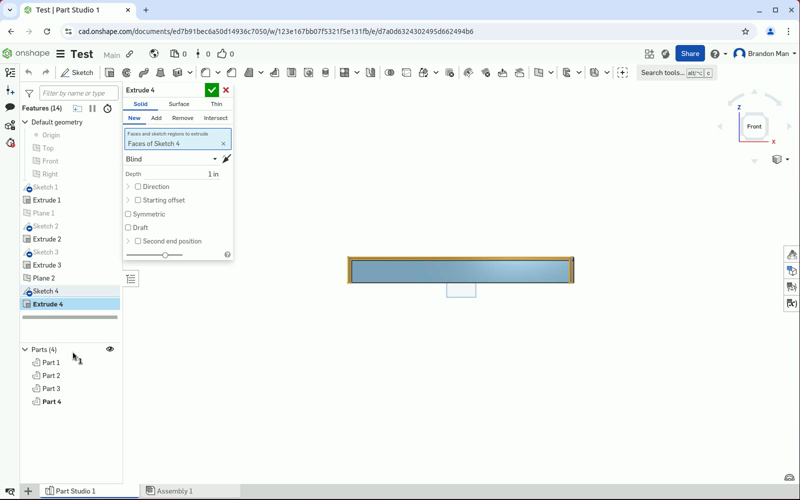
mouse_move(143, 106)
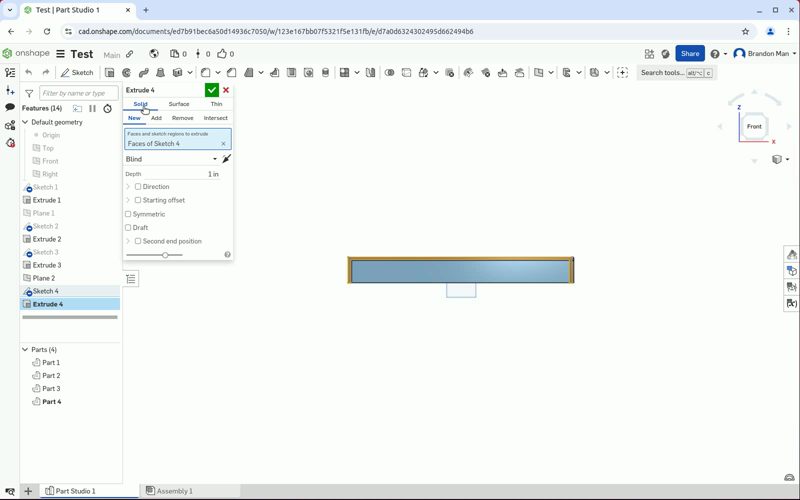
click(143, 106)
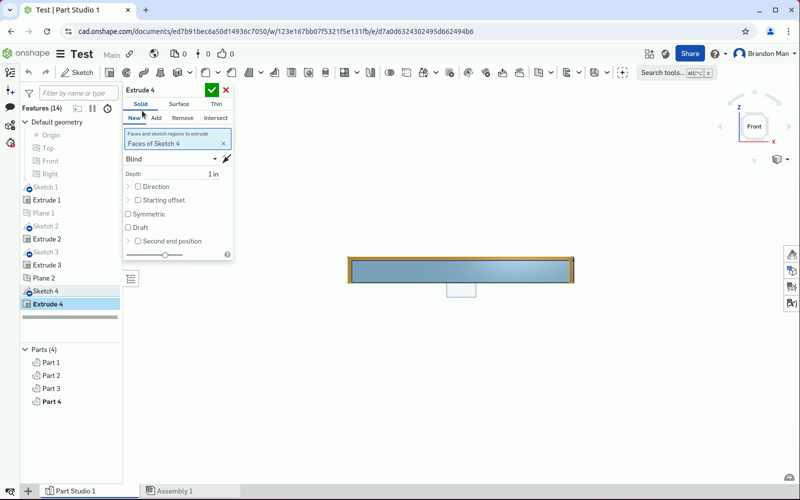
mouse_move(137, 120)
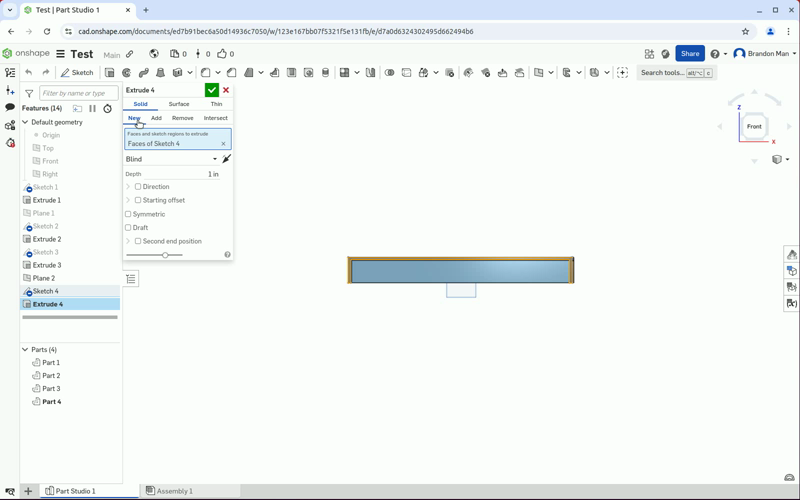
click(137, 120)
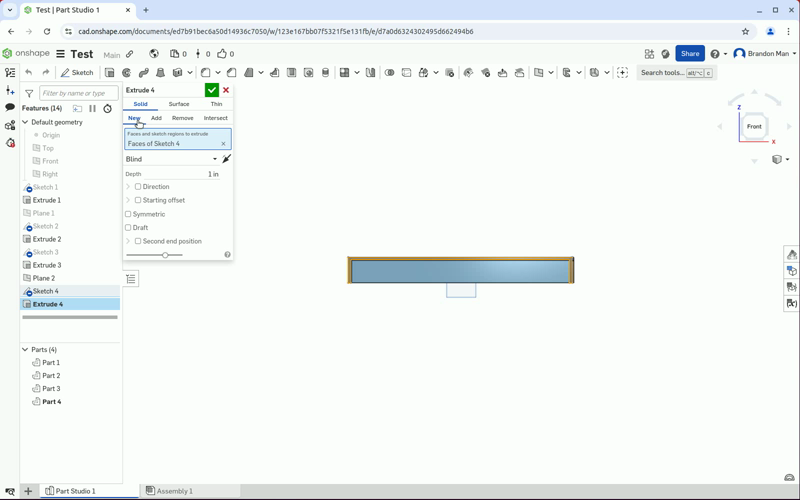
key(tab, 4)
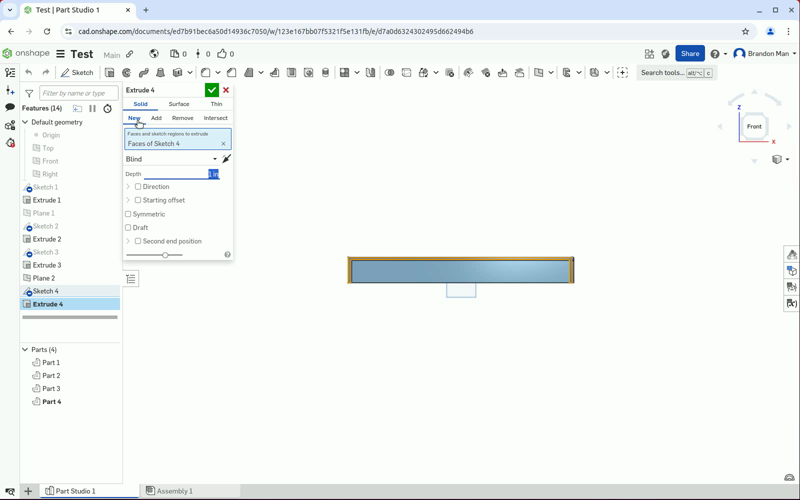
text(0.722)
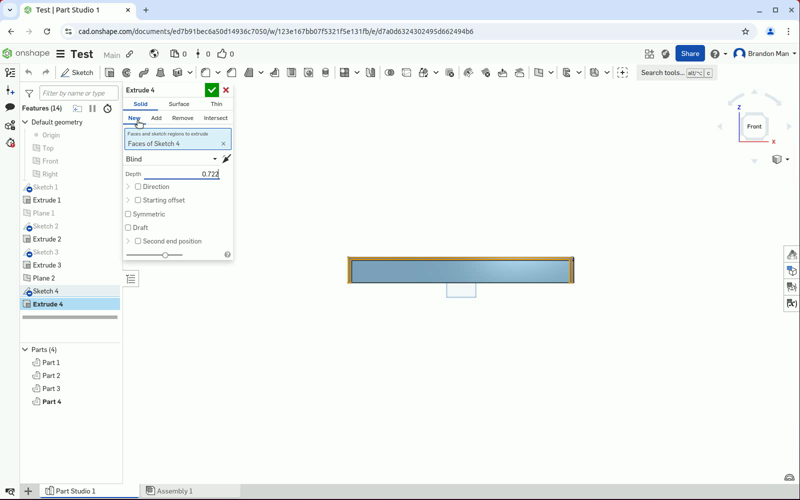
key(enter)
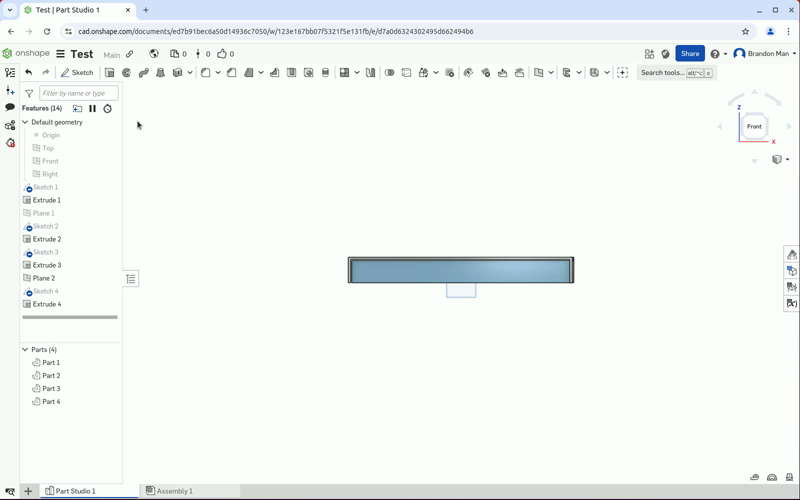
key(shift+h)
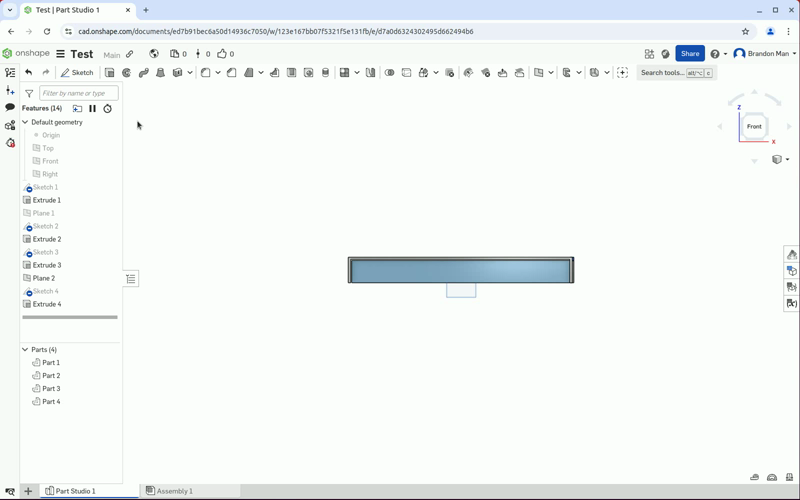
key(shift+h)
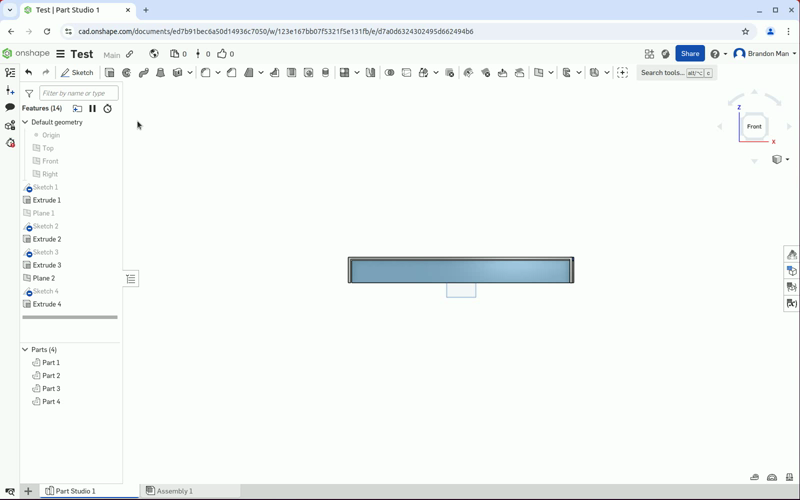
mouse_move(73, 189)
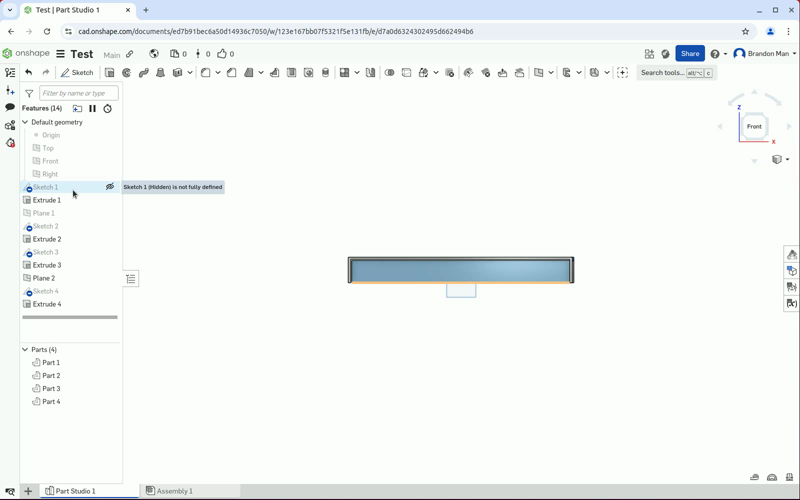
click(73, 189)
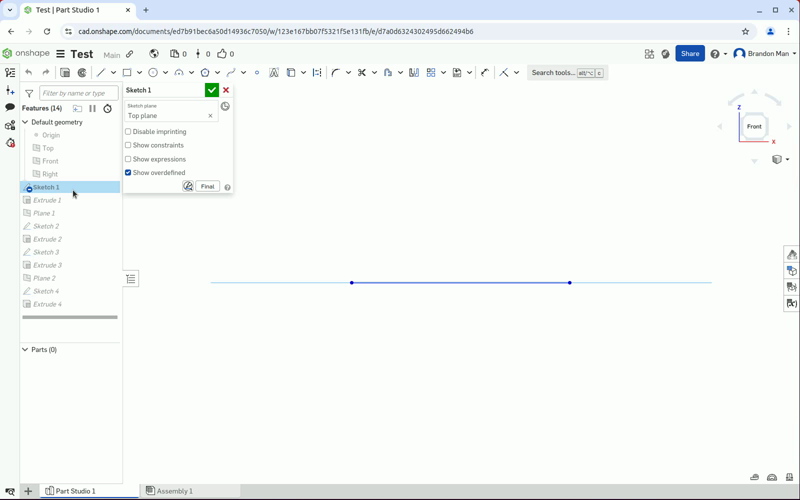
mouse_move(229, 92)
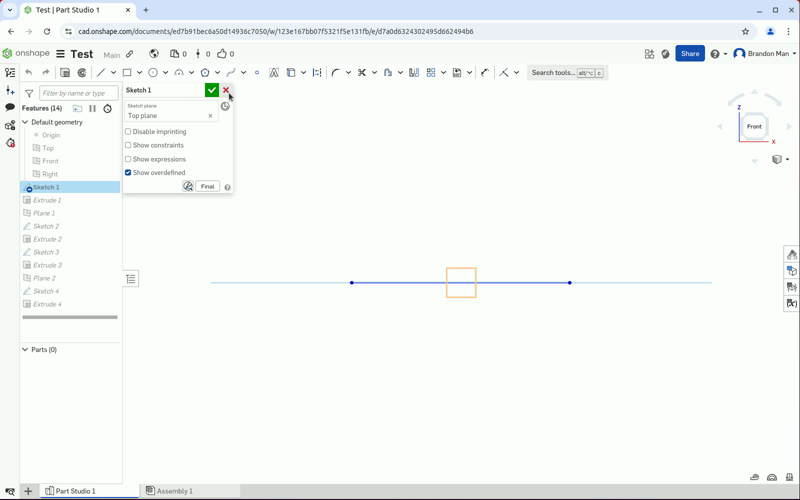
click(229, 92)
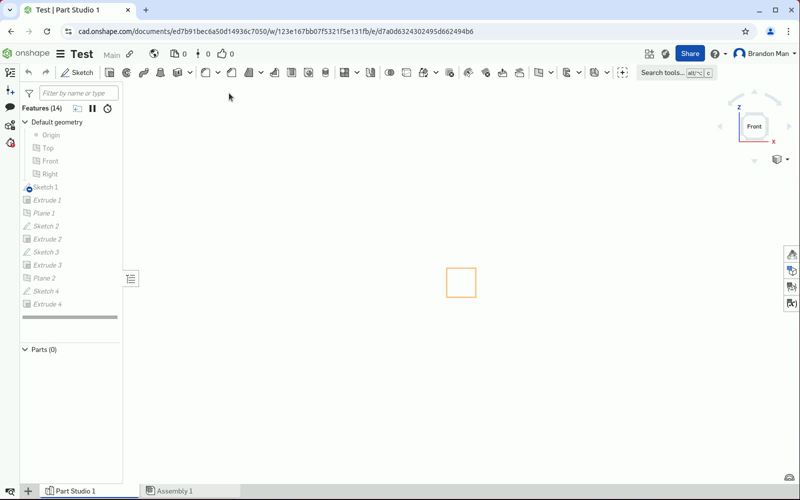
key(shift+s)
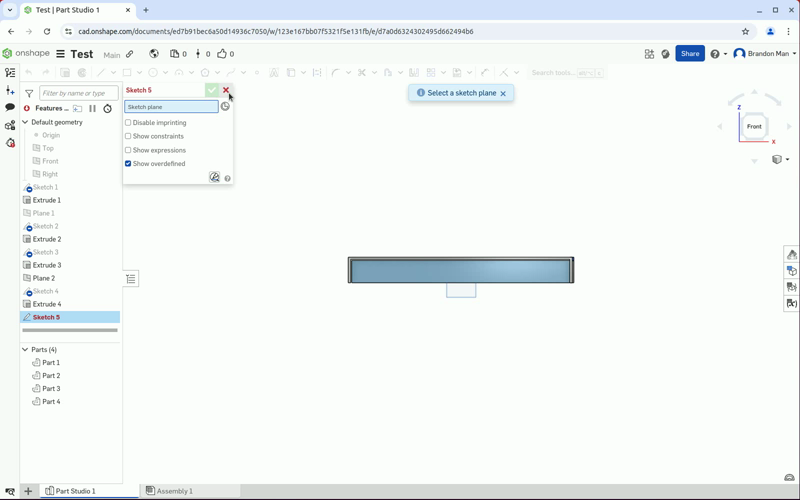
mouse_move(73, 280)
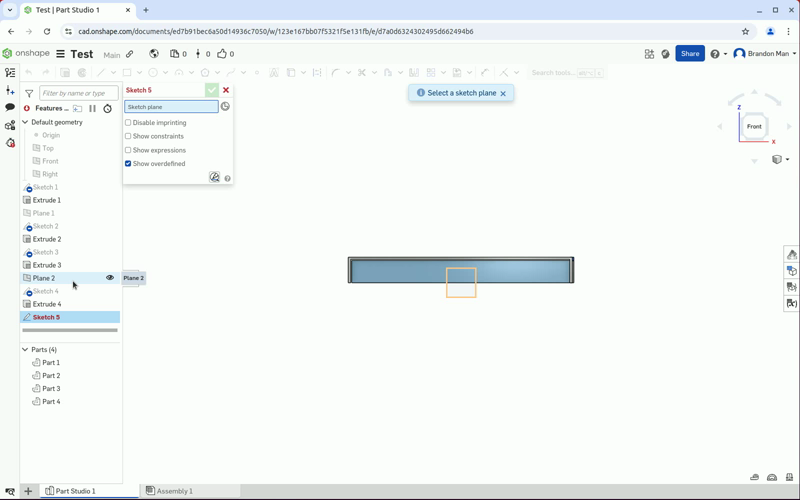
click(73, 280)
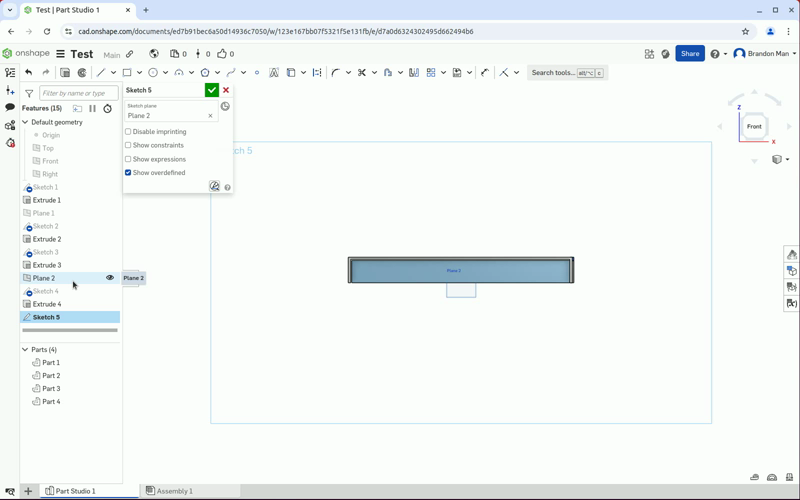
mouse_move(73, 352)
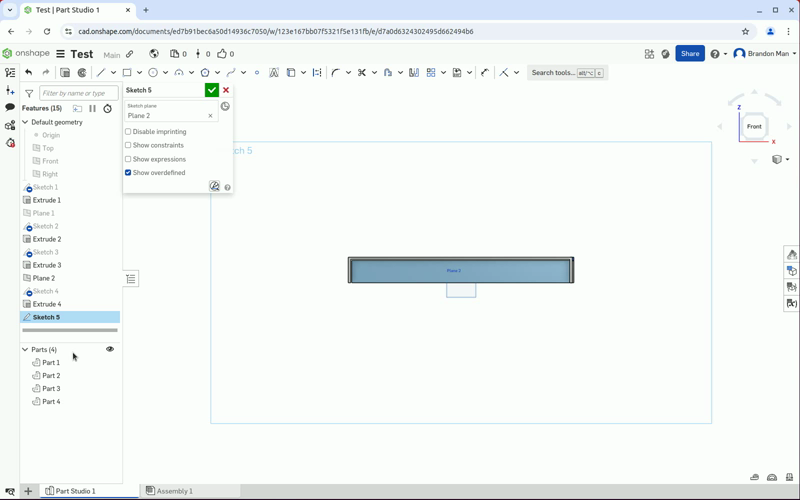
key(y)
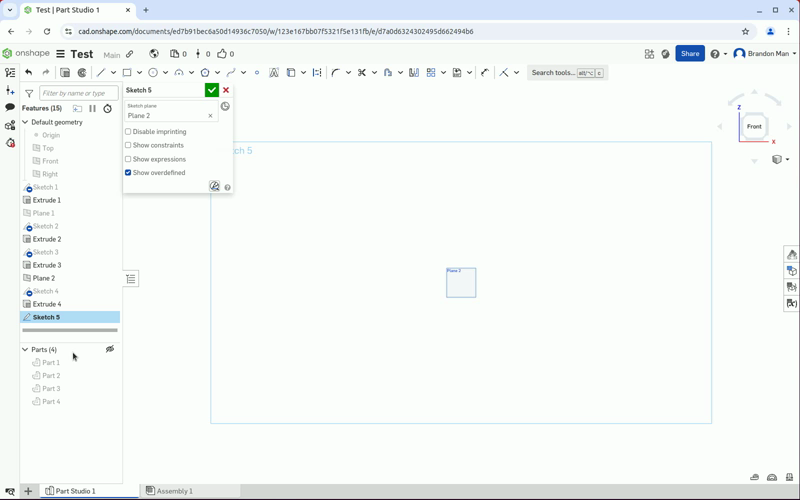
key(l)
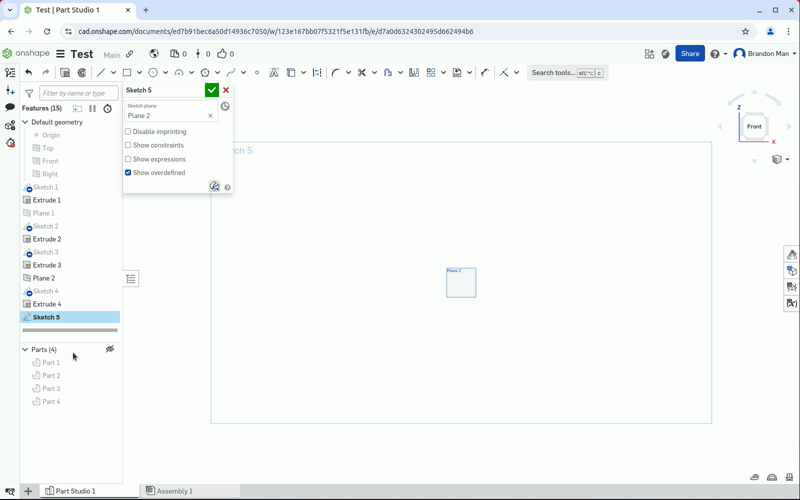
key_down(shift)
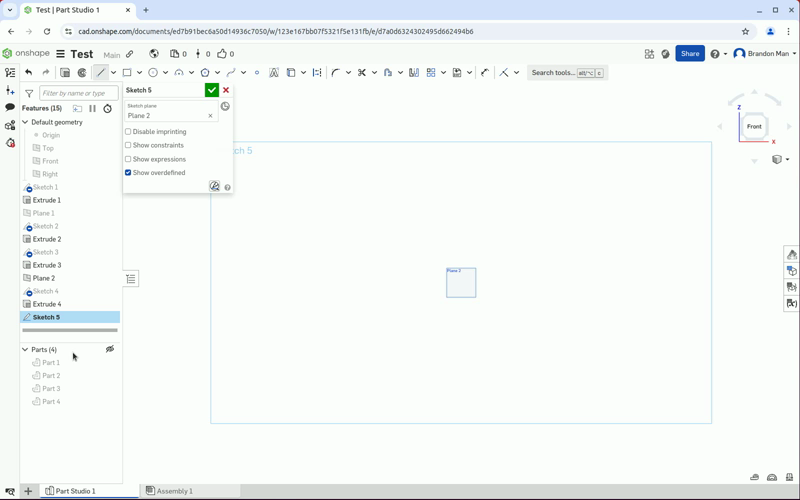
mouse_move(351, 282)
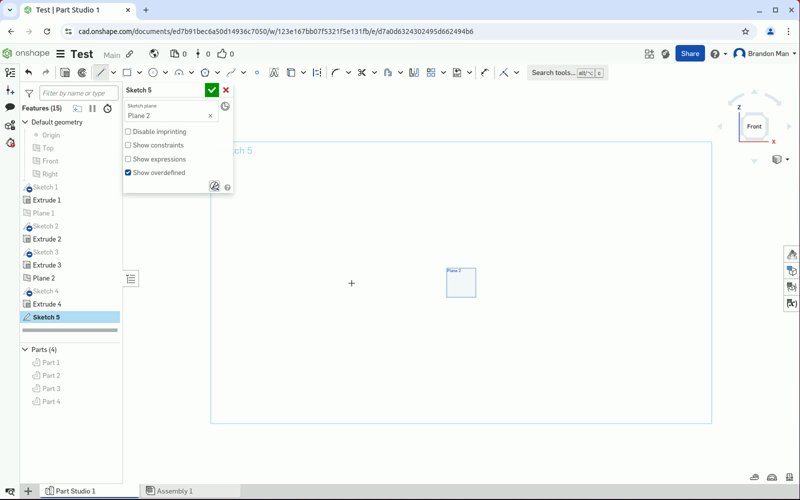
click(351, 282)
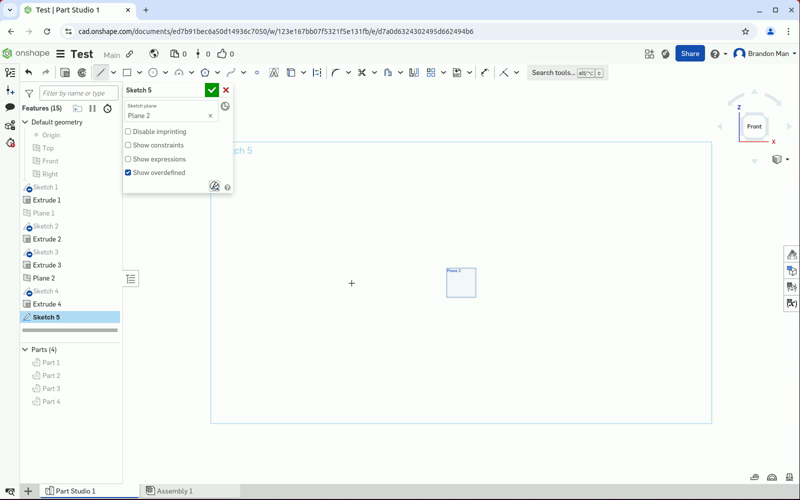
key_up(shift)
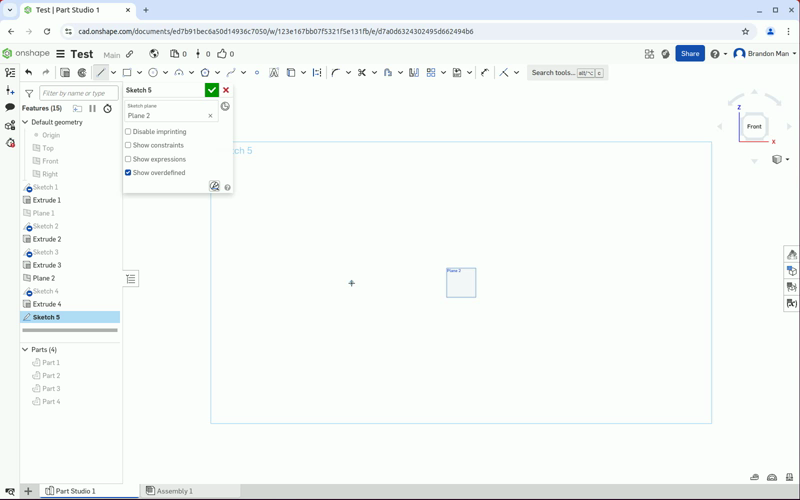
key_down(shift)
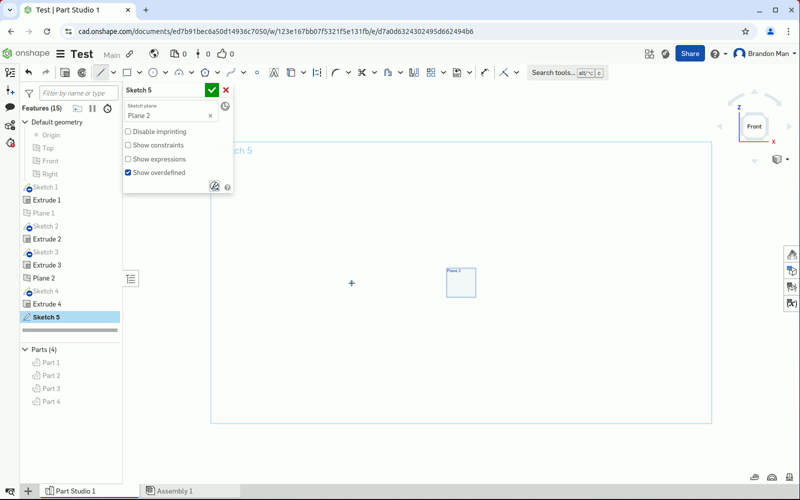
mouse_move(569, 282)
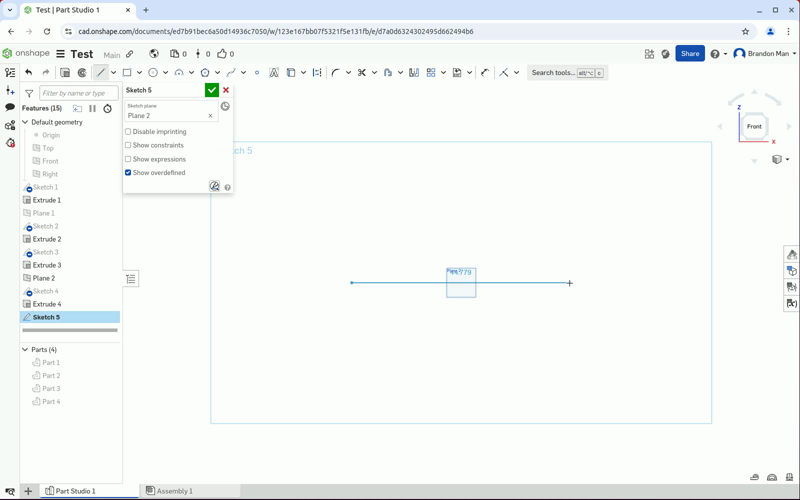
click(569, 282)
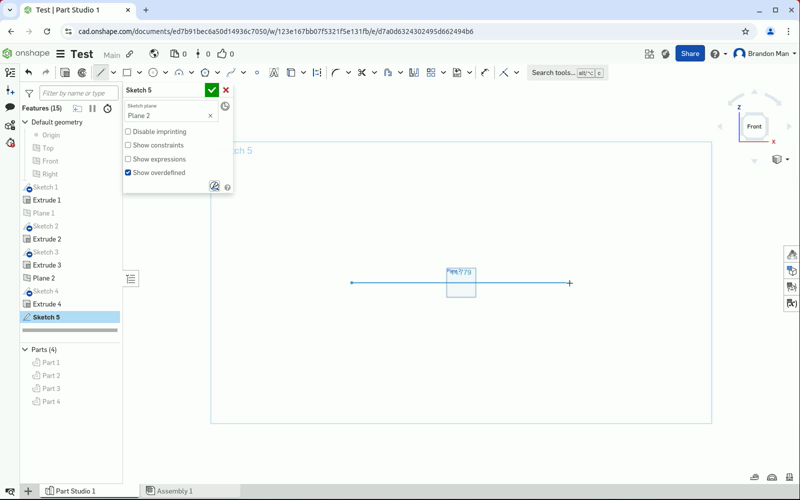
key_up(shift)
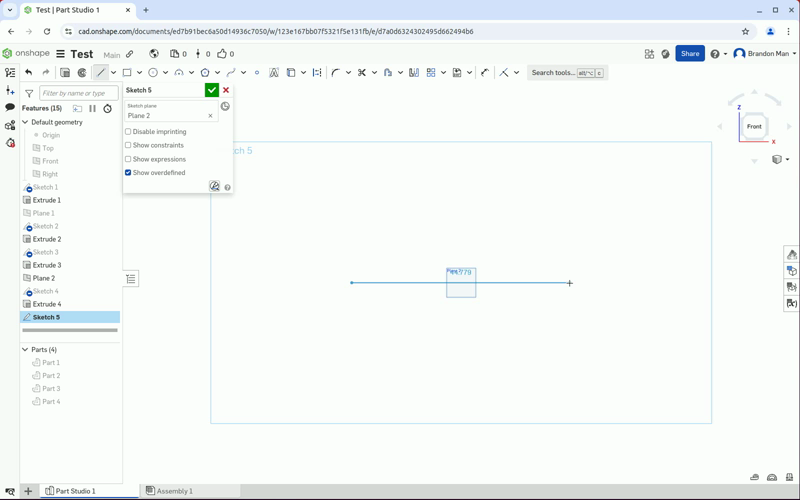
key_down(shift)
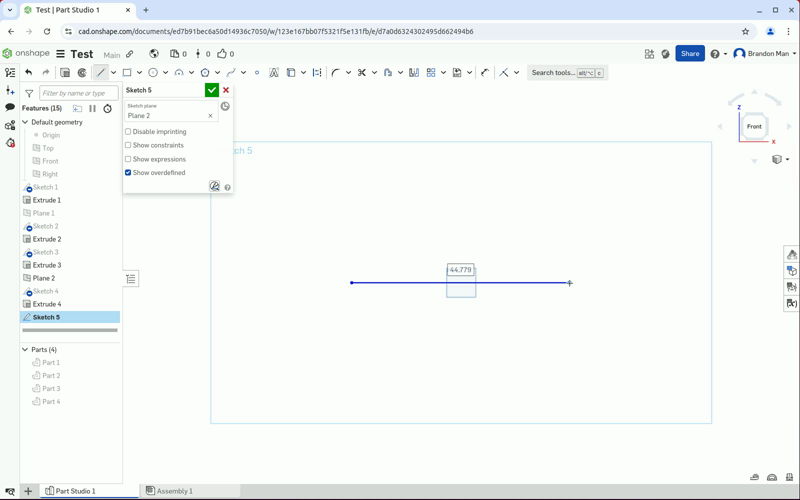
mouse_move(589, 282)
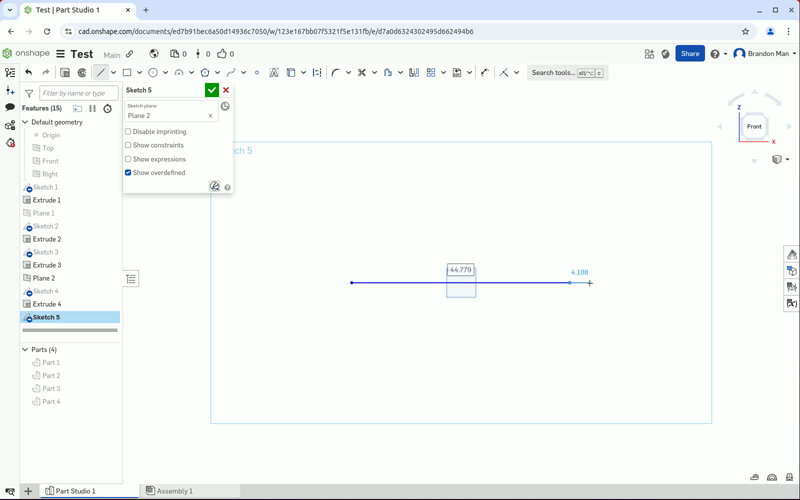
mouse_move(569, 260)
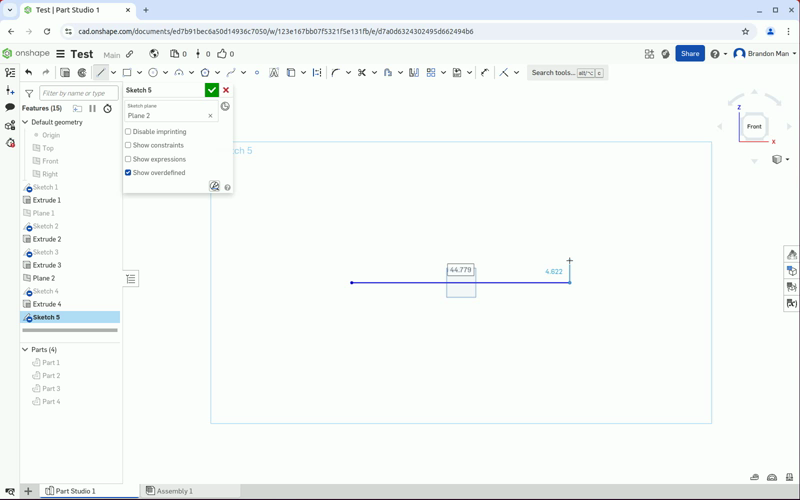
click(569, 260)
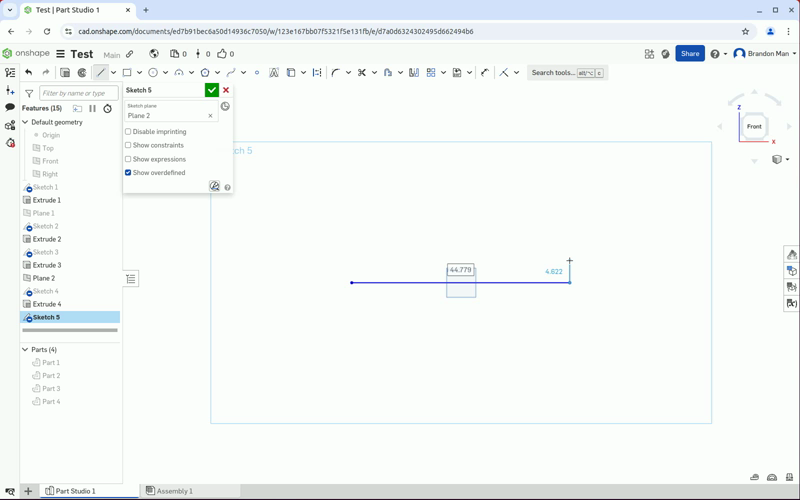
key_up(shift)
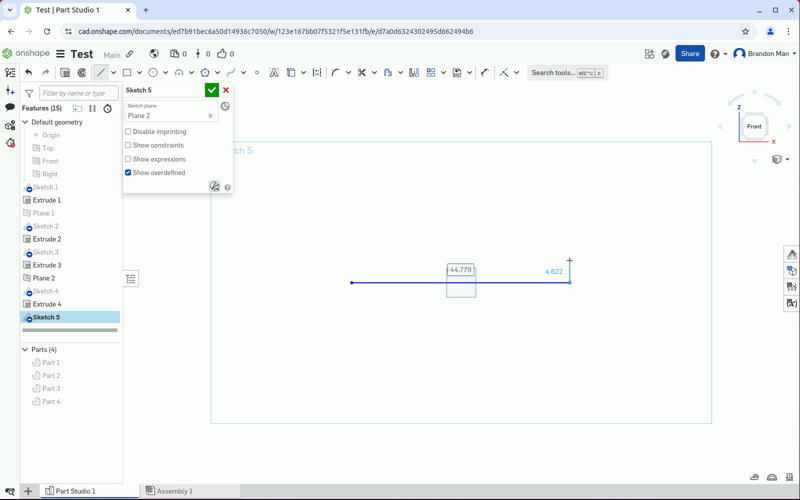
key_down(shift)
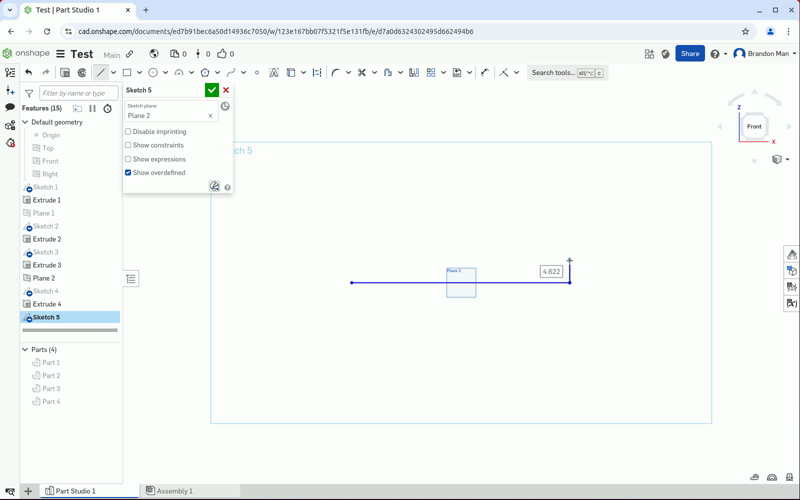
mouse_move(351, 260)
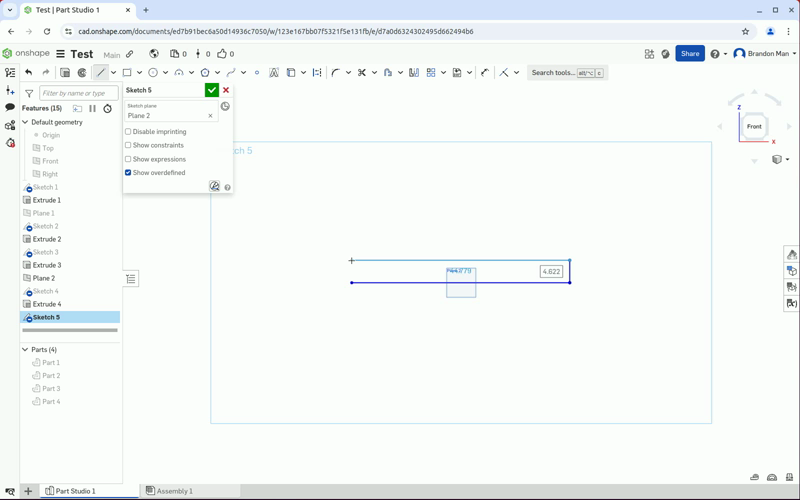
click(351, 260)
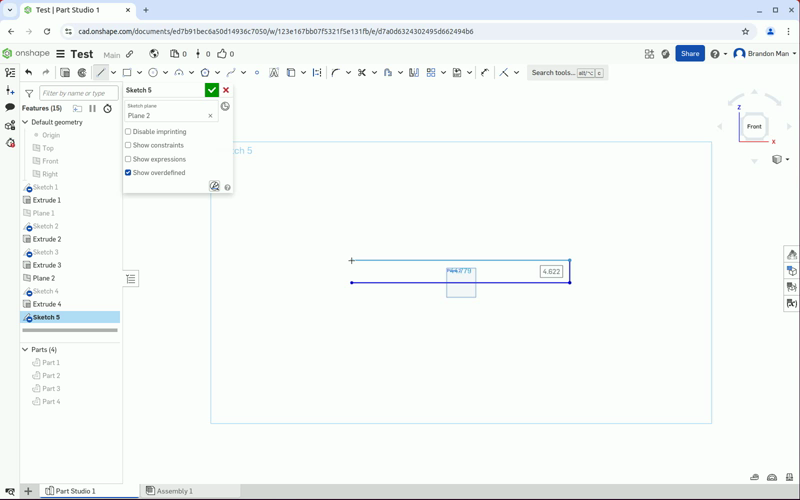
key_up(shift)
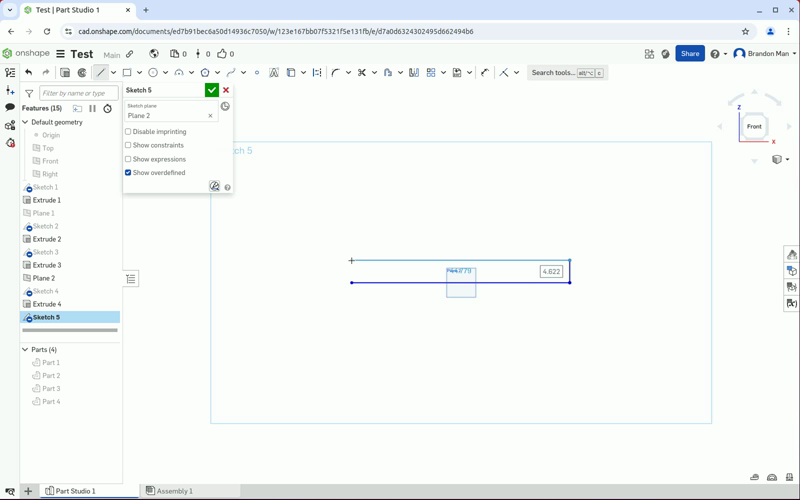
mouse_move(381, 260)
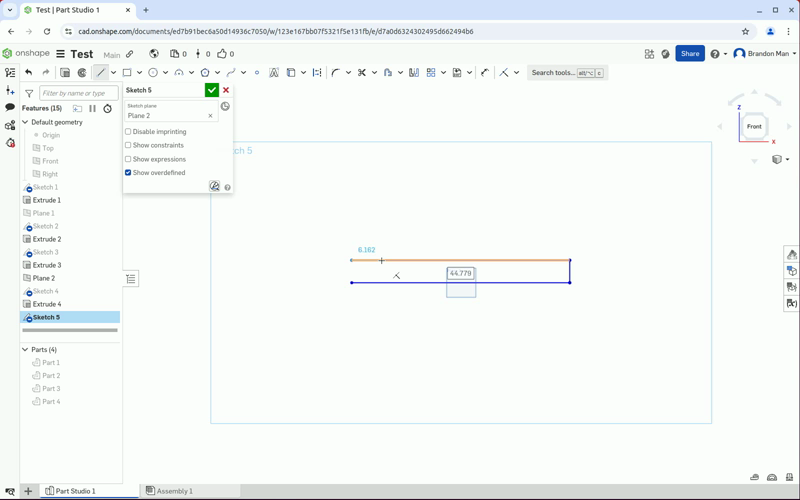
key_down(shift)
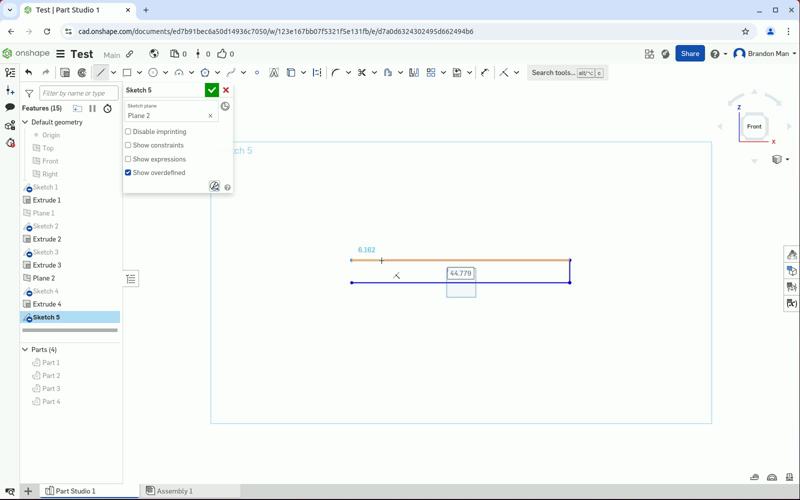
mouse_move(351, 282)
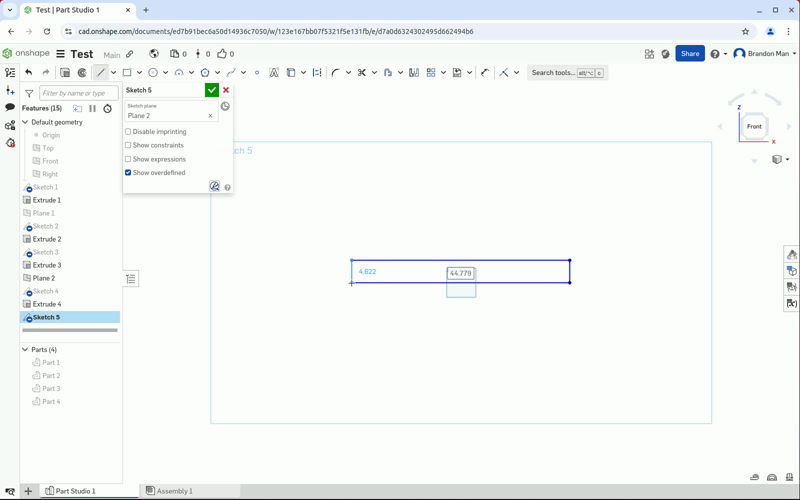
key_up(shift)
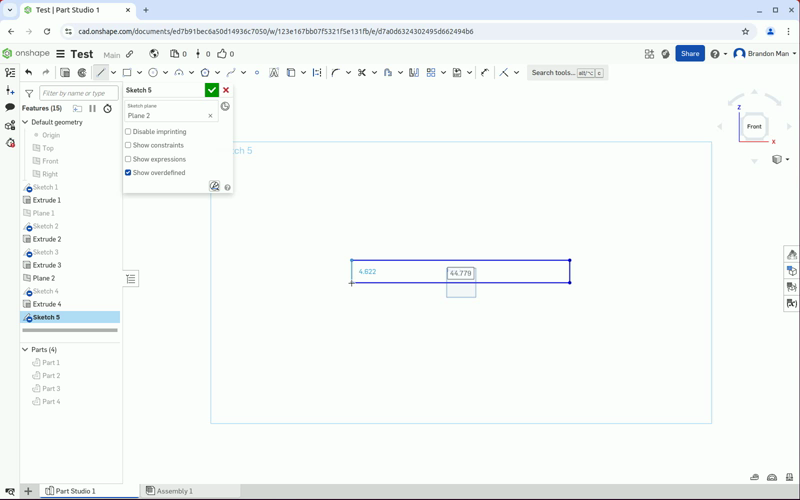
click(351, 282)
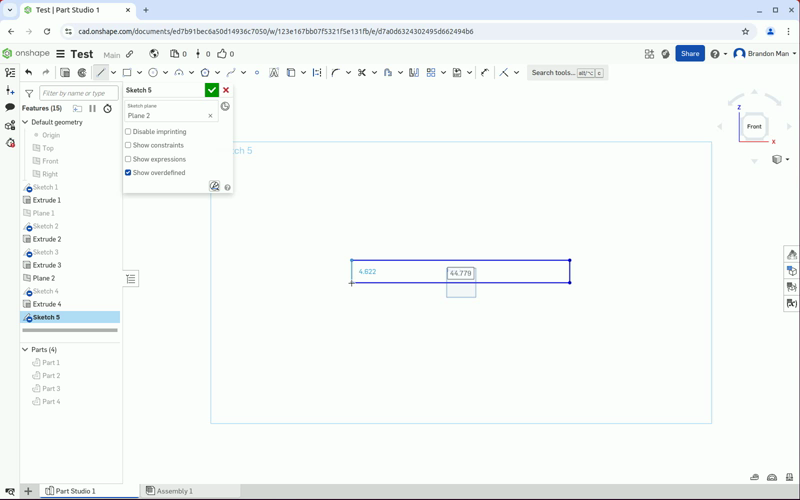
key(esc)
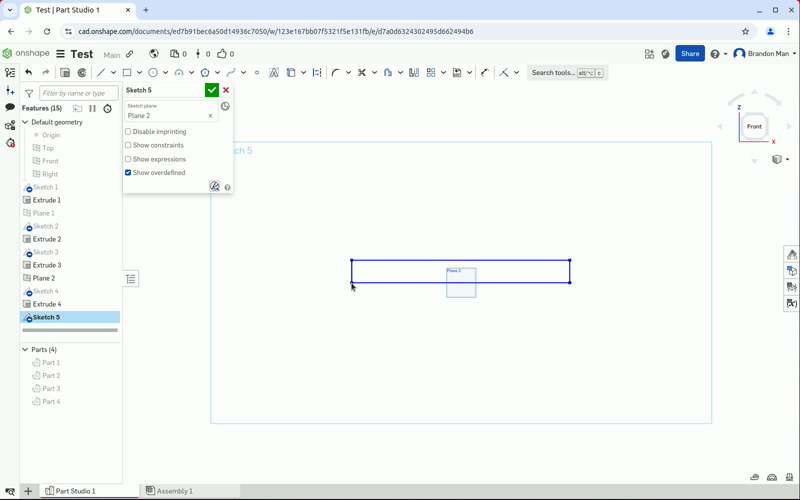
mouse_move(518, 272)
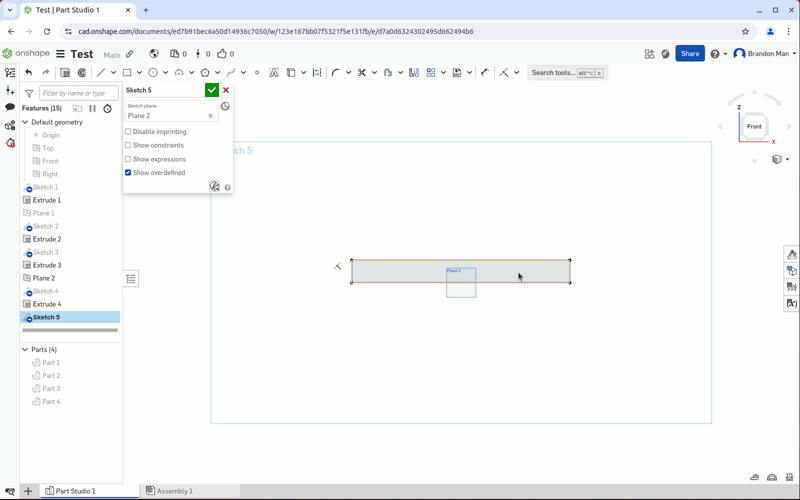
click(518, 272)
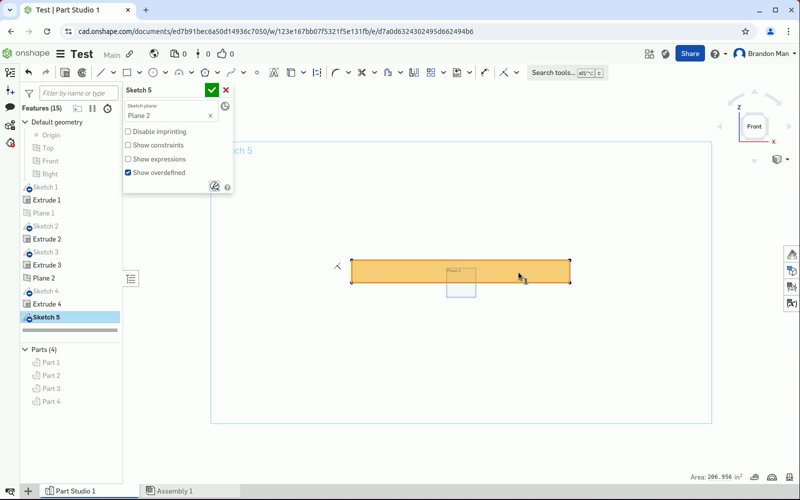
mouse_move(73, 352)
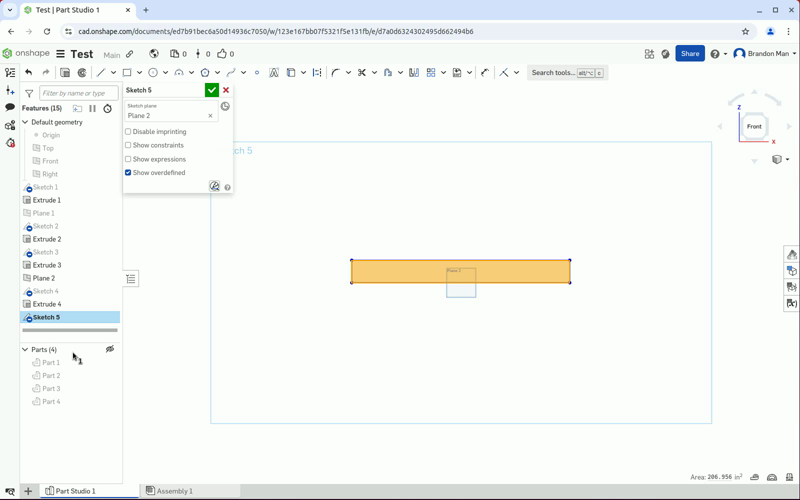
key(shift+y)
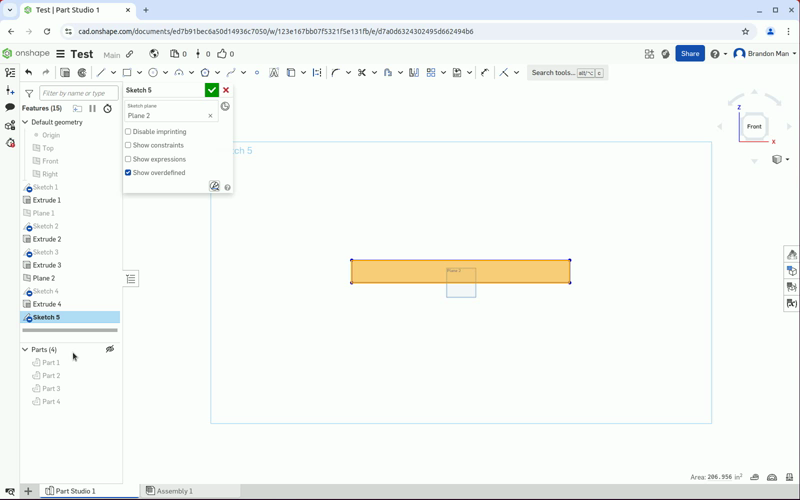
key(shift+e)
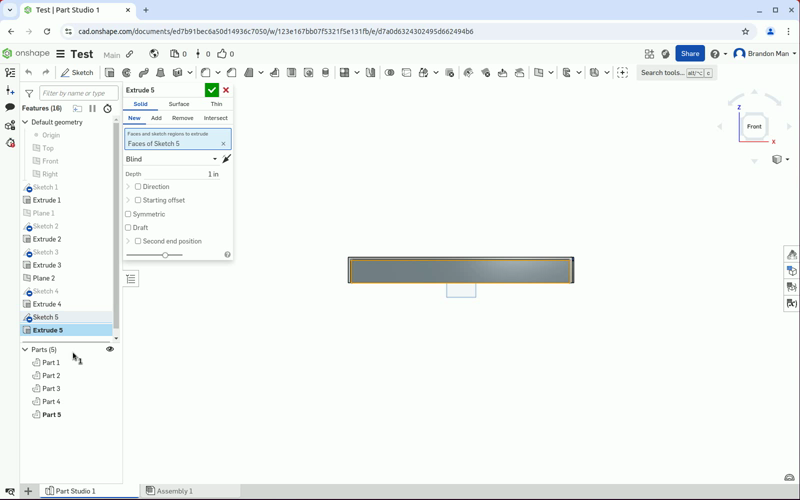
mouse_move(143, 106)
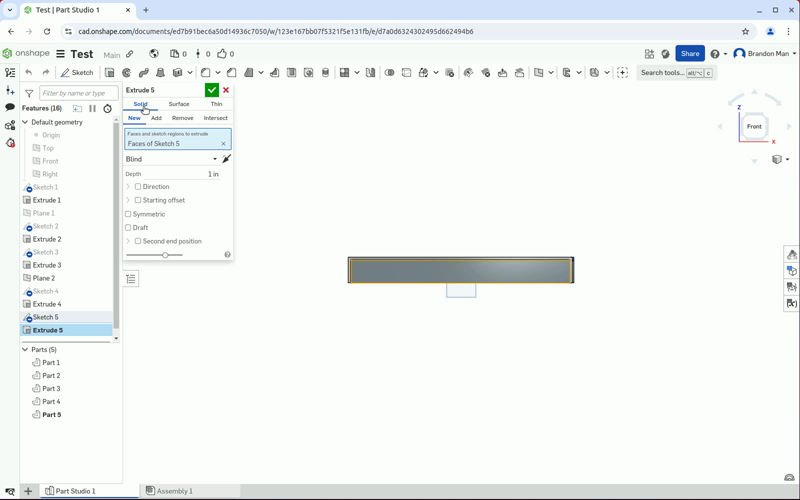
click(143, 106)
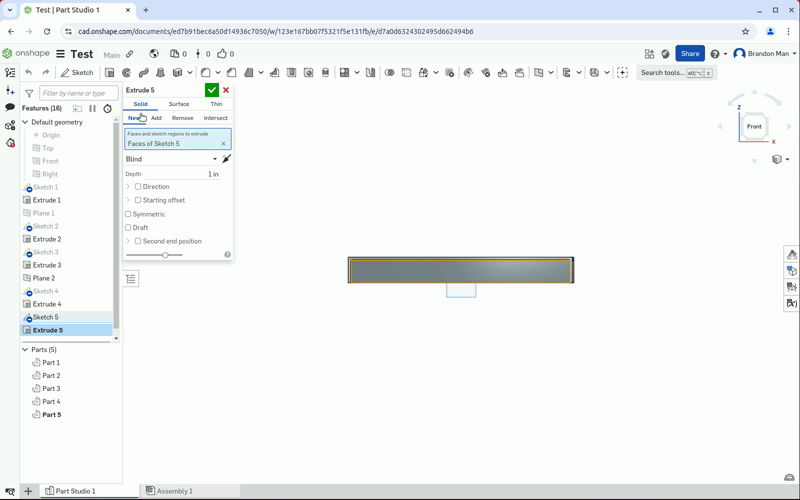
mouse_move(137, 120)
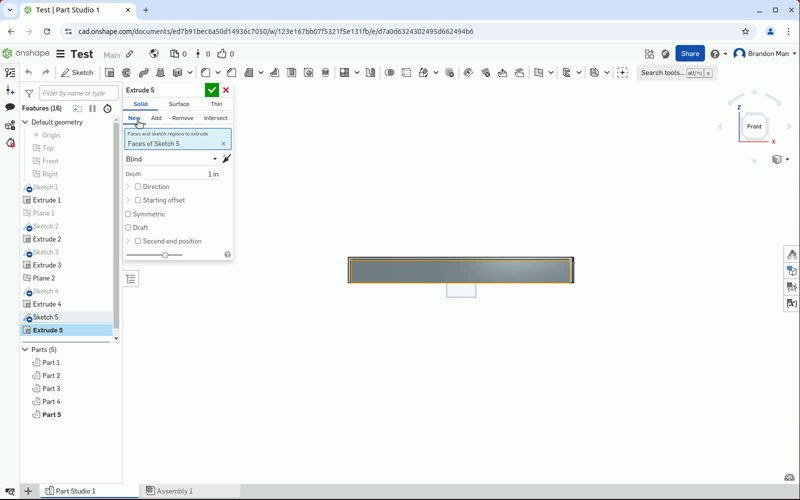
click(137, 120)
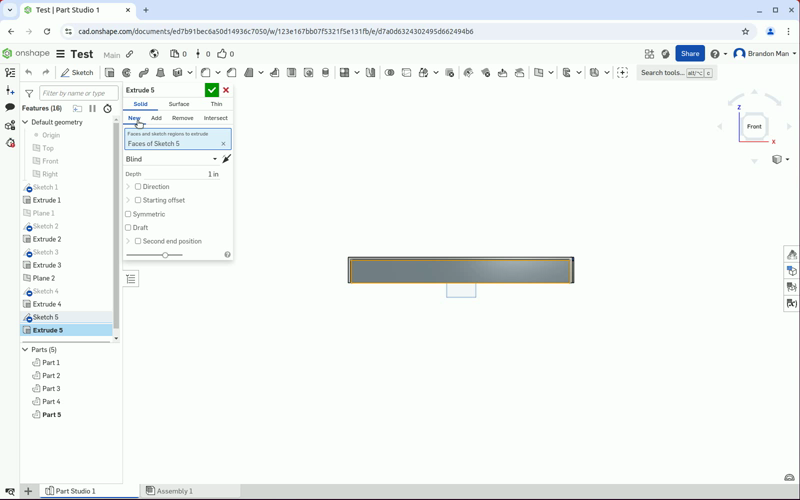
key(tab, 4)
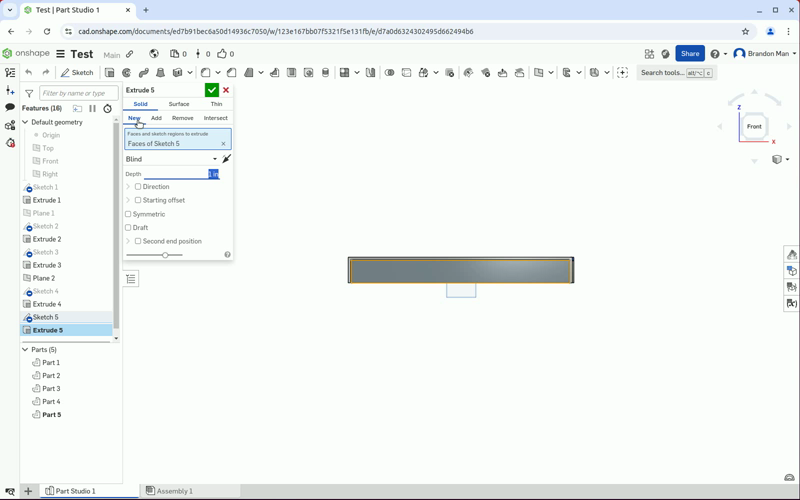
text(0.722)
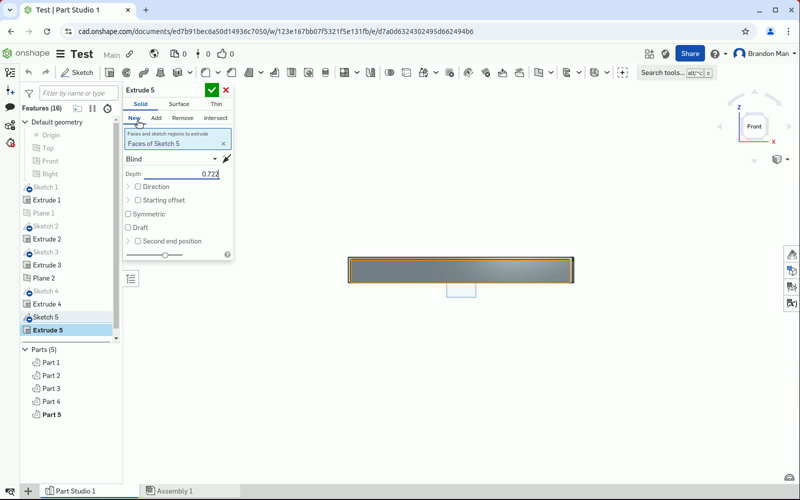
key(enter)
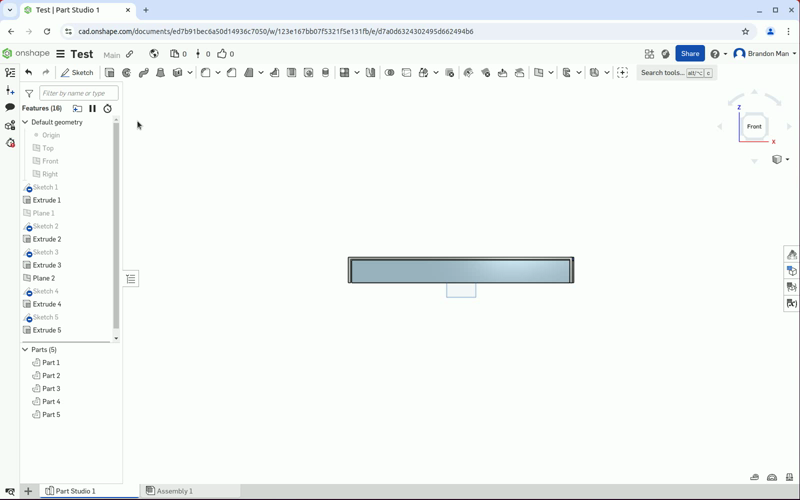
key(shift+h)
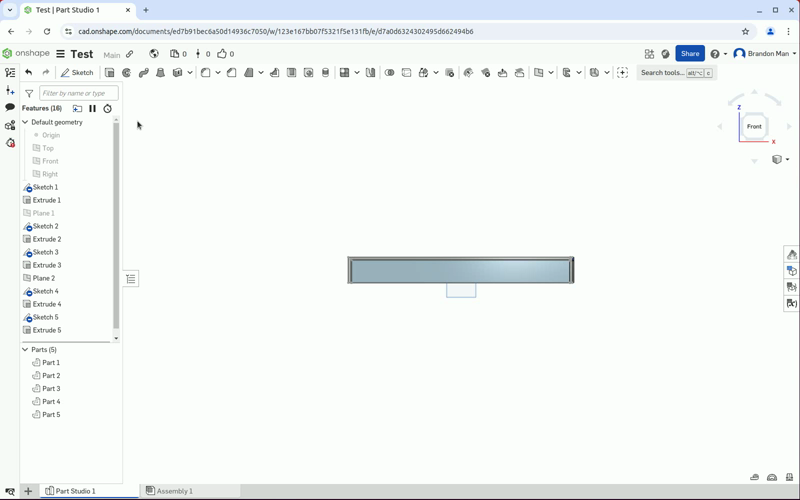
key(shift+h)
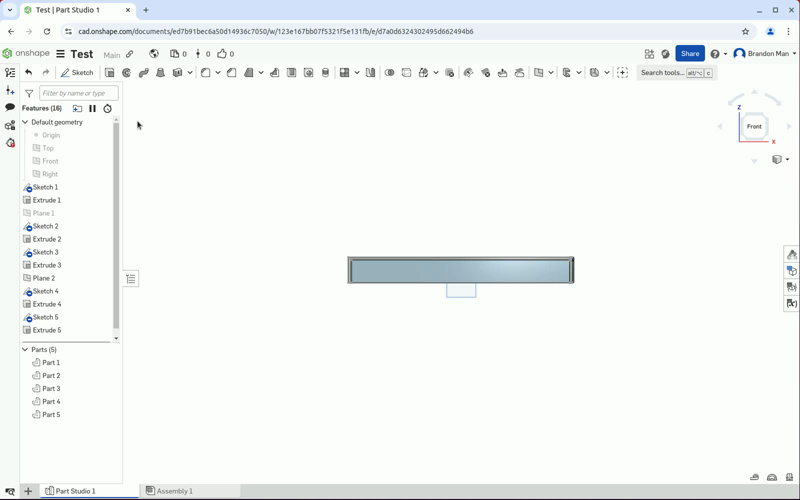
key(shift+7)
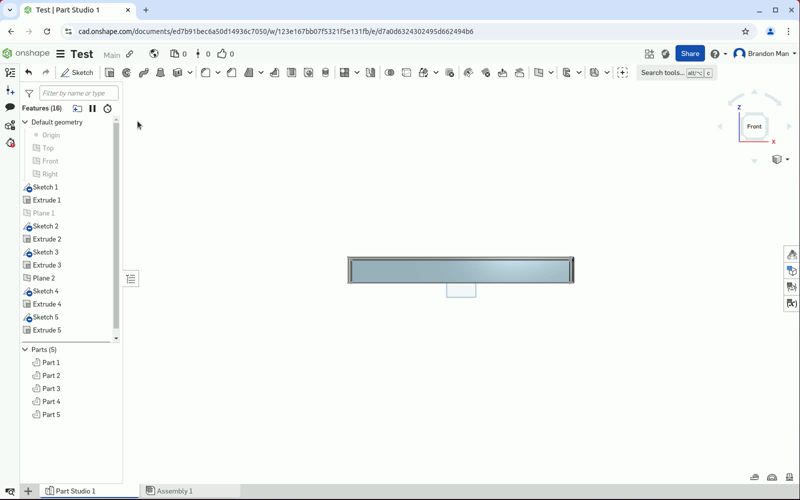
key(left, 2)
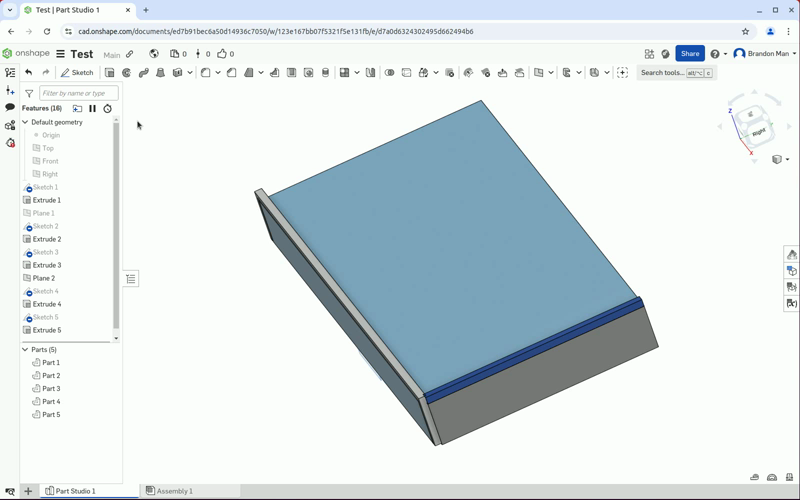
key(down, 2)
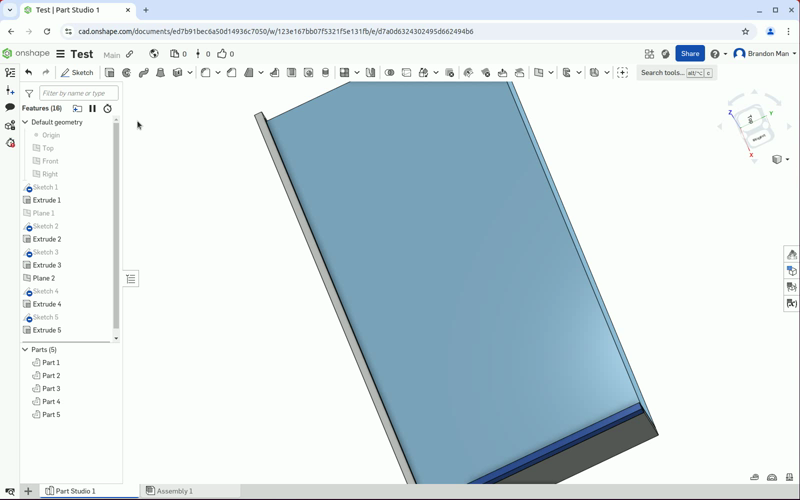
key(up, 2)
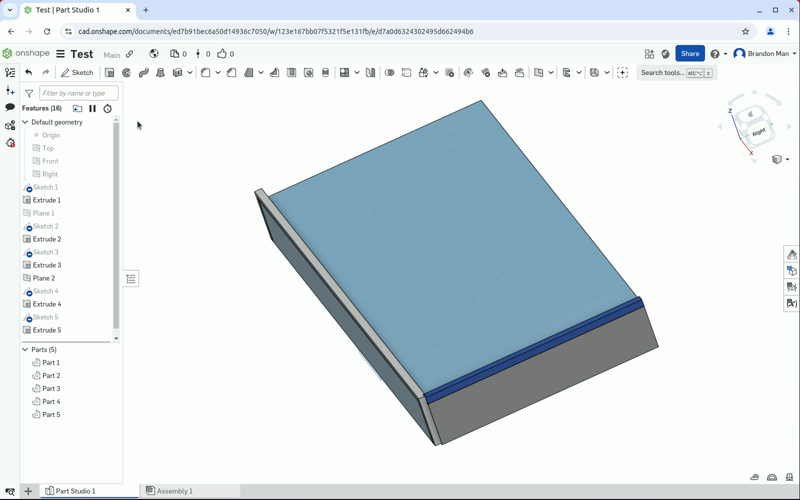
key(right, 2)
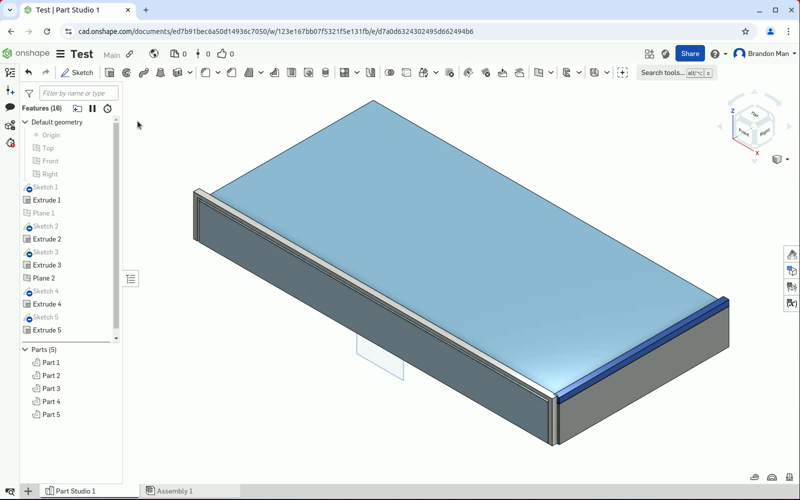
mouse_move(69, 189)
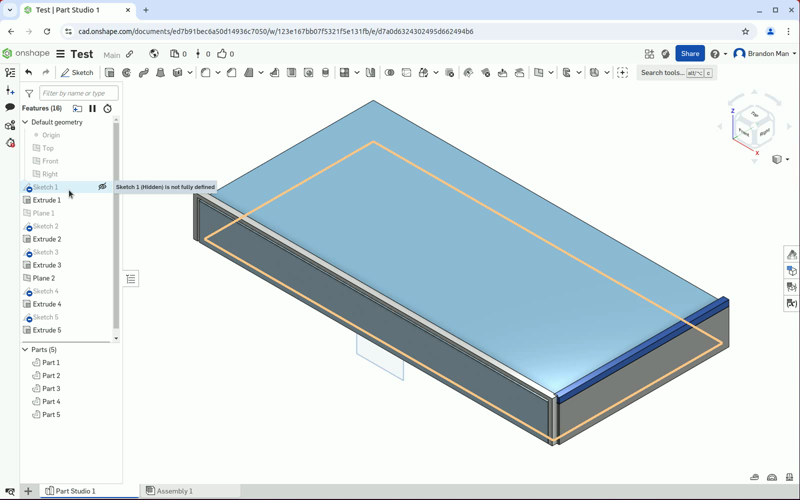
click(69, 189)